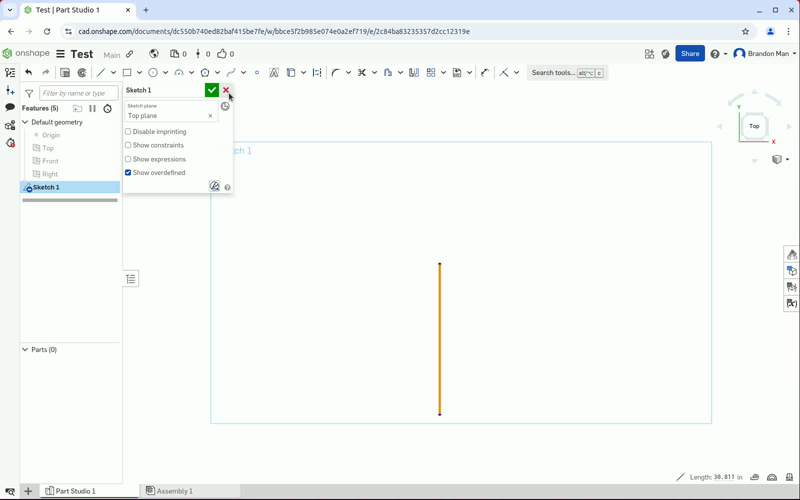
key(shift+h)
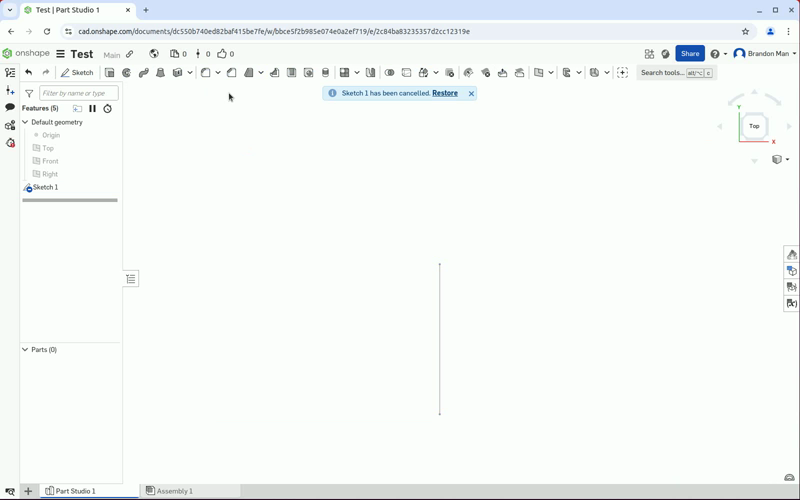
key(shift+s)
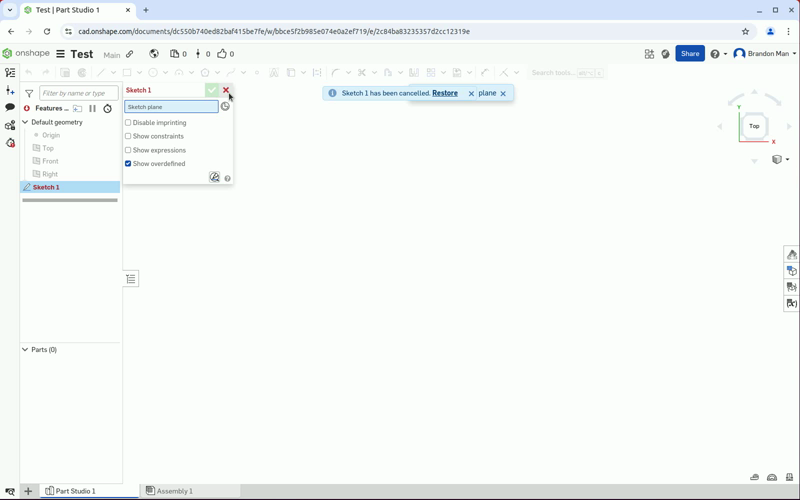
mouse_move(73, 150)
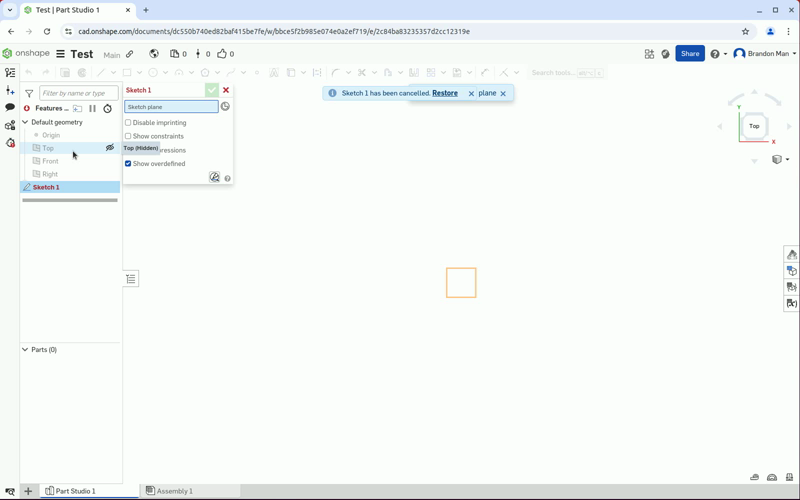
click(73, 150)
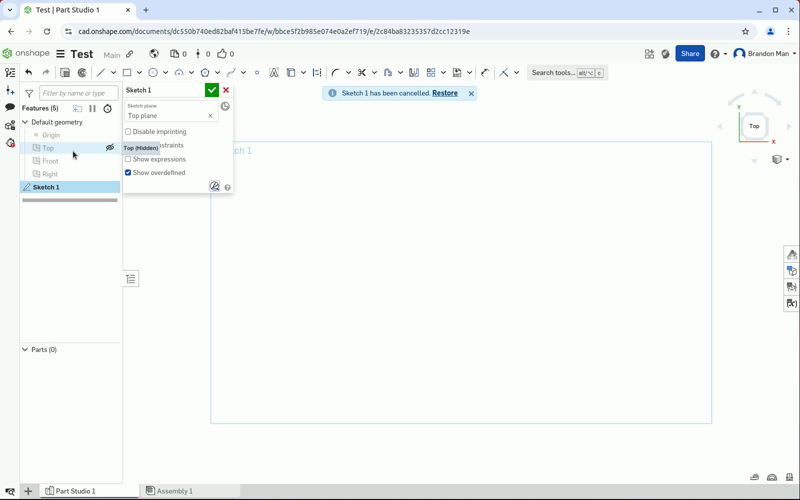
mouse_move(73, 352)
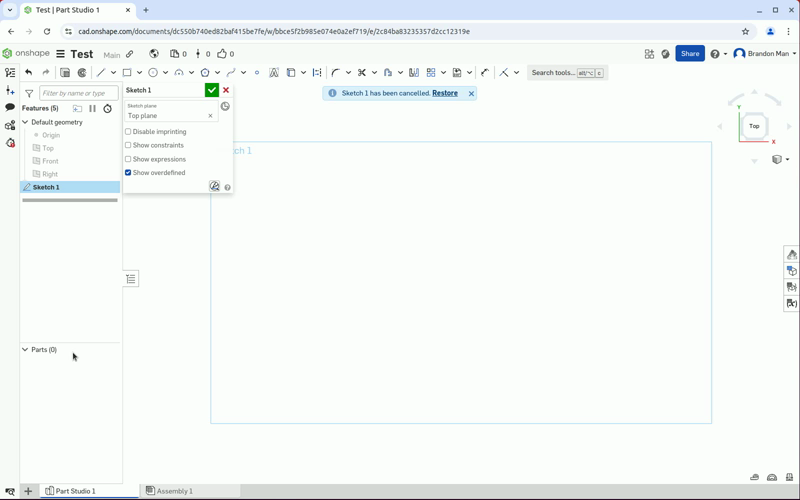
key(y)
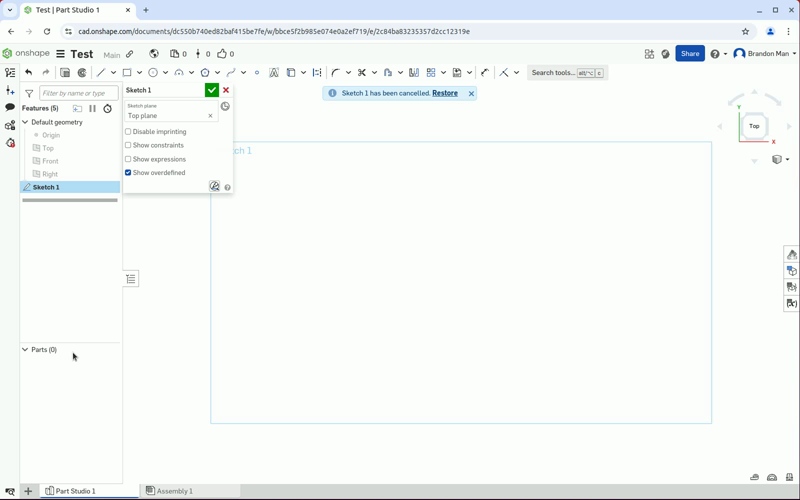
key(l)
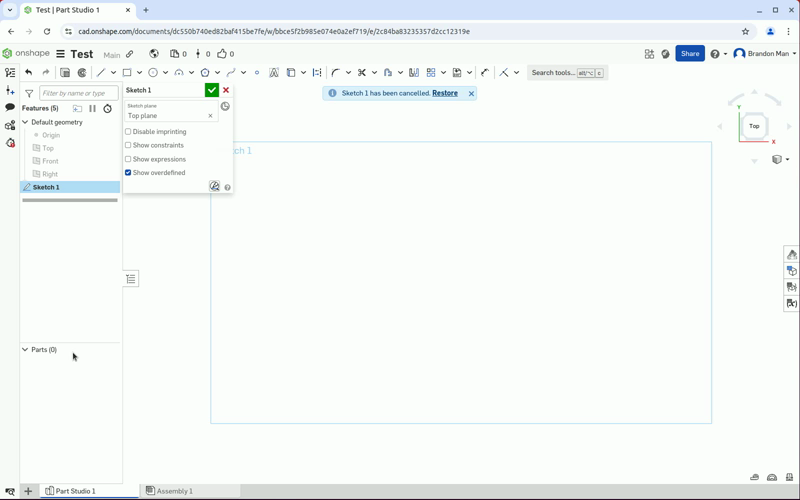
key_down(shift)
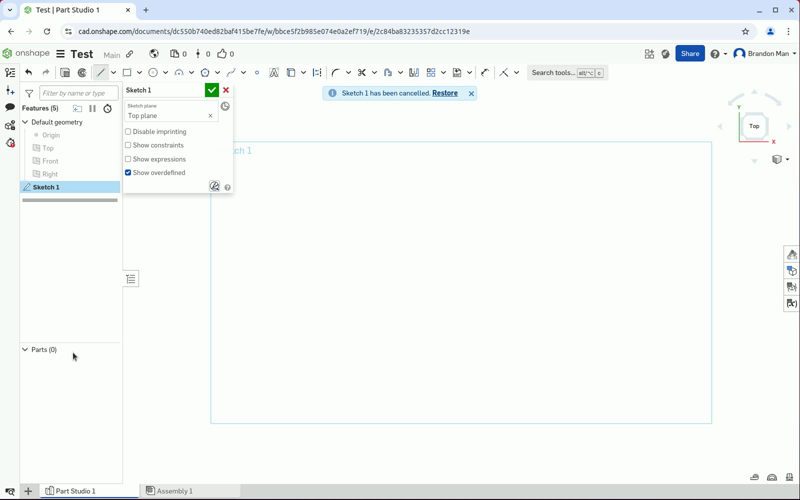
mouse_move(352, 312)
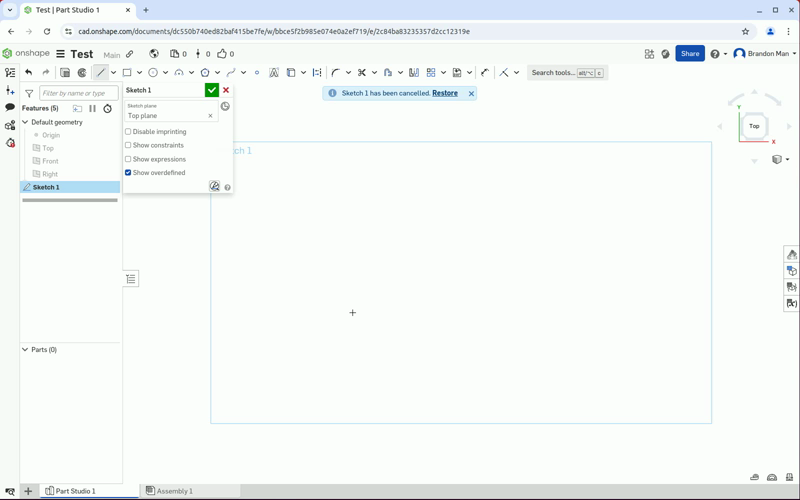
click(352, 312)
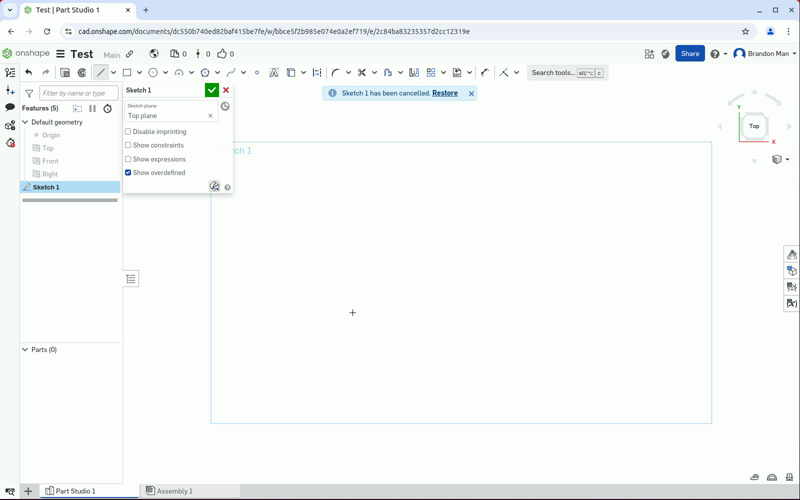
key_up(shift)
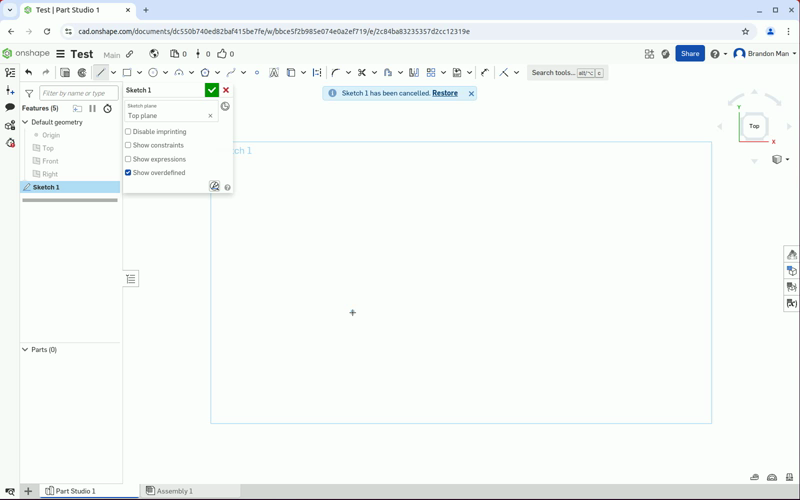
key_down(shift)
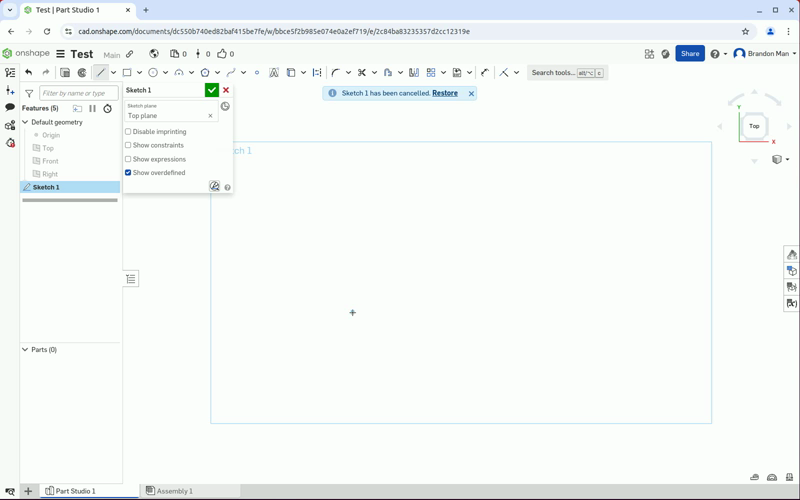
mouse_move(465, 312)
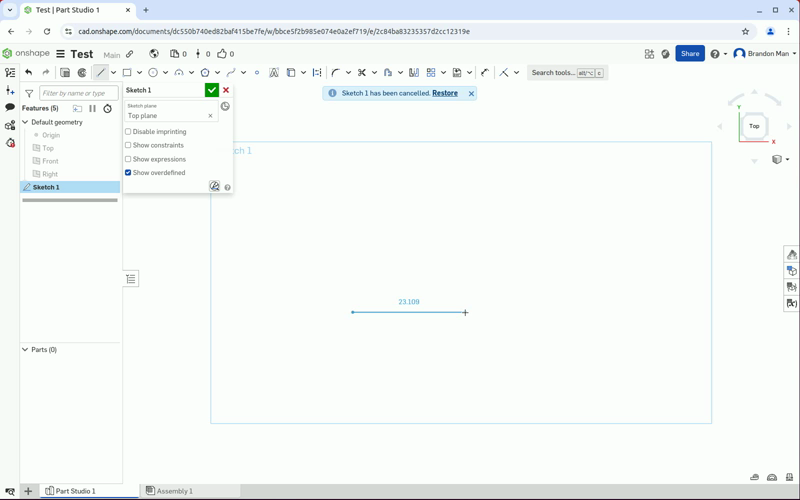
click(465, 312)
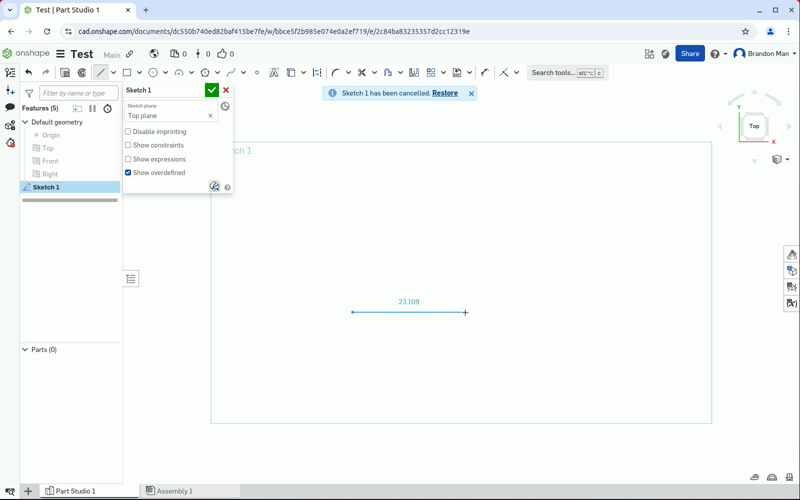
key_up(shift)
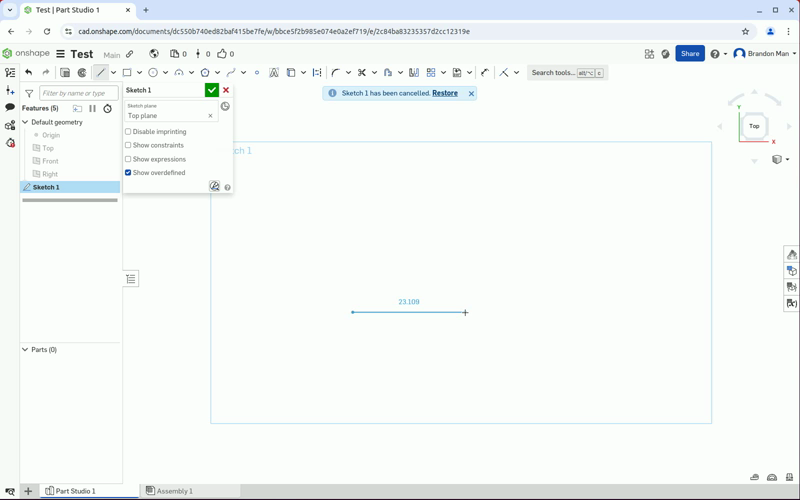
key_down(shift)
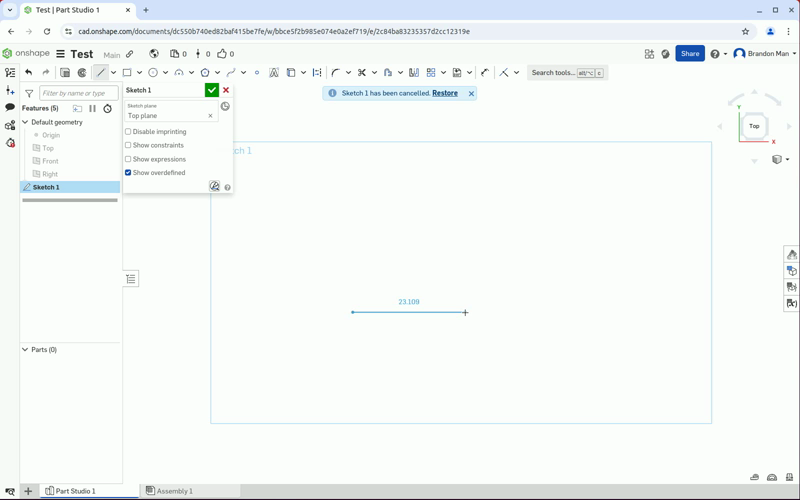
mouse_move(495, 312)
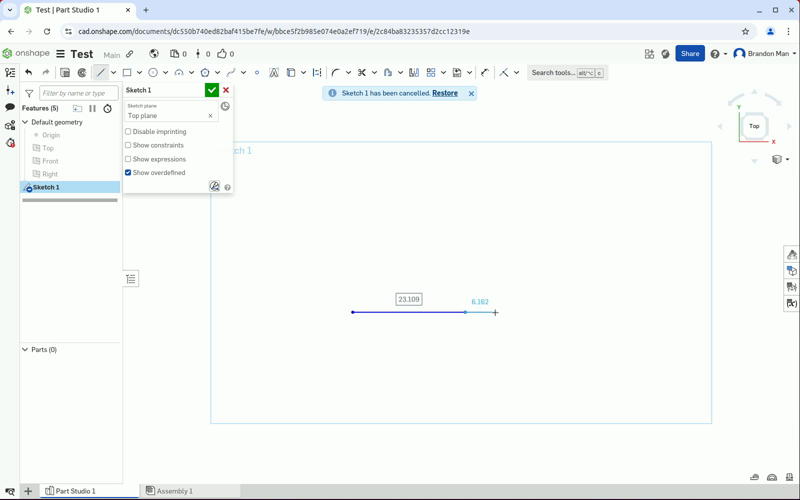
mouse_move(465, 274)
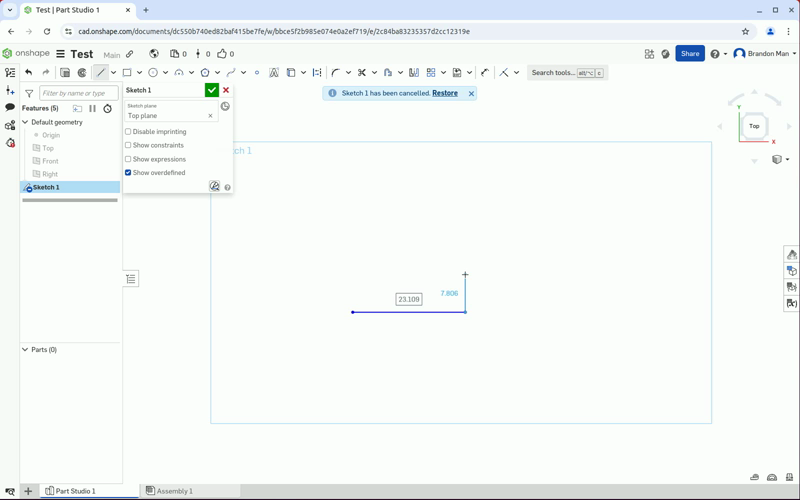
click(465, 274)
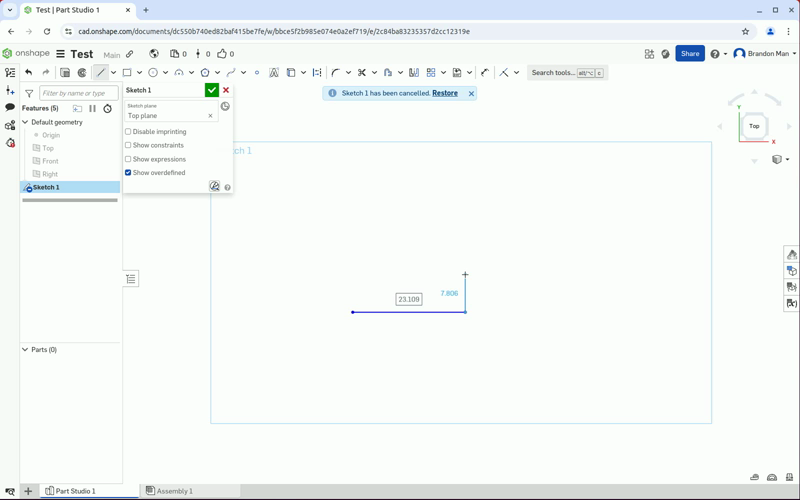
key_up(shift)
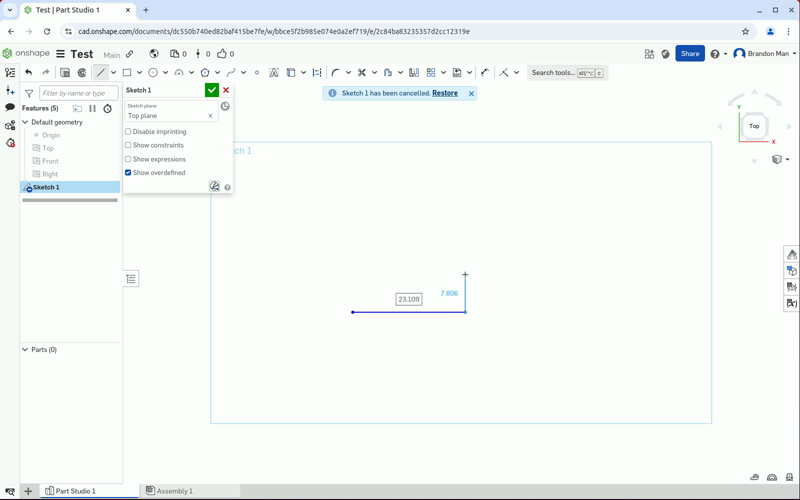
key_down(shift)
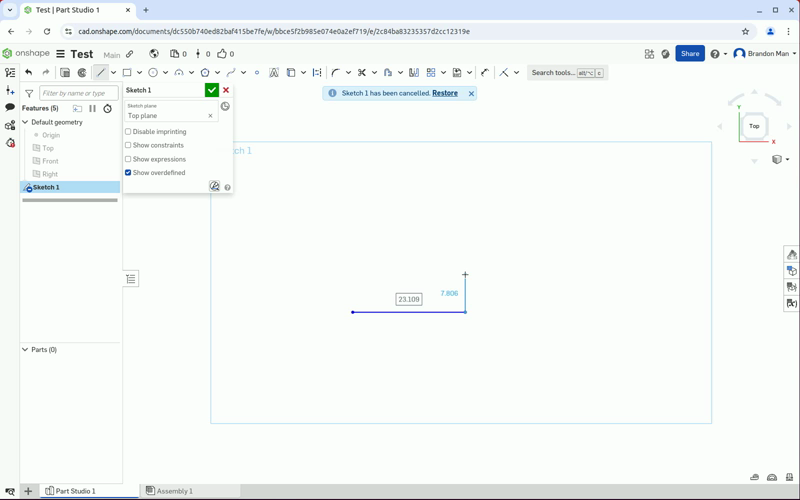
mouse_move(352, 274)
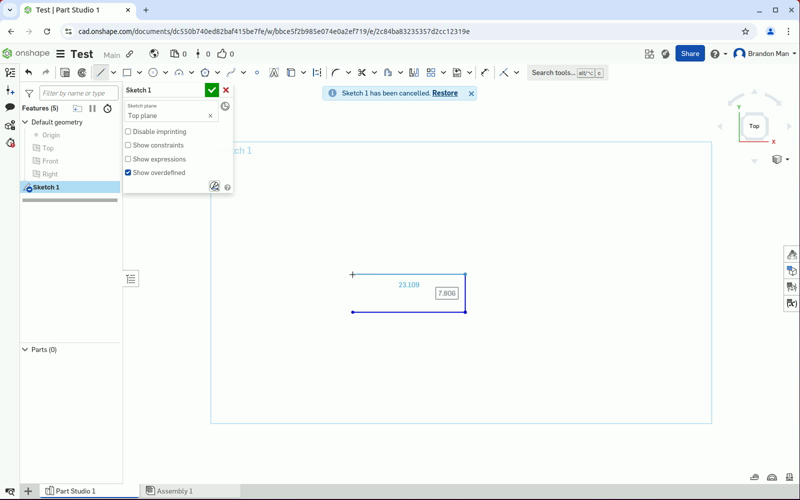
click(352, 274)
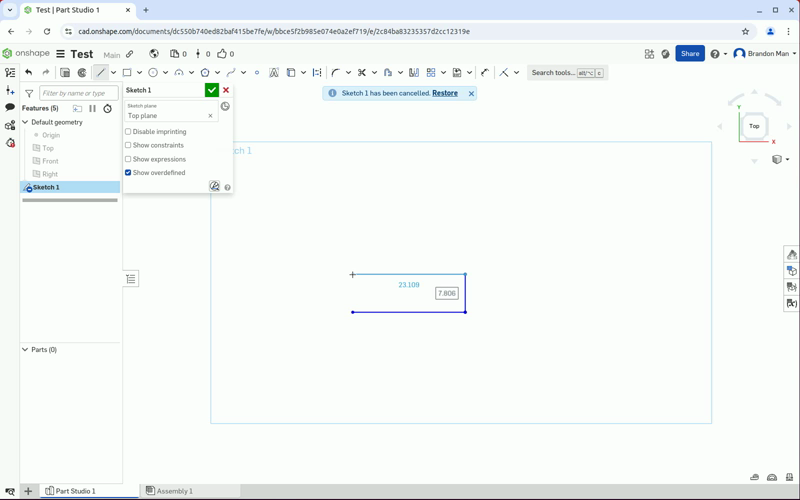
key_up(shift)
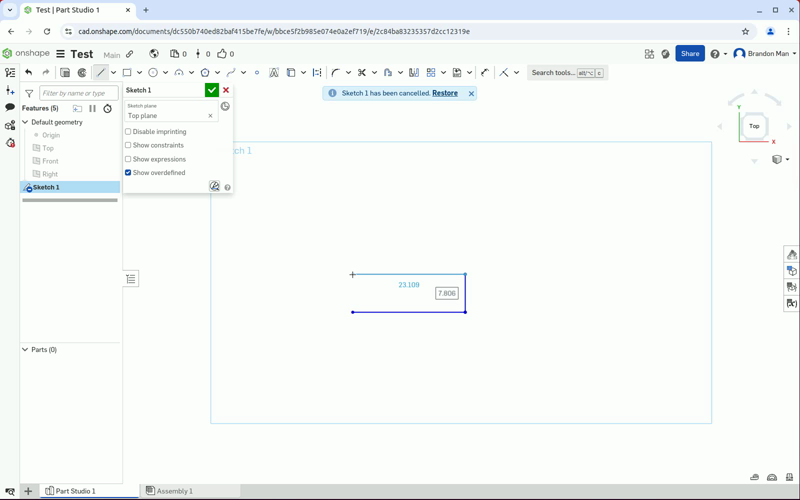
mouse_move(382, 274)
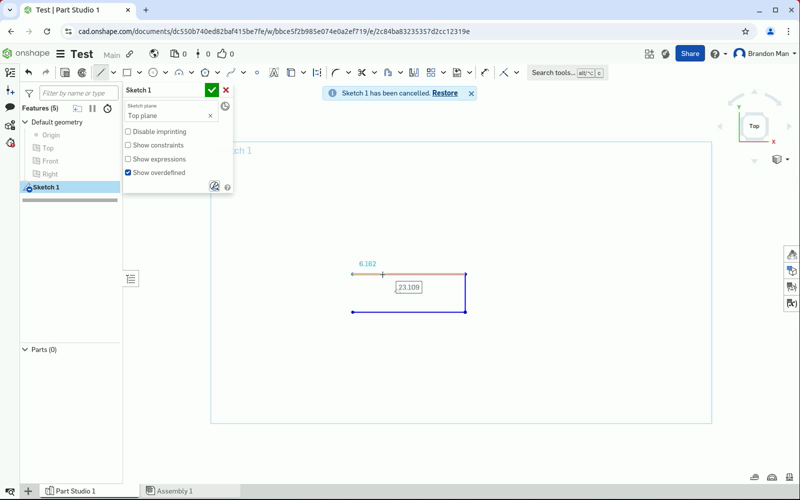
key_down(shift)
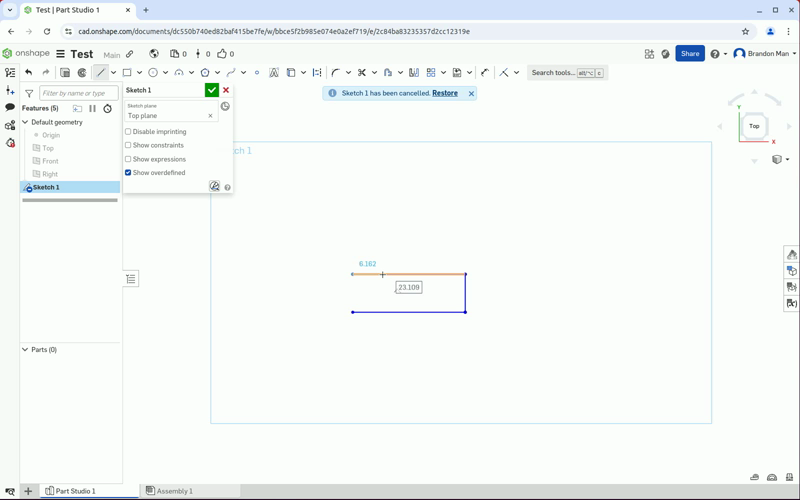
mouse_move(352, 312)
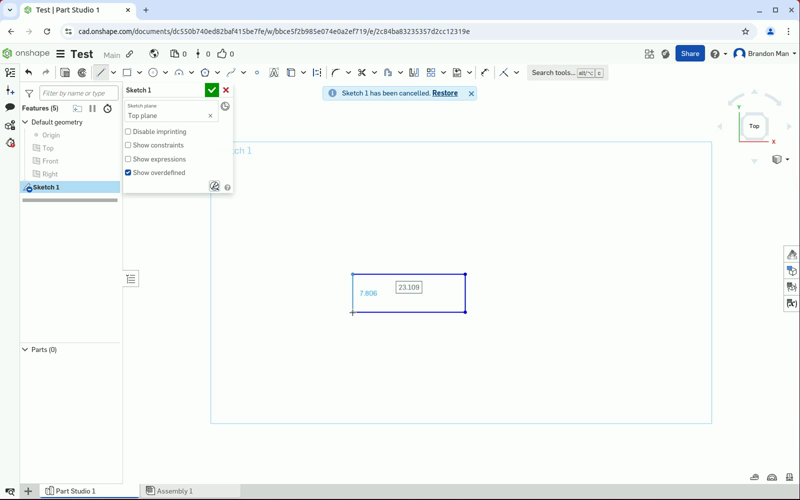
key_up(shift)
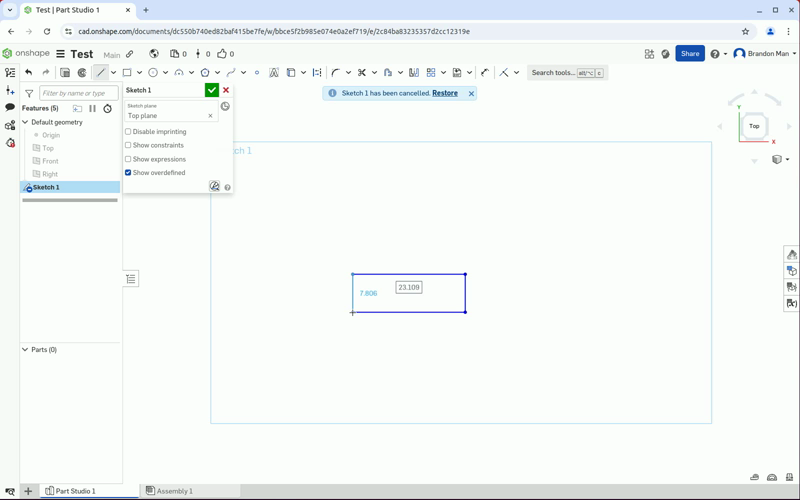
click(352, 312)
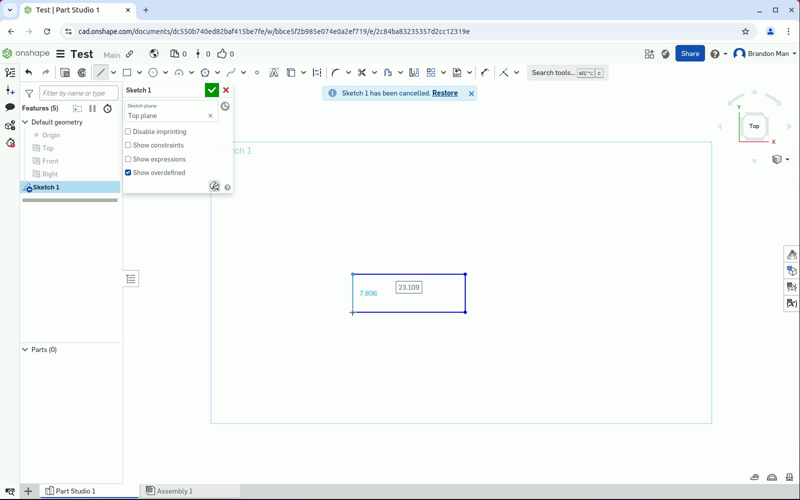
key(esc)
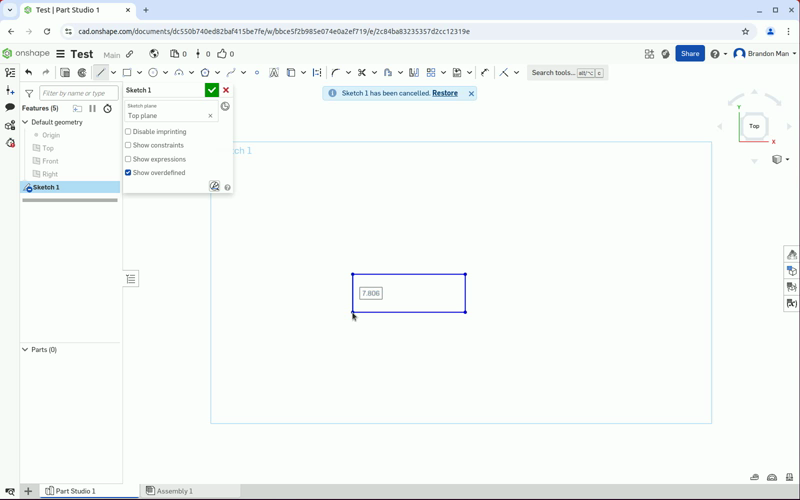
key(l)
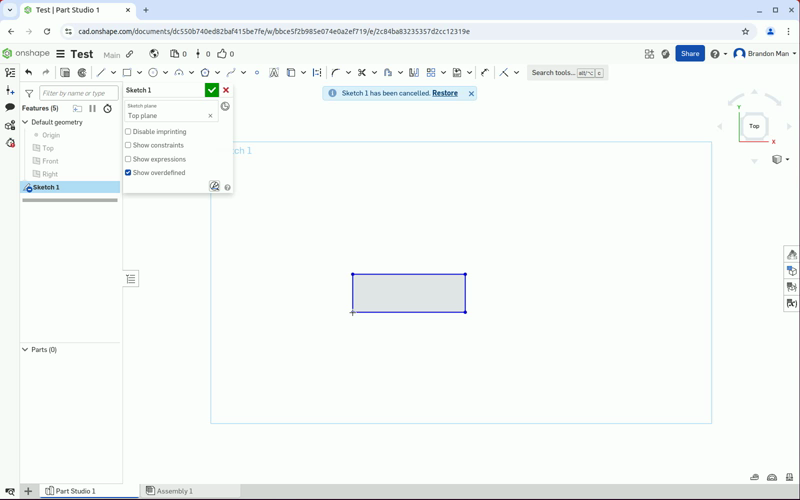
key_down(shift)
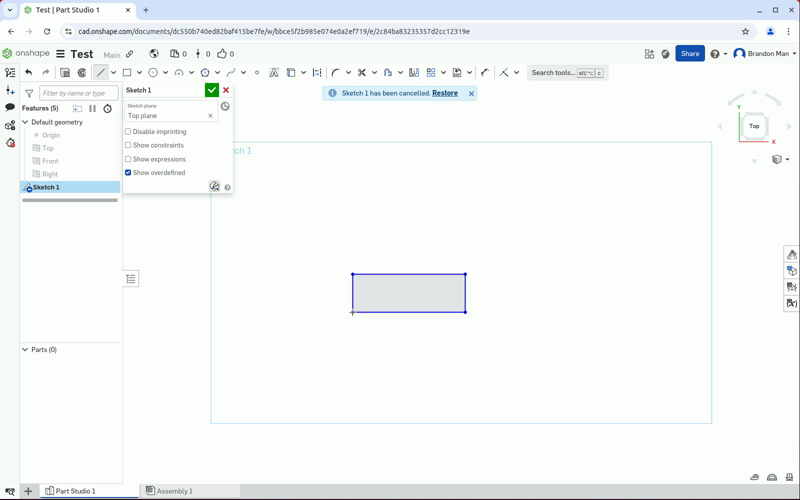
mouse_move(355, 309)
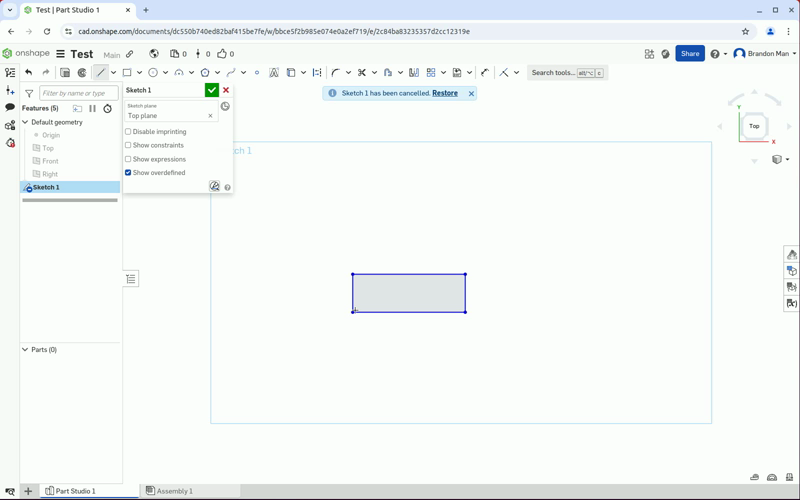
scroll(6)
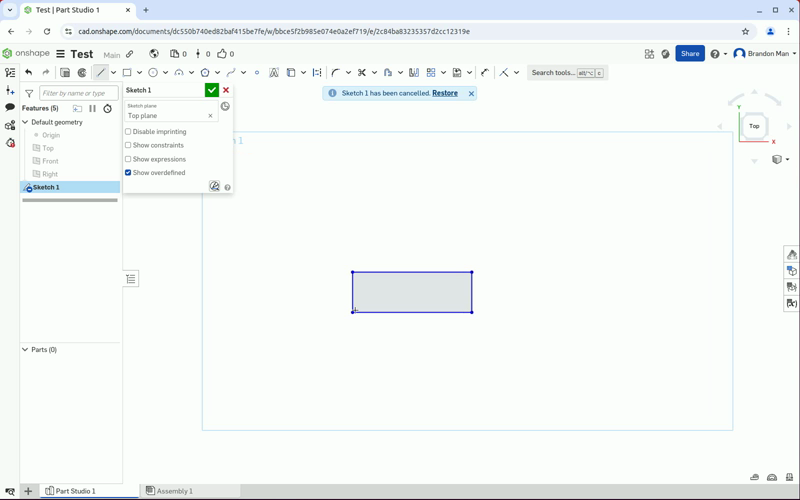
scroll(6)
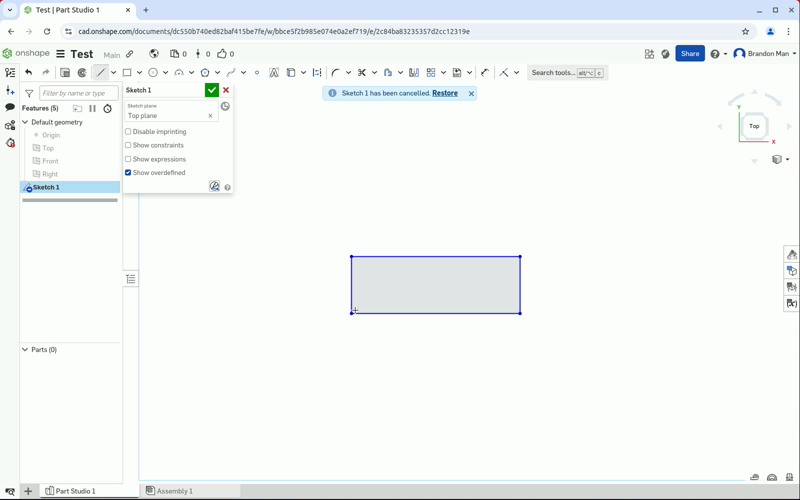
scroll(6)
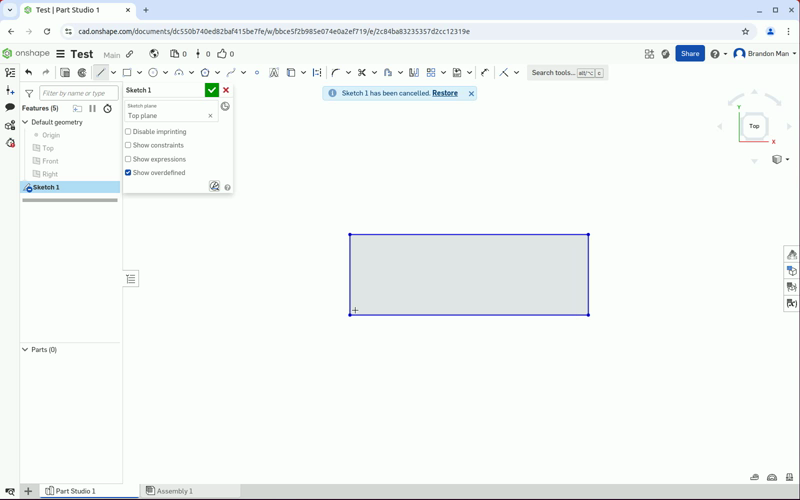
scroll(6)
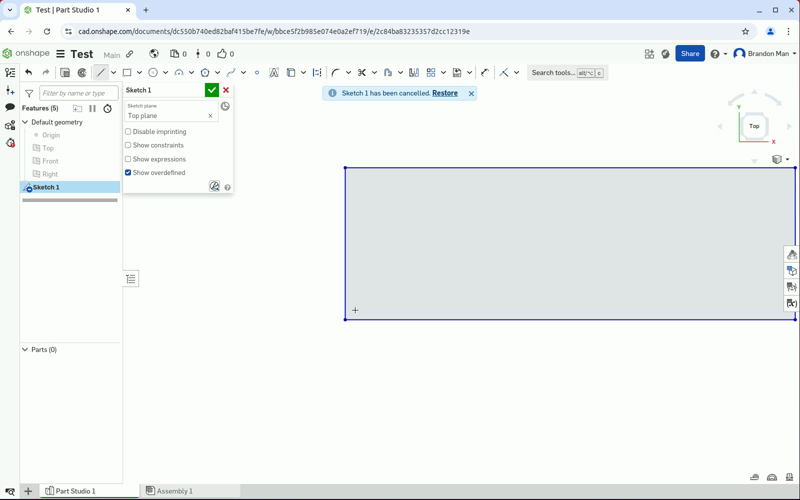
scroll(6)
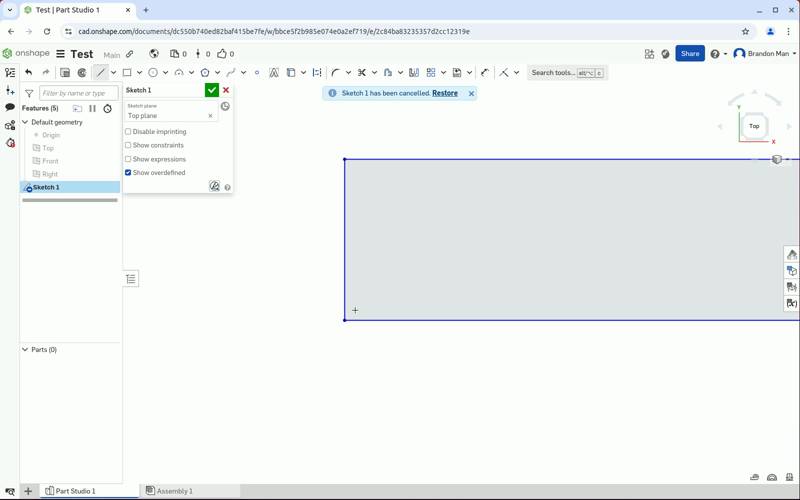
scroll(6)
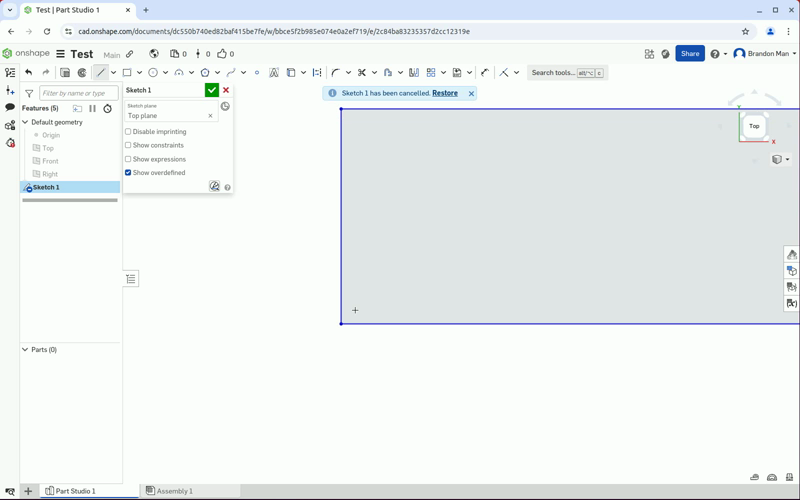
scroll(6)
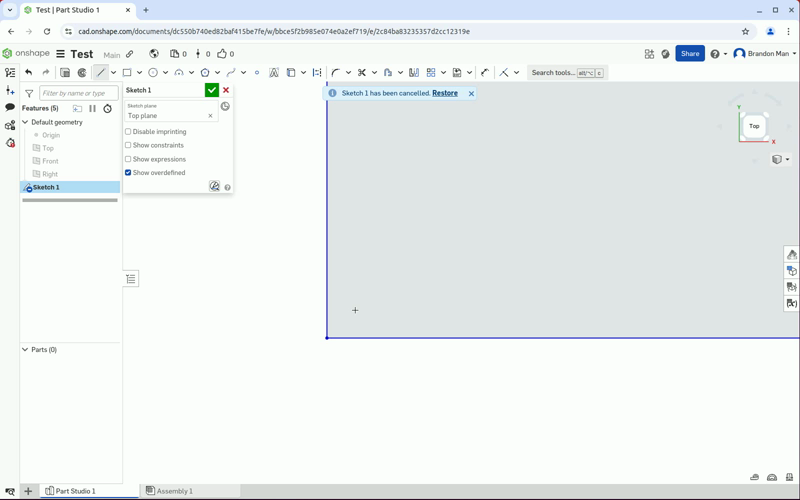
click(355, 309)
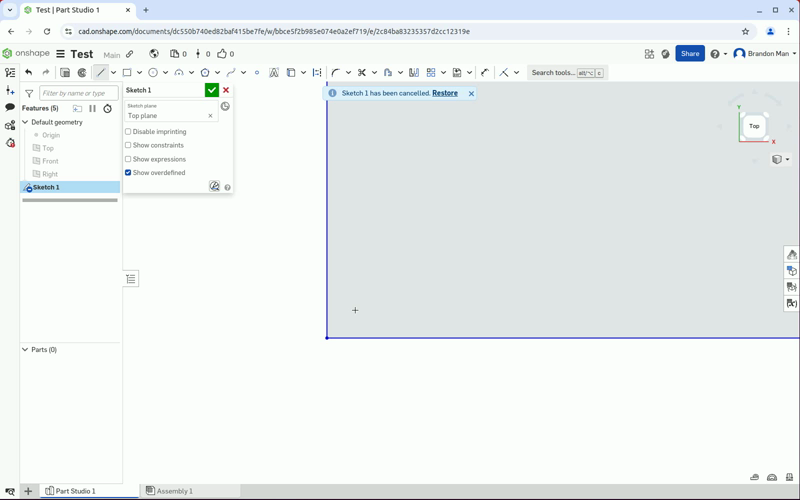
scroll(-6)
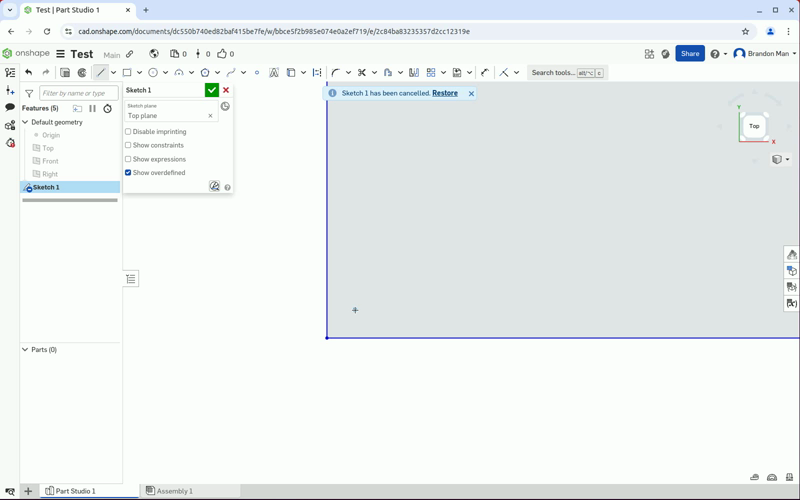
scroll(-6)
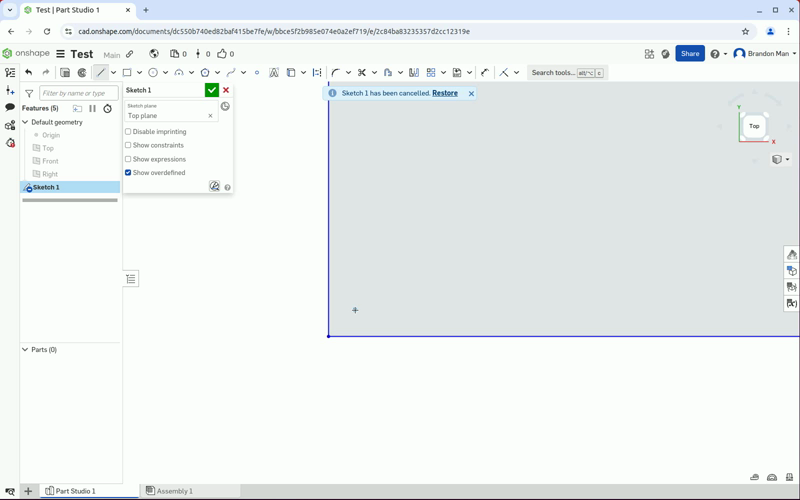
scroll(-6)
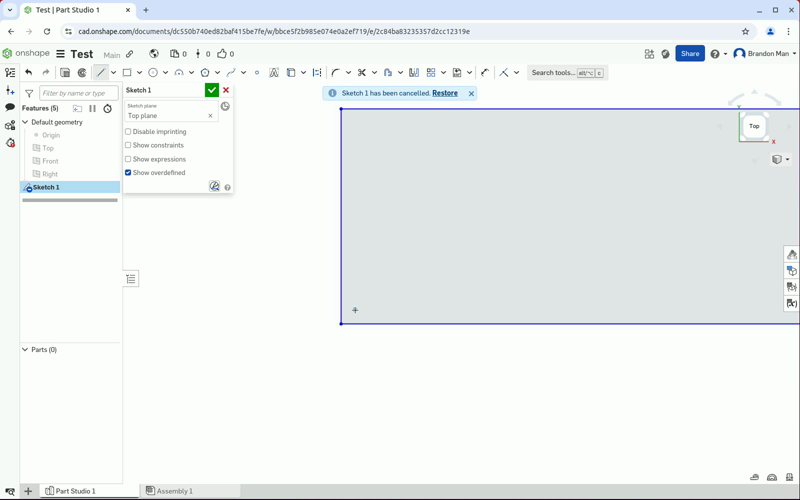
scroll(-6)
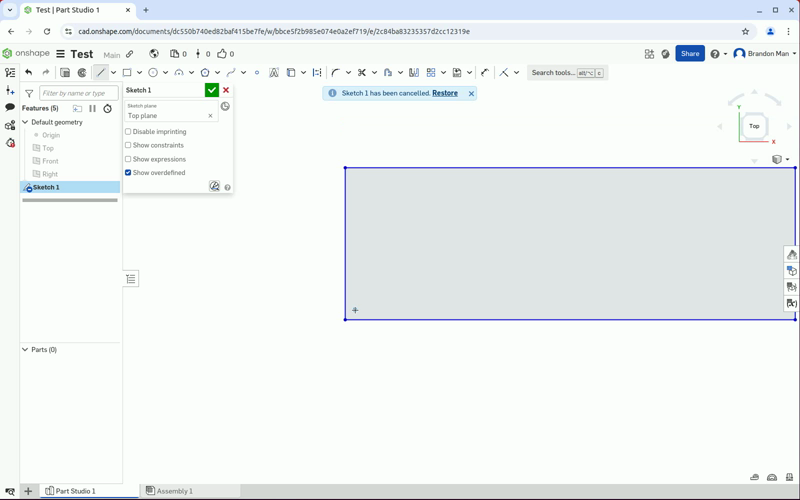
scroll(-6)
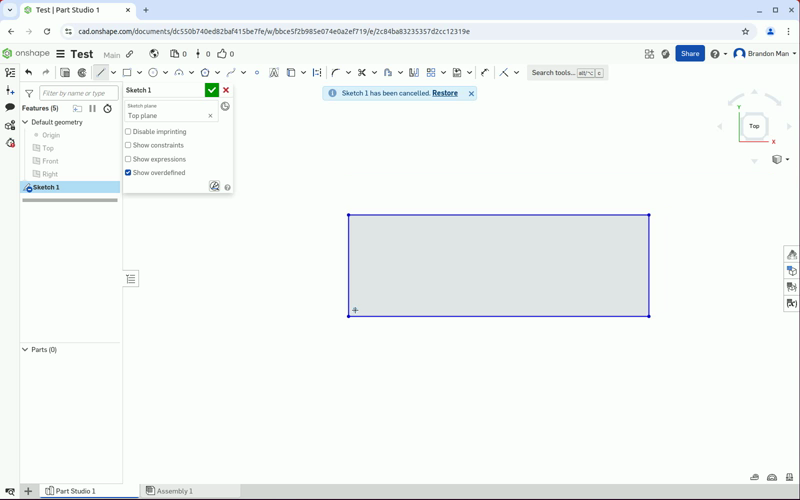
scroll(-6)
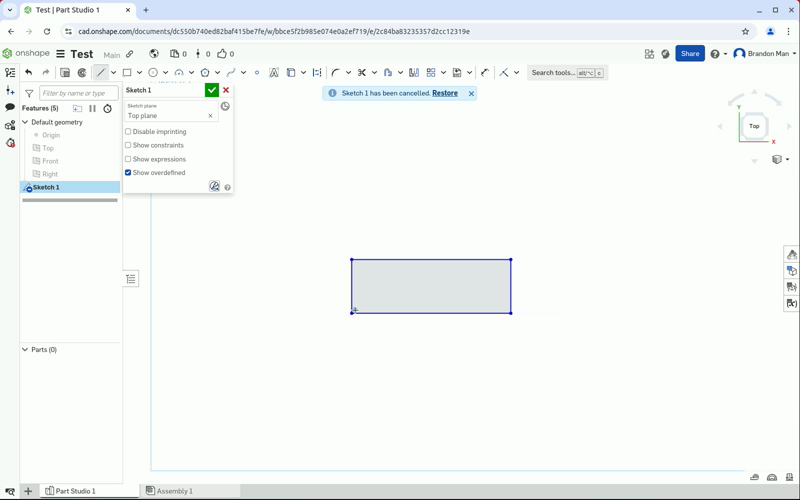
scroll(-6)
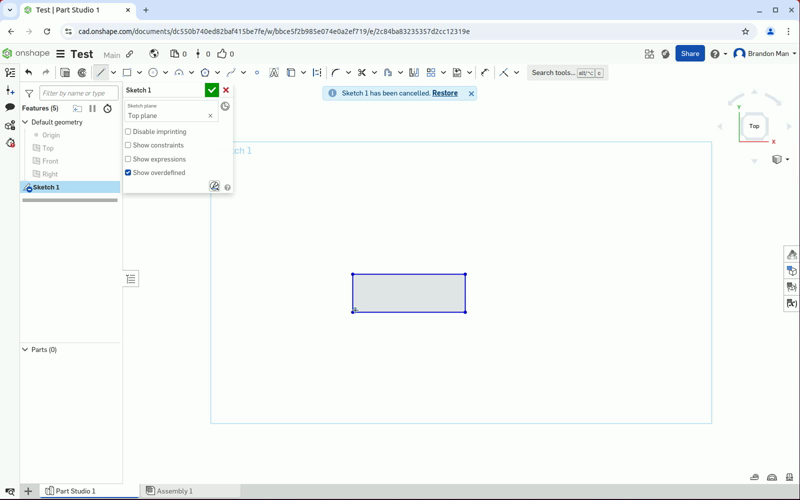
key_up(shift)
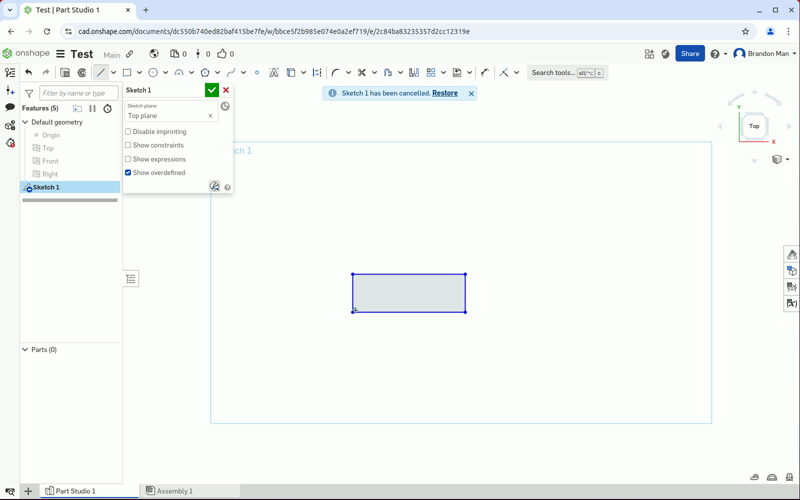
key_down(shift)
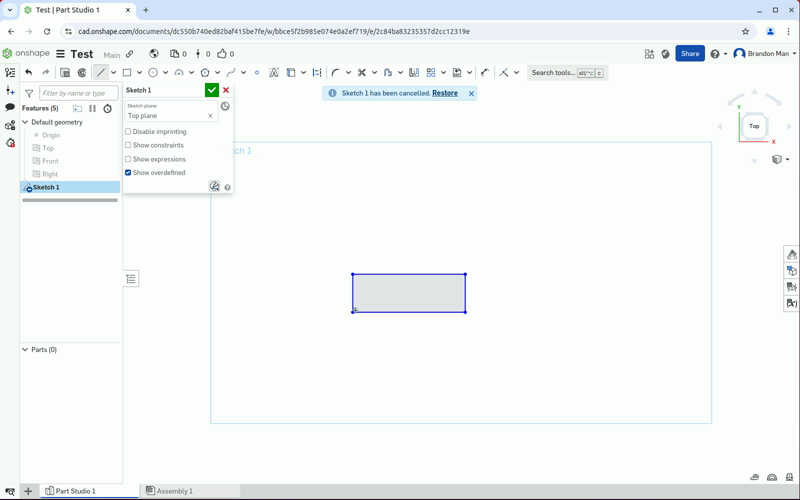
mouse_move(463, 309)
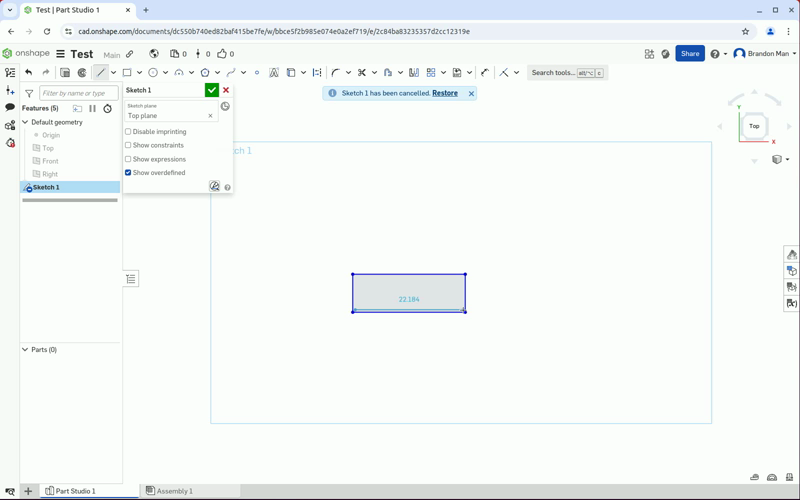
scroll(6)
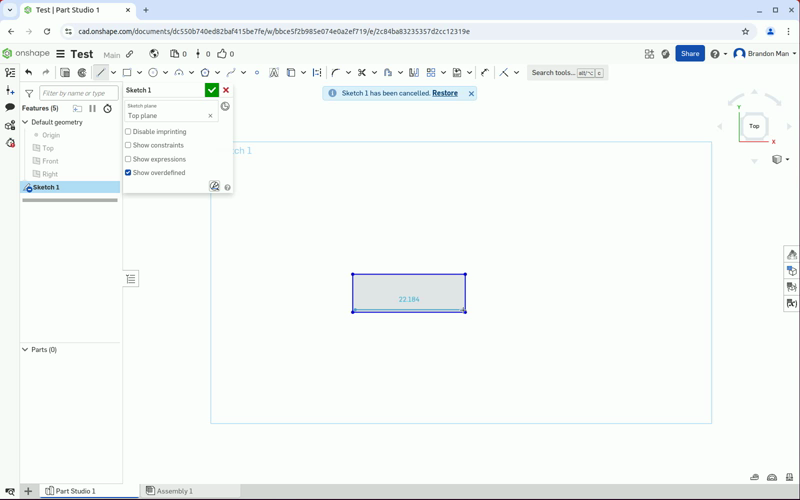
scroll(6)
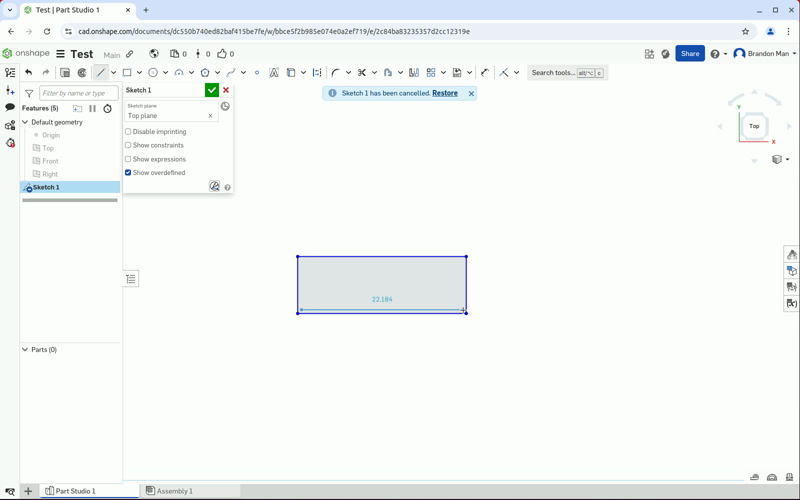
scroll(6)
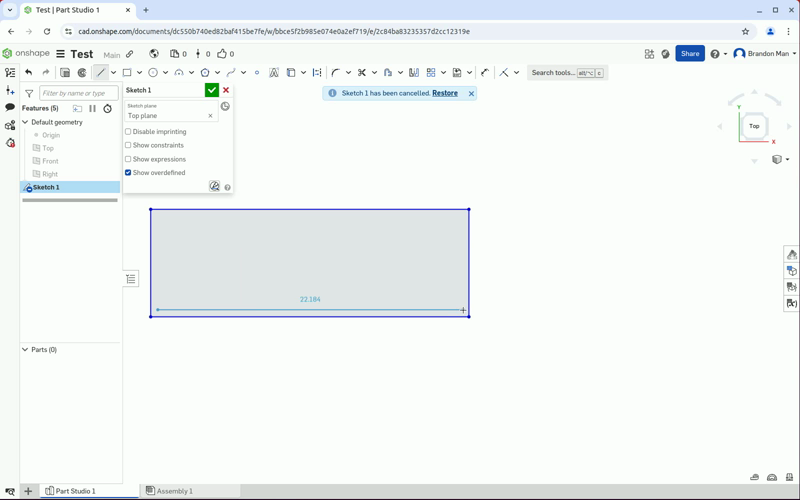
scroll(6)
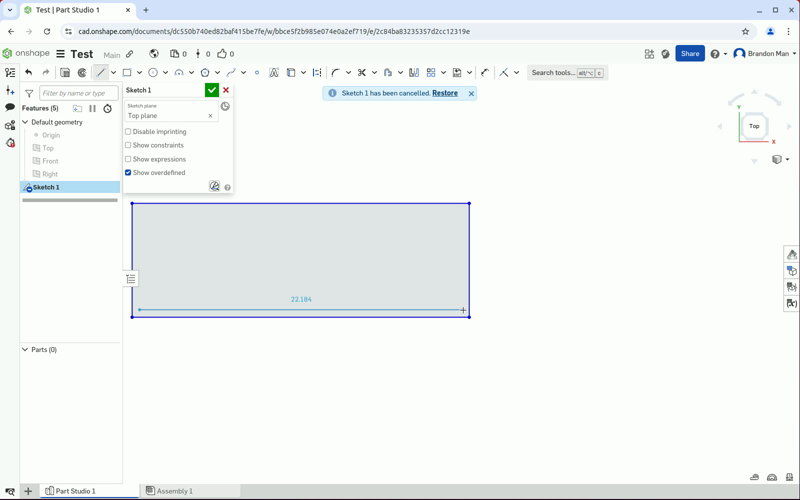
scroll(6)
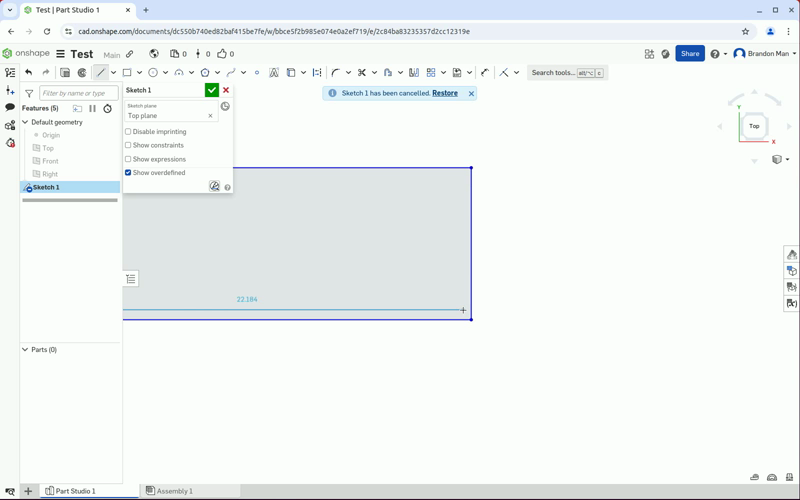
scroll(6)
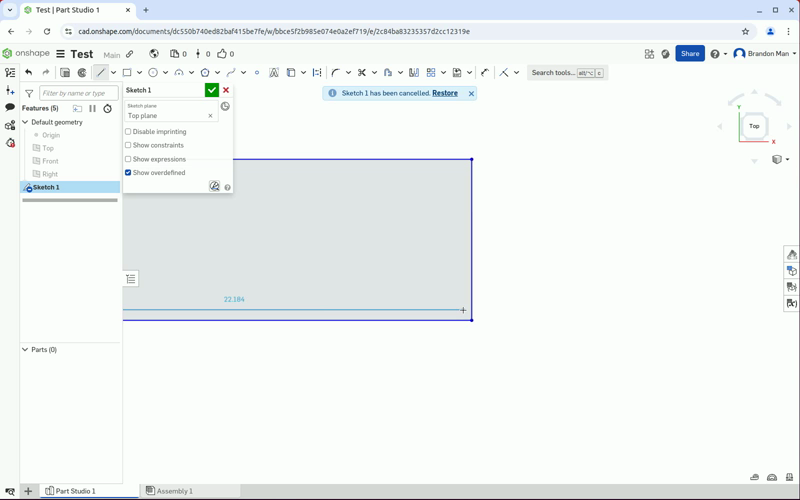
scroll(6)
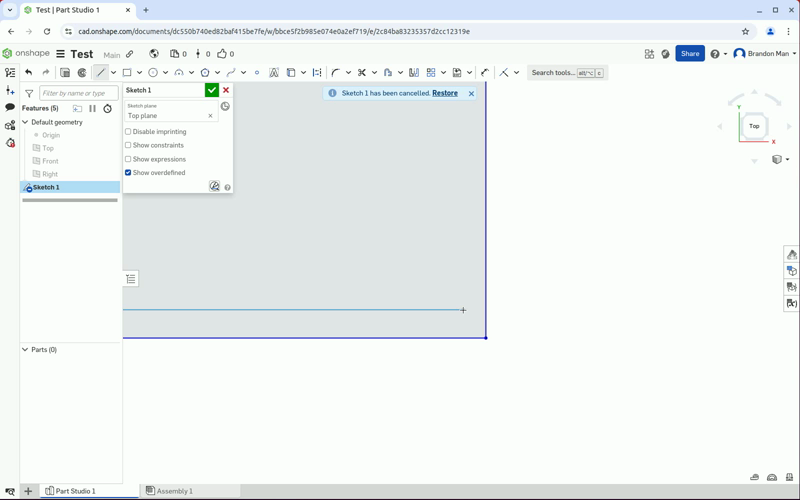
click(463, 309)
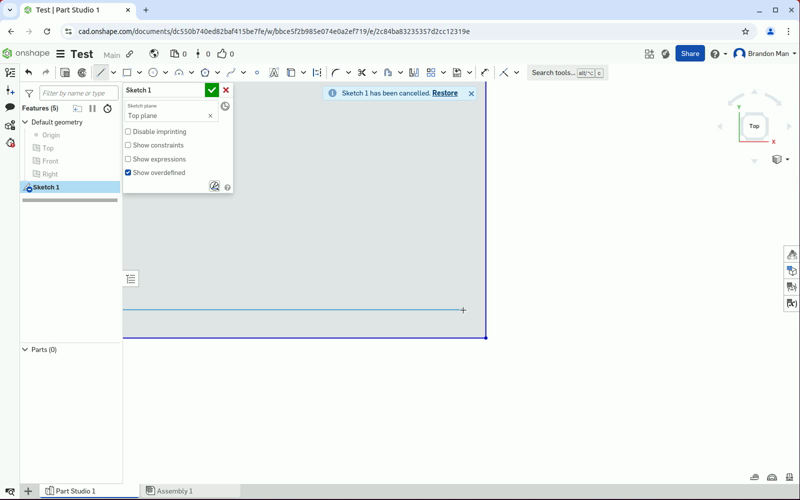
scroll(-6)
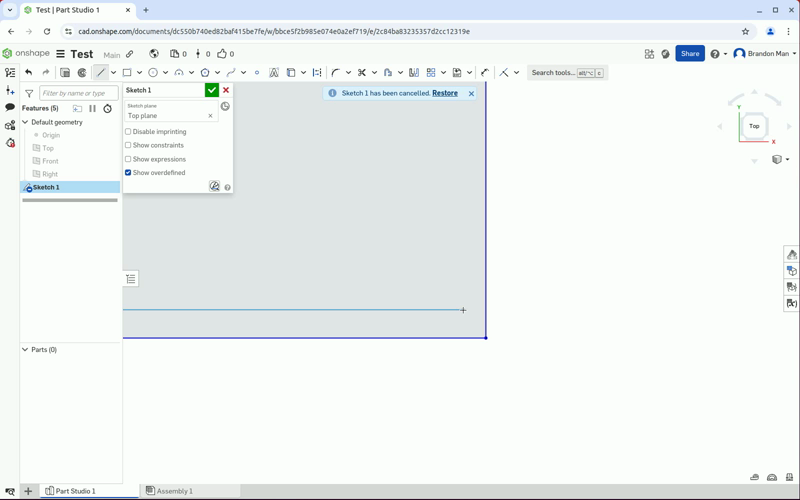
scroll(-6)
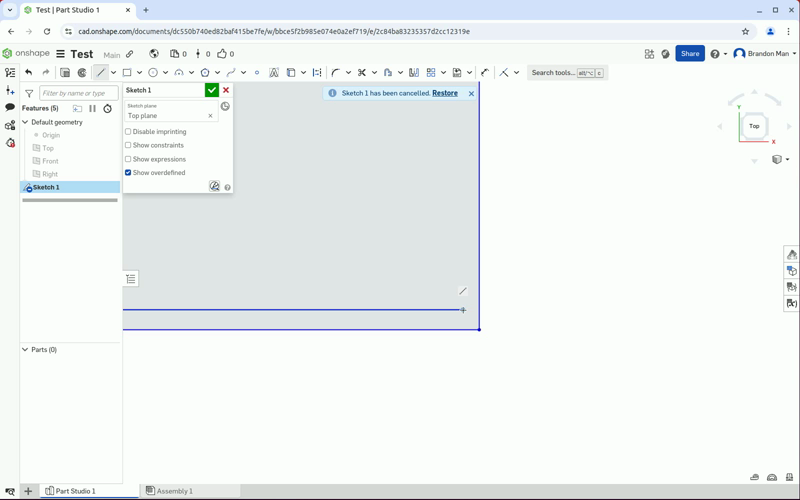
scroll(-6)
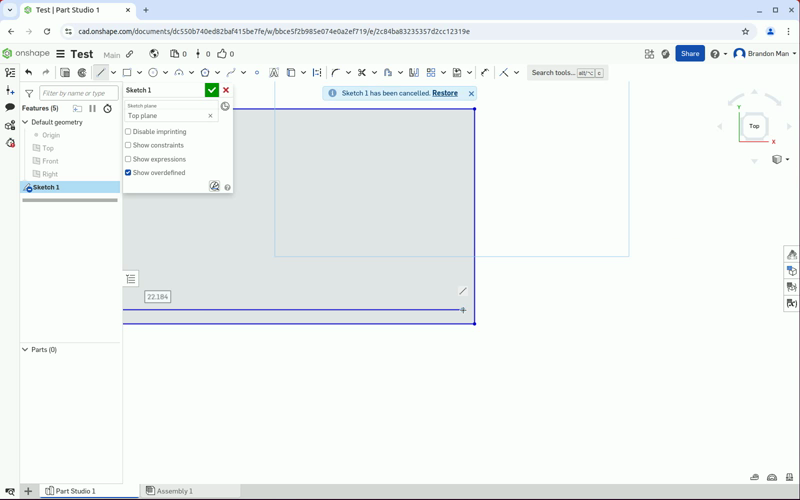
scroll(-6)
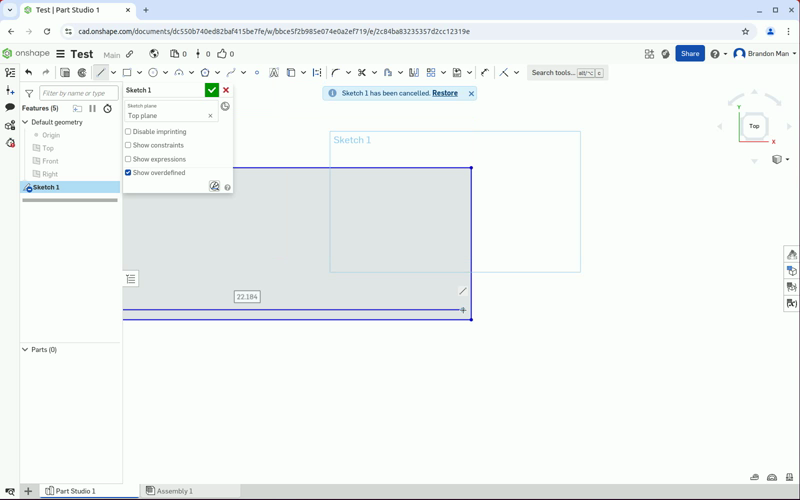
scroll(-6)
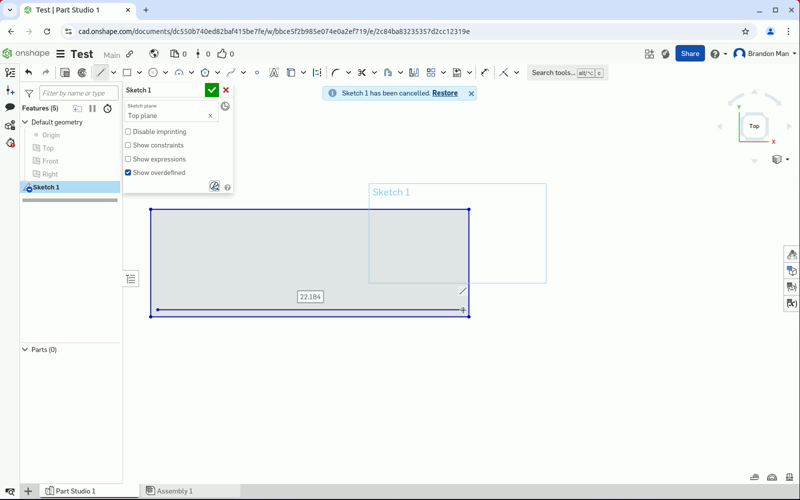
scroll(-6)
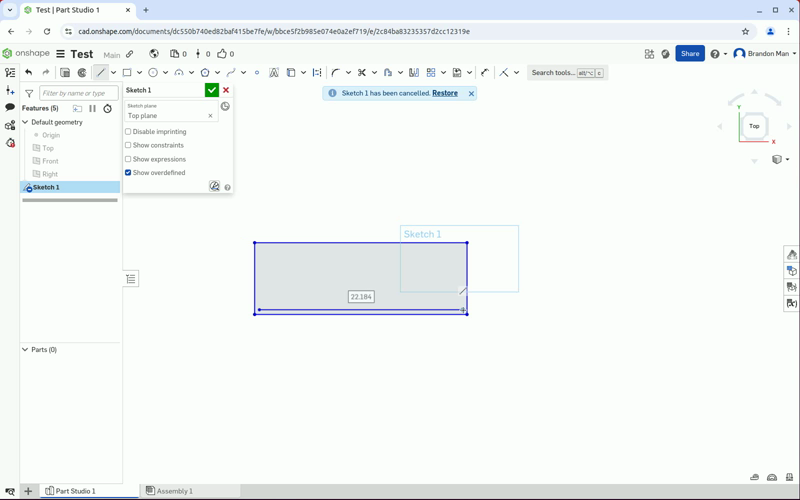
scroll(-6)
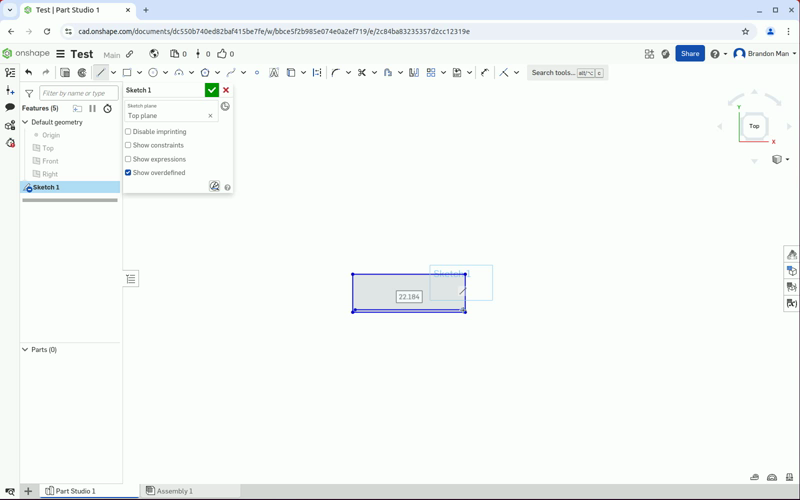
key_up(shift)
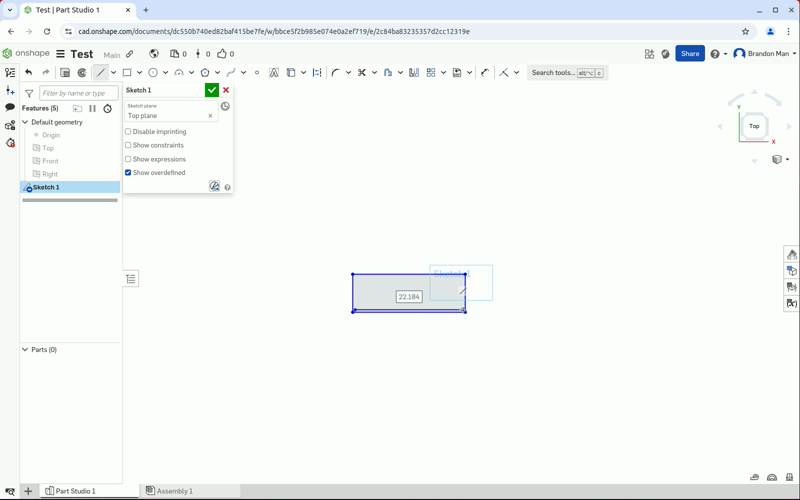
key_down(shift)
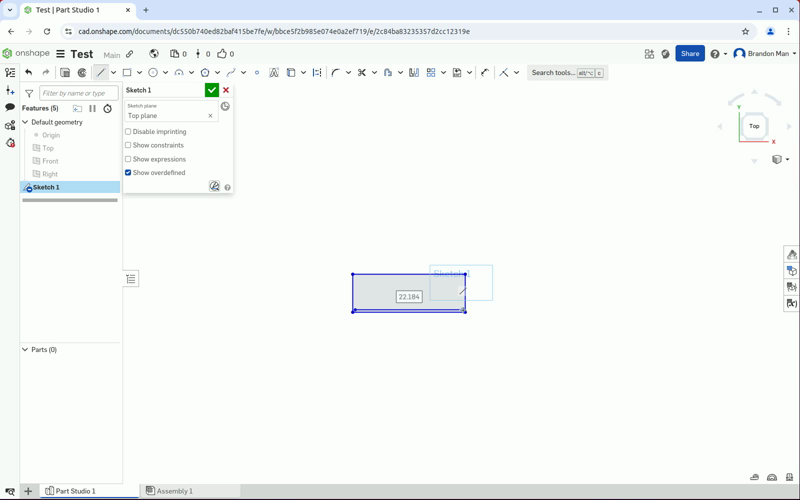
mouse_move(493, 309)
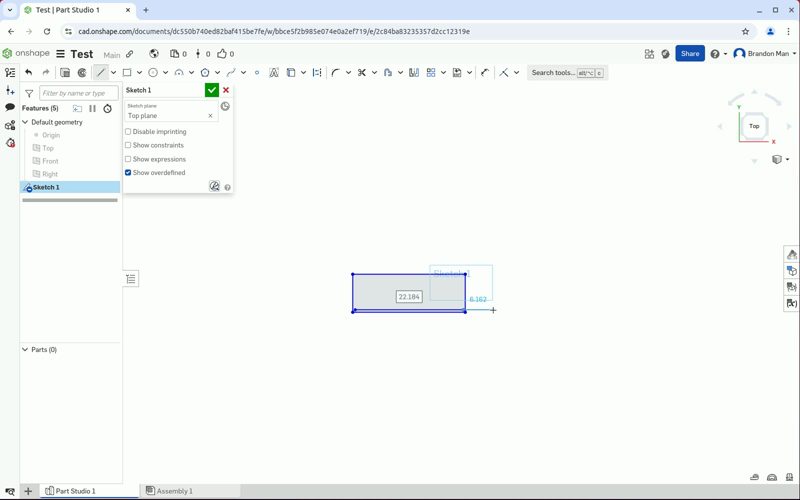
mouse_move(463, 276)
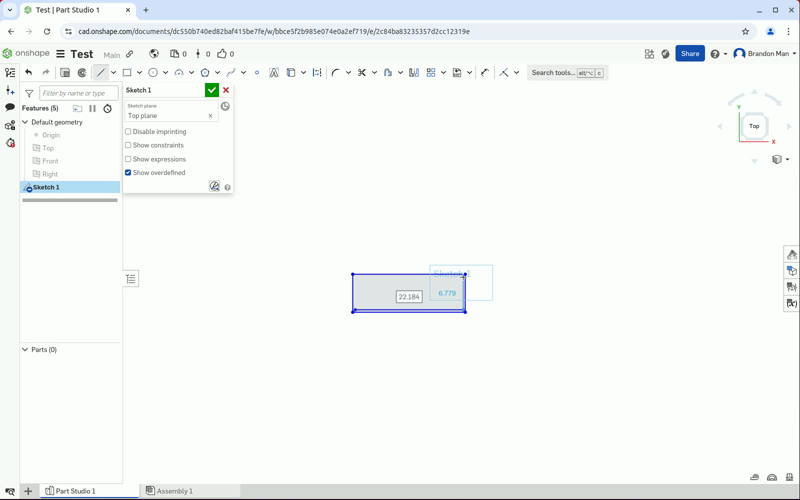
scroll(6)
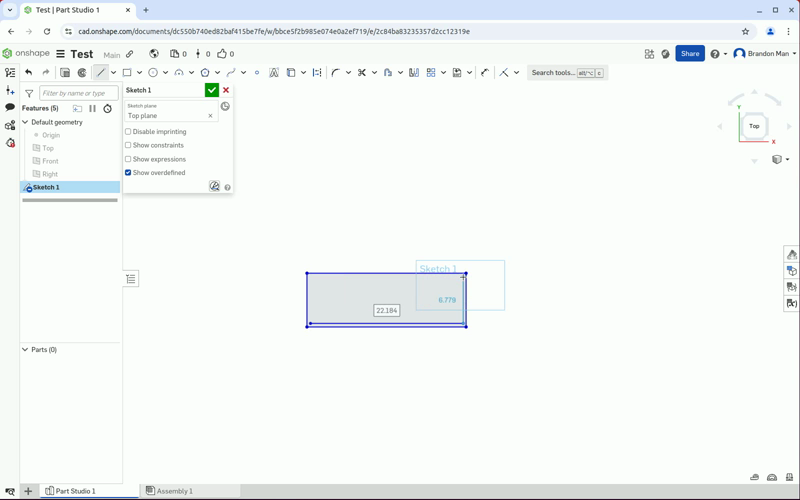
scroll(6)
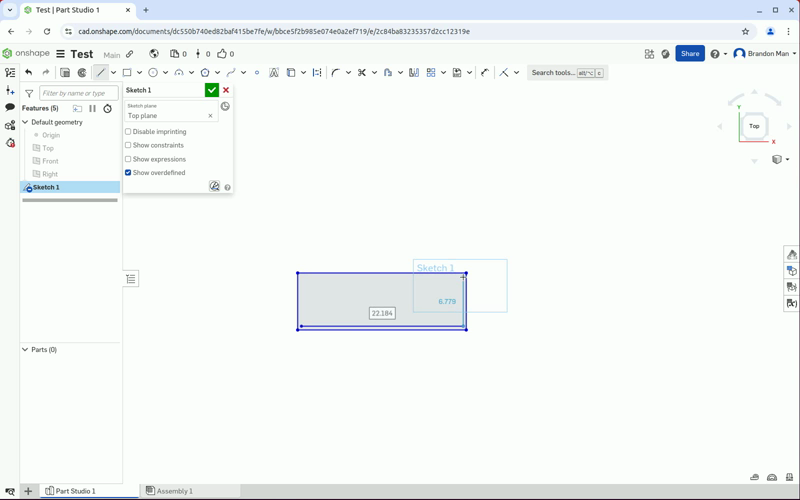
scroll(6)
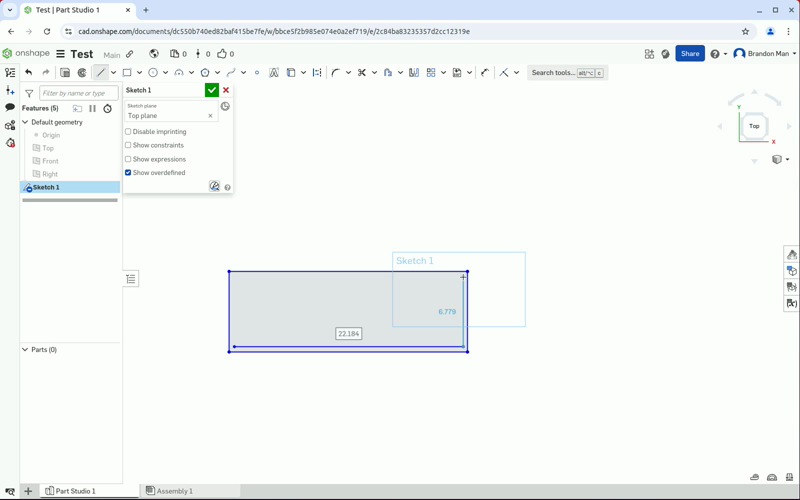
scroll(6)
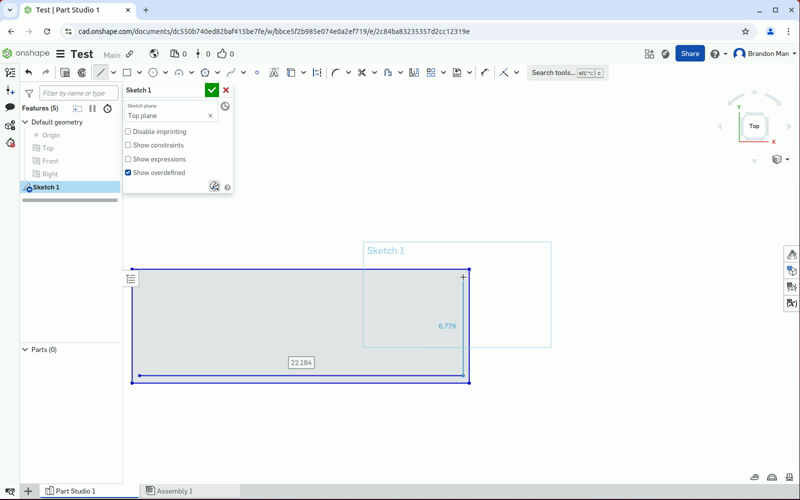
scroll(6)
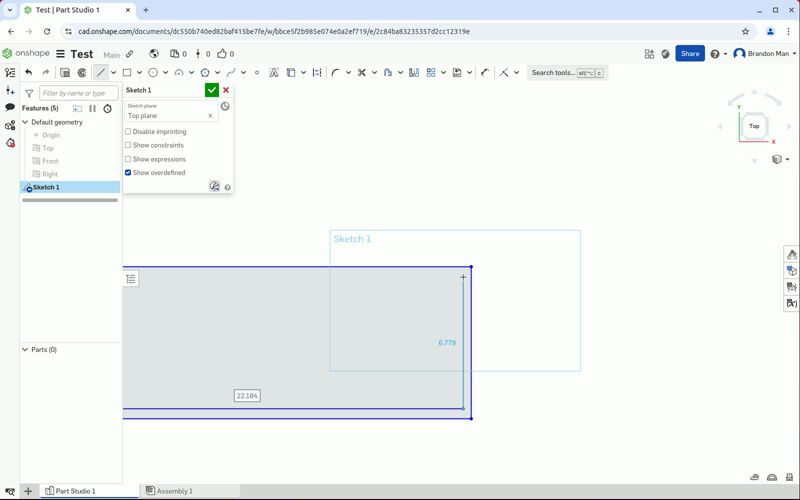
scroll(6)
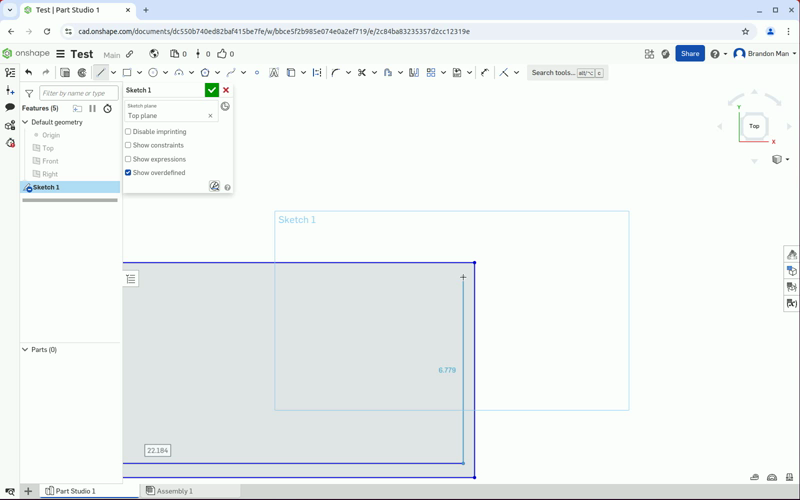
scroll(6)
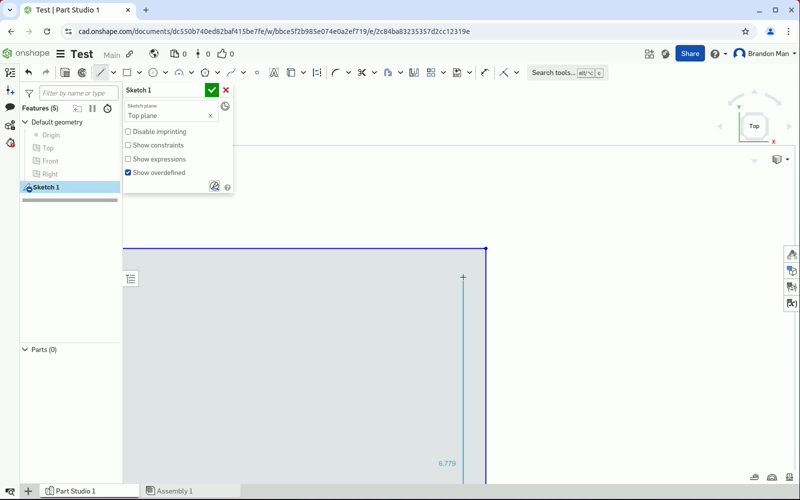
click(463, 276)
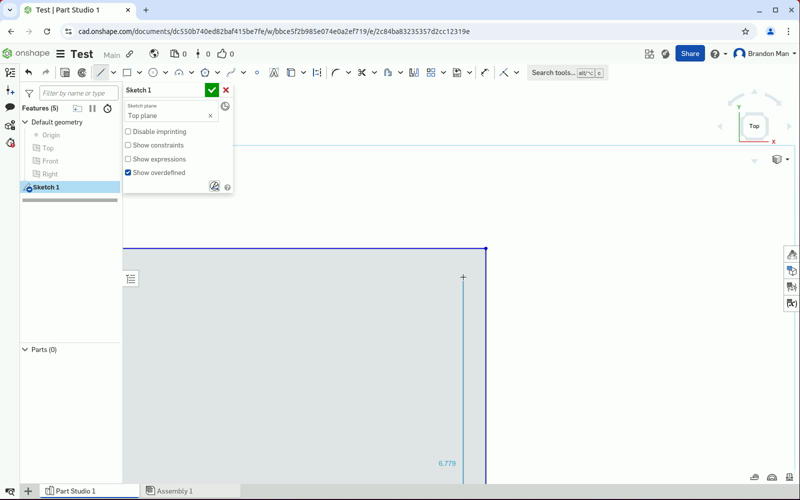
scroll(-6)
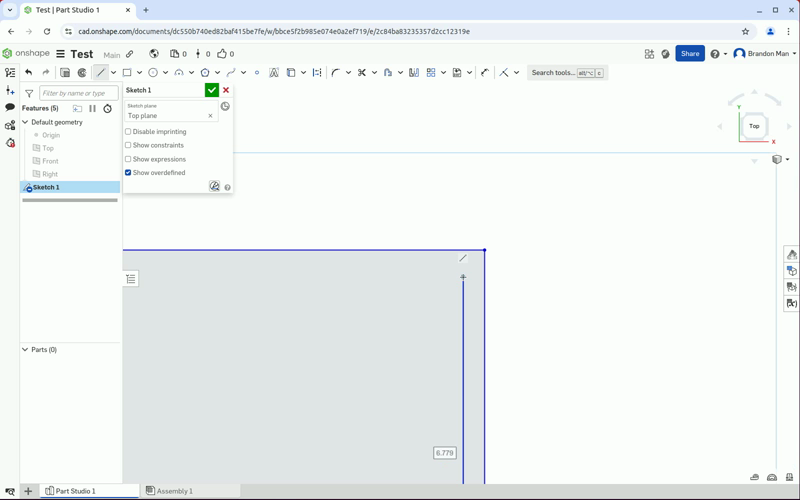
scroll(-6)
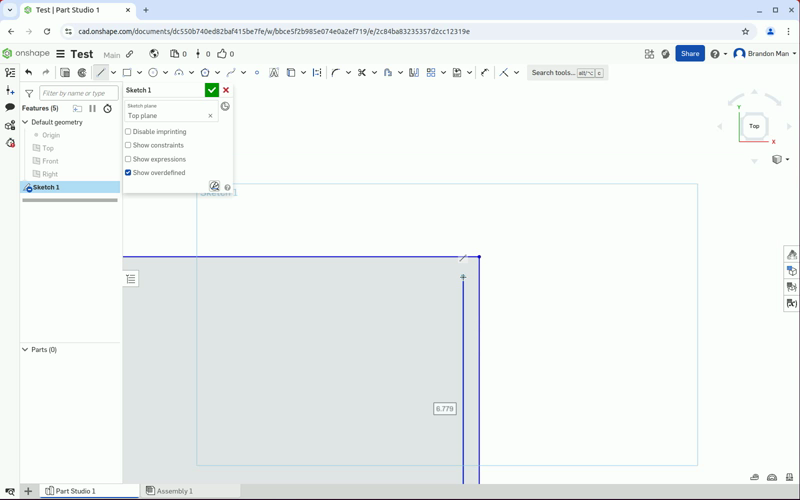
scroll(-6)
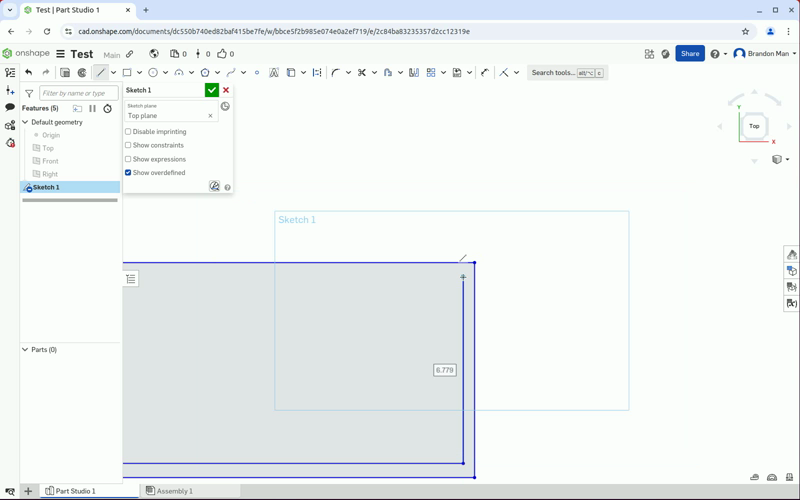
scroll(-6)
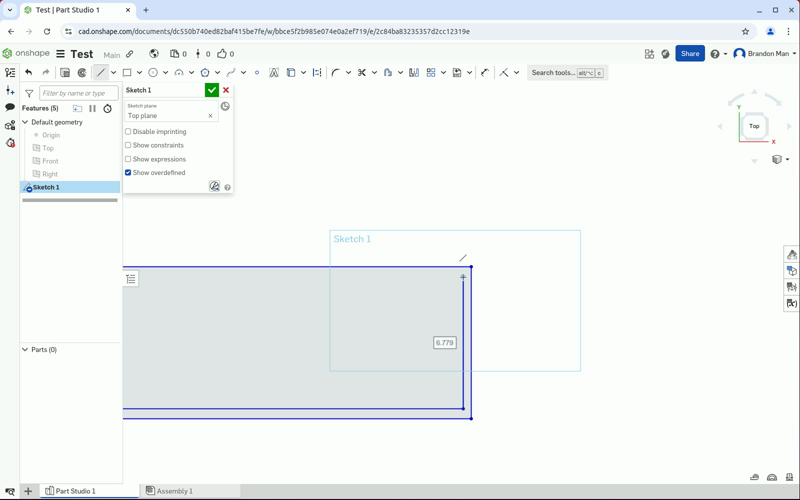
scroll(-6)
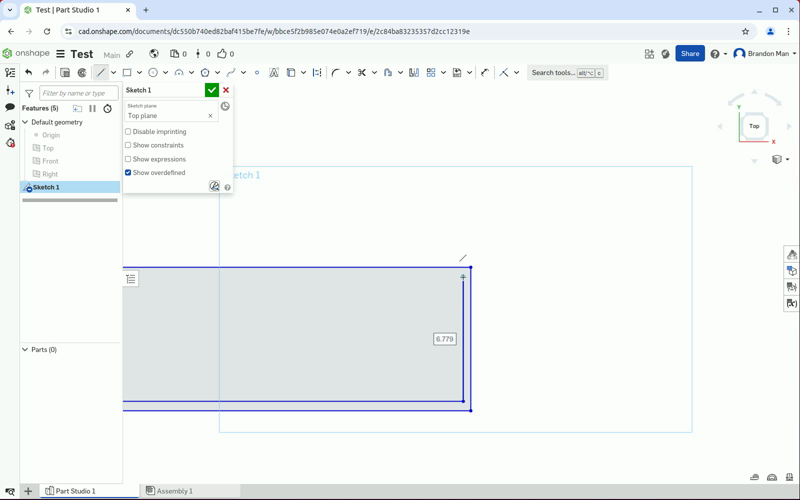
scroll(-6)
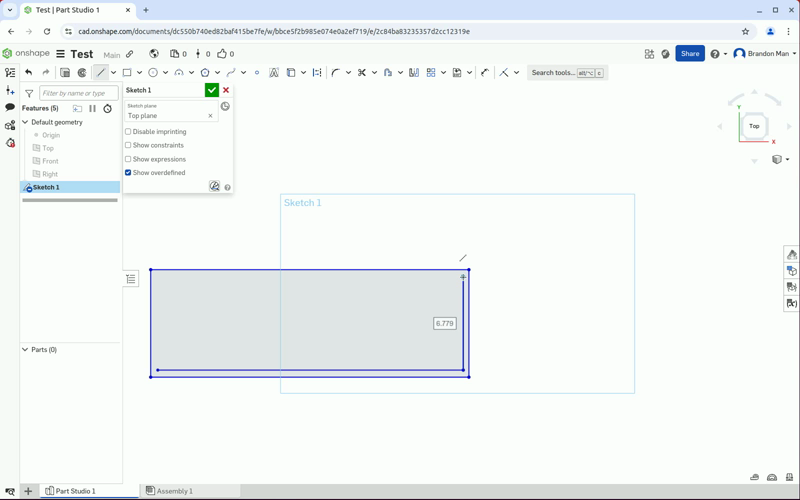
scroll(-6)
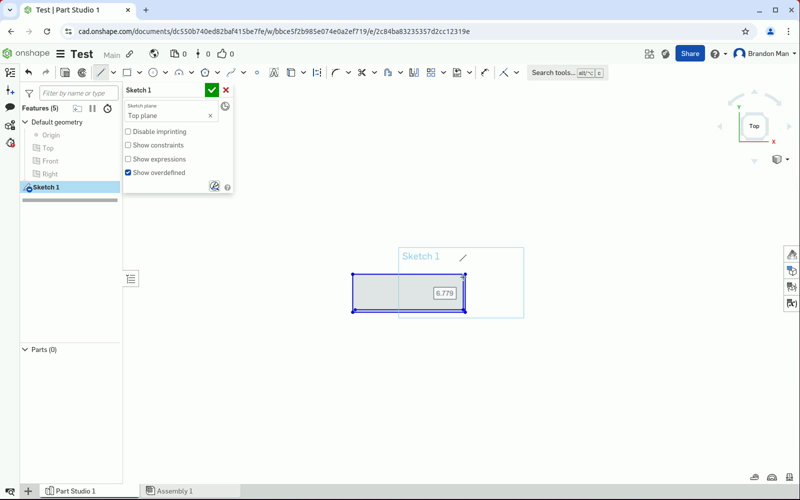
key_up(shift)
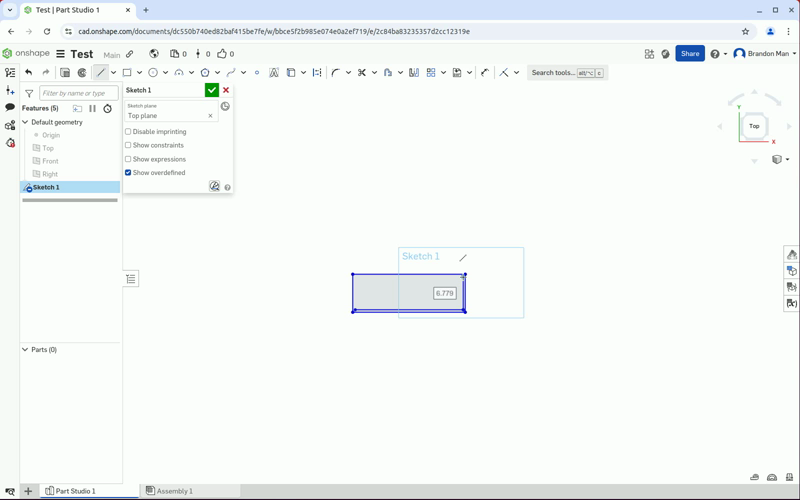
key_down(shift)
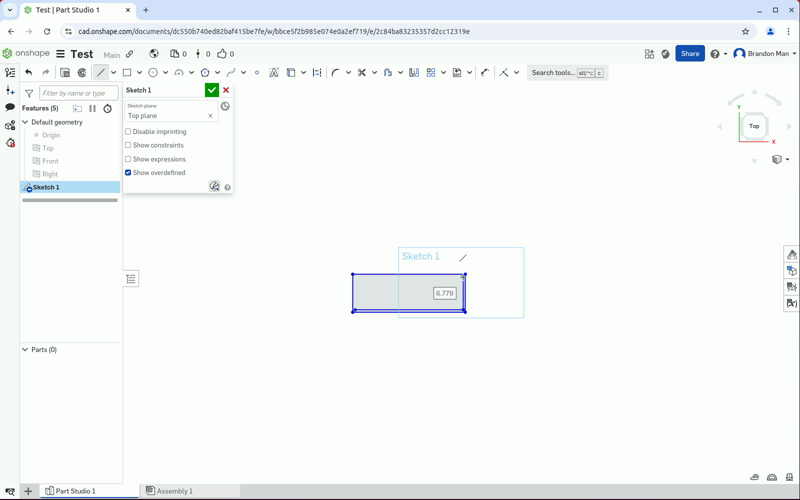
mouse_move(355, 276)
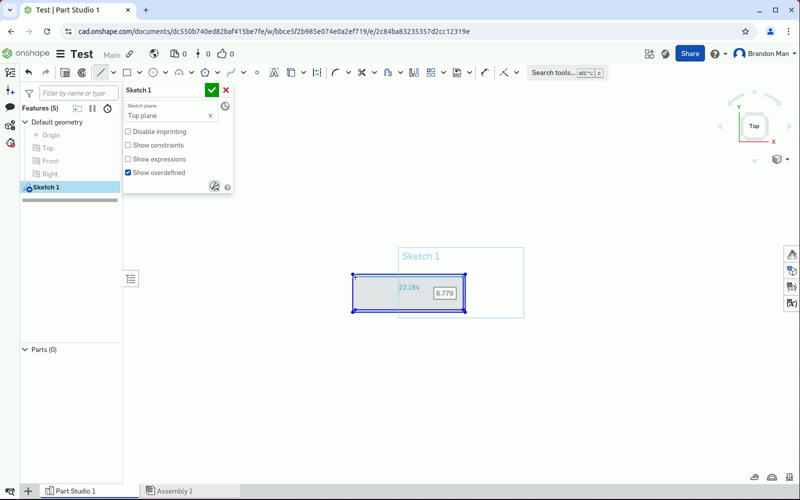
scroll(6)
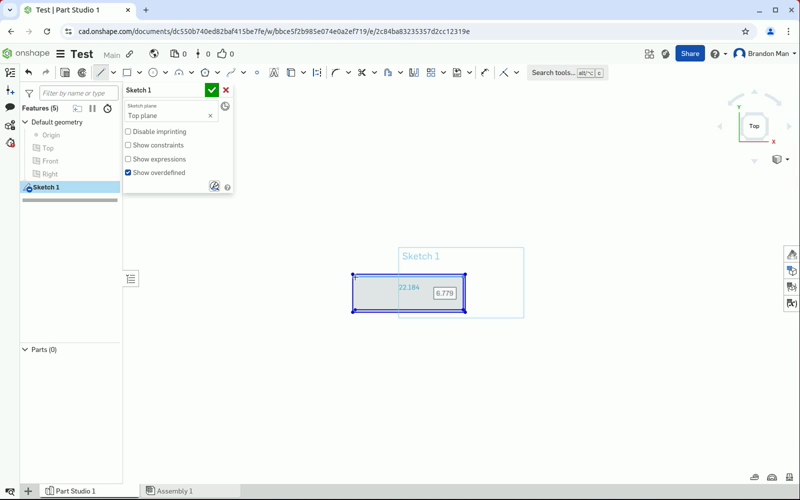
scroll(6)
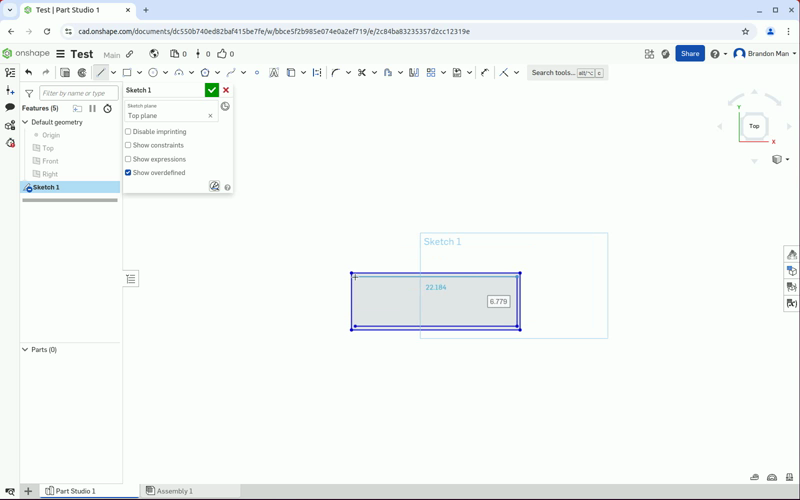
scroll(6)
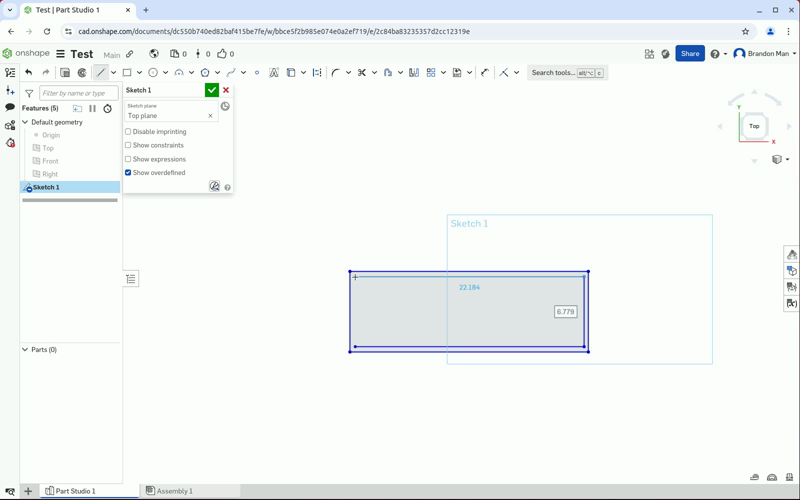
scroll(6)
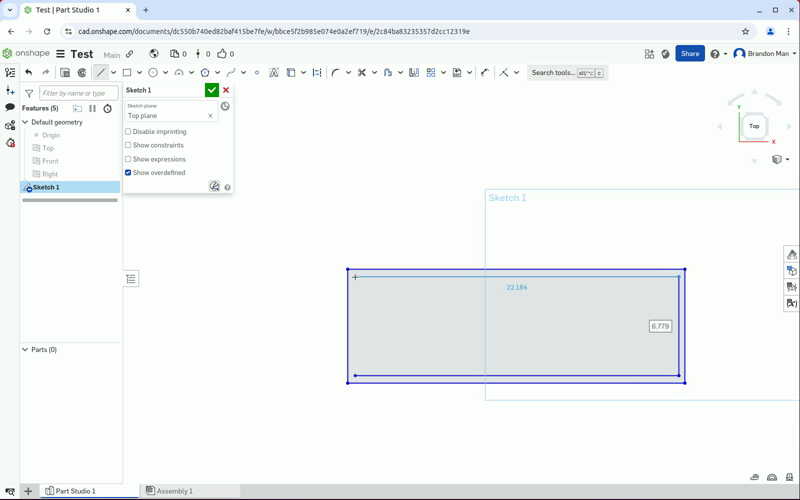
scroll(6)
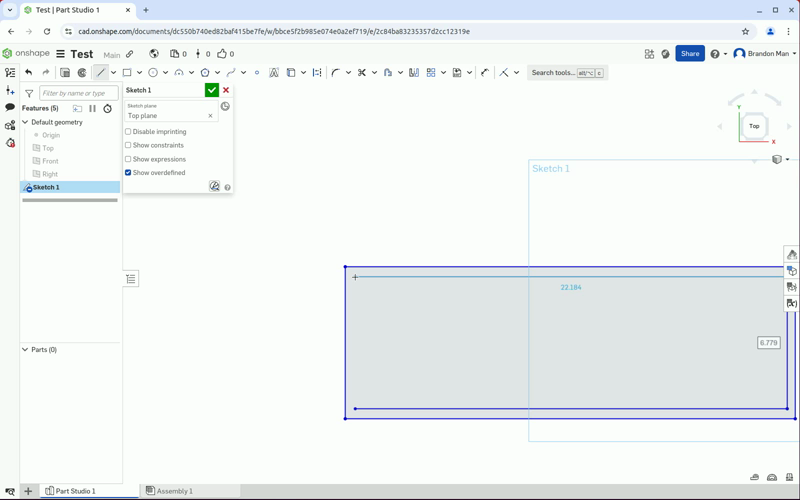
scroll(6)
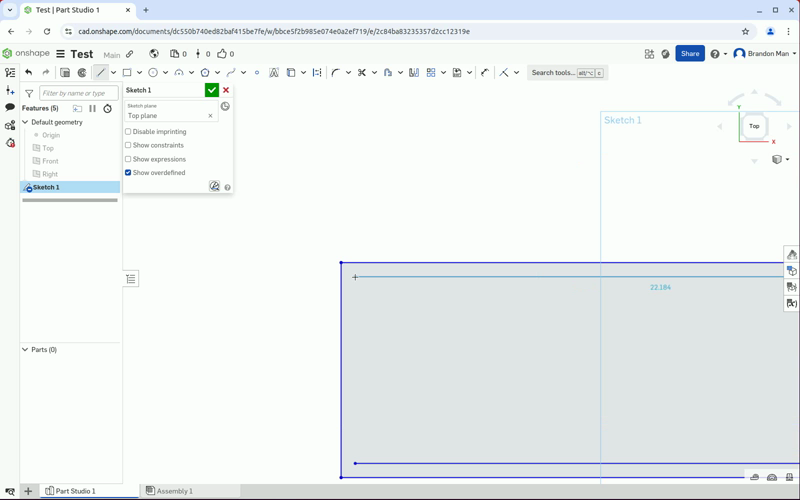
scroll(6)
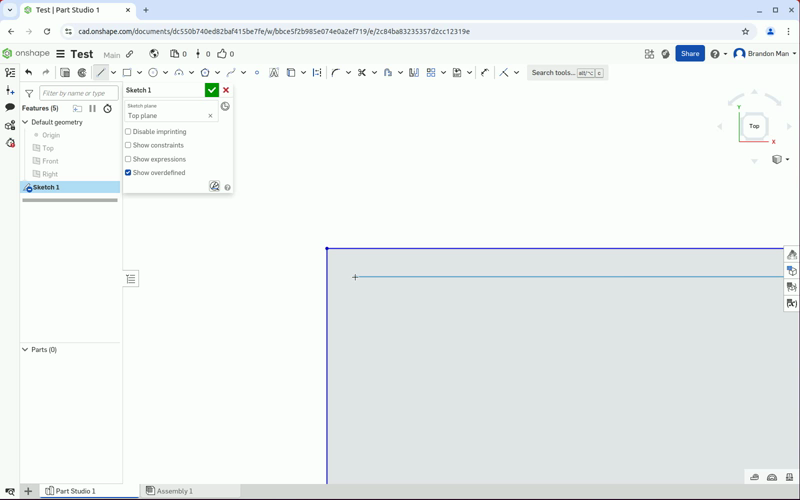
click(355, 276)
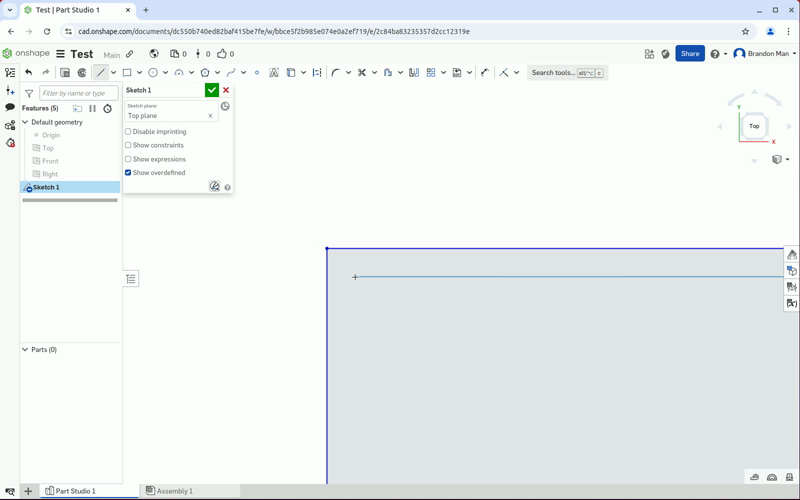
scroll(-6)
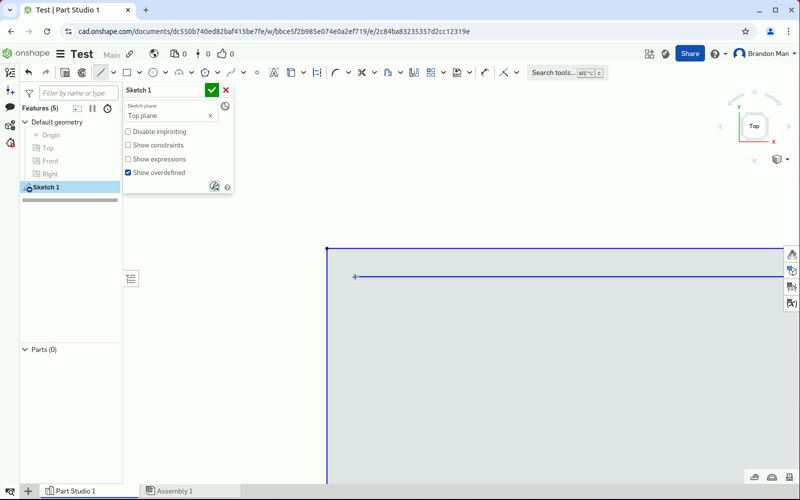
scroll(-6)
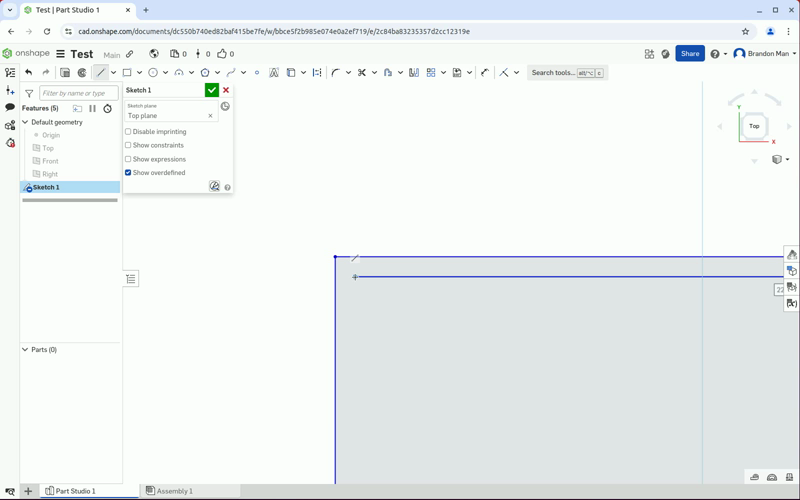
scroll(-6)
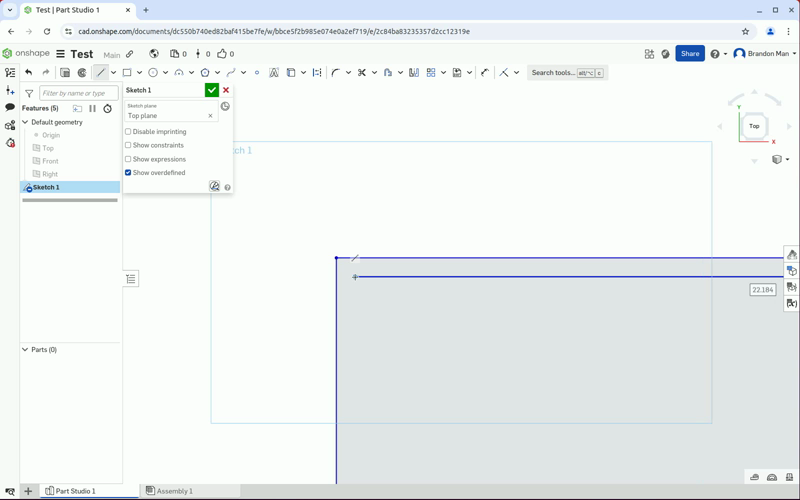
scroll(-6)
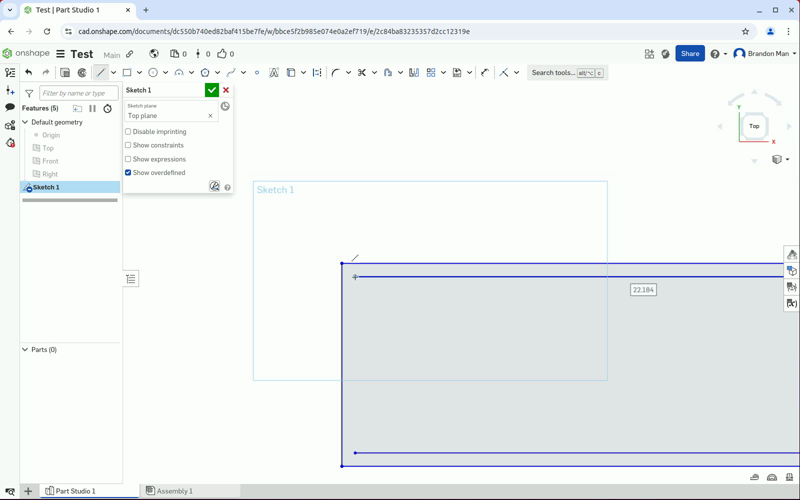
scroll(-6)
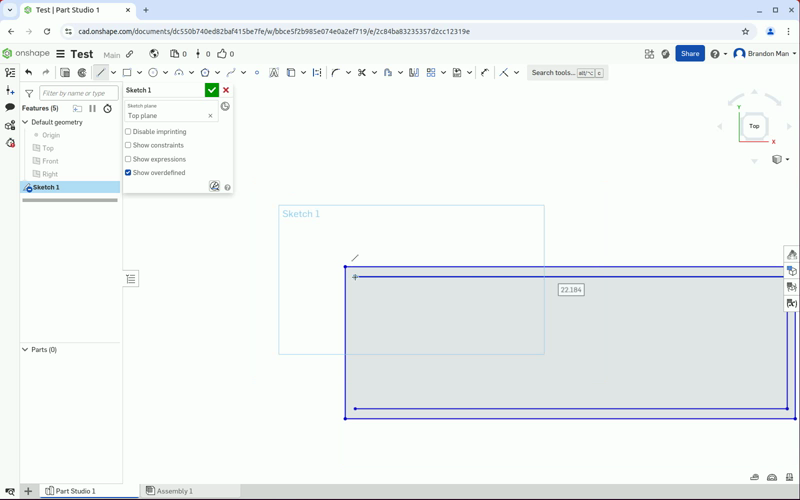
scroll(-6)
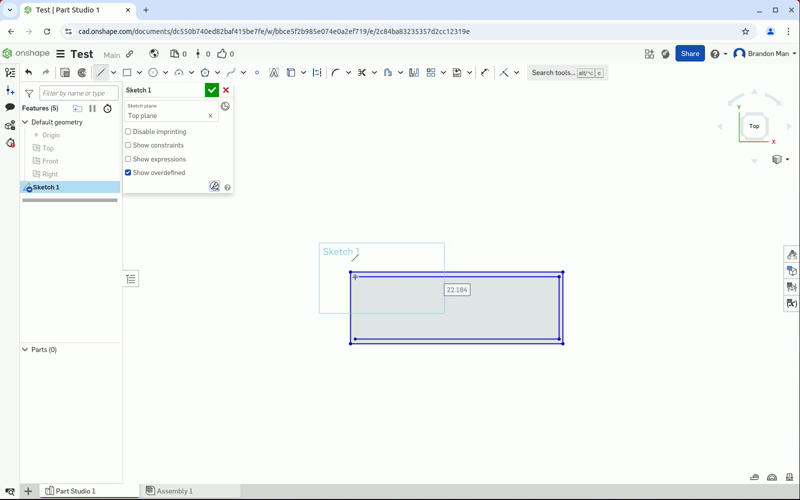
scroll(-6)
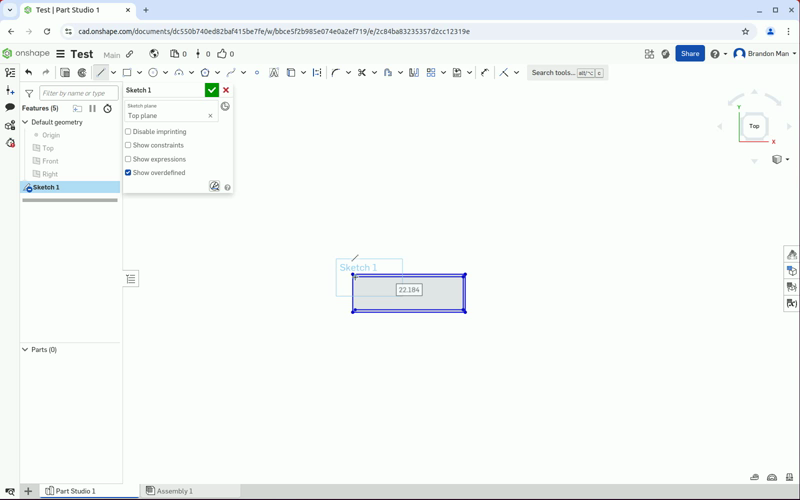
key_up(shift)
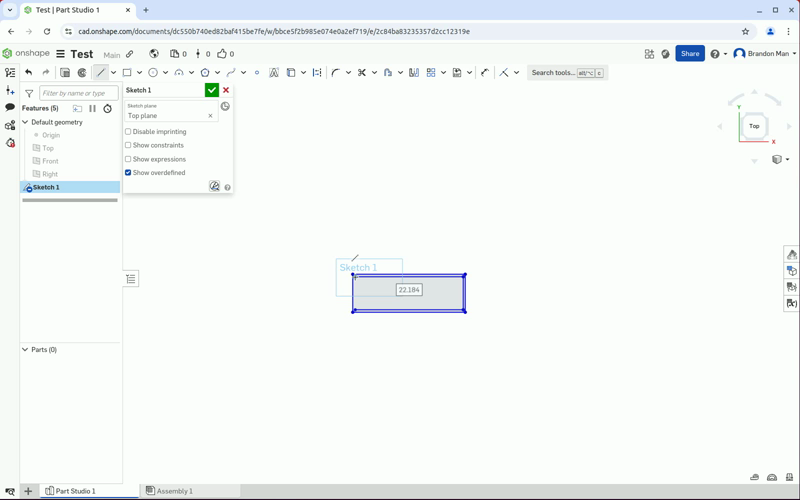
mouse_move(385, 276)
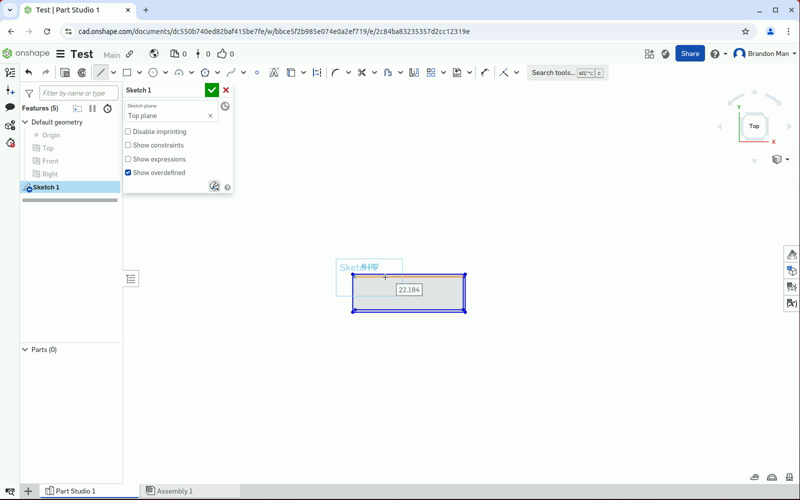
key_down(shift)
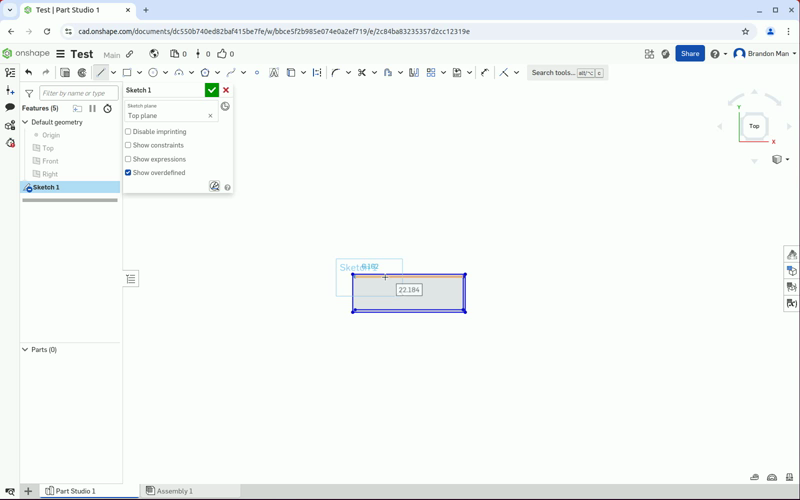
mouse_move(355, 309)
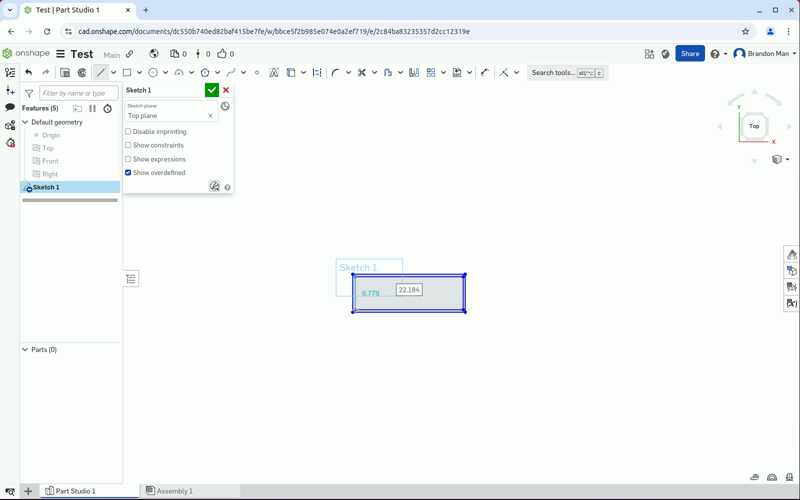
scroll(6)
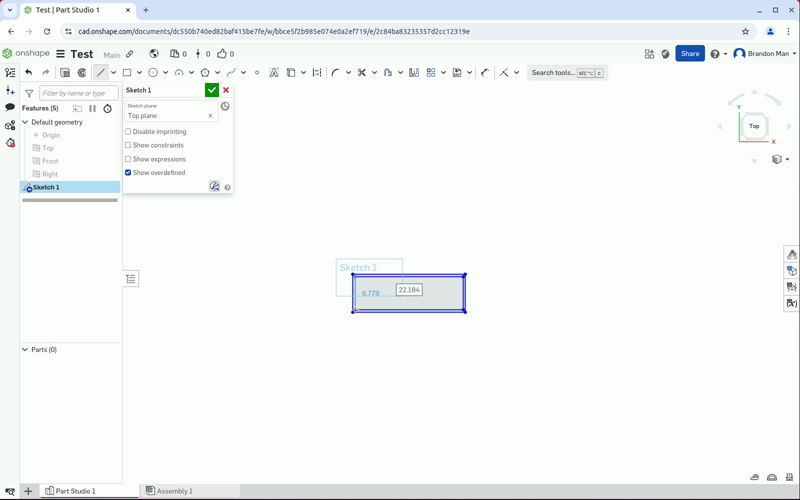
scroll(6)
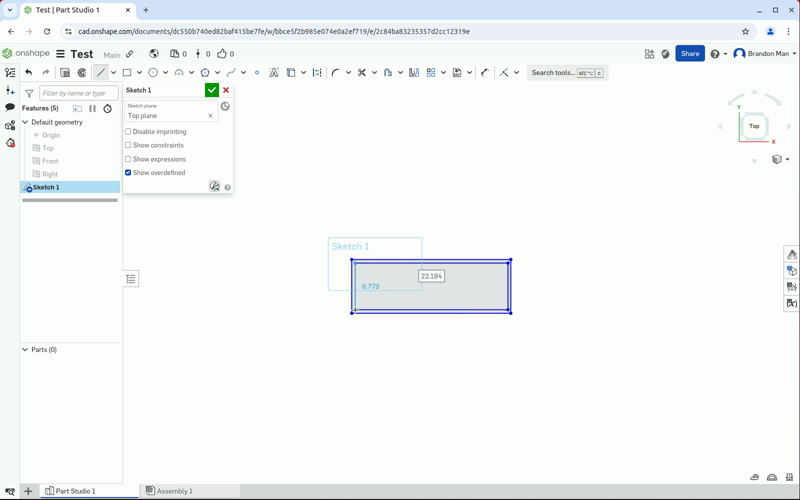
scroll(6)
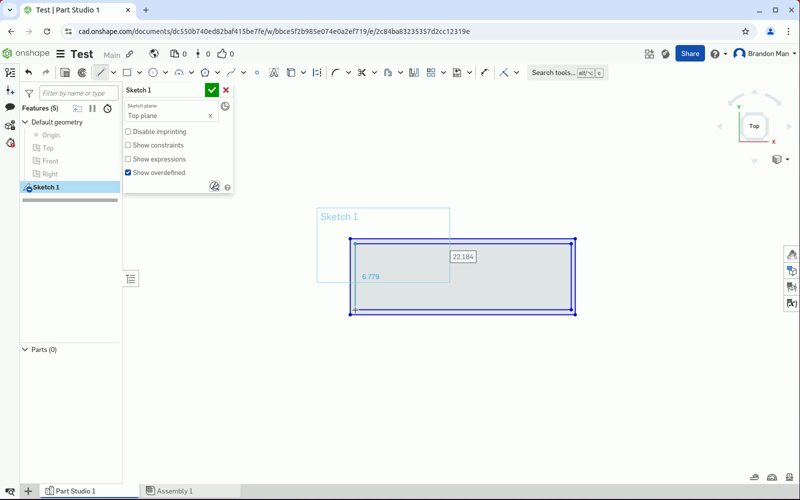
scroll(6)
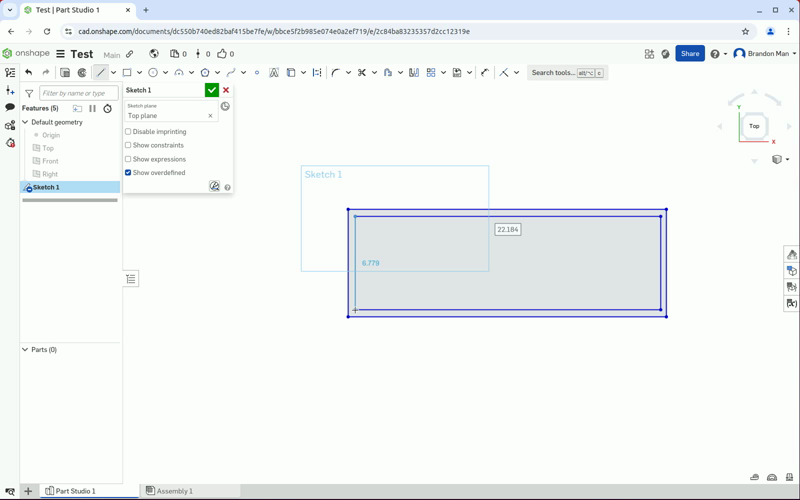
scroll(6)
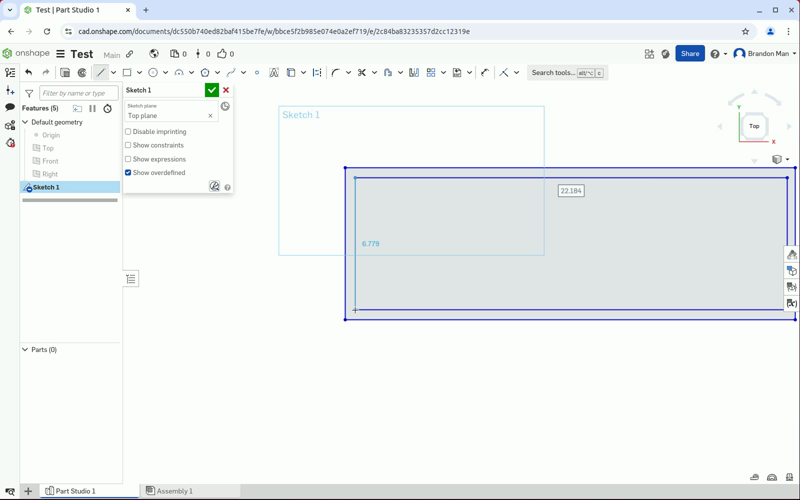
scroll(6)
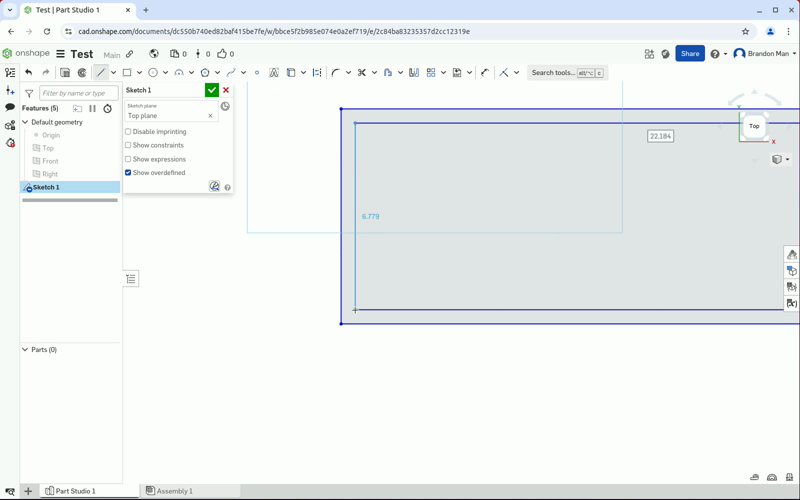
scroll(6)
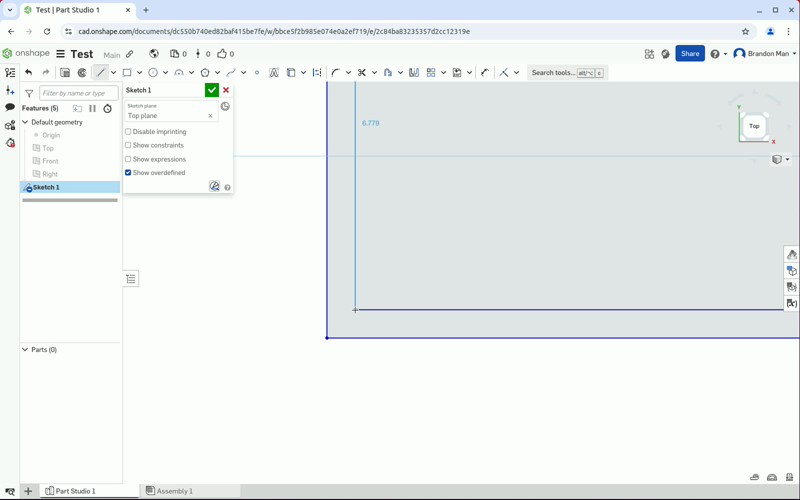
key_up(shift)
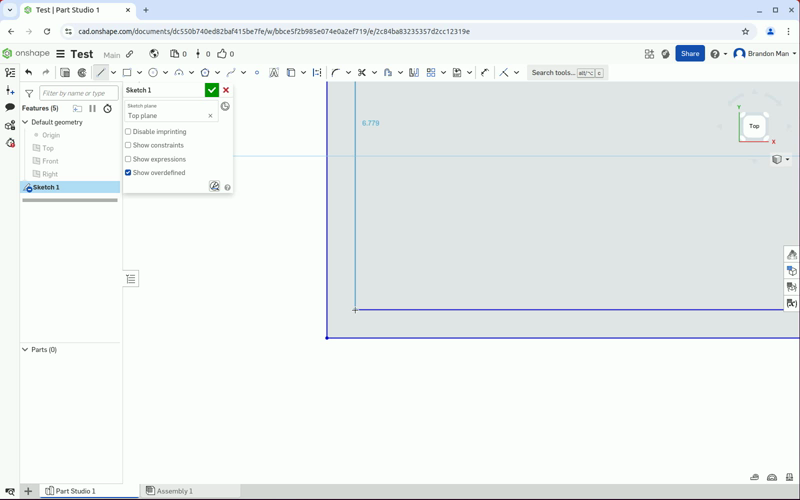
click(355, 309)
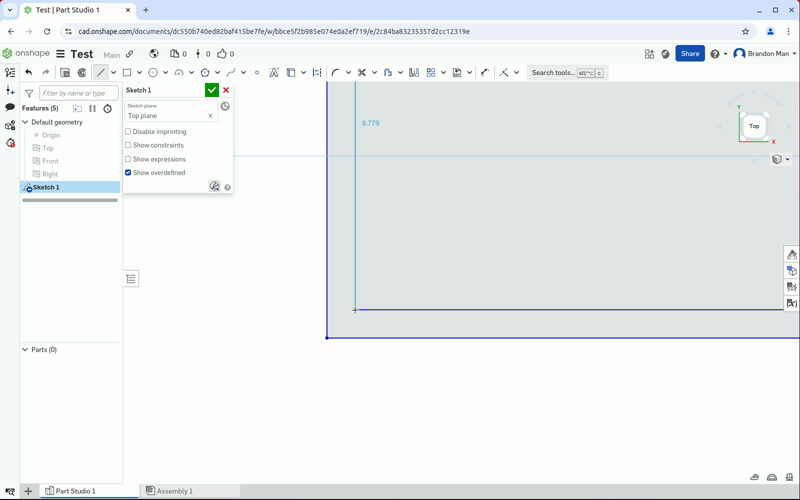
scroll(-6)
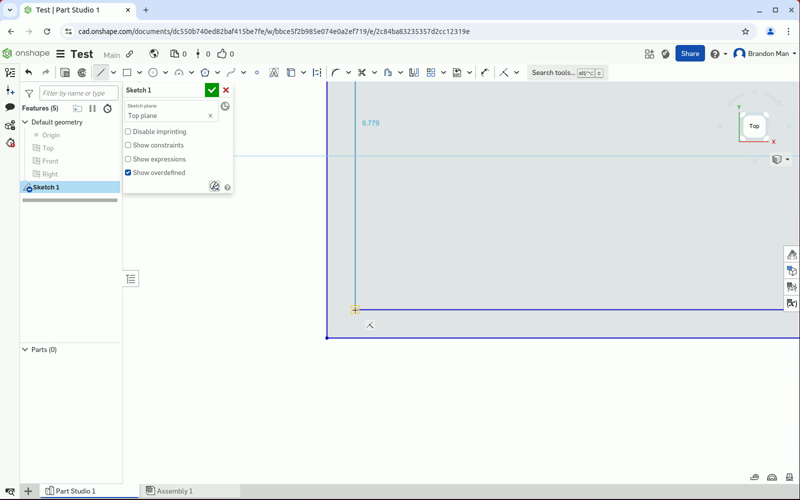
scroll(-6)
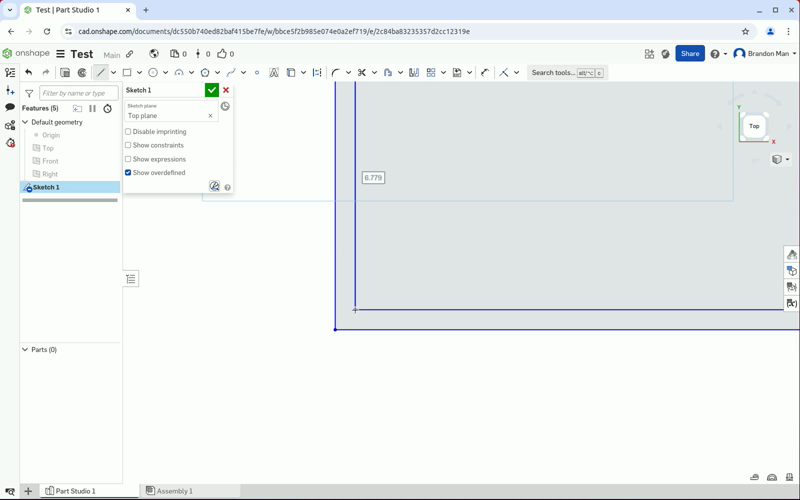
scroll(-6)
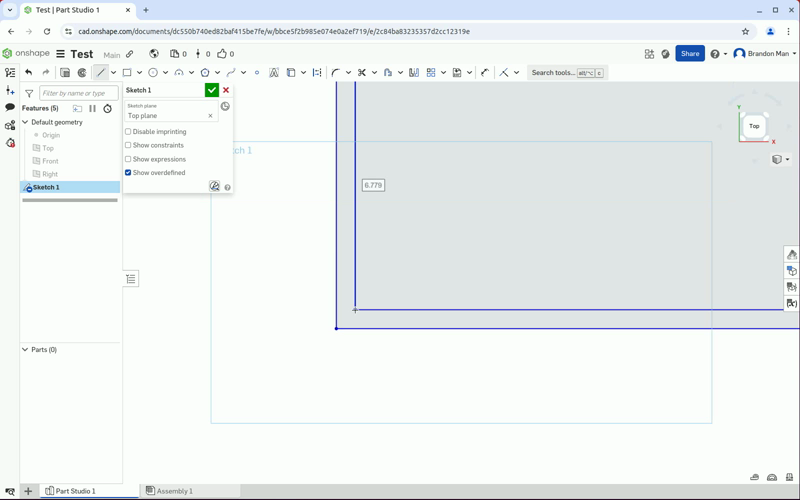
scroll(-6)
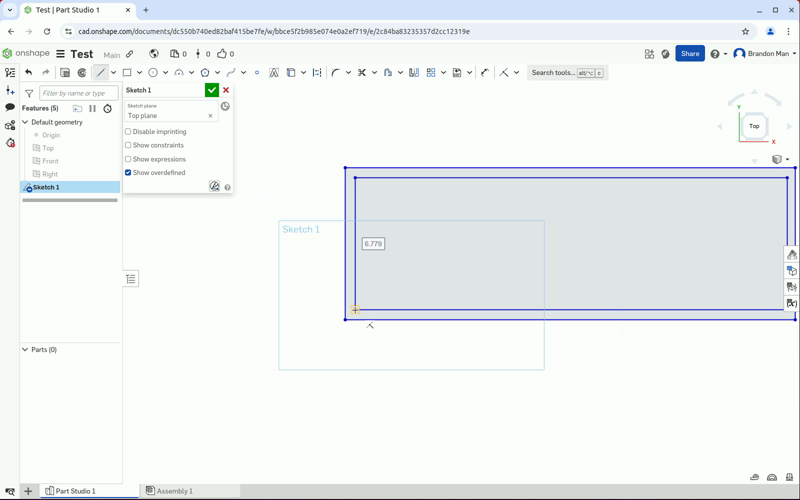
scroll(-6)
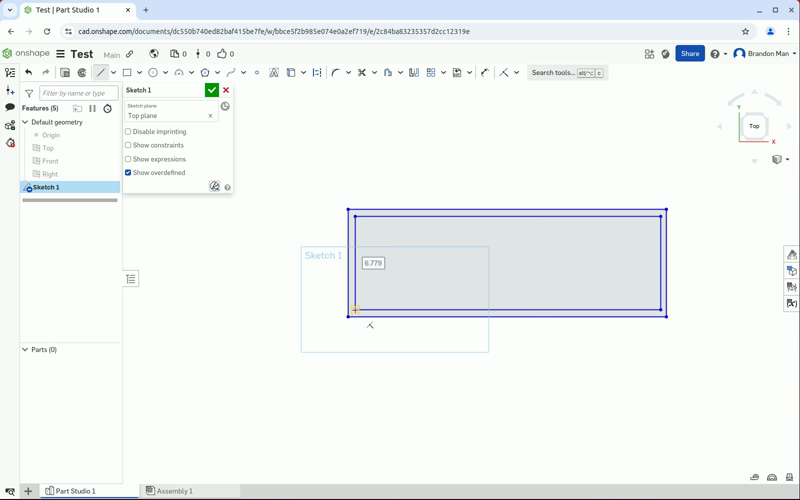
scroll(-6)
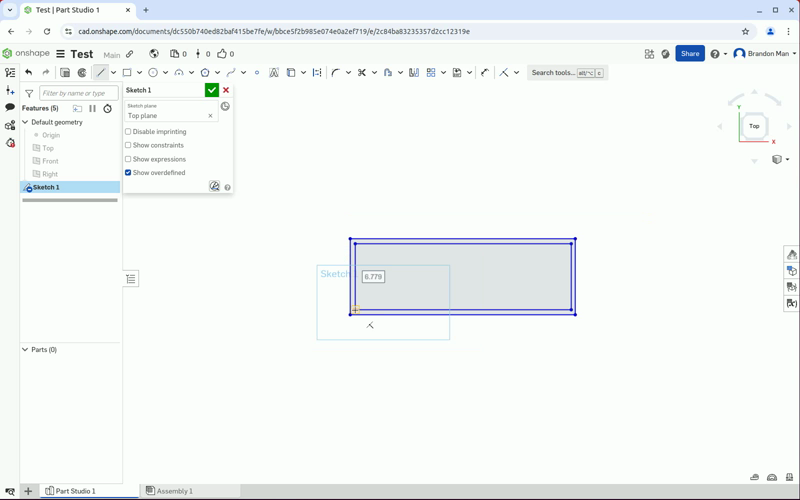
scroll(-6)
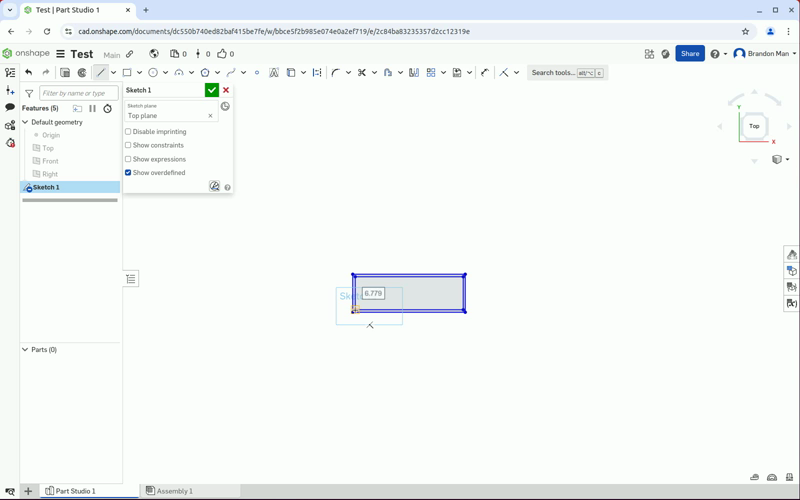
key(esc)
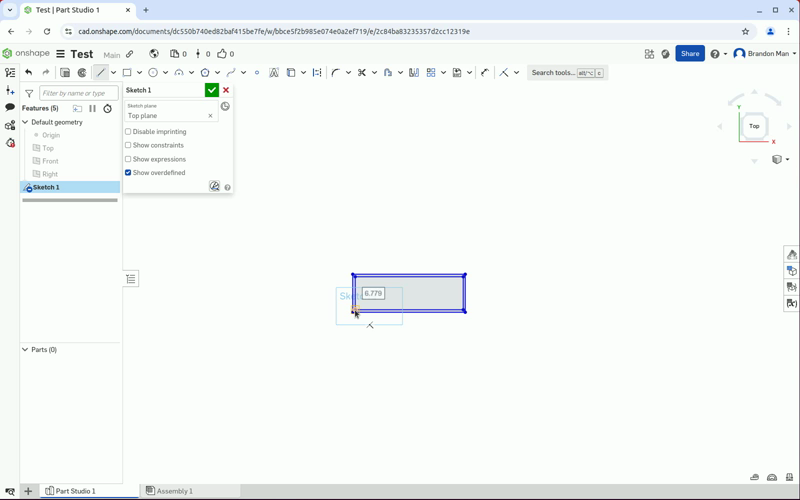
mouse_move(424, 274)
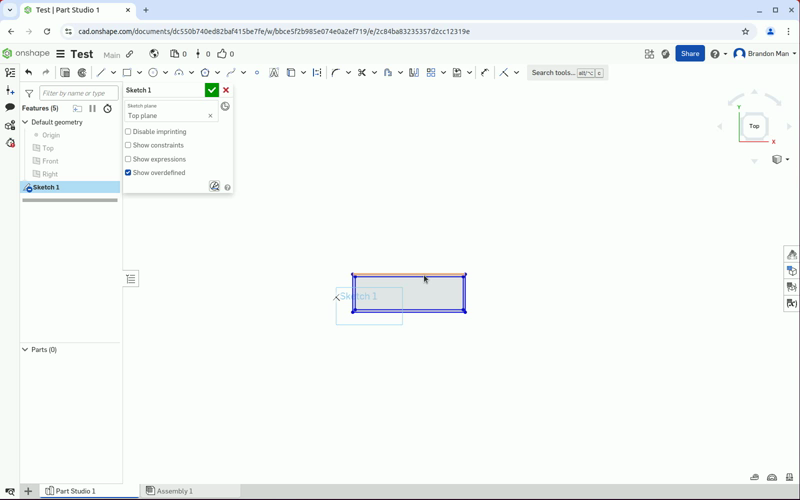
scroll(6)
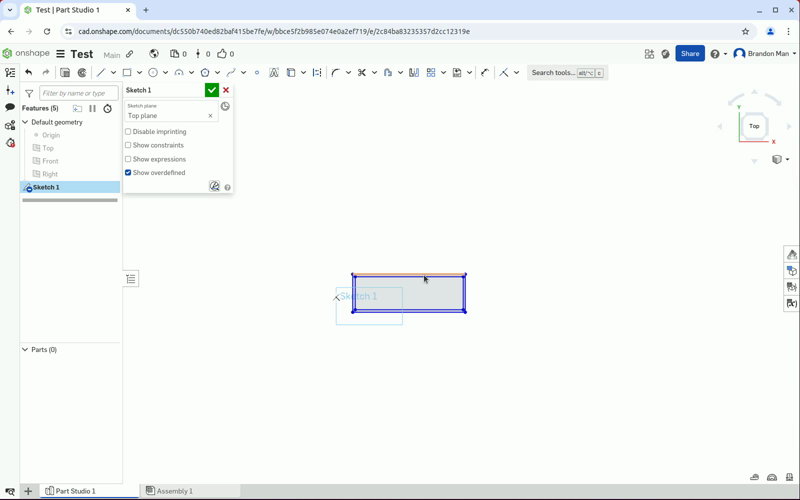
scroll(6)
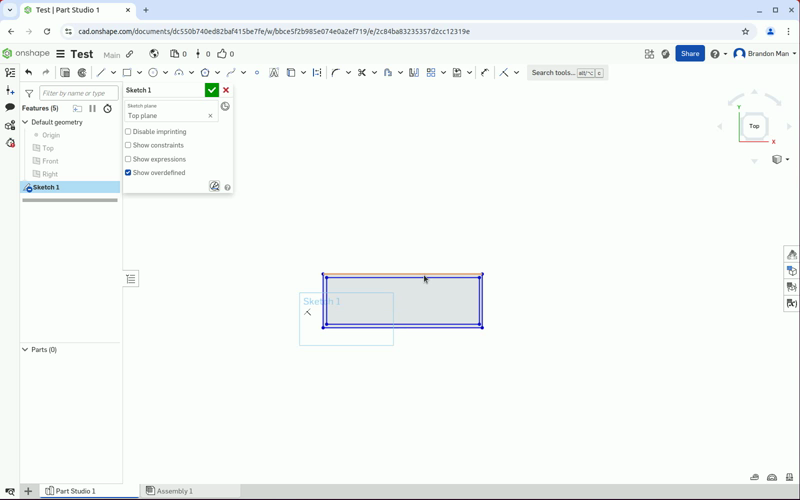
scroll(6)
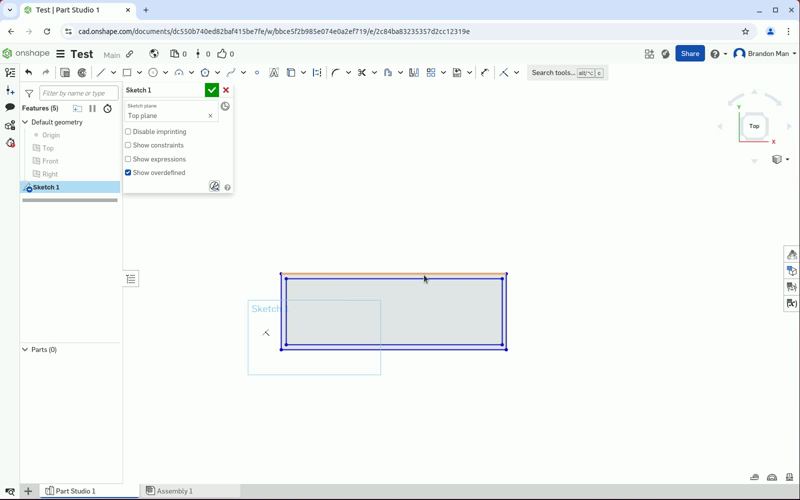
scroll(6)
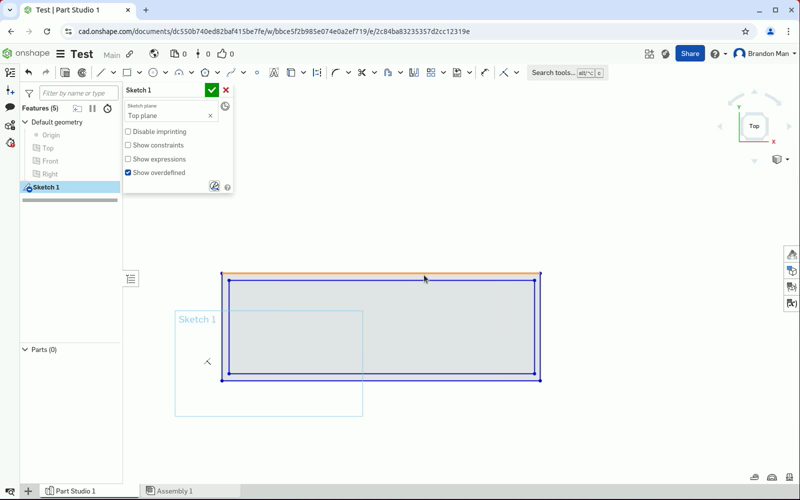
scroll(6)
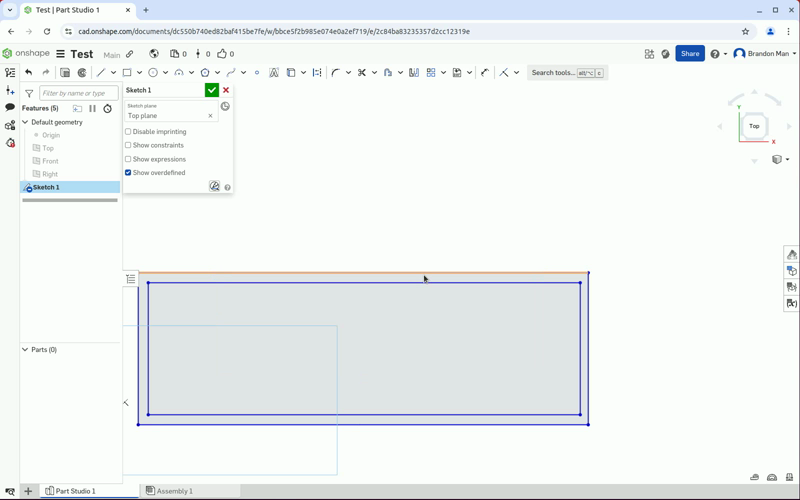
scroll(6)
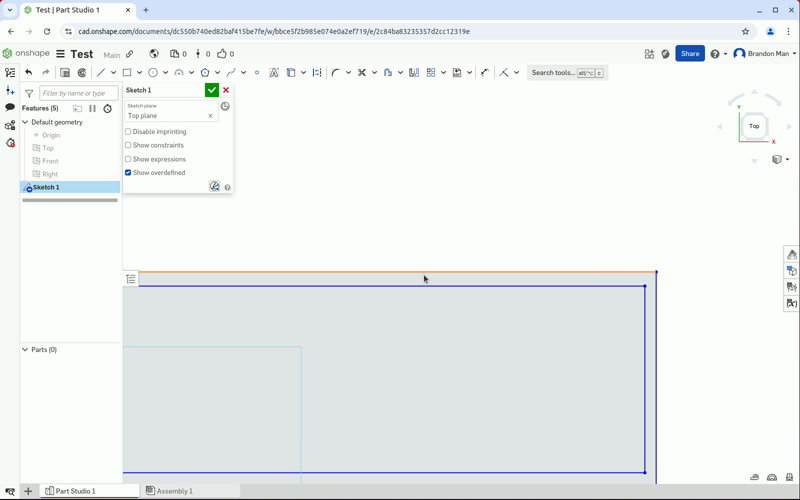
scroll(6)
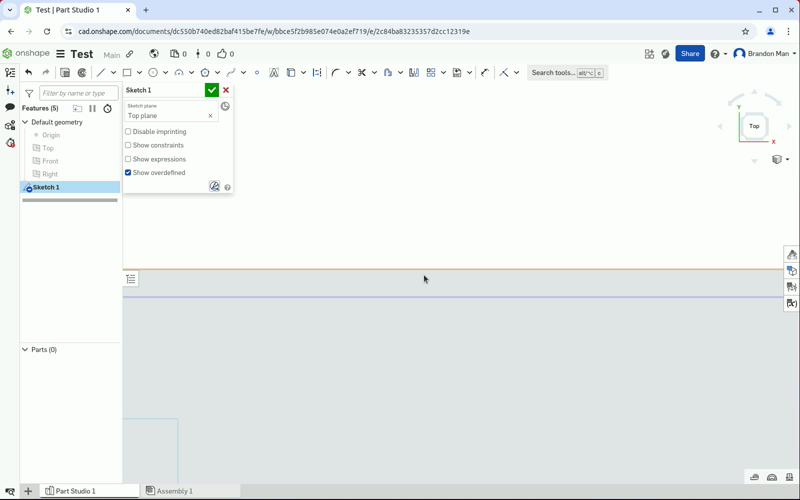
click(424, 274)
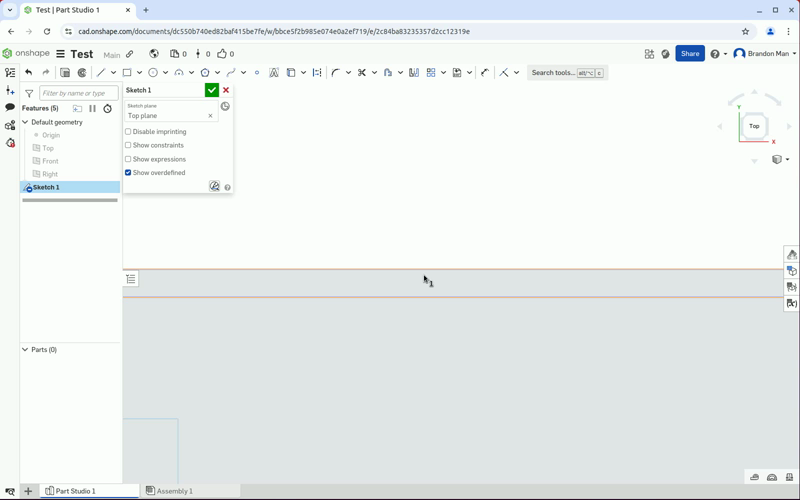
scroll(-6)
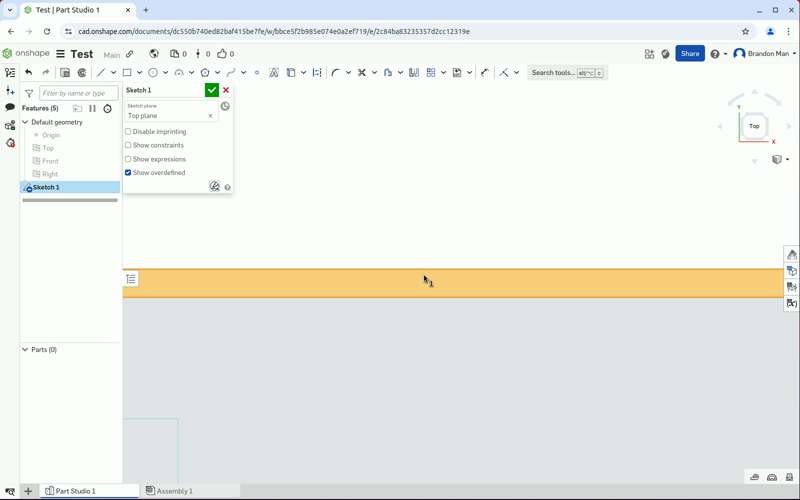
scroll(-6)
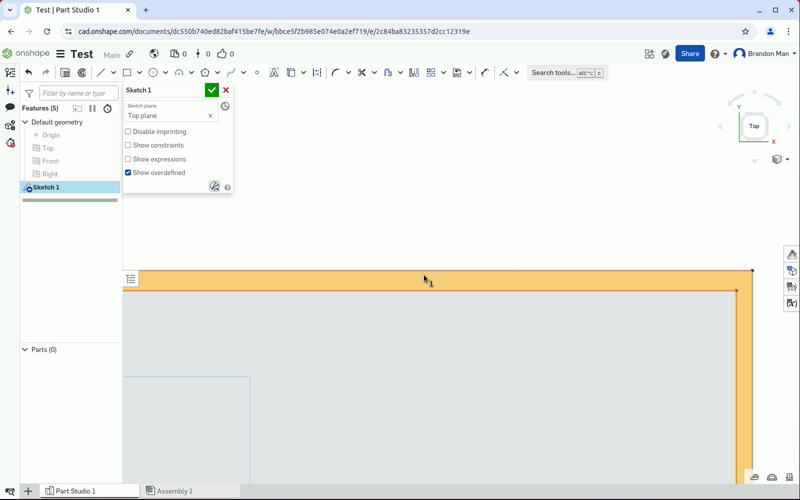
scroll(-6)
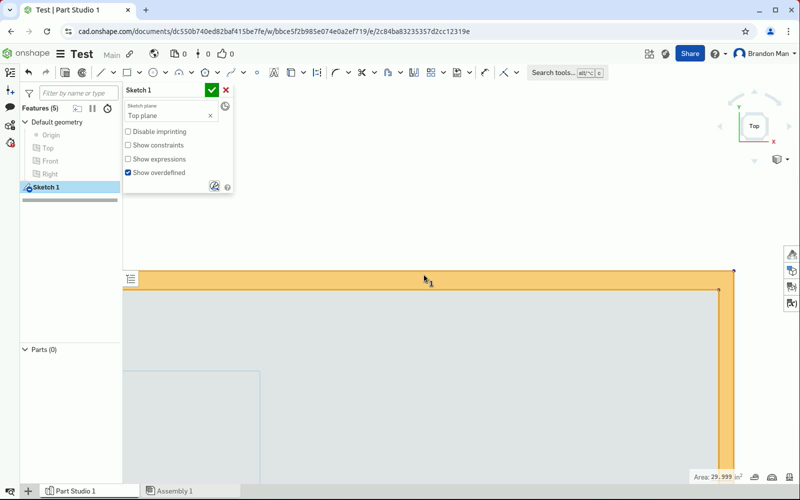
scroll(-6)
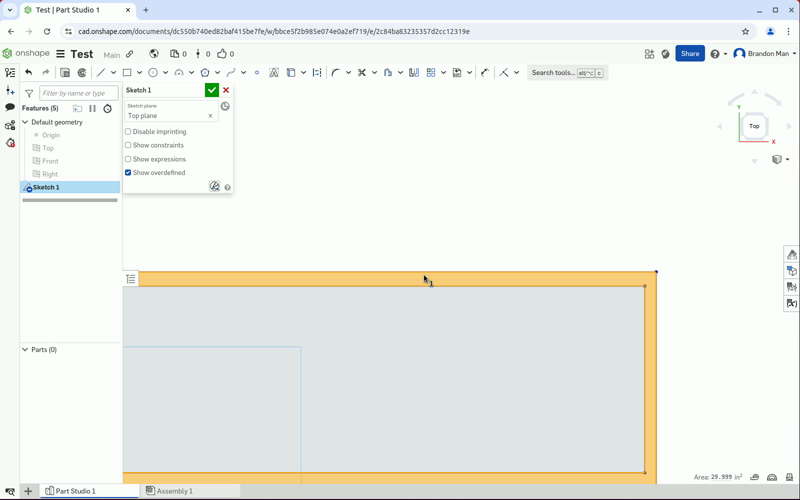
scroll(-6)
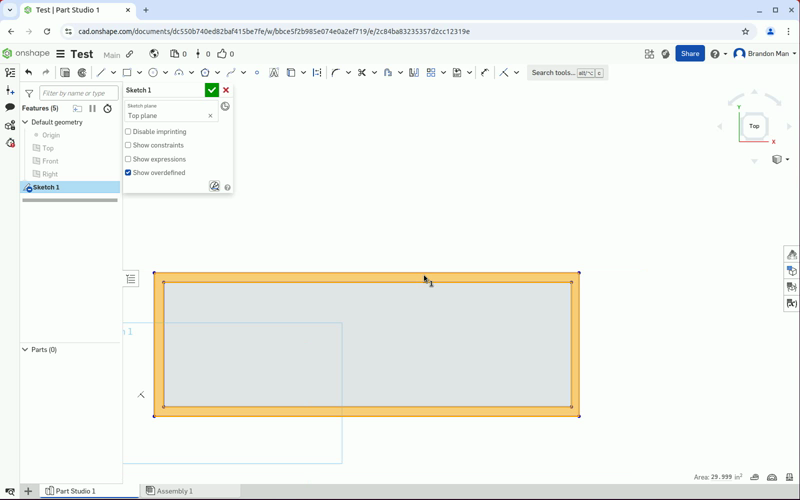
scroll(-6)
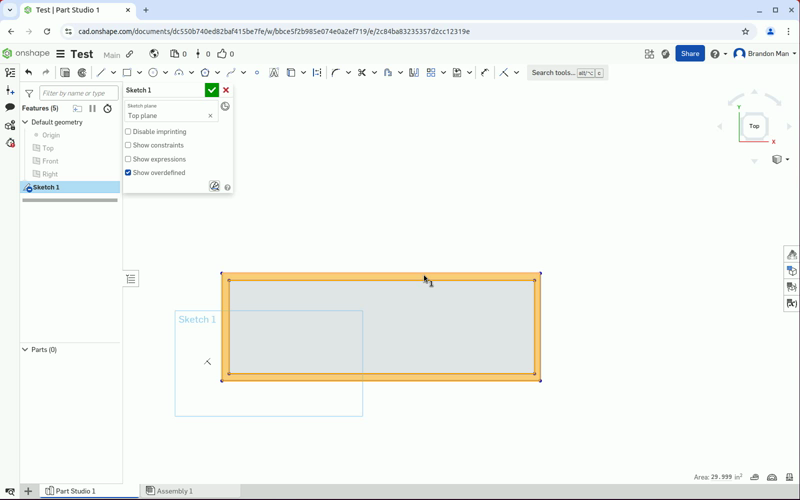
scroll(-6)
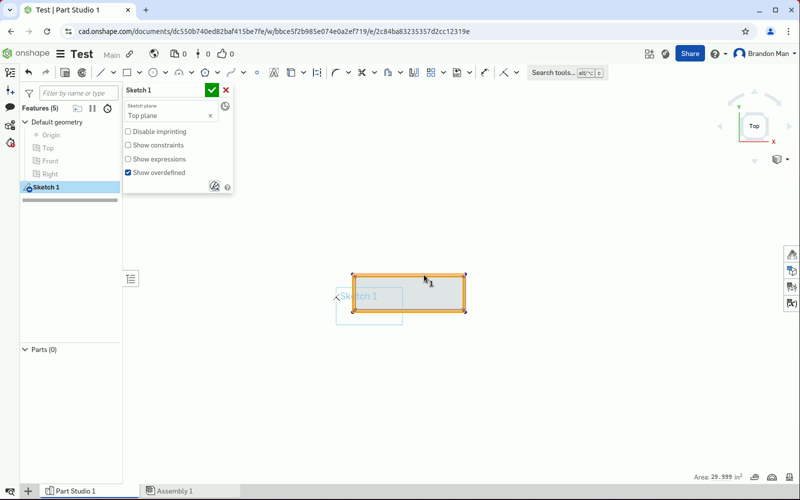
mouse_move(73, 352)
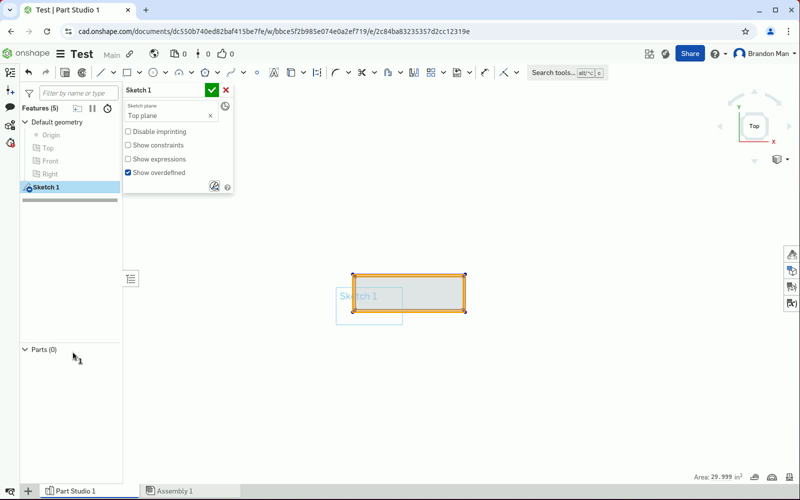
key(shift+y)
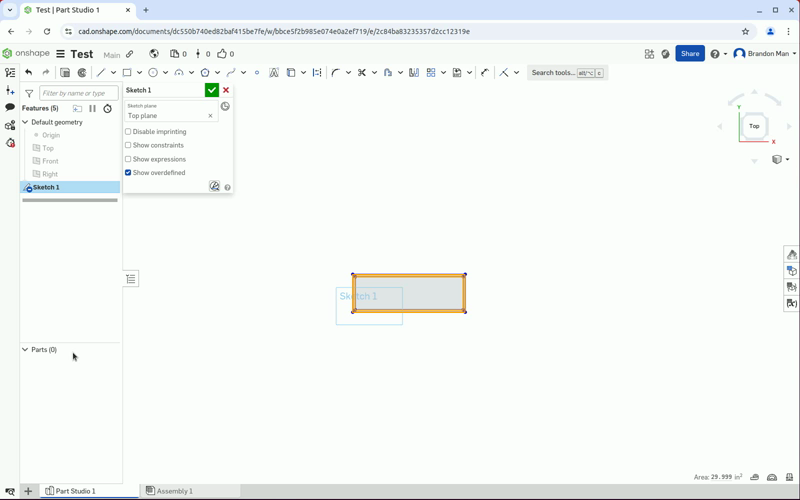
key(shift+e)
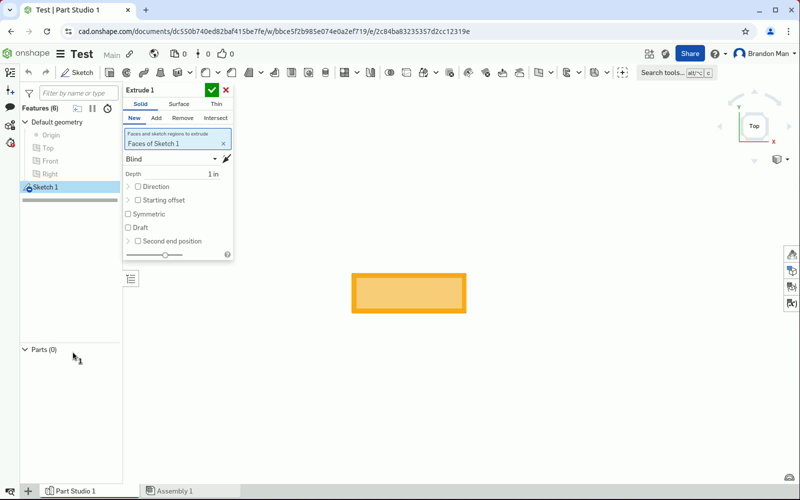
mouse_move(143, 106)
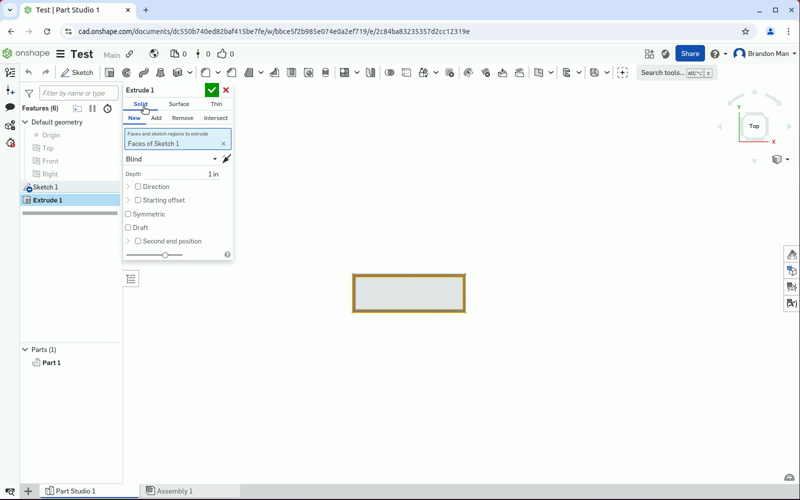
click(143, 106)
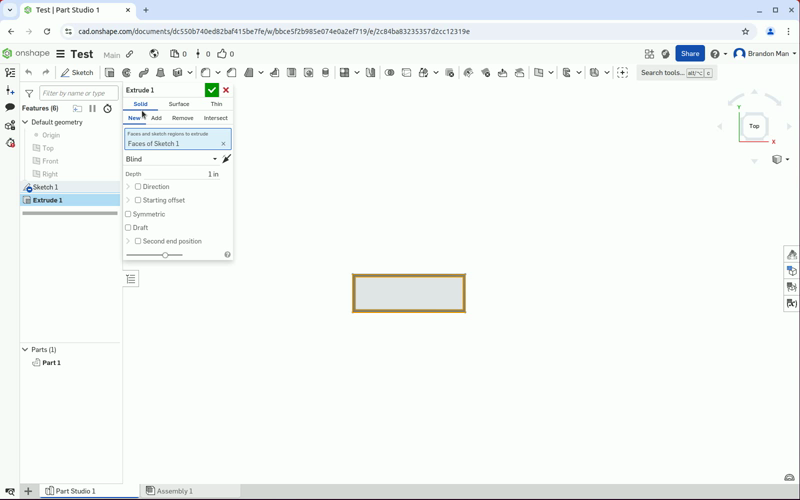
mouse_move(137, 120)
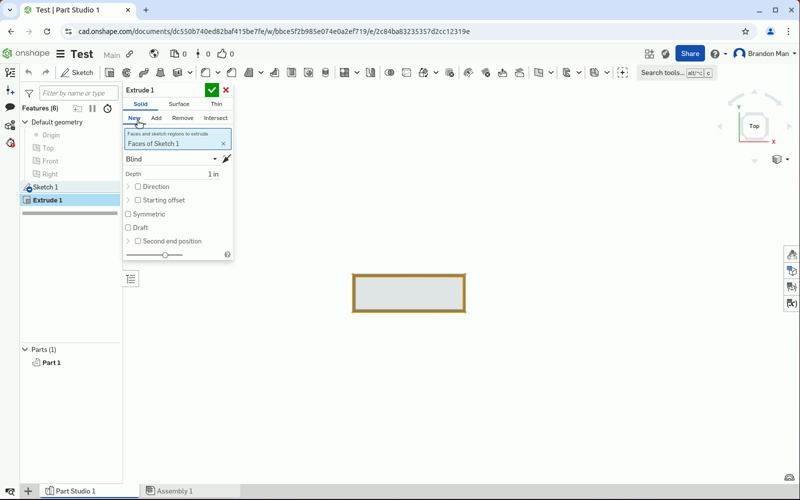
click(137, 120)
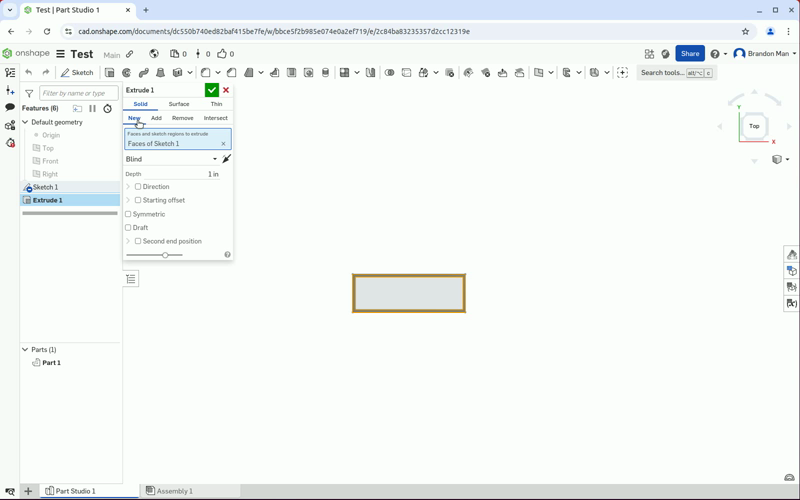
key(tab, 4)
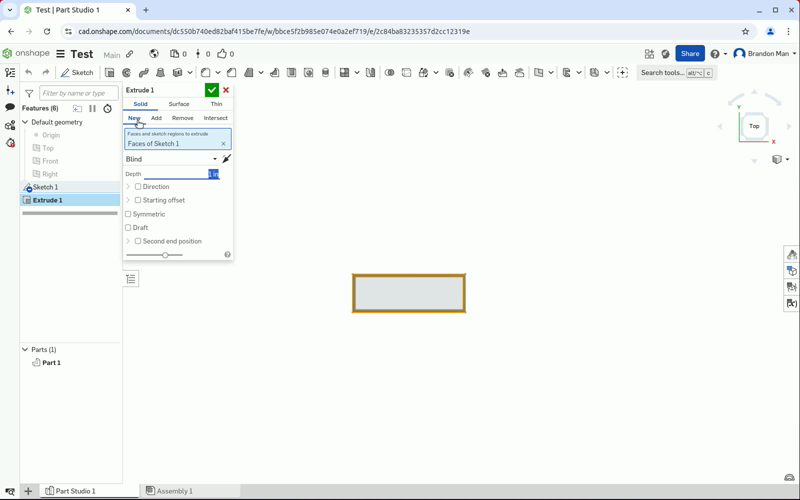
text(0.481)
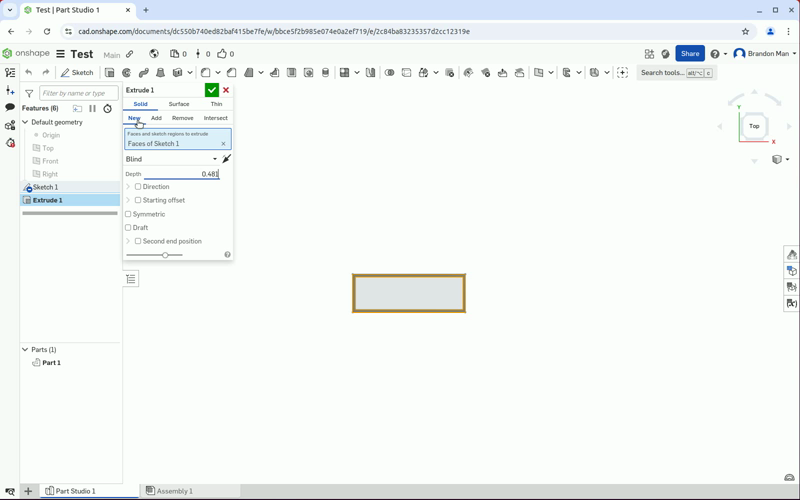
key(enter)
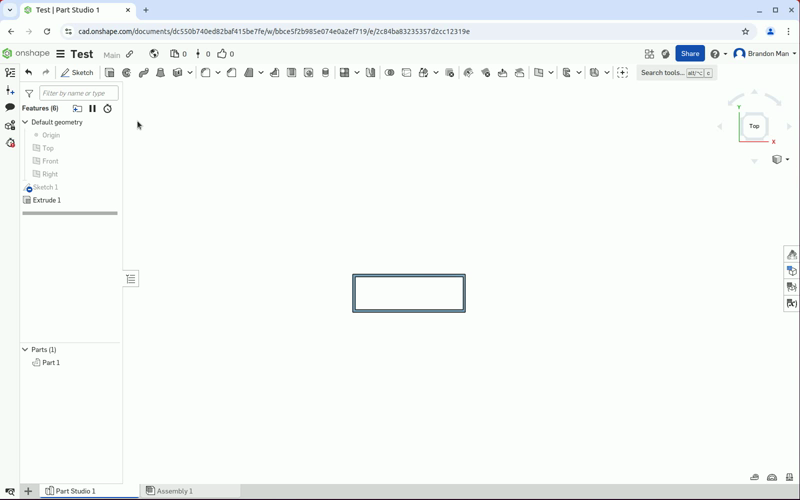
key(shift+h)
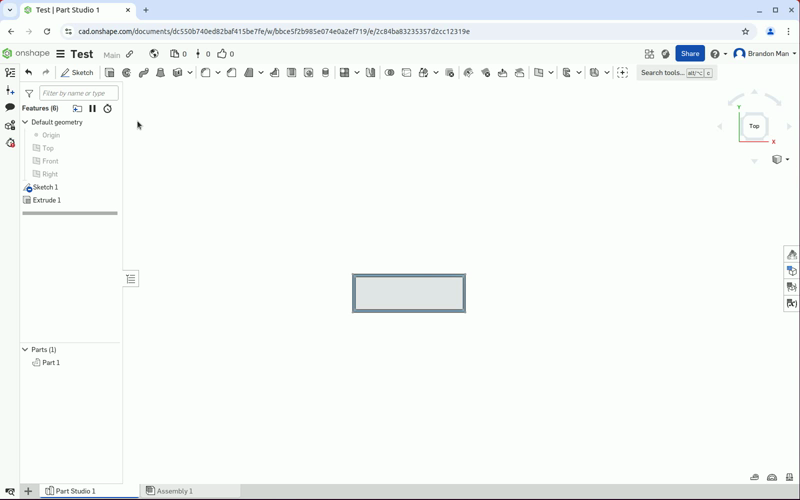
key(shift+h)
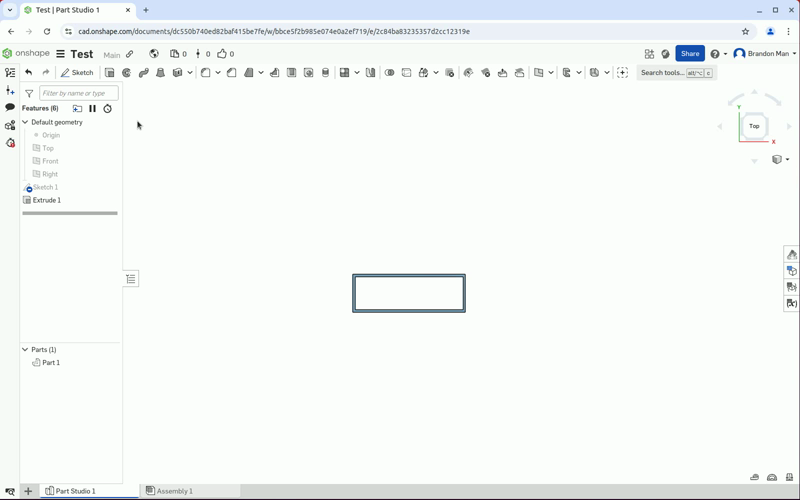
mouse_move(73, 189)
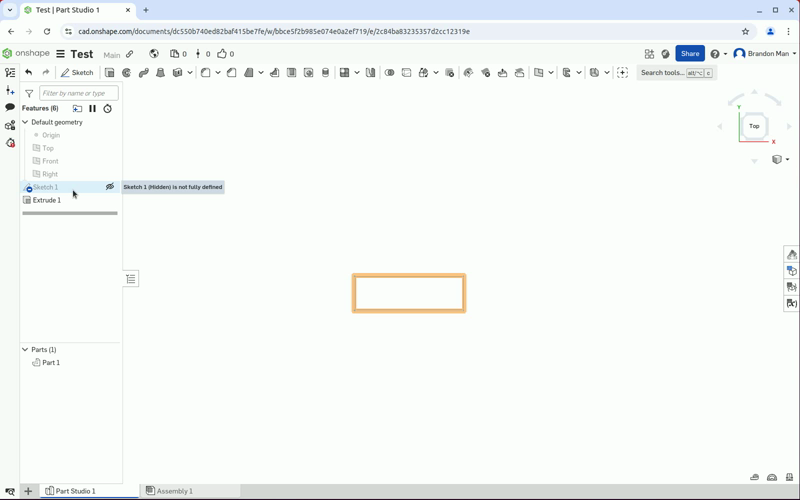
click(73, 189)
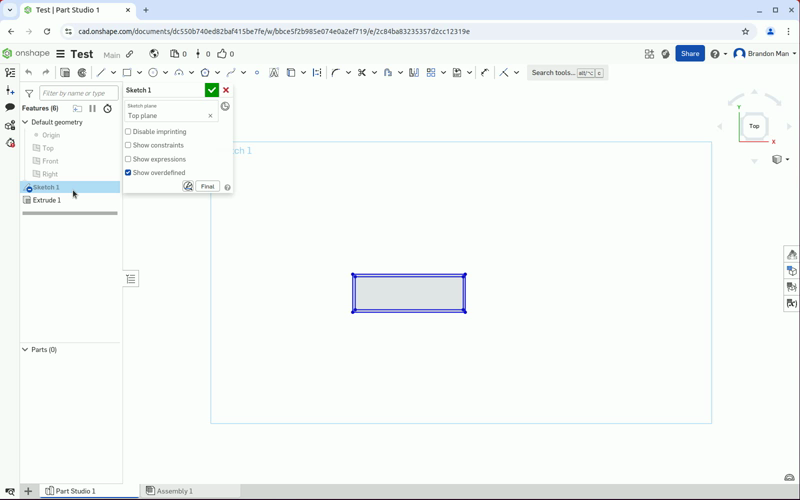
mouse_move(229, 92)
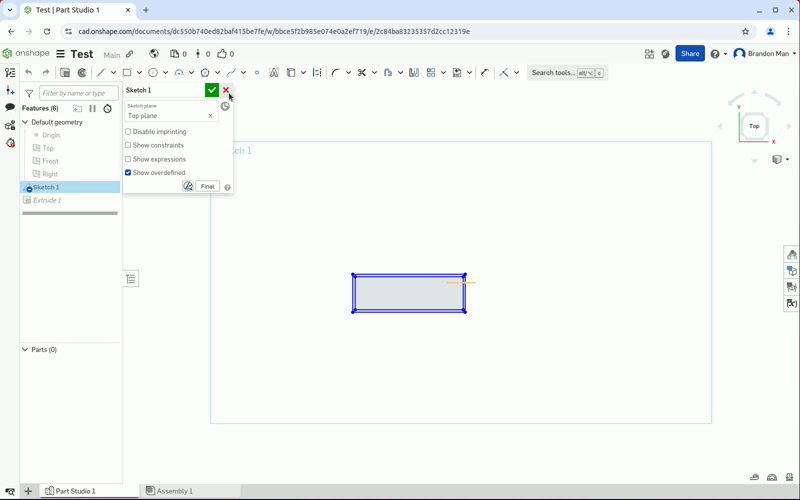
click(229, 92)
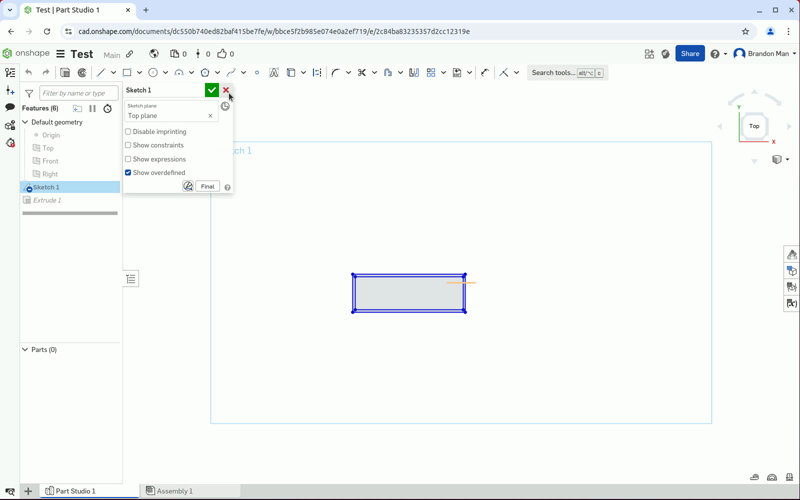
key(shift+s)
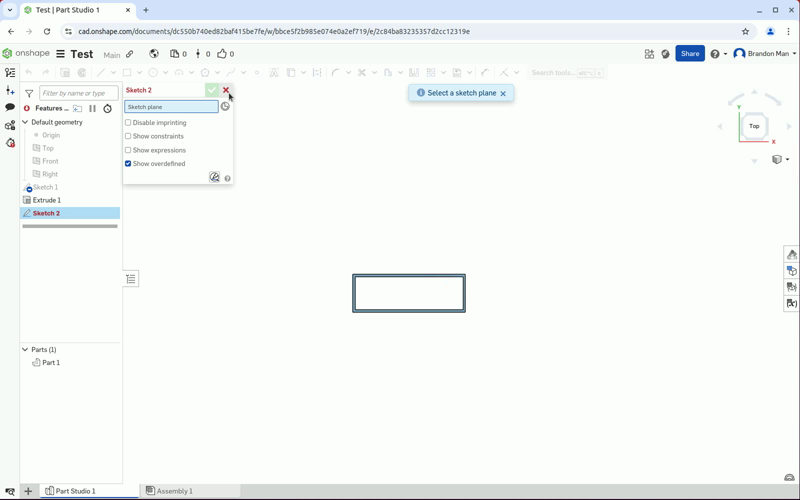
mouse_move(73, 150)
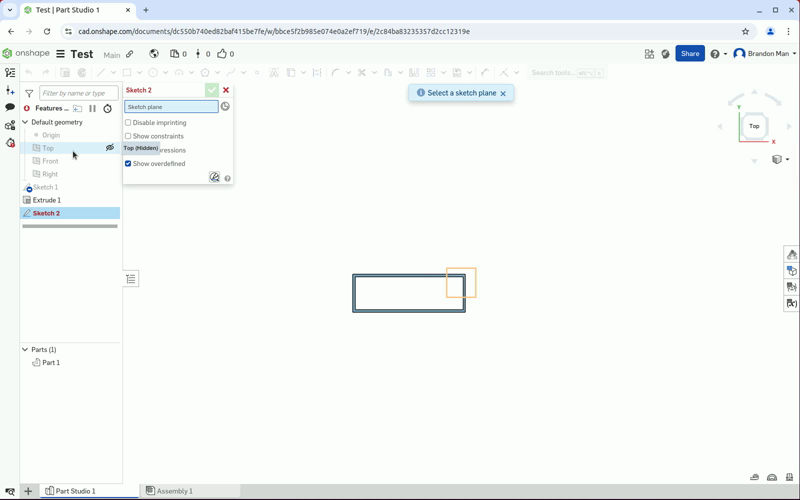
click(73, 150)
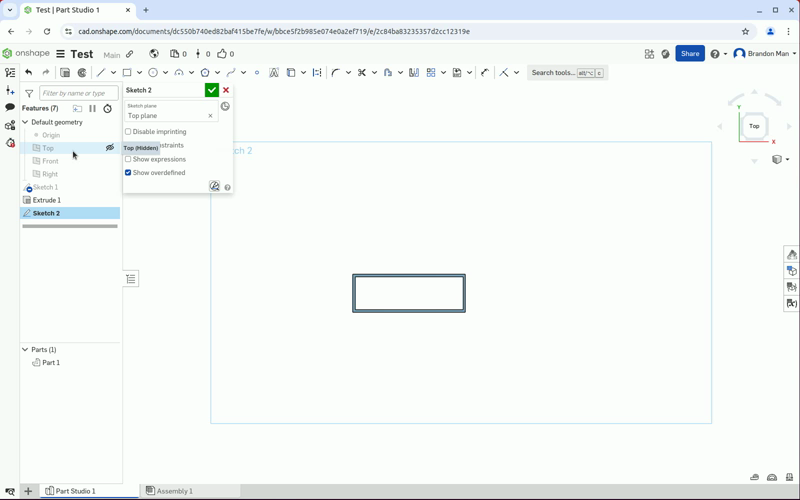
mouse_move(73, 352)
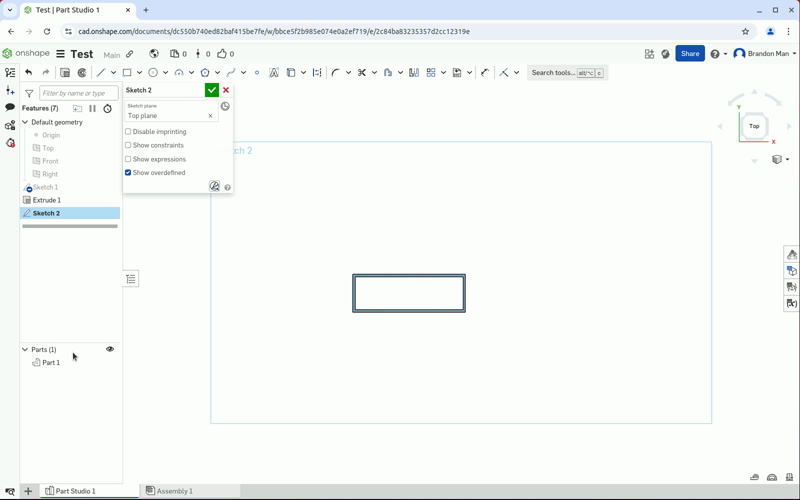
key(y)
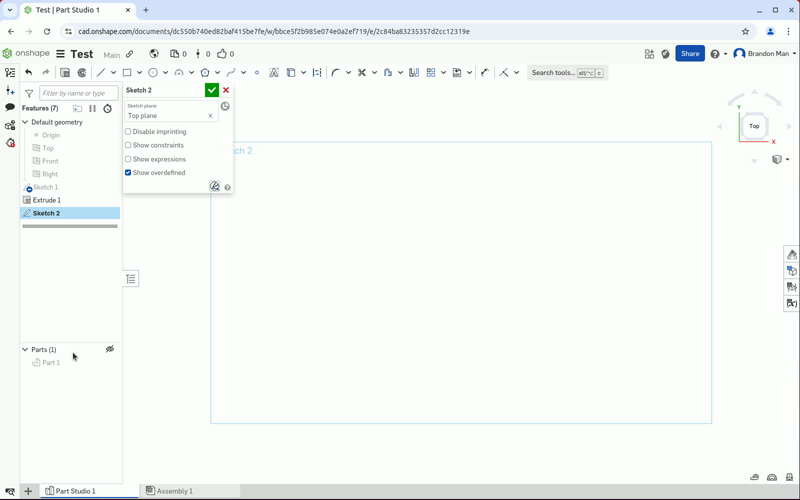
key(l)
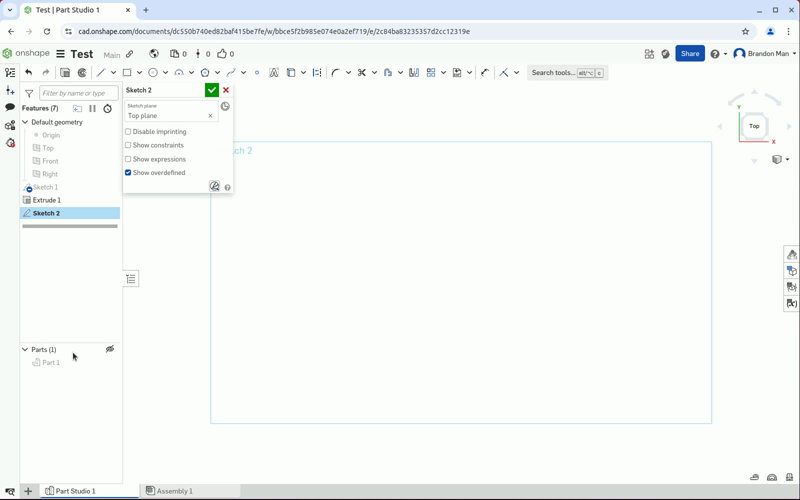
key_down(shift)
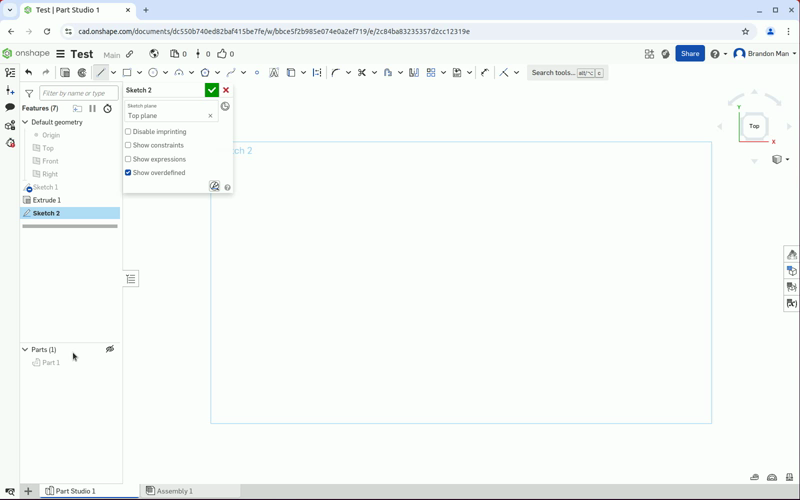
mouse_move(386, 285)
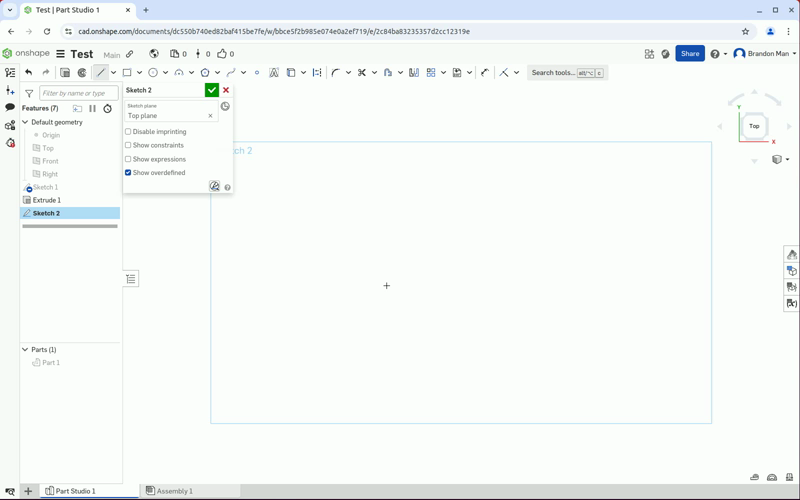
click(386, 285)
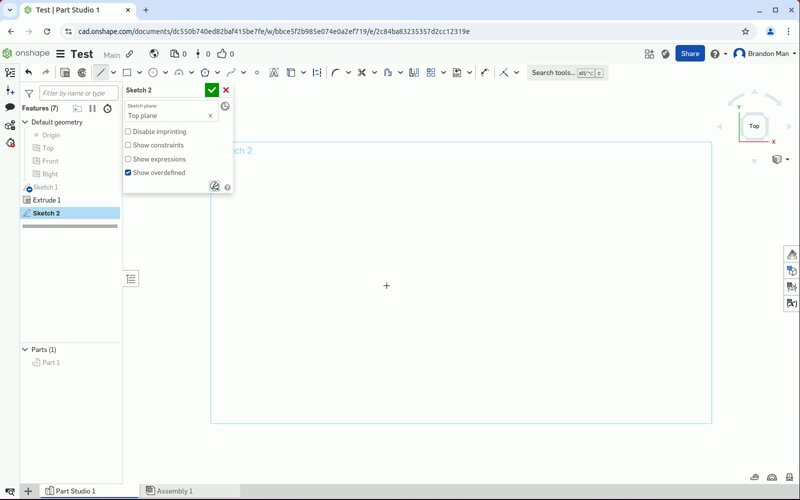
key_up(shift)
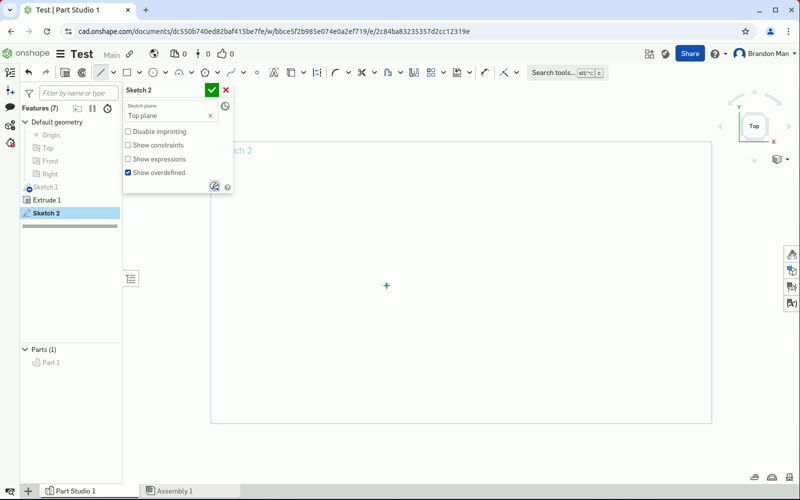
key_down(shift)
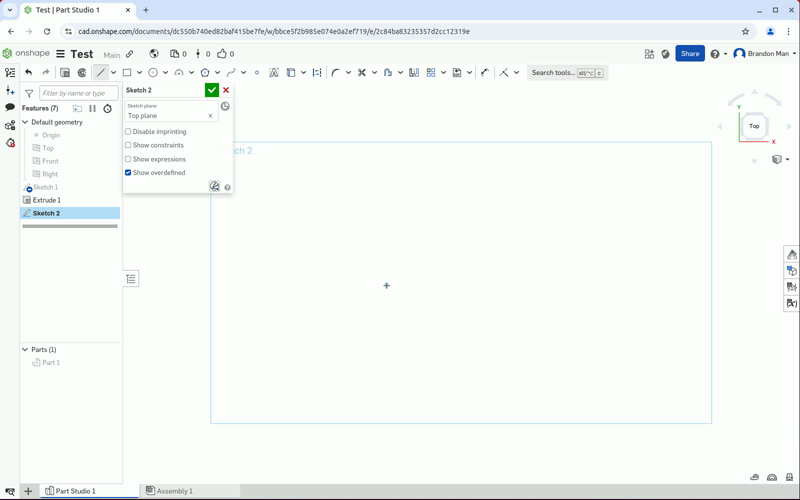
mouse_move(417, 285)
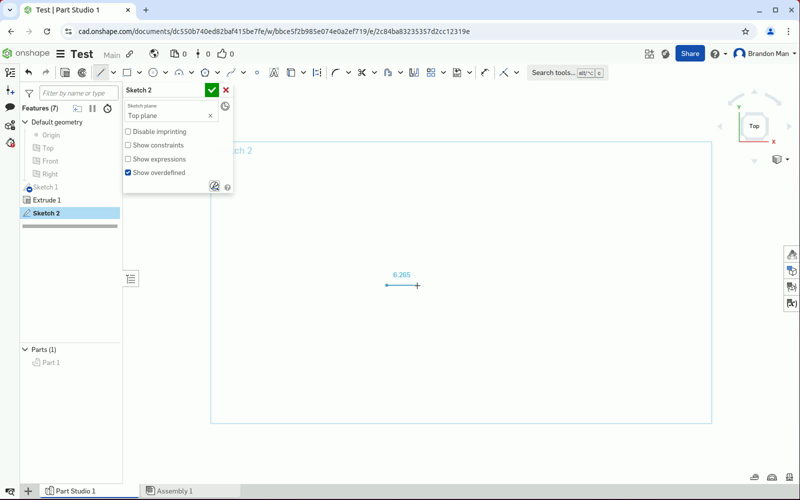
mouse_move(390, 285)
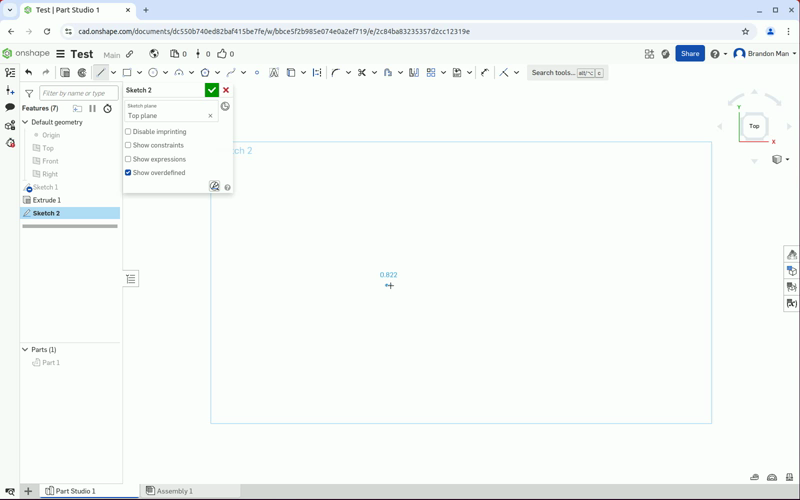
scroll(6)
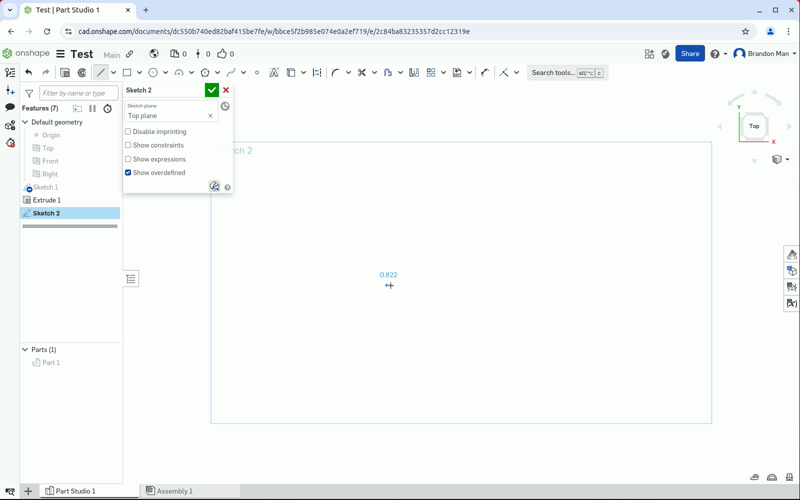
scroll(6)
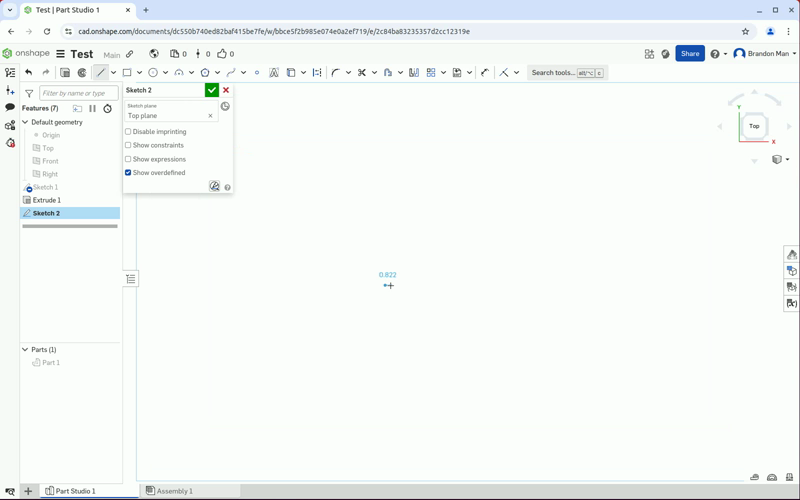
scroll(6)
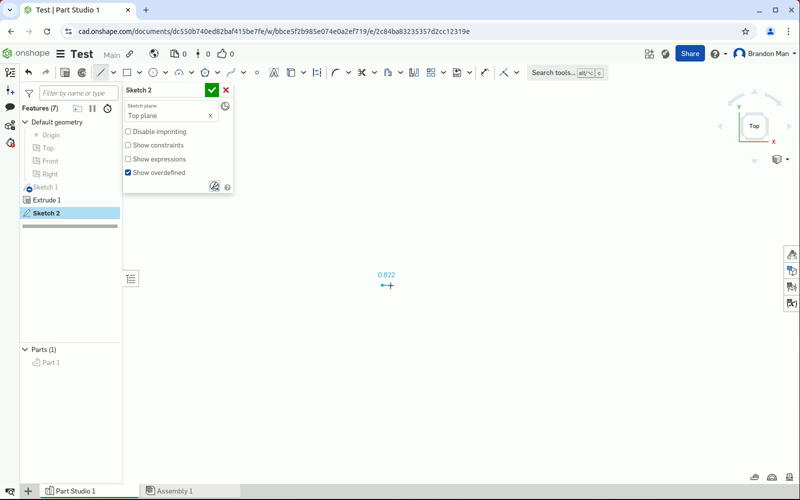
scroll(6)
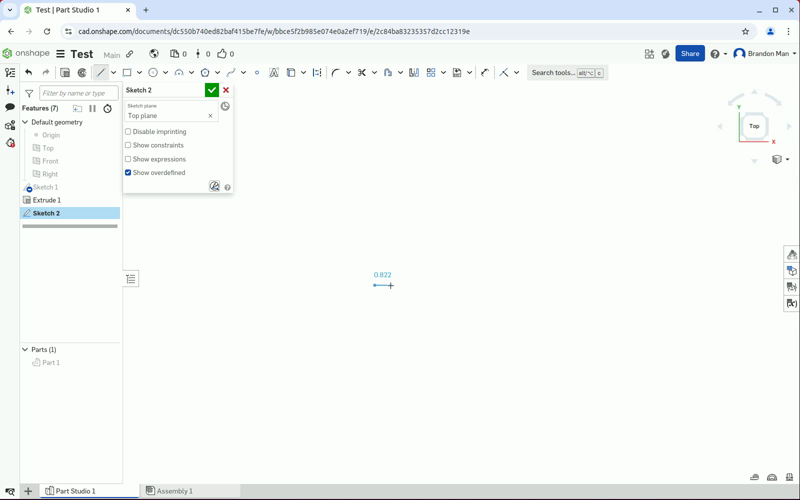
scroll(6)
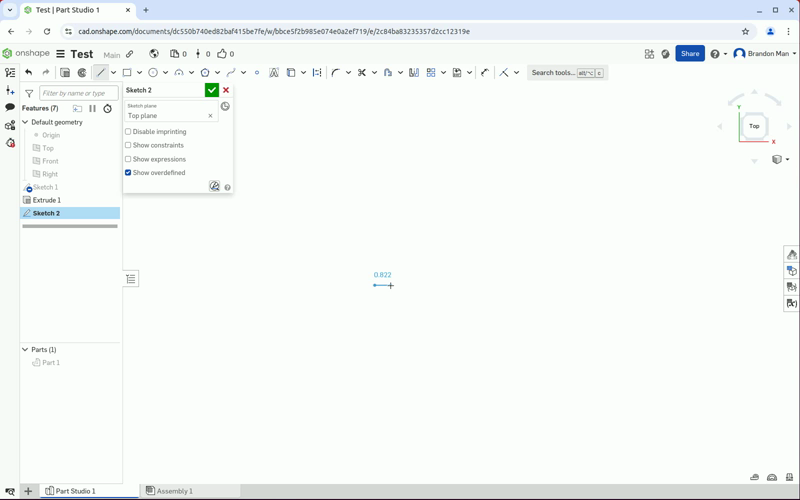
scroll(6)
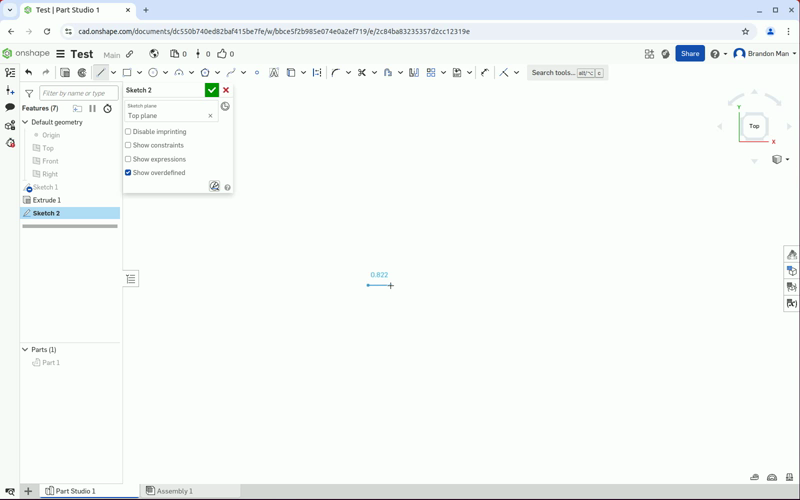
scroll(6)
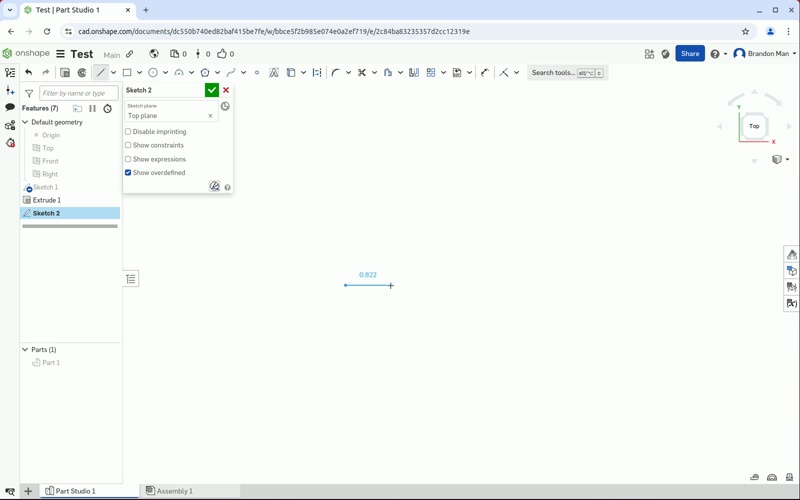
click(390, 285)
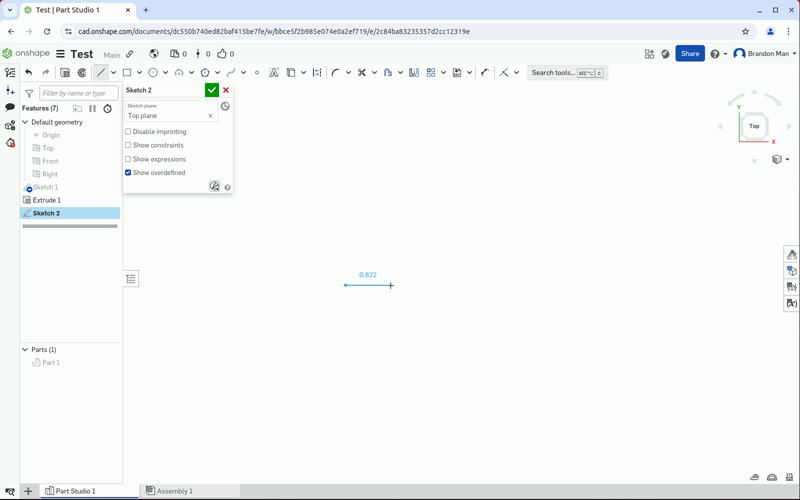
scroll(-6)
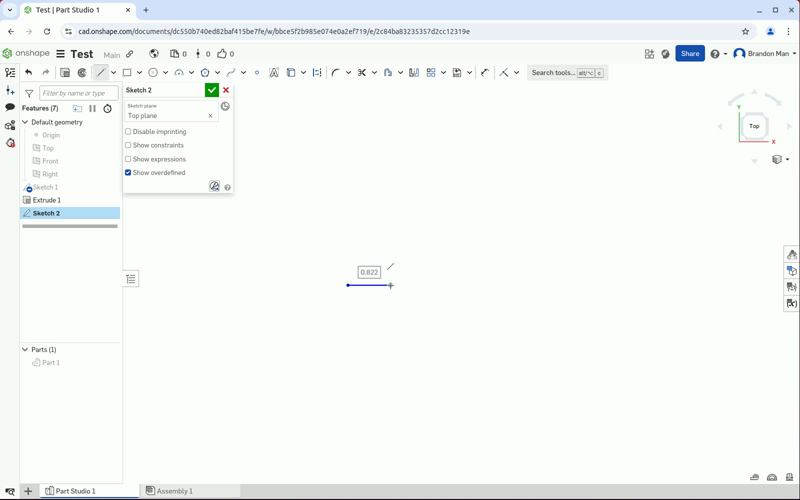
scroll(-6)
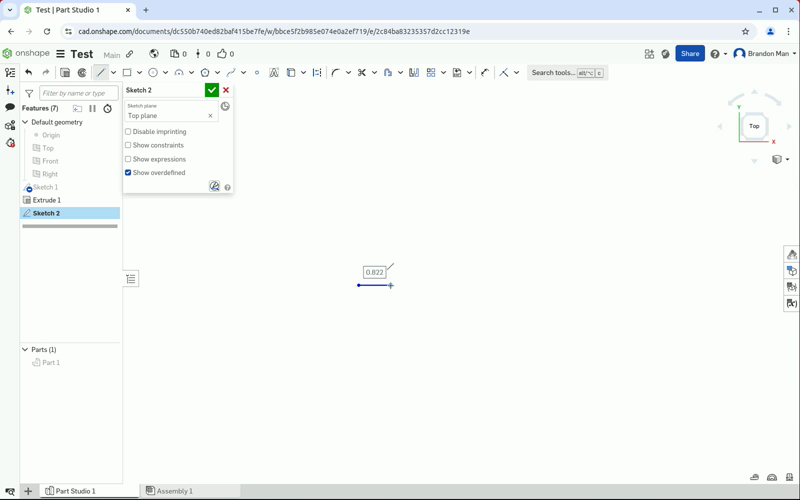
scroll(-6)
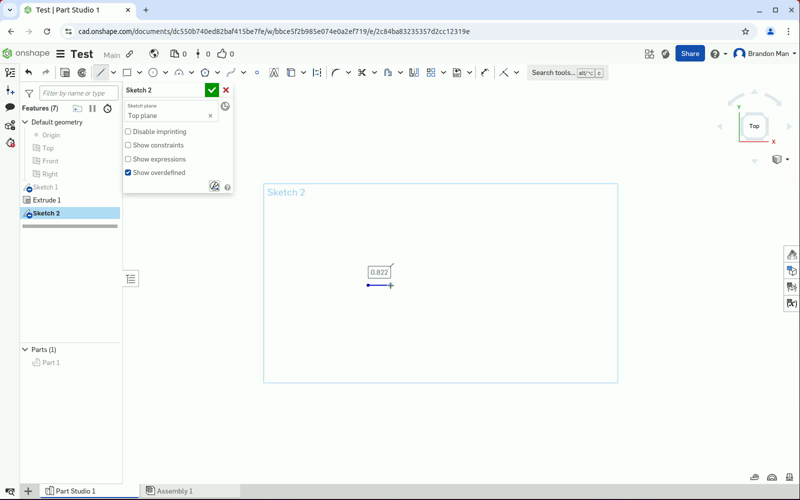
scroll(-6)
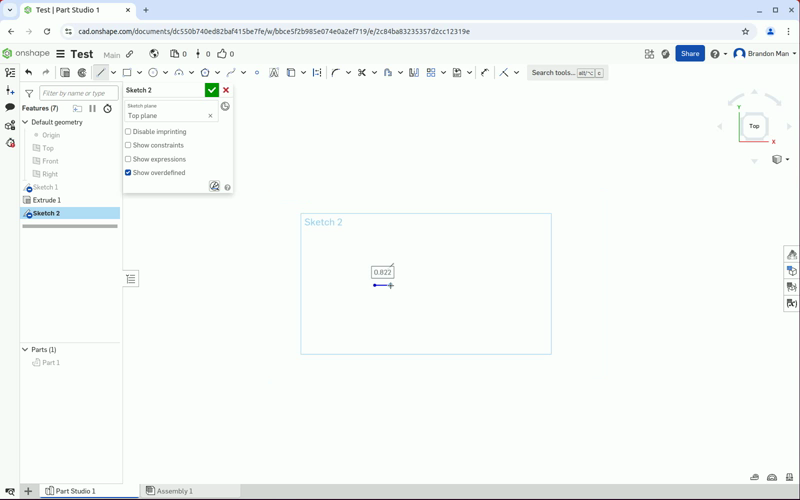
scroll(-6)
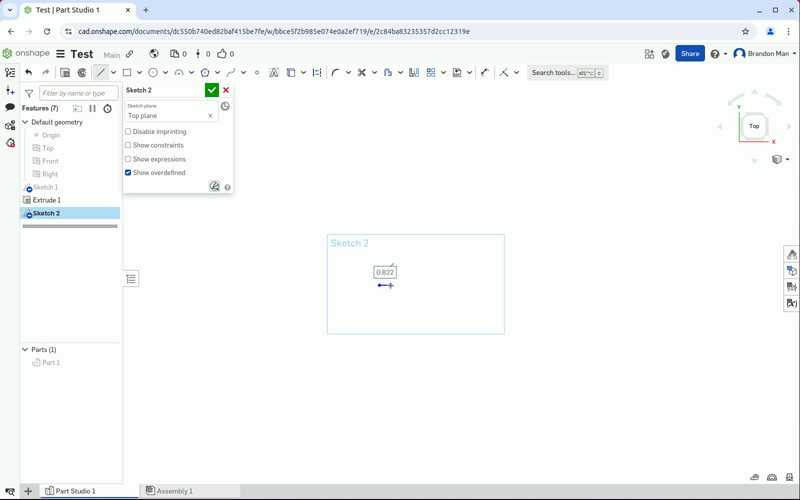
scroll(-6)
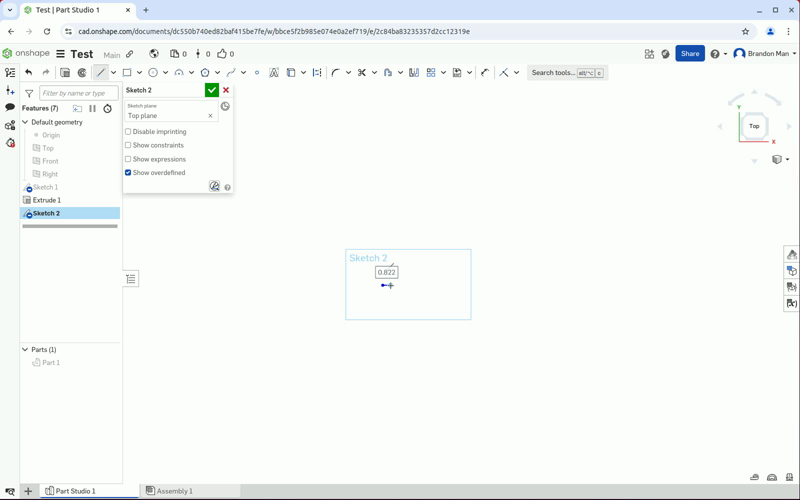
scroll(-6)
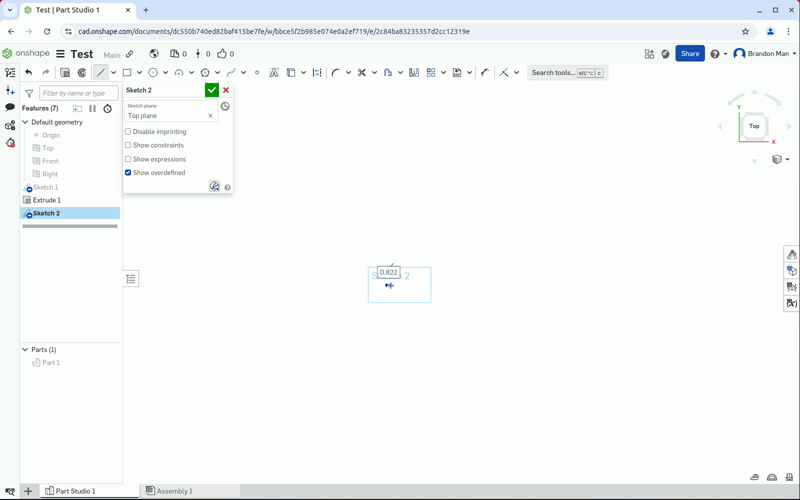
key_up(shift)
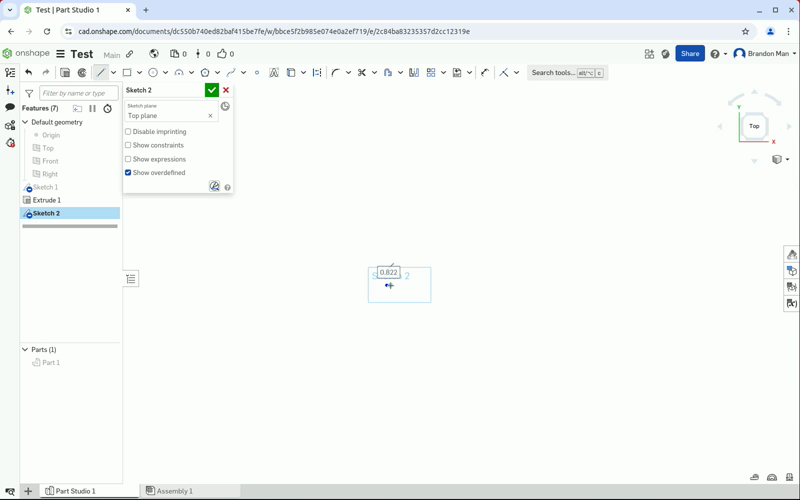
key_down(shift)
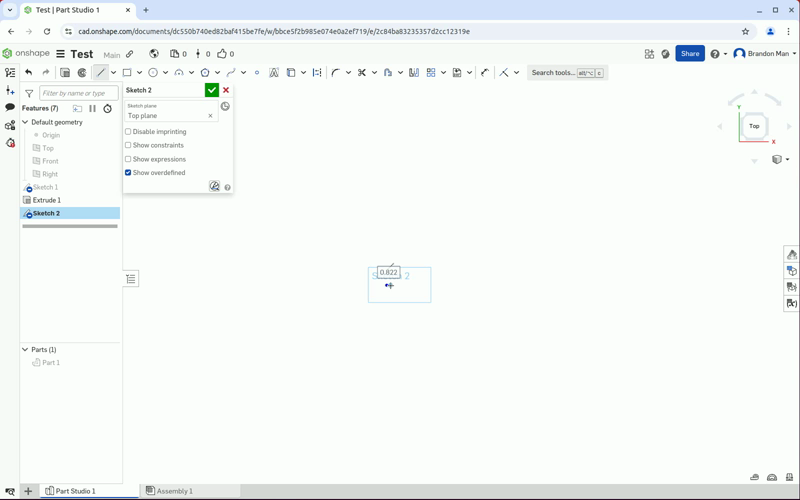
mouse_move(420, 285)
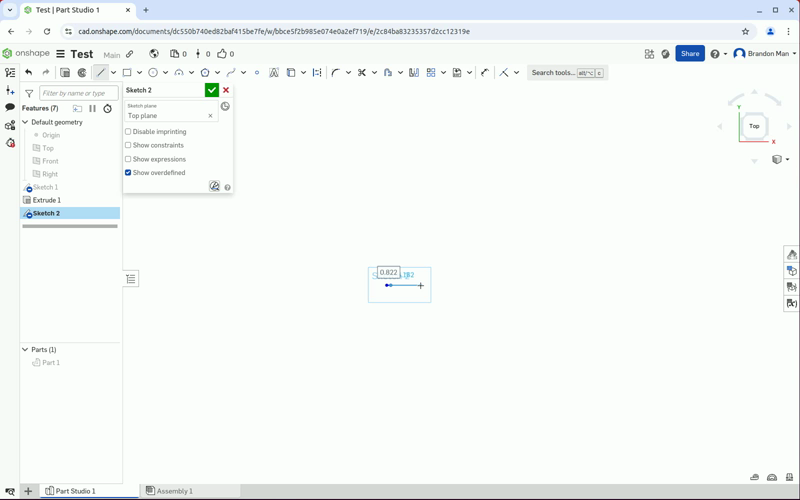
mouse_move(390, 281)
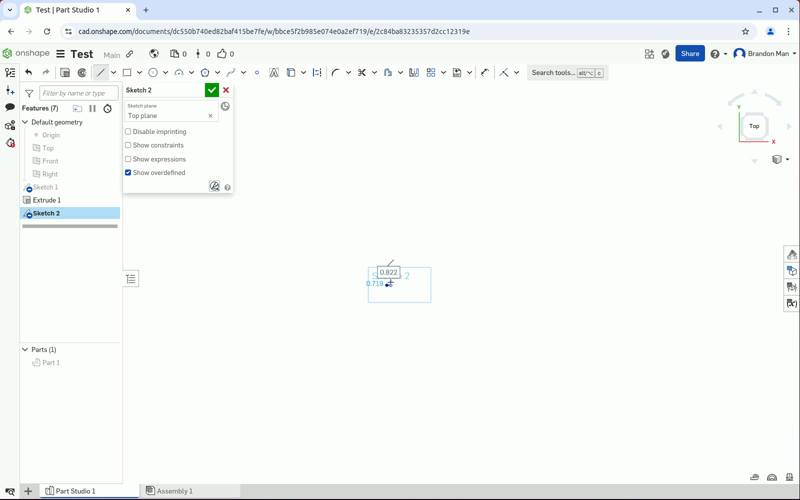
scroll(6)
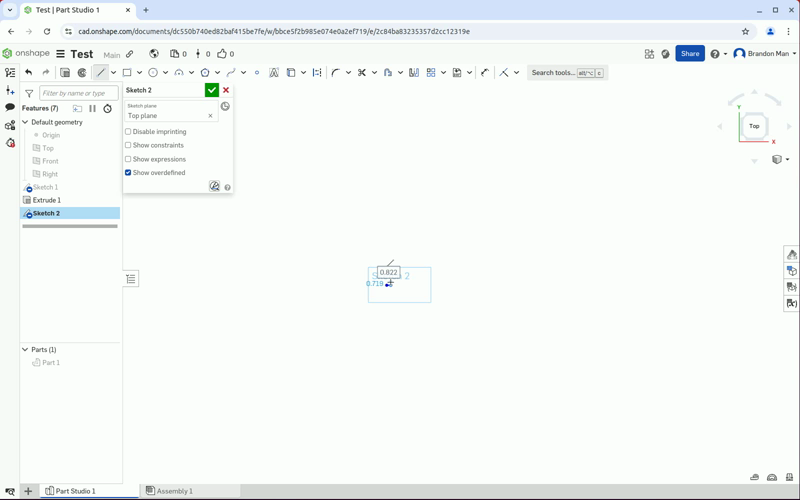
scroll(6)
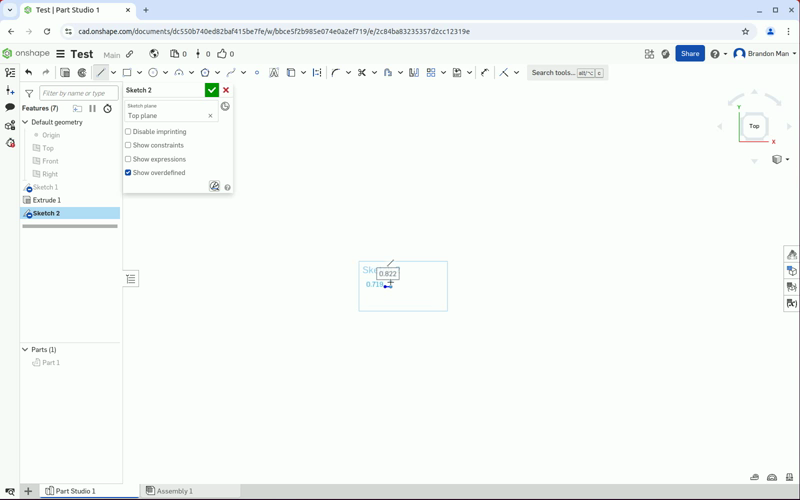
scroll(6)
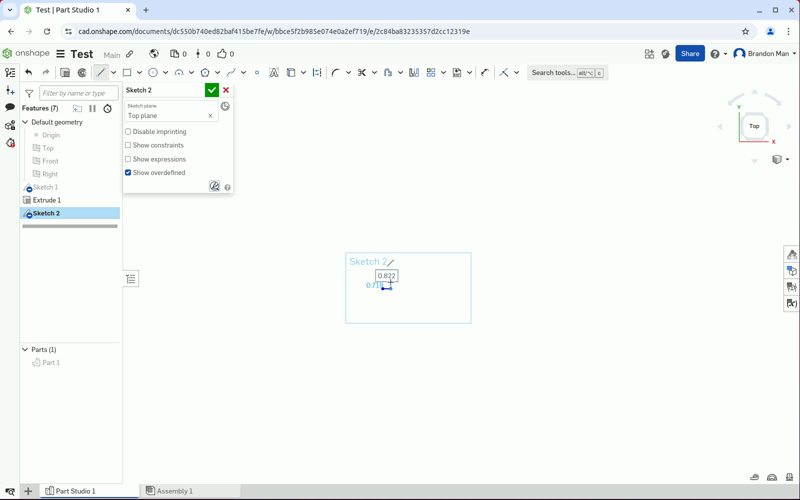
scroll(6)
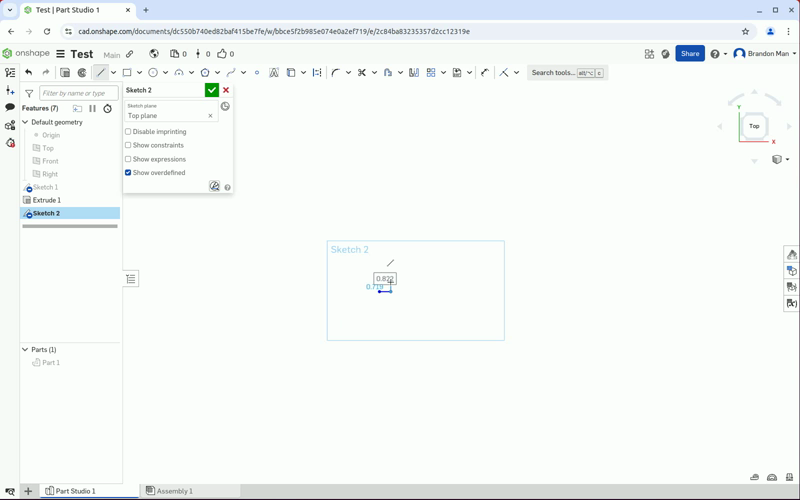
scroll(6)
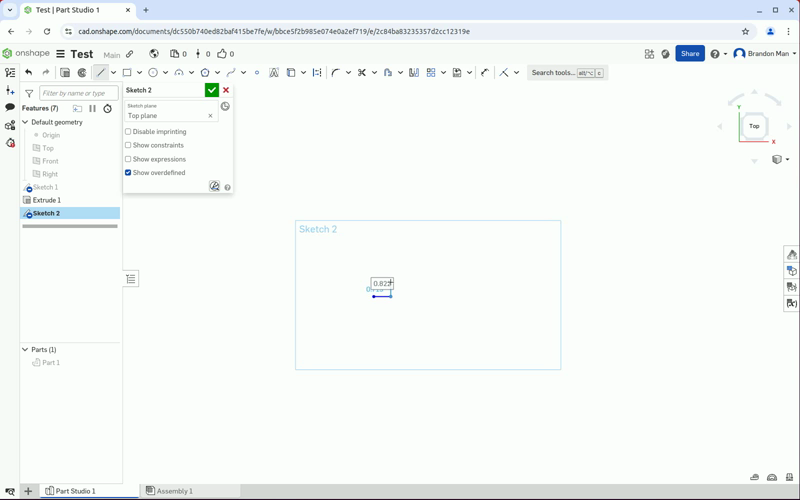
scroll(6)
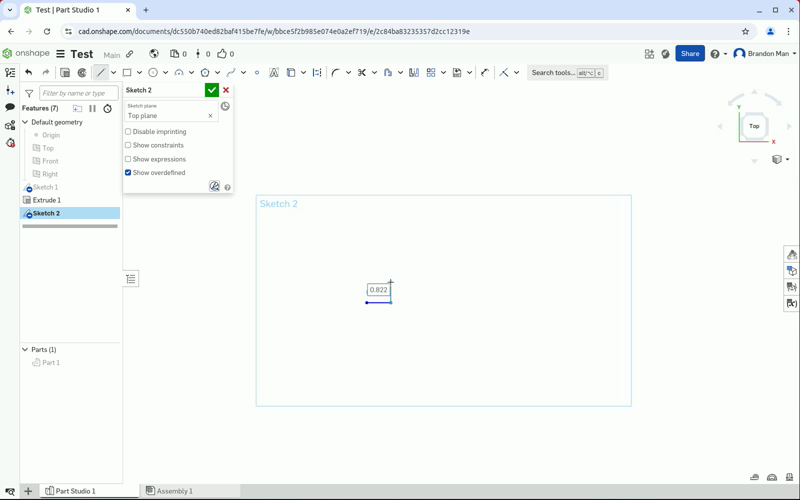
scroll(6)
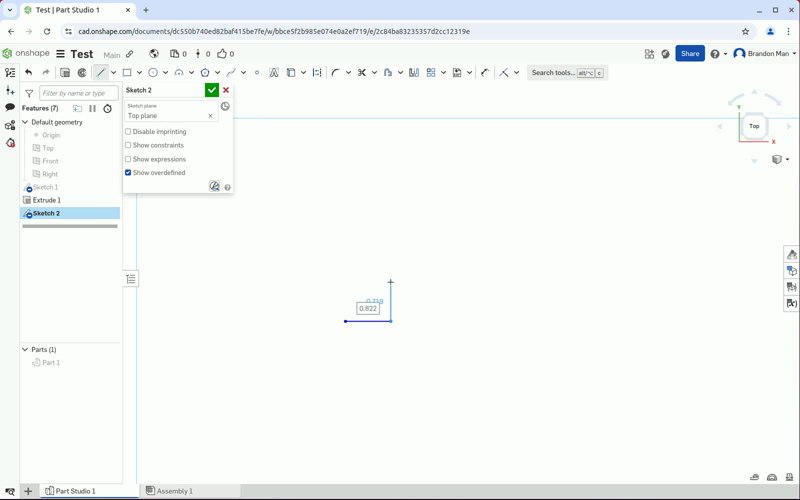
click(390, 281)
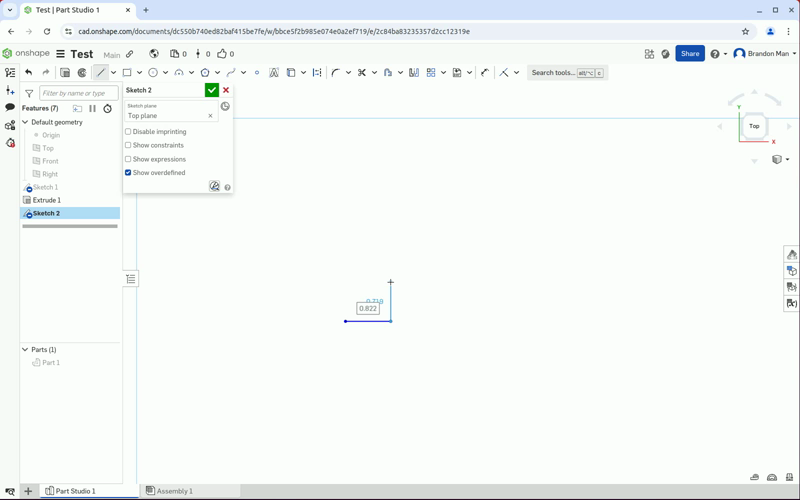
scroll(-6)
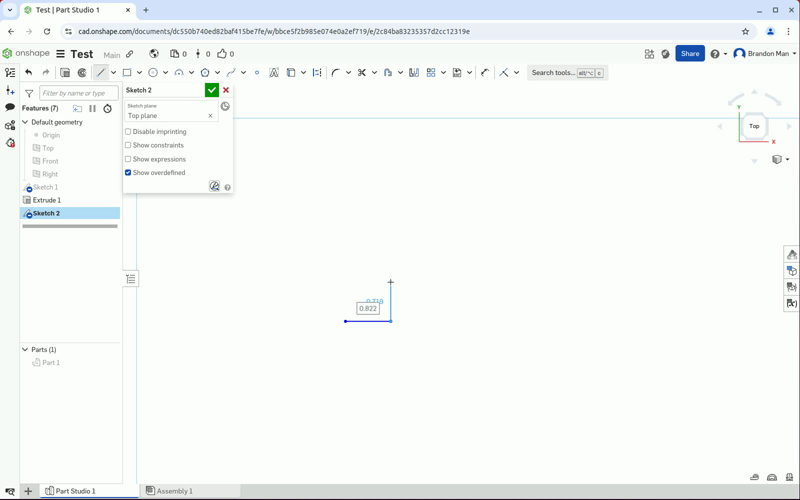
scroll(-6)
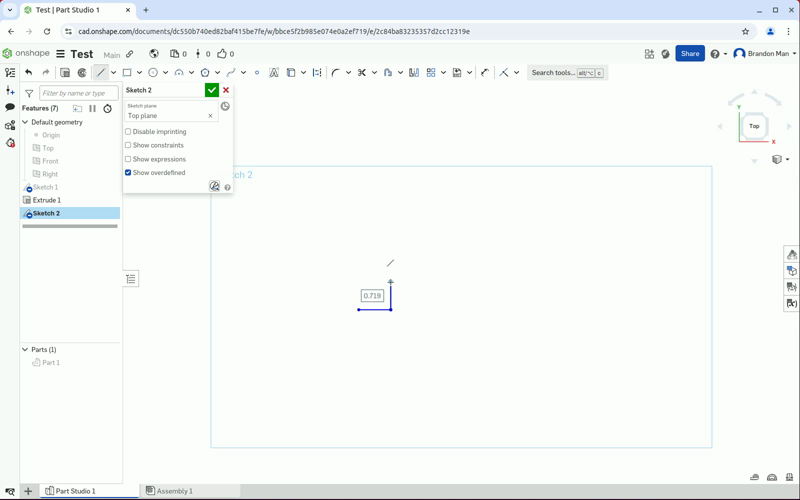
scroll(-6)
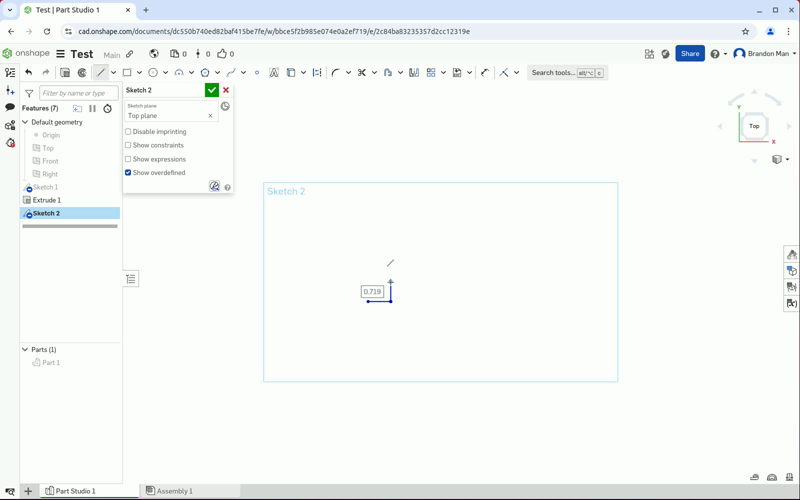
scroll(-6)
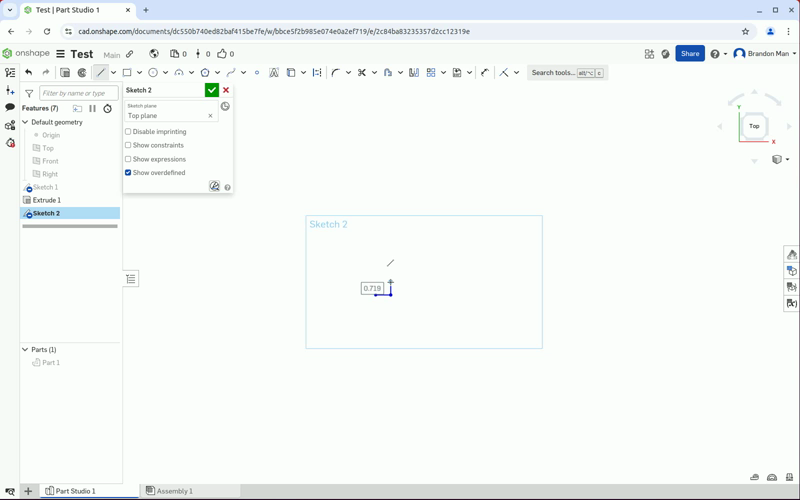
scroll(-6)
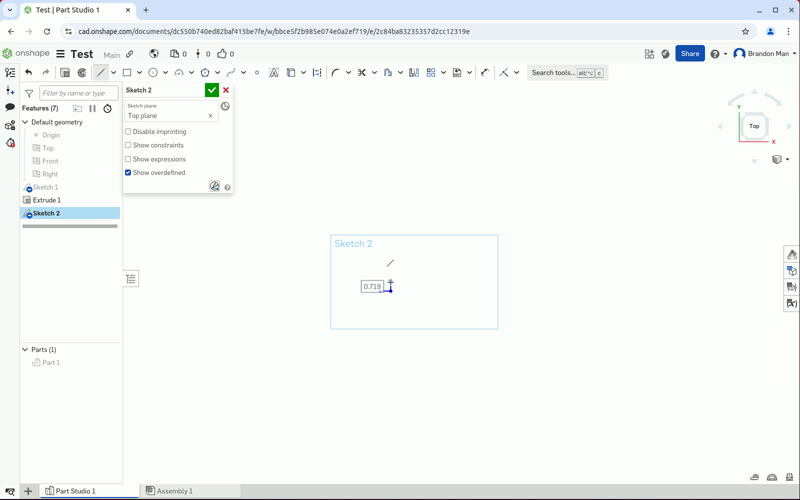
scroll(-6)
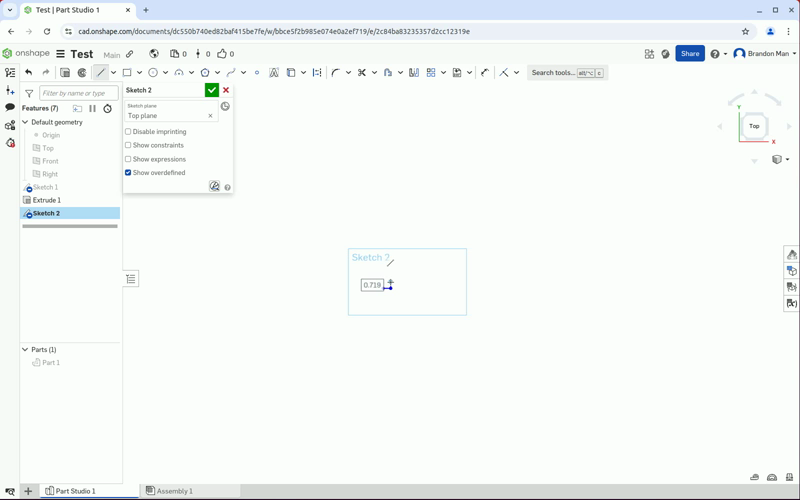
scroll(-6)
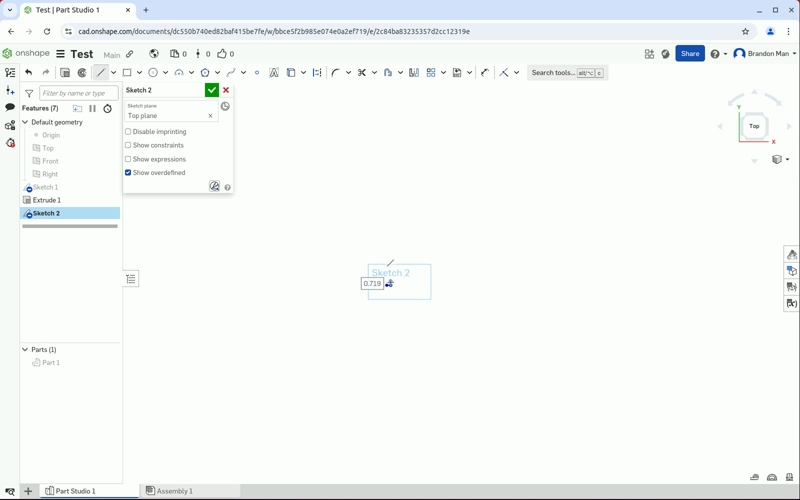
key_up(shift)
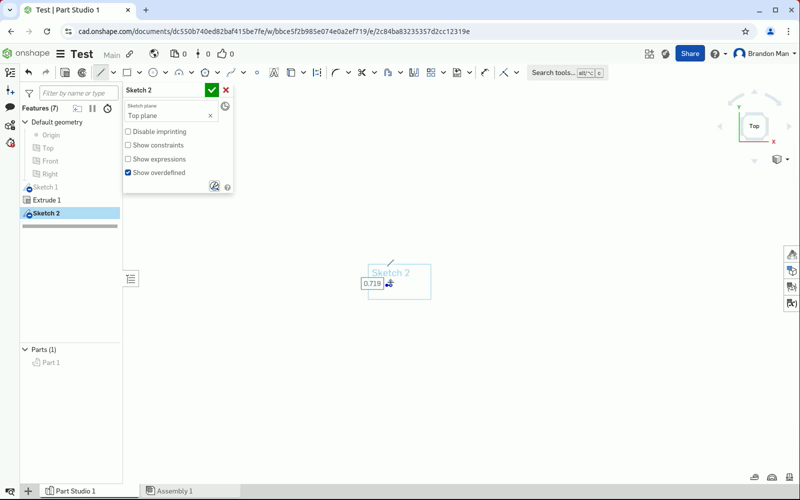
key_down(shift)
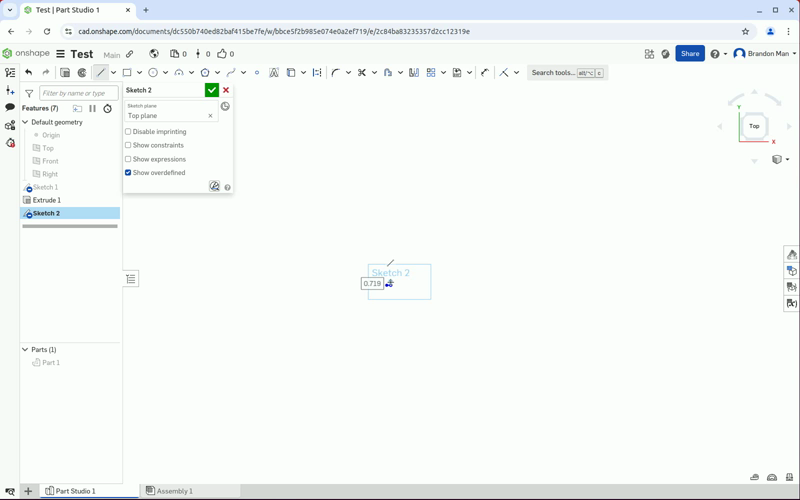
mouse_move(420, 281)
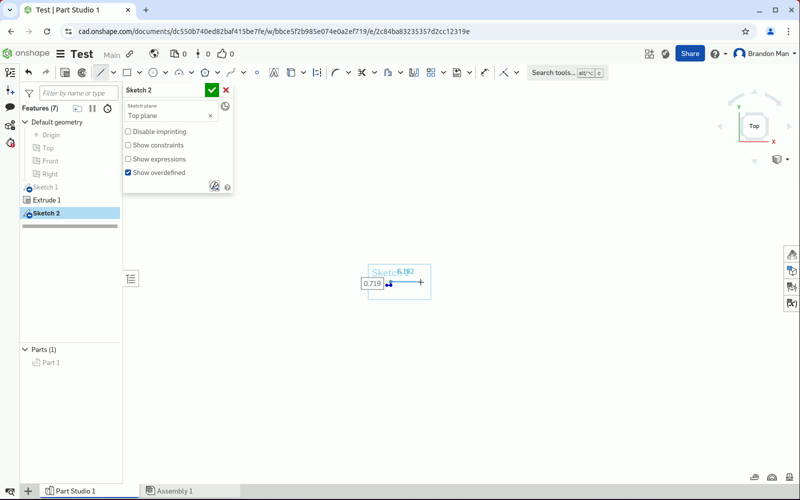
mouse_move(386, 281)
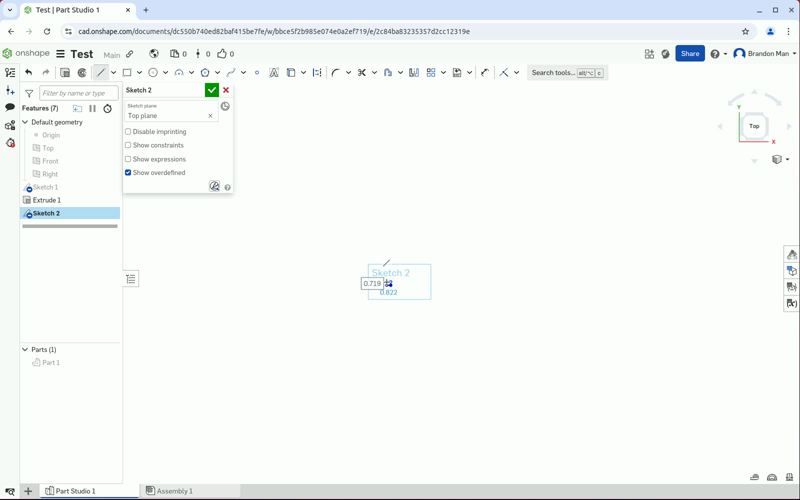
scroll(6)
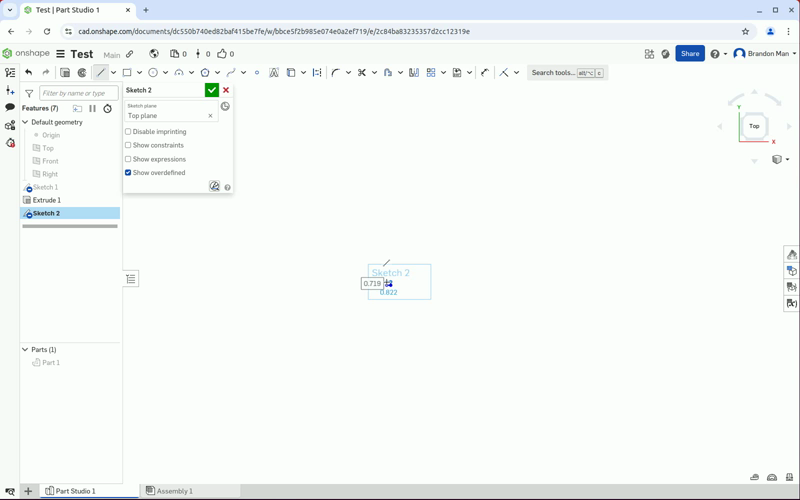
scroll(6)
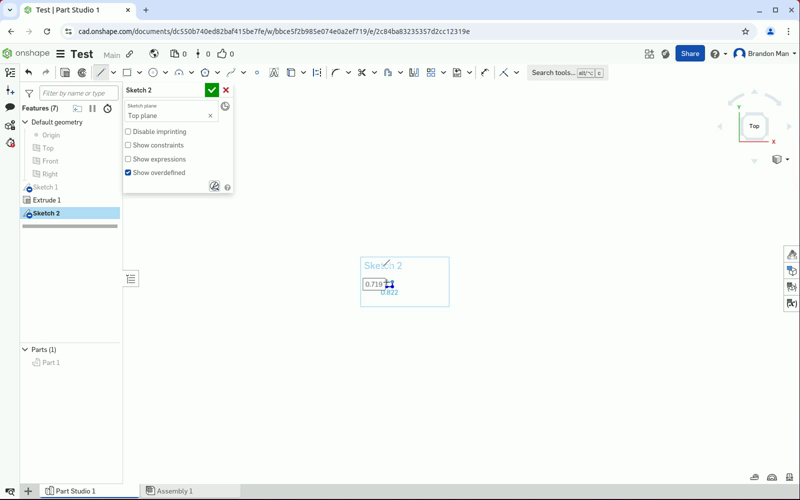
scroll(6)
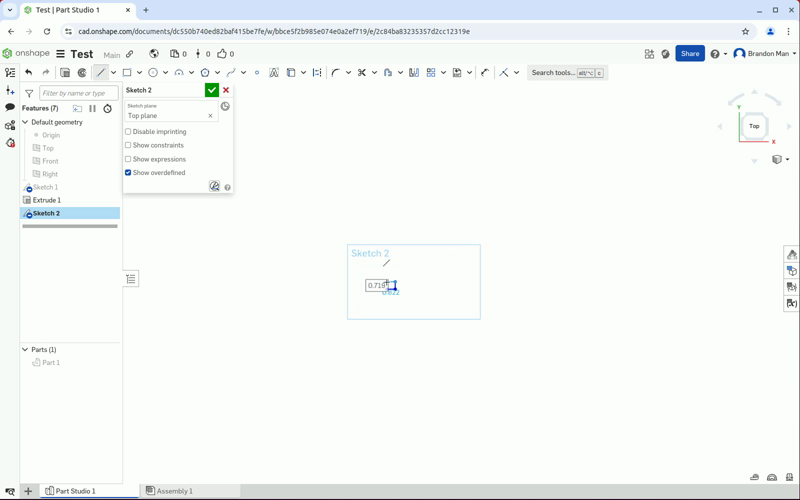
scroll(6)
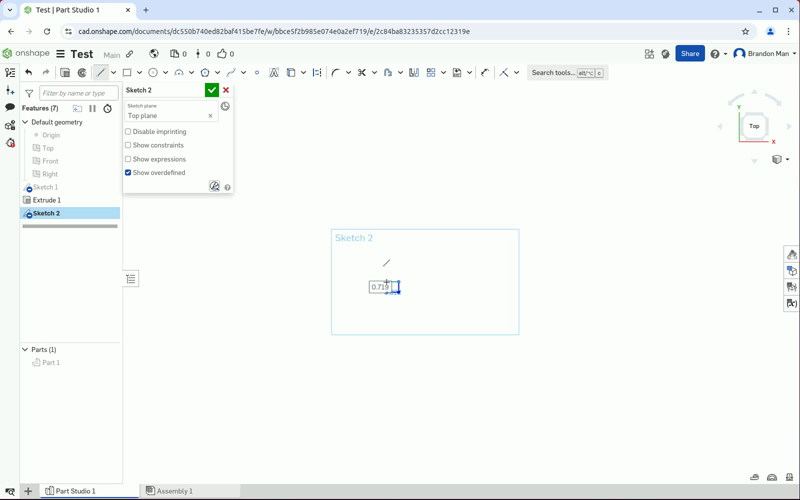
scroll(6)
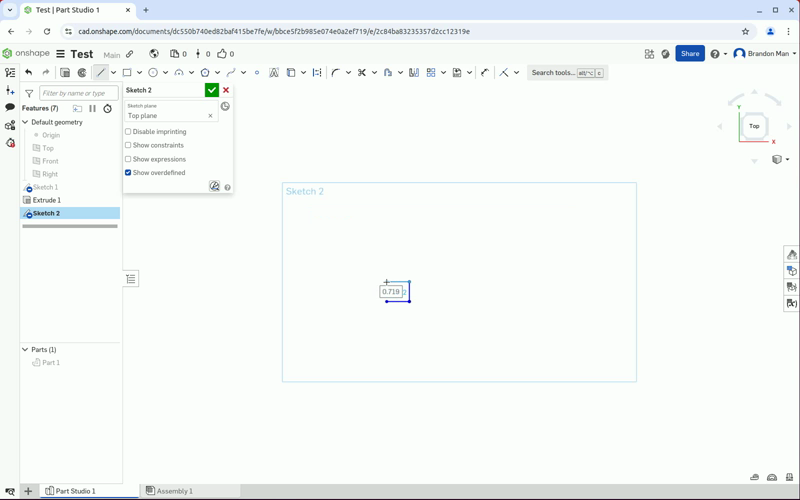
scroll(6)
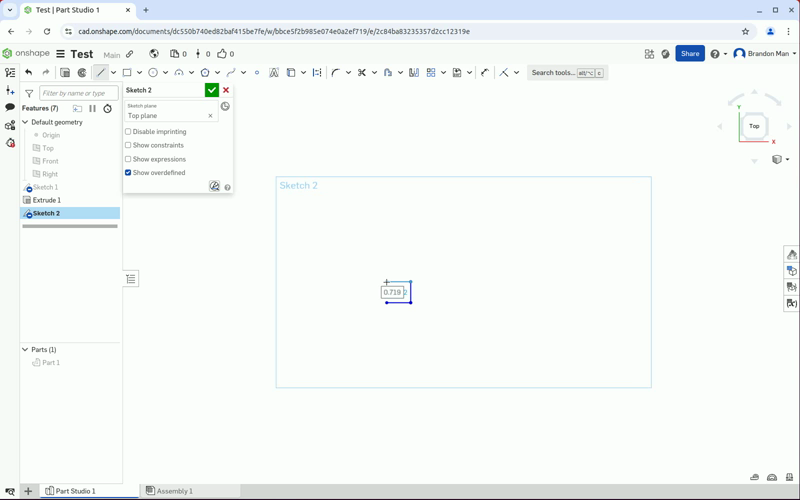
scroll(6)
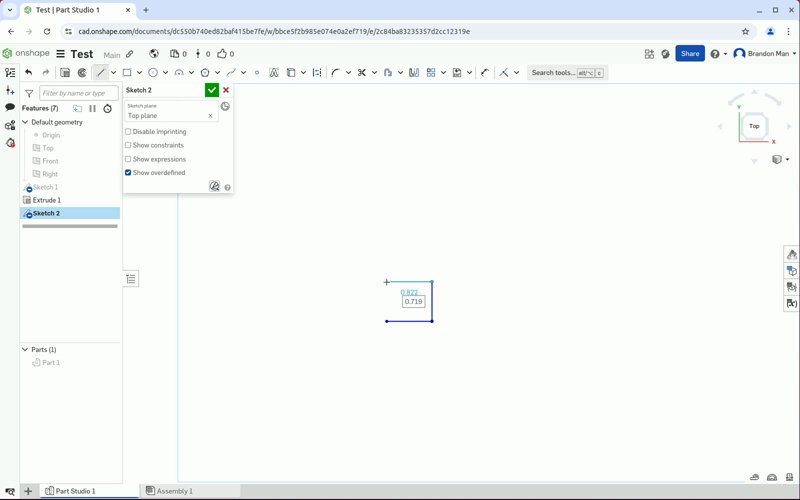
click(386, 281)
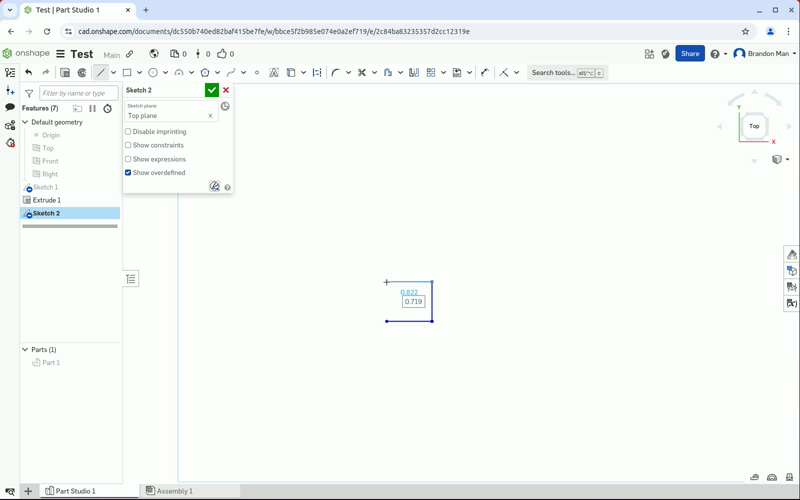
scroll(-6)
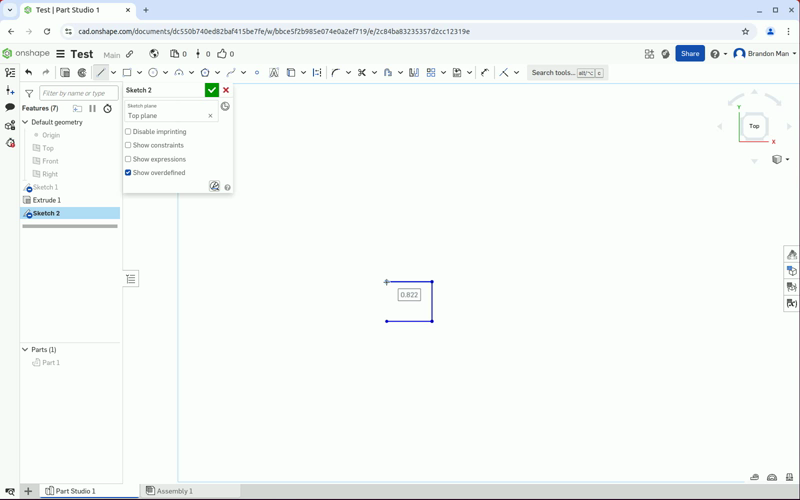
scroll(-6)
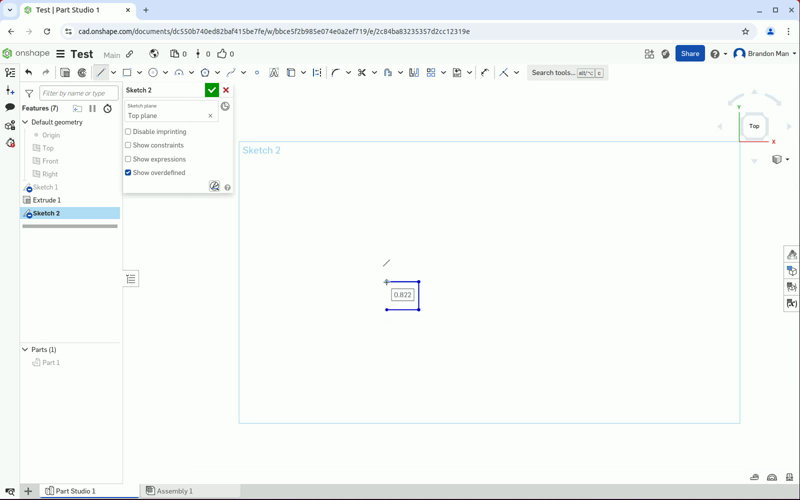
scroll(-6)
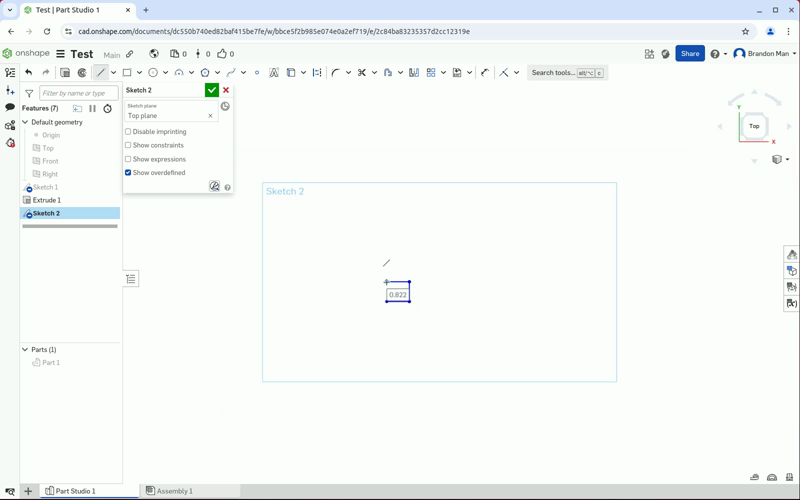
scroll(-6)
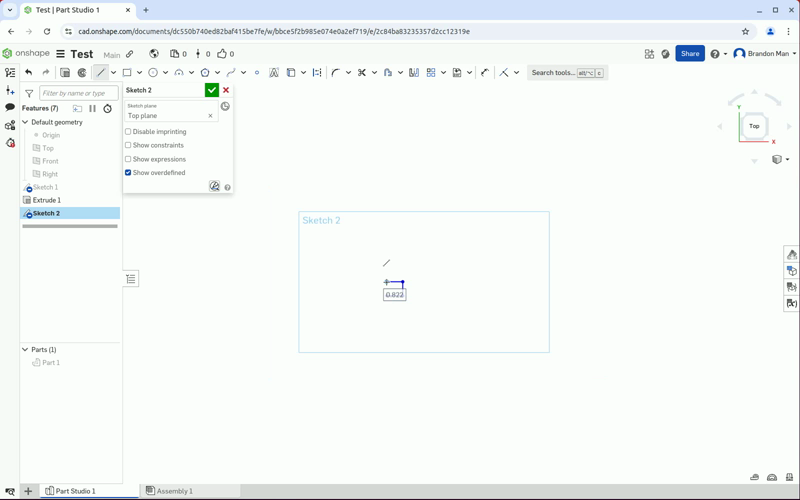
scroll(-6)
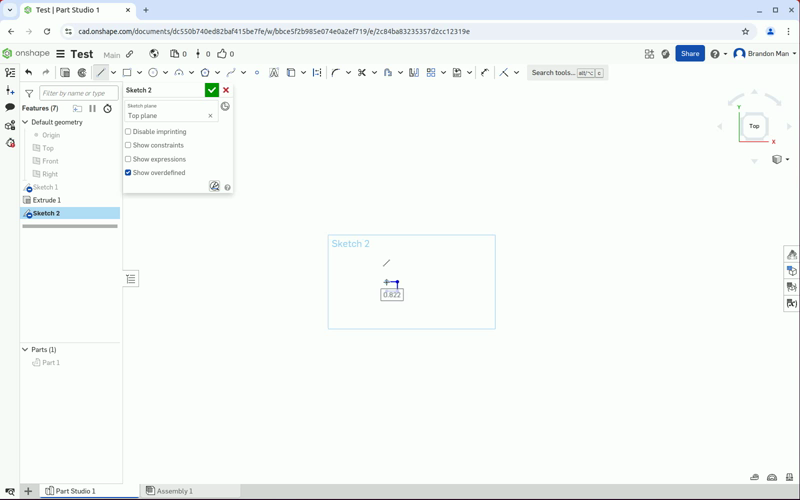
scroll(-6)
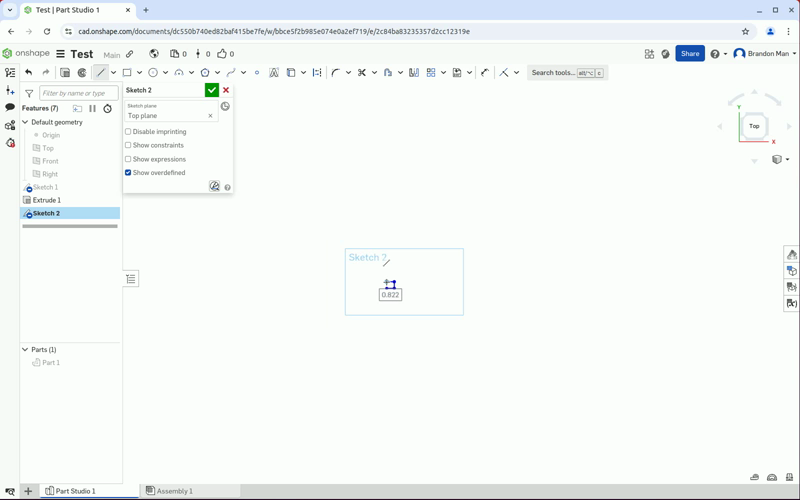
scroll(-6)
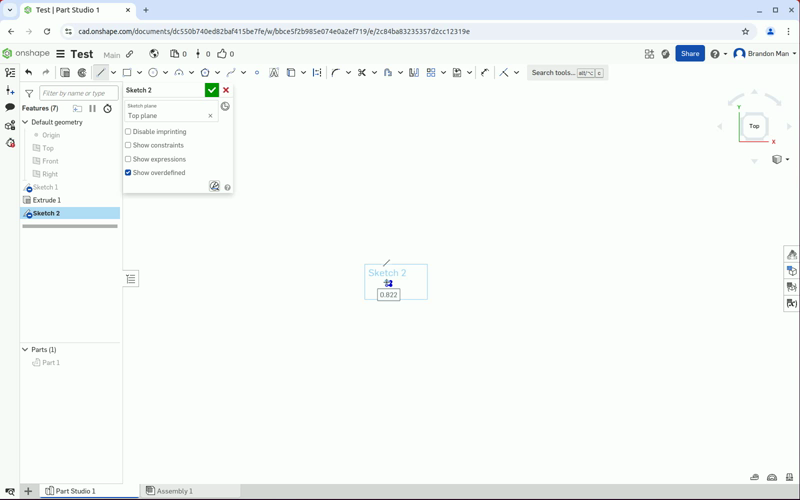
key_up(shift)
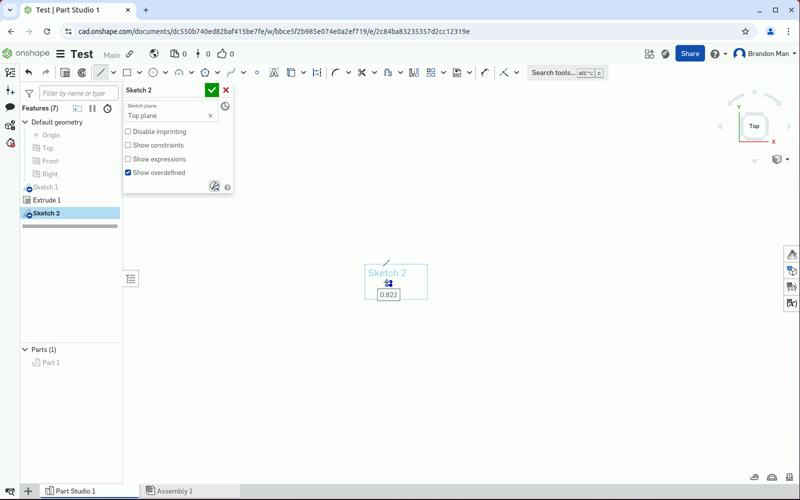
mouse_move(417, 281)
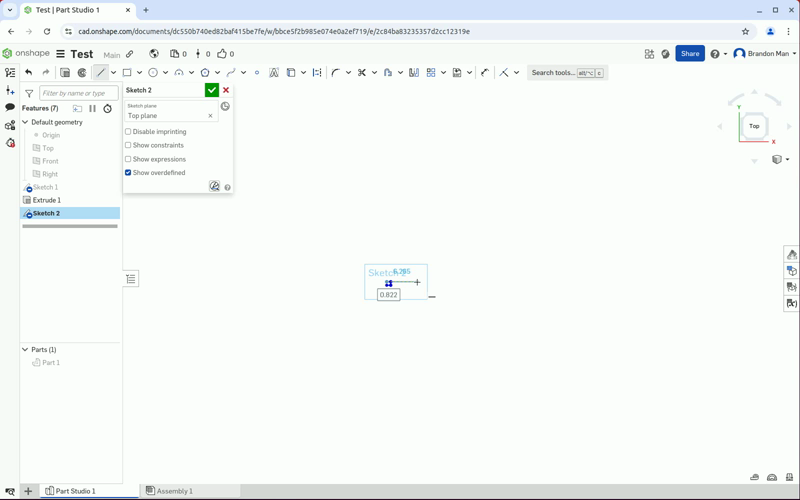
key_down(shift)
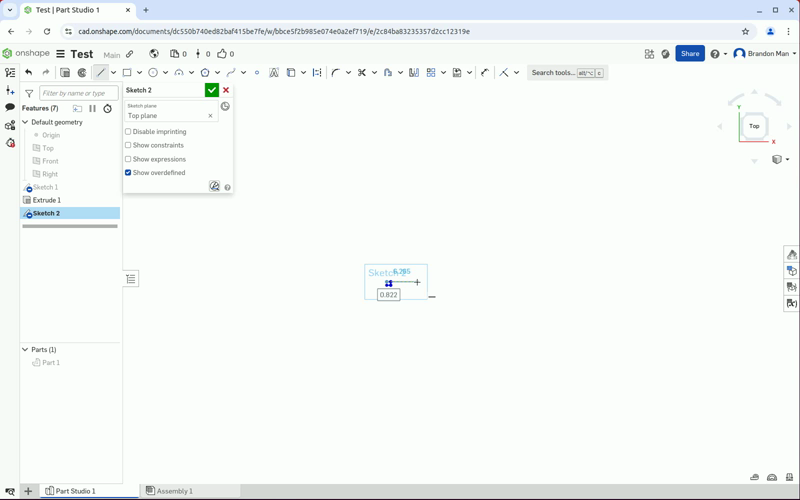
mouse_move(386, 285)
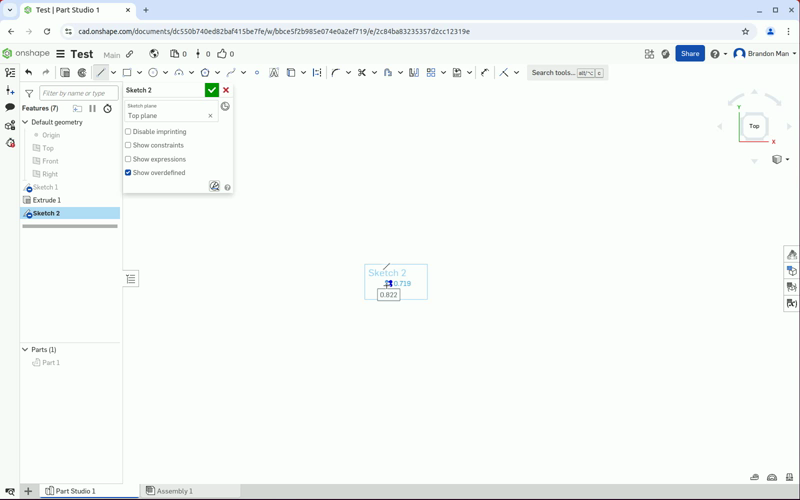
scroll(6)
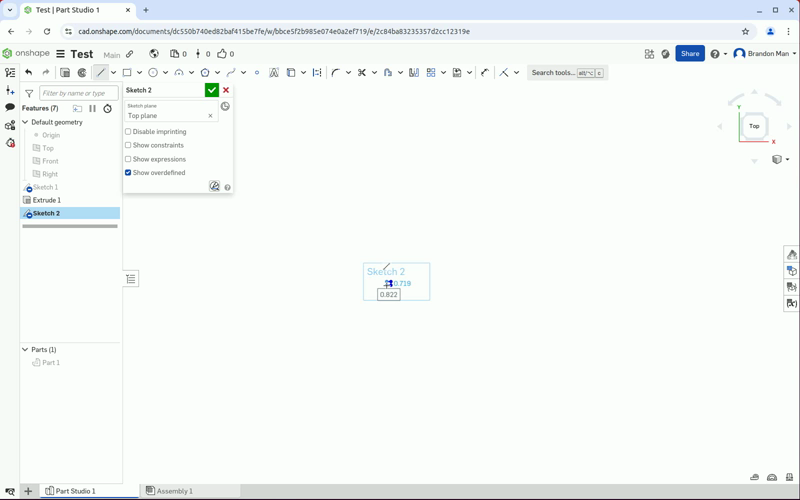
scroll(6)
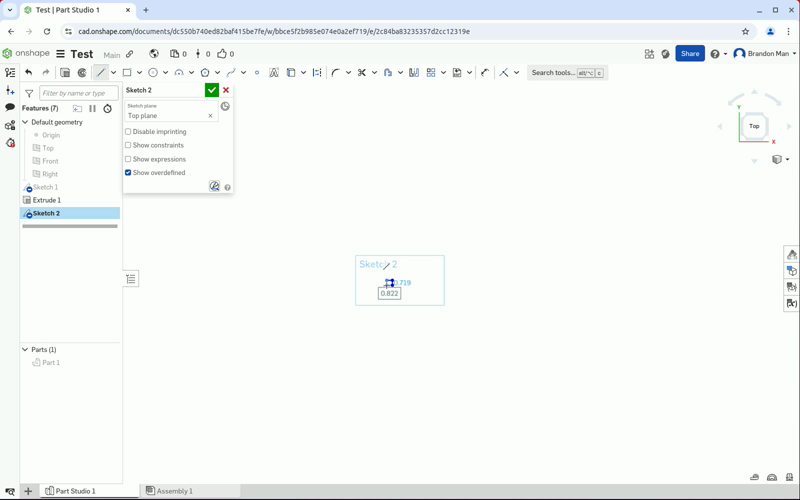
scroll(6)
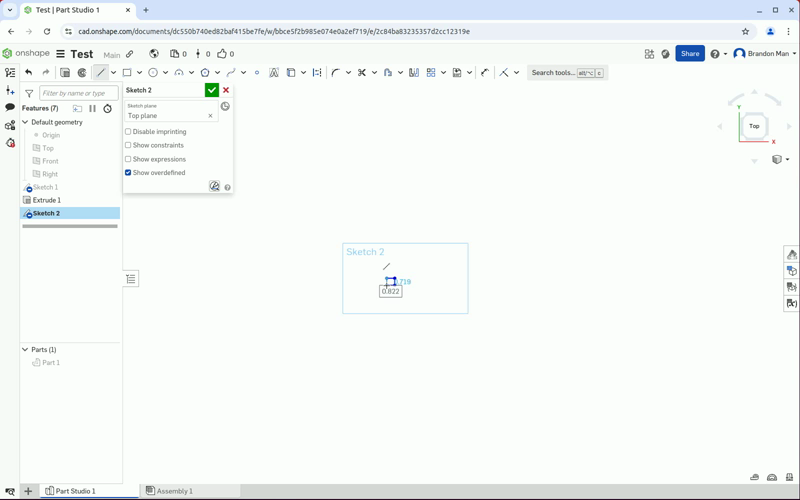
scroll(6)
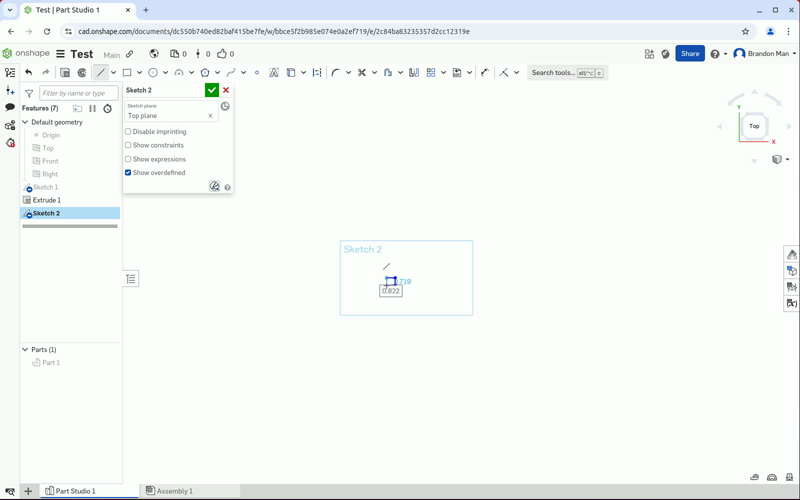
scroll(6)
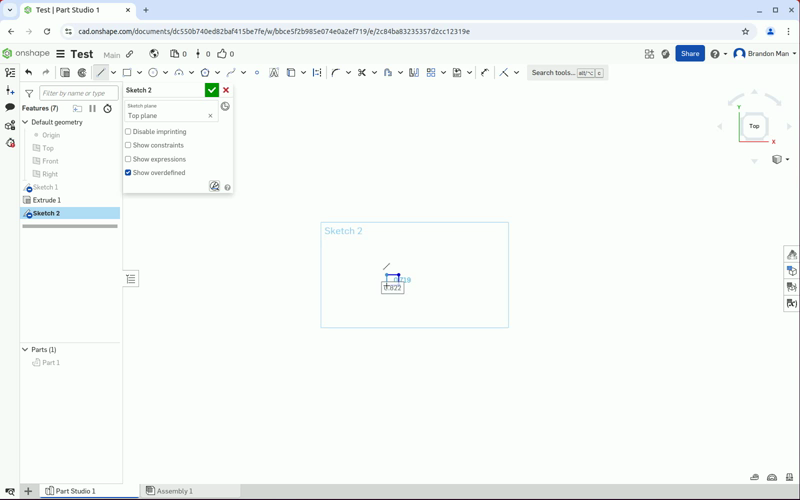
scroll(6)
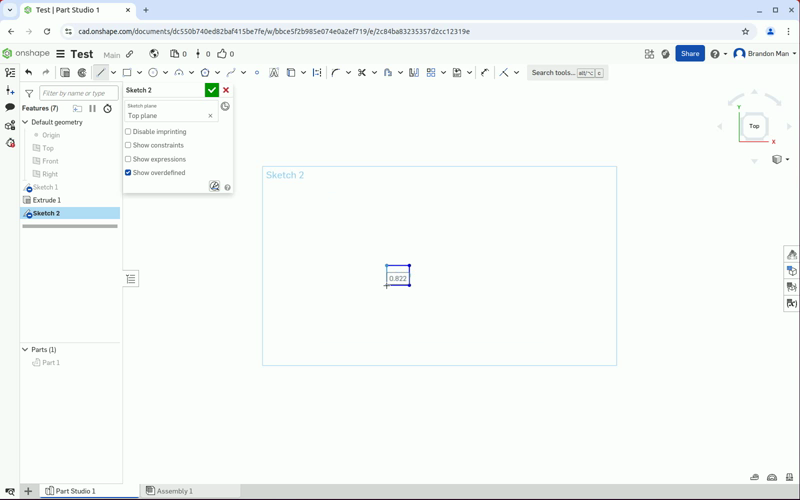
scroll(6)
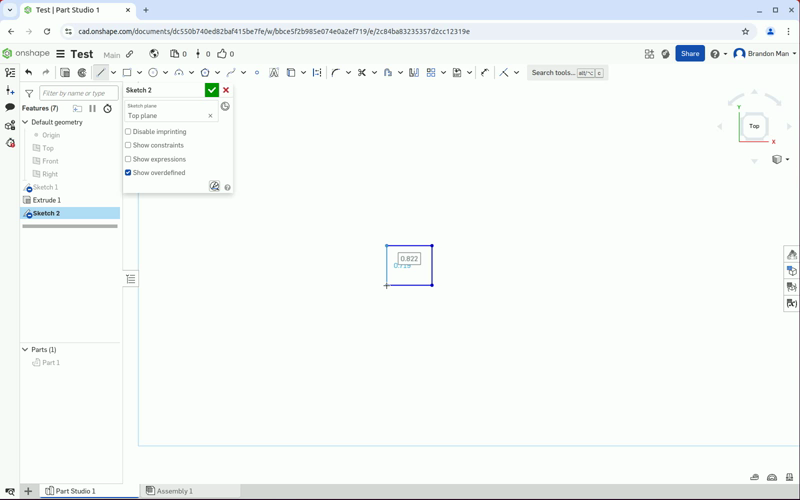
key_up(shift)
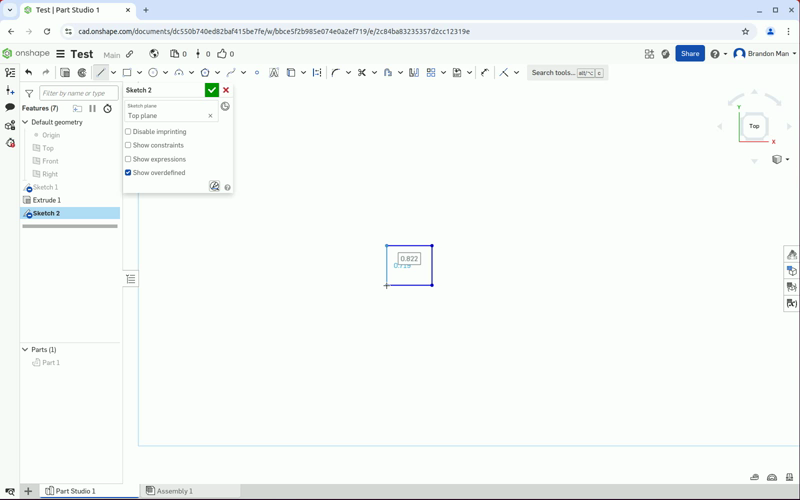
click(386, 285)
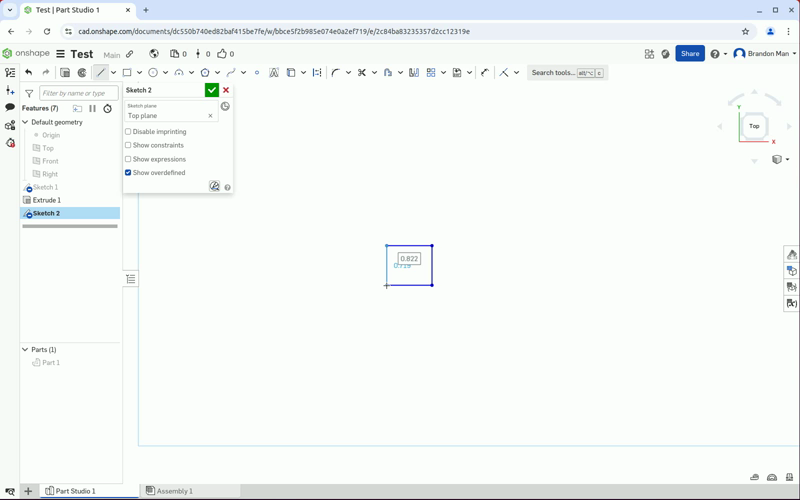
scroll(-6)
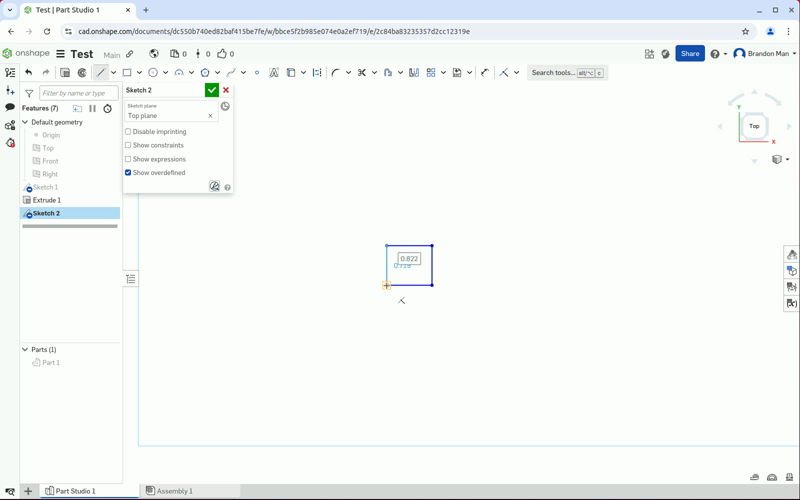
scroll(-6)
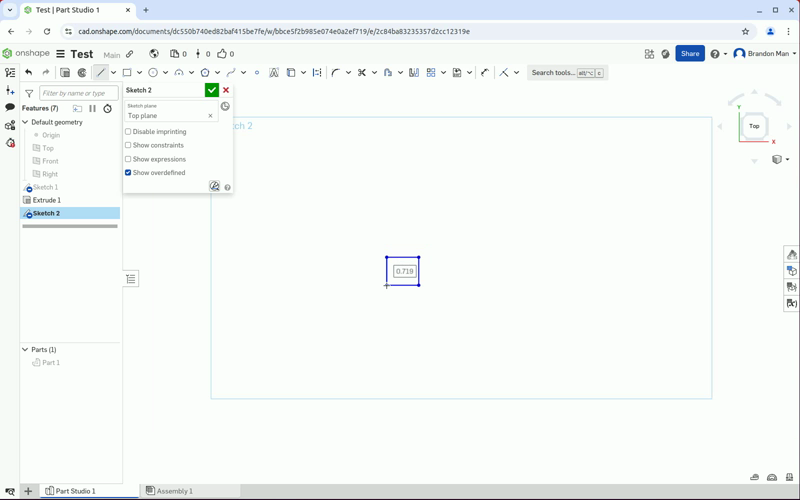
scroll(-6)
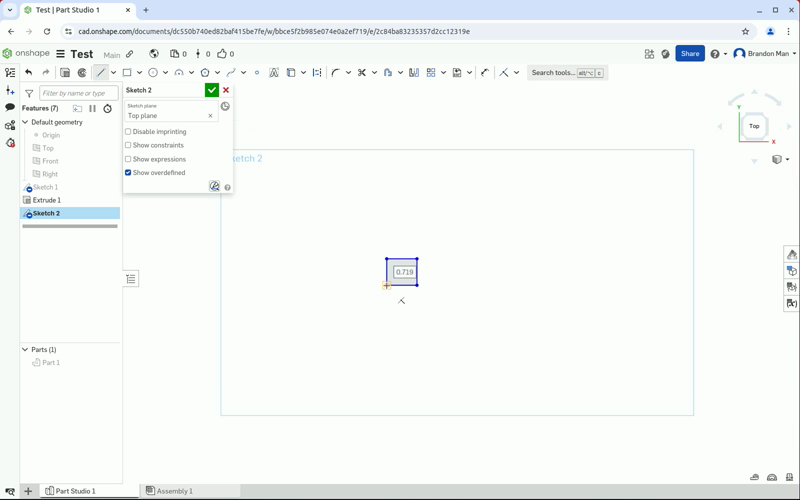
scroll(-6)
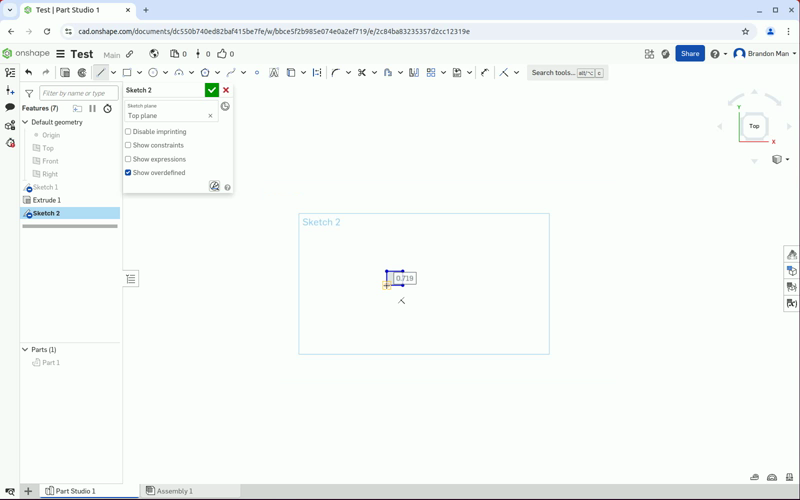
scroll(-6)
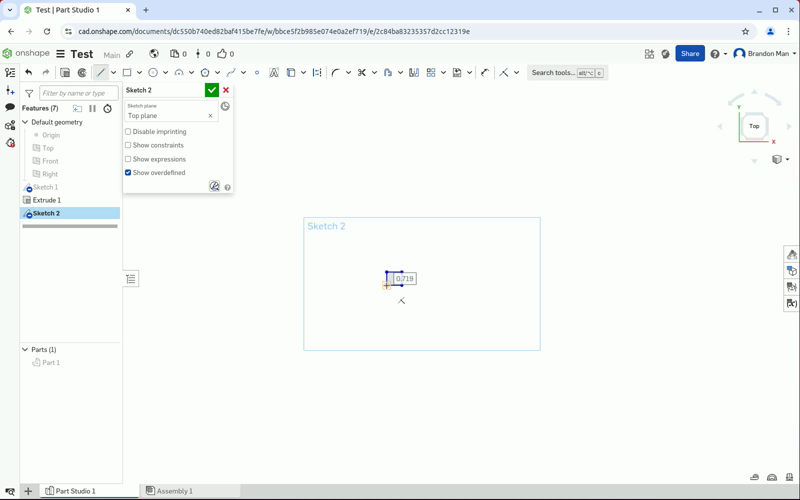
scroll(-6)
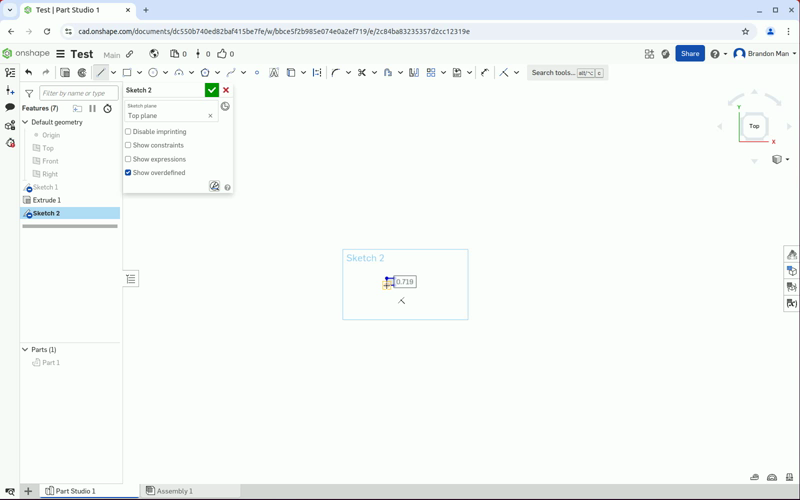
scroll(-6)
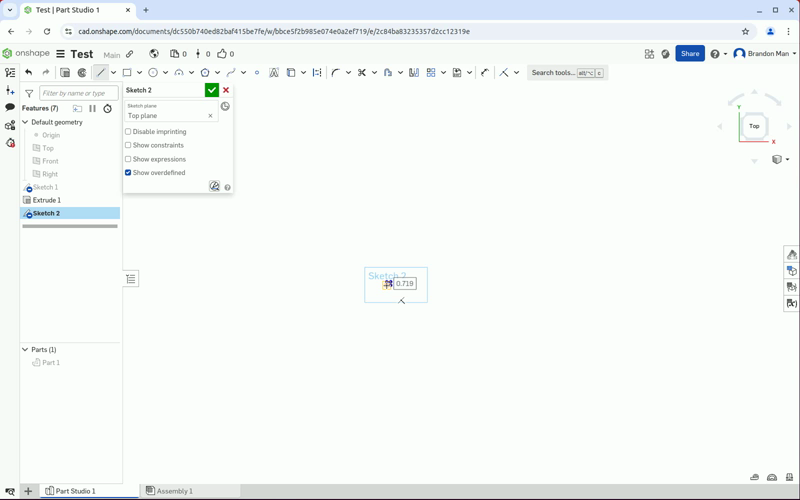
key(esc)
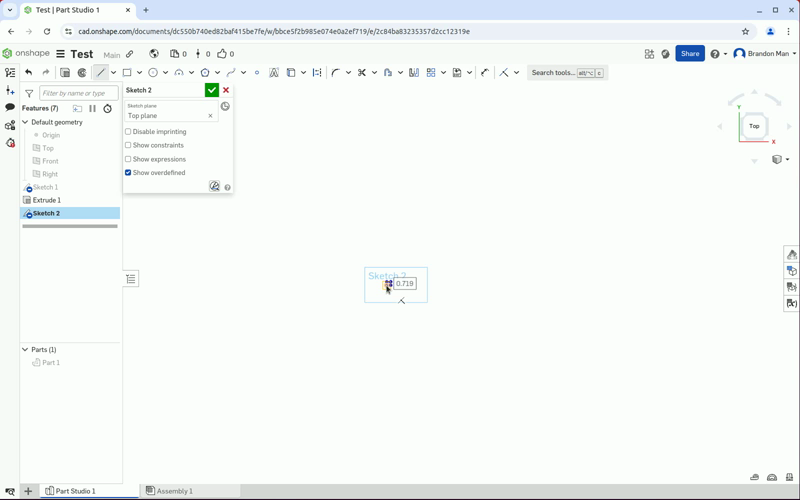
mouse_move(389, 284)
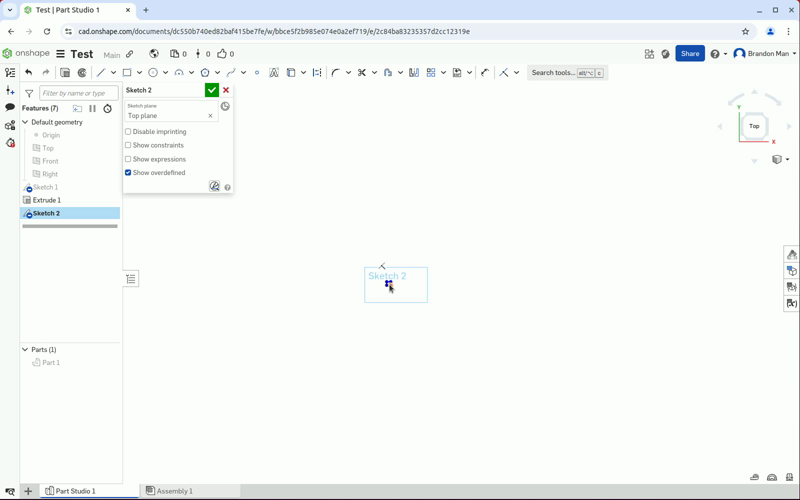
scroll(6)
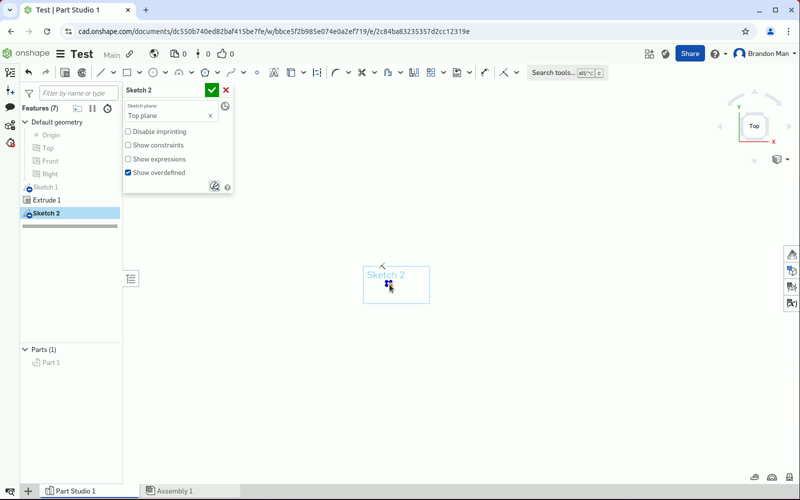
scroll(6)
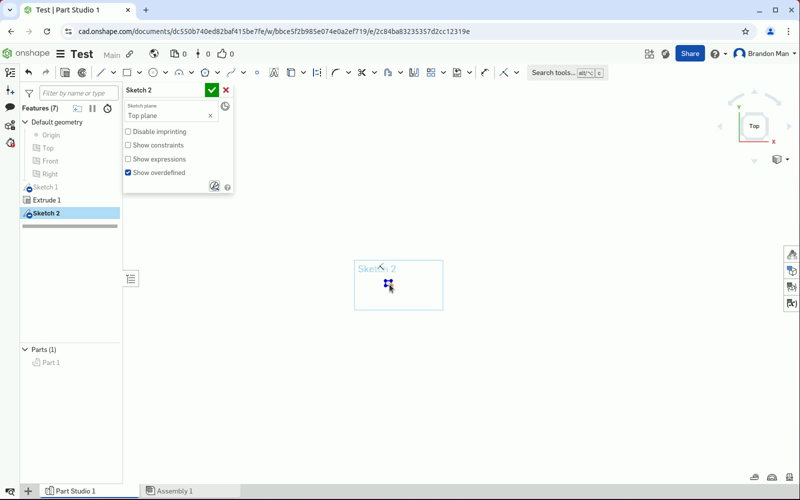
scroll(6)
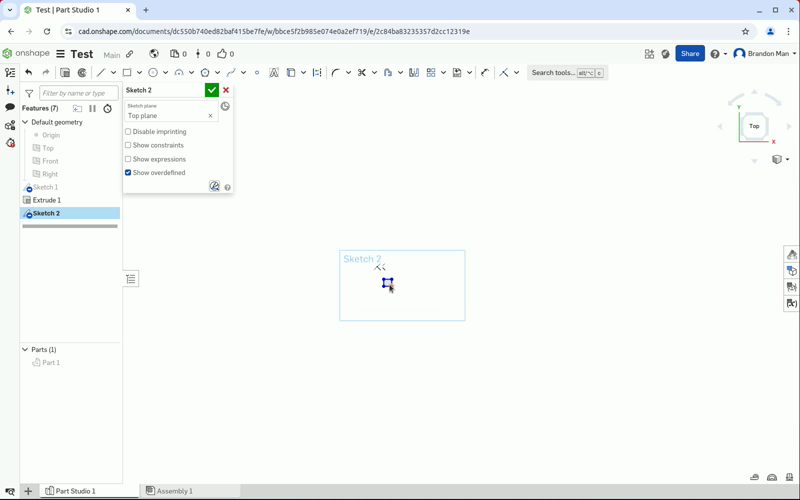
scroll(6)
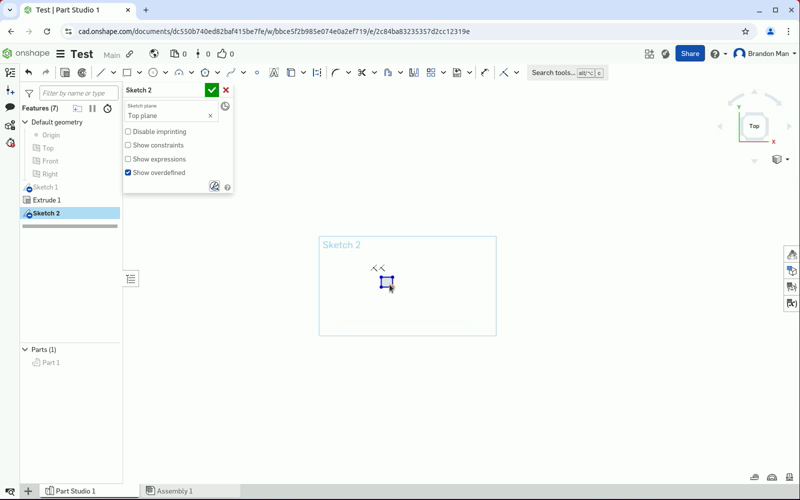
scroll(6)
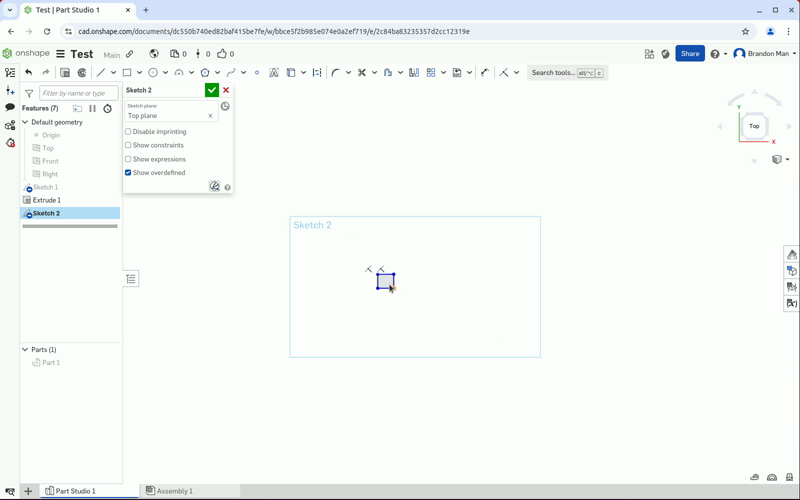
scroll(6)
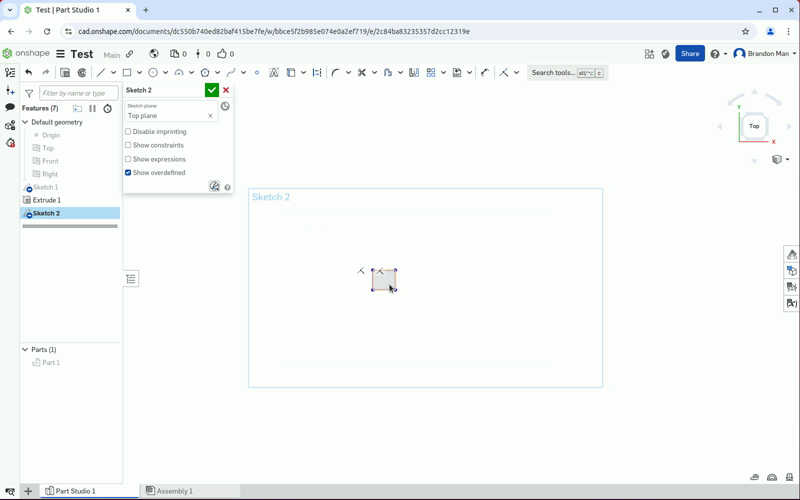
scroll(6)
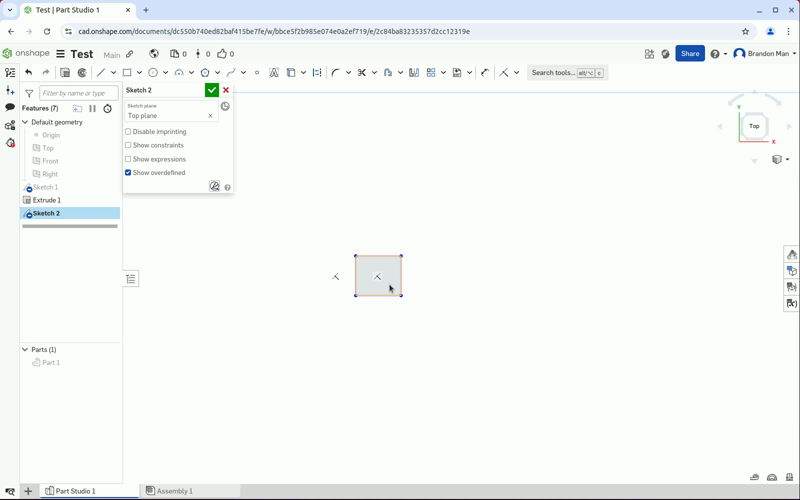
click(389, 284)
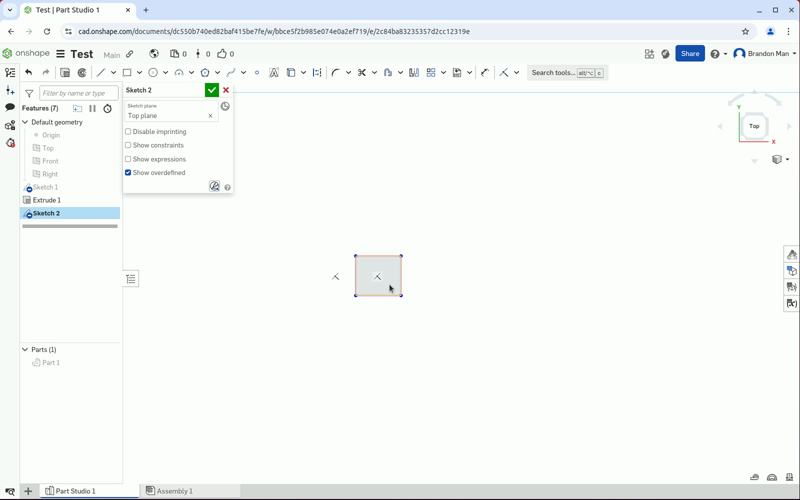
scroll(-6)
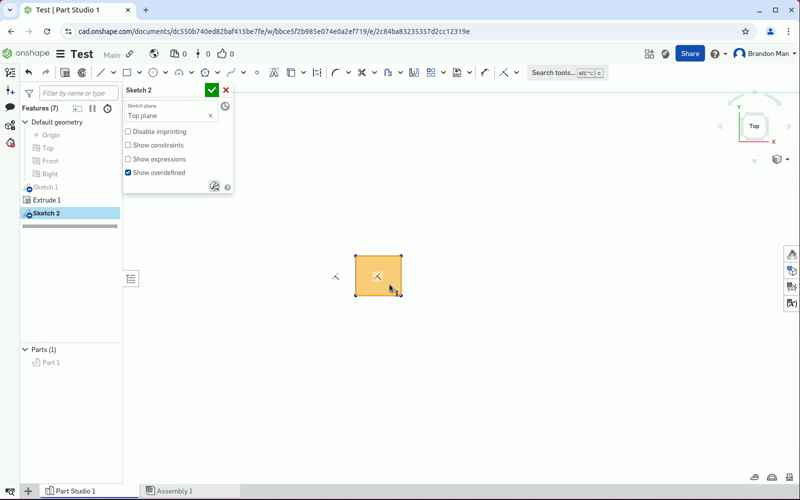
scroll(-6)
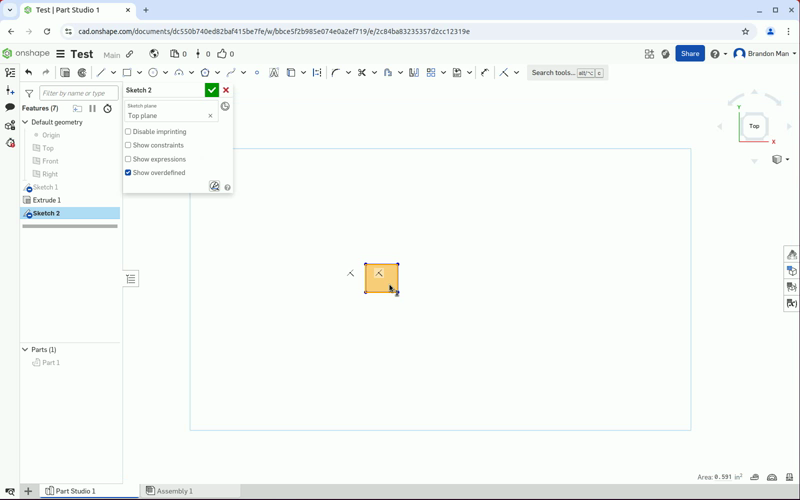
scroll(-6)
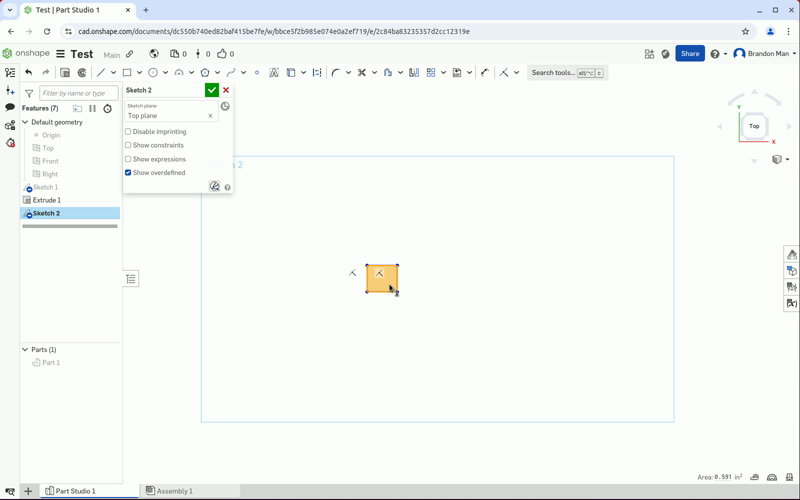
scroll(-6)
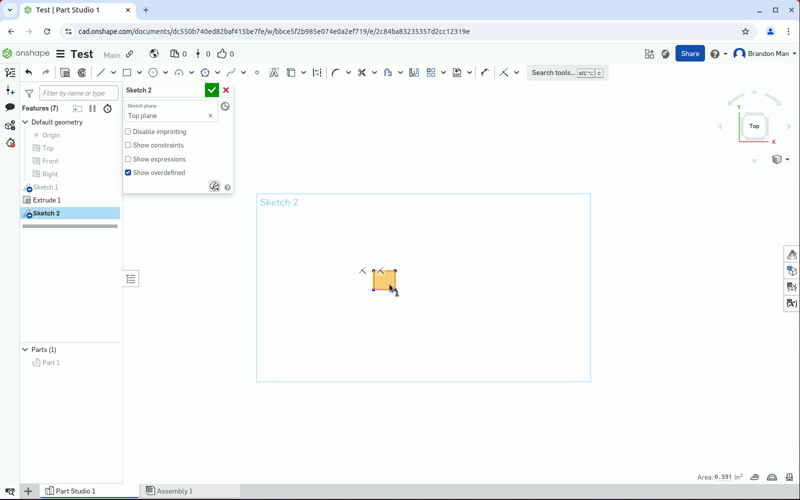
scroll(-6)
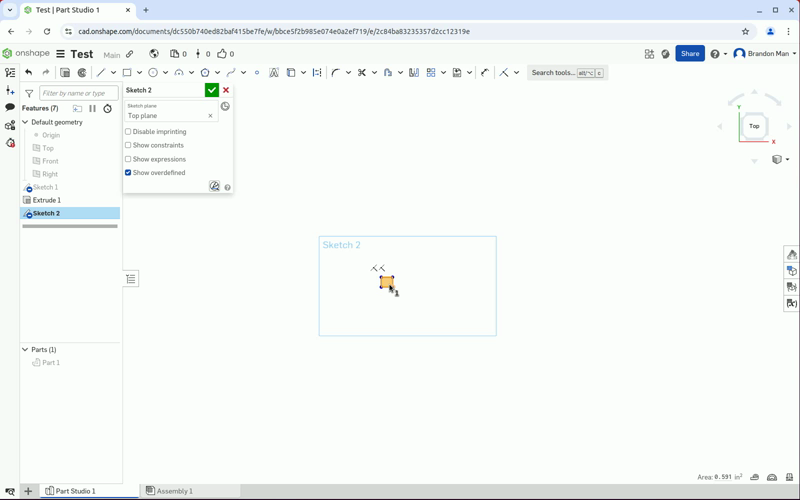
scroll(-6)
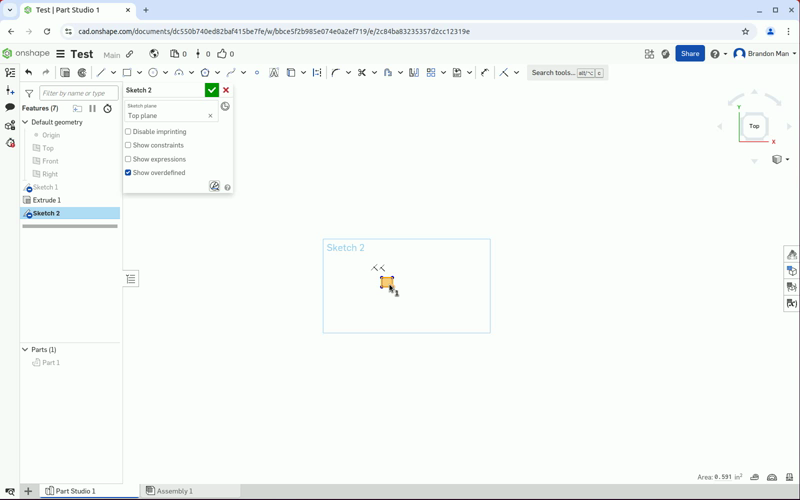
scroll(-6)
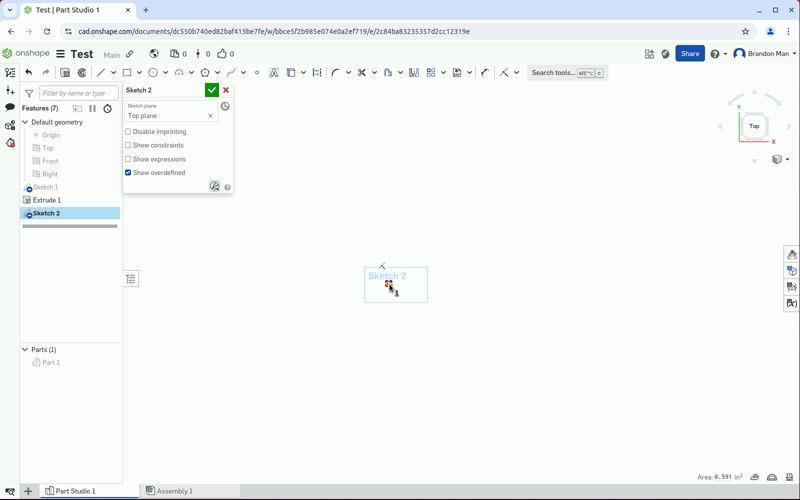
mouse_move(73, 352)
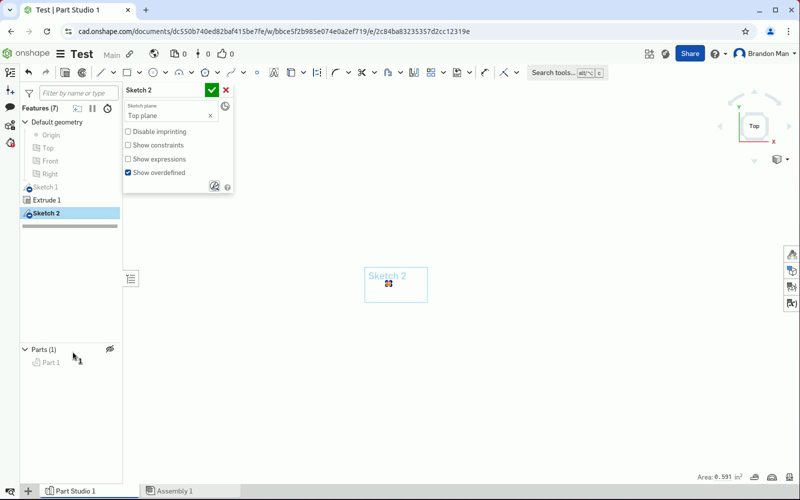
key(shift+y)
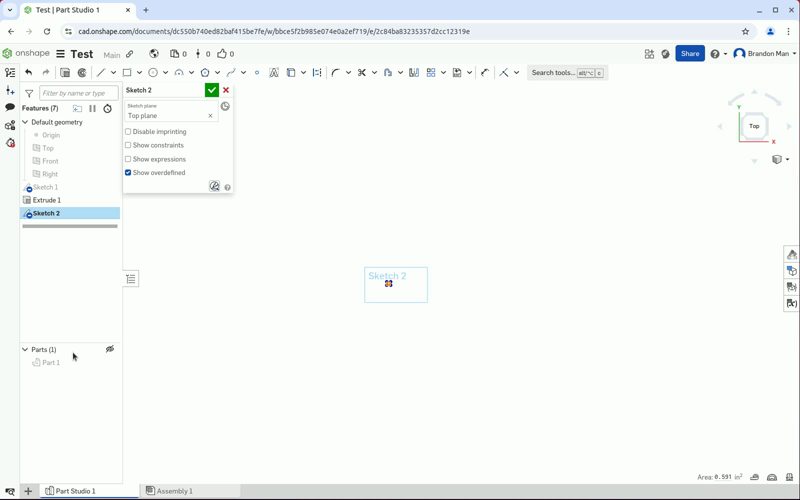
key(shift+e)
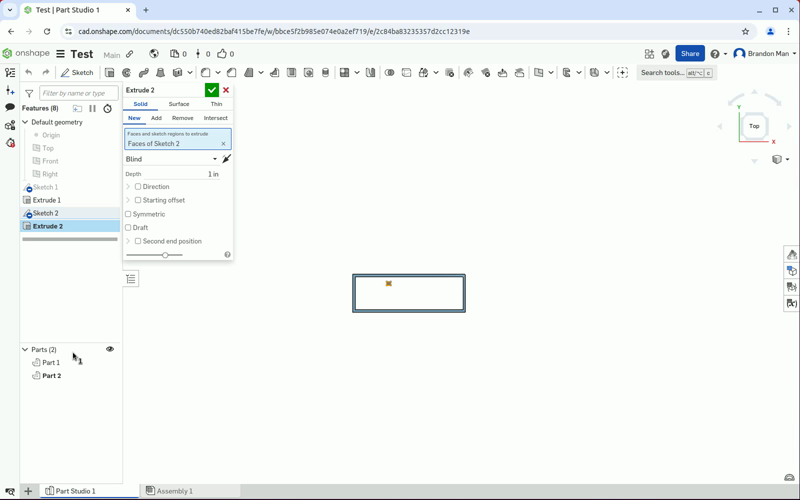
mouse_move(143, 106)
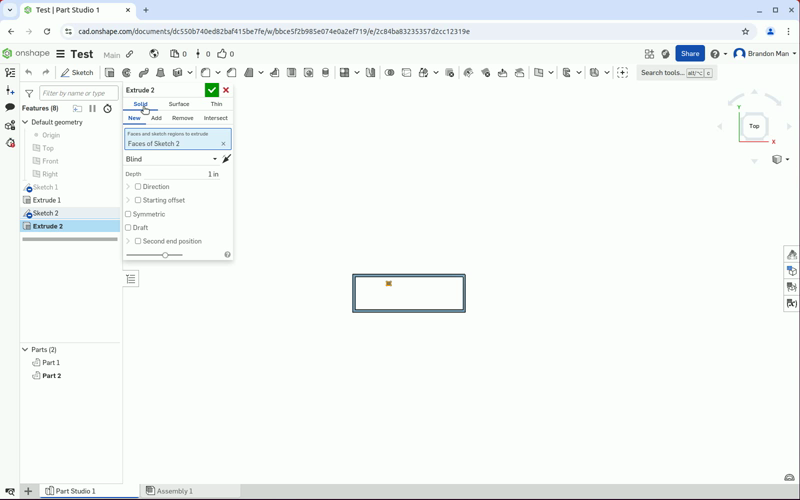
click(143, 106)
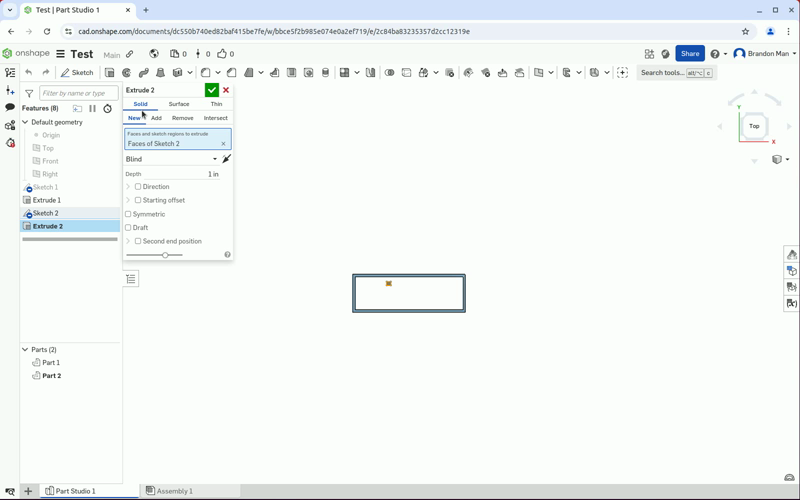
mouse_move(137, 120)
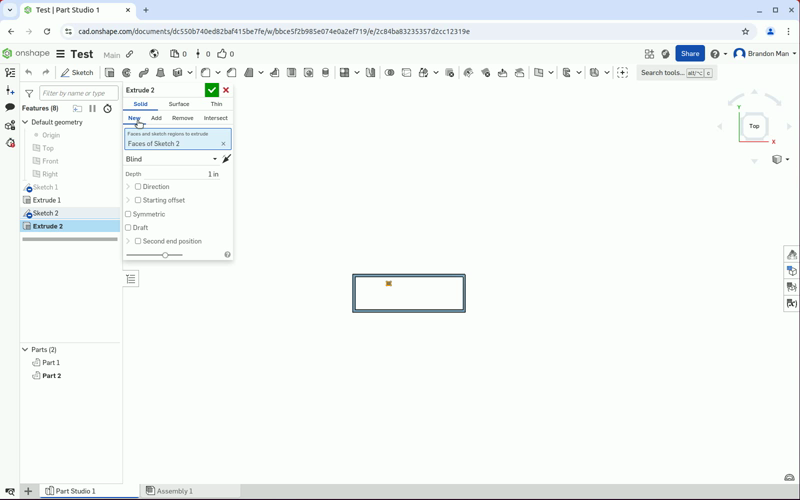
click(137, 120)
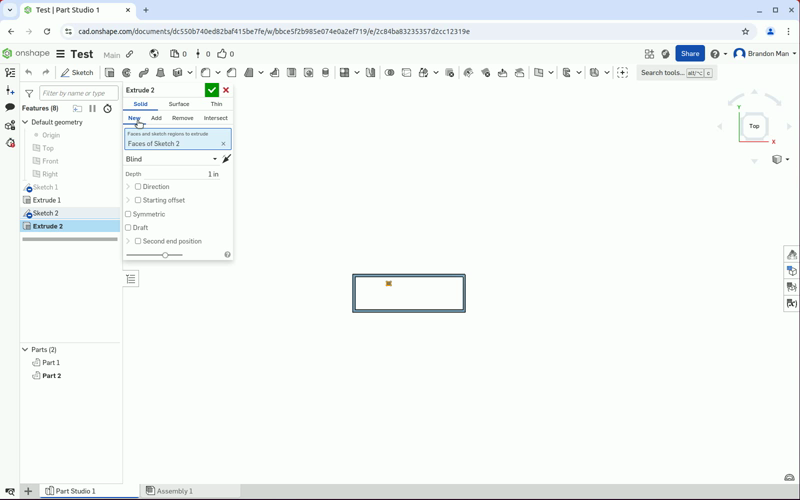
key(tab, 4)
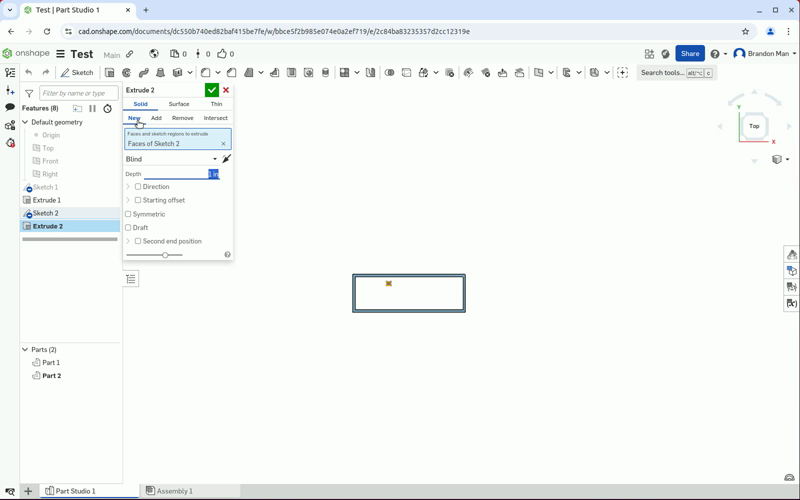
text(6.74)
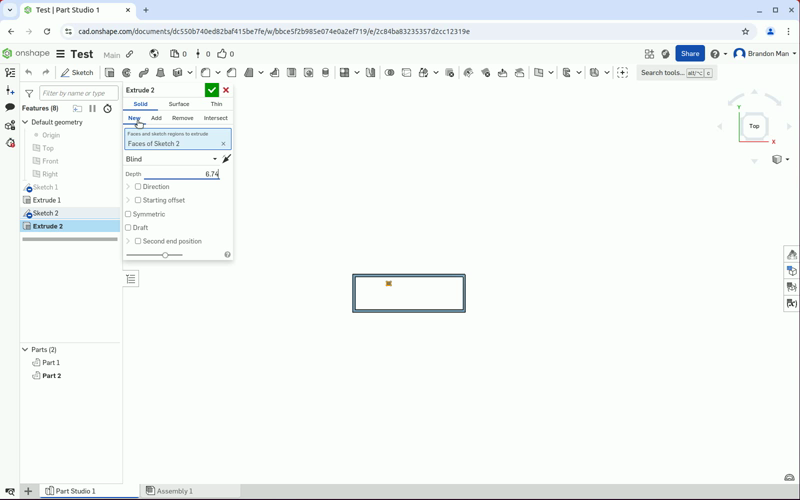
key(enter)
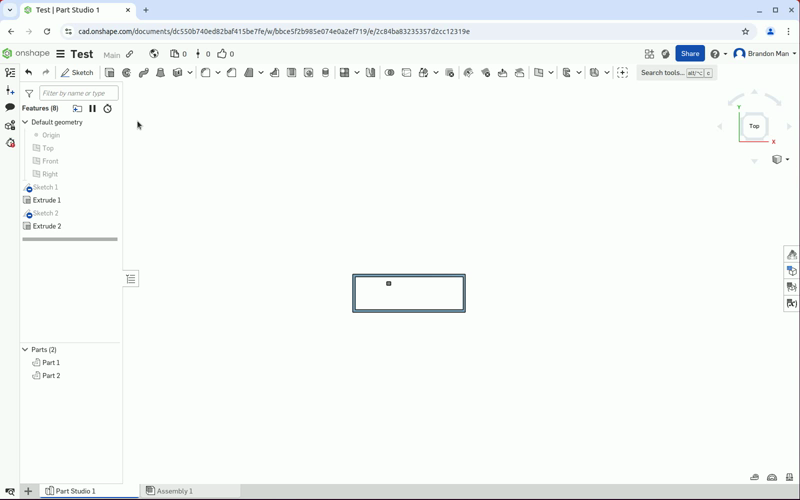
key(shift+h)
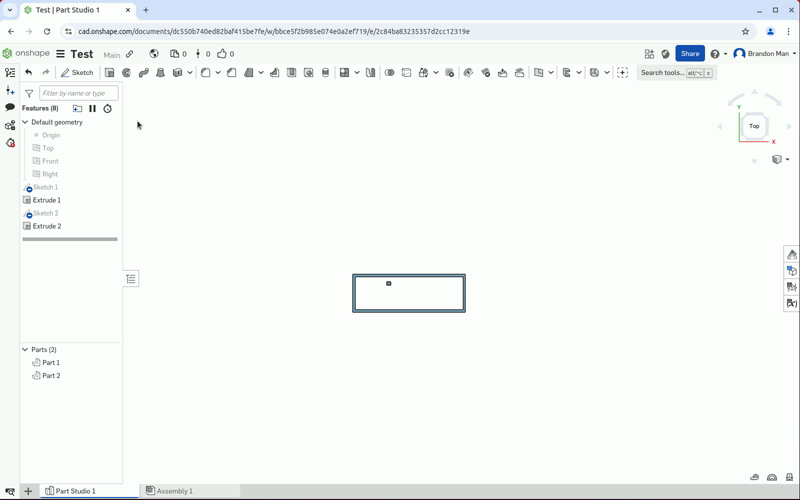
key(shift+h)
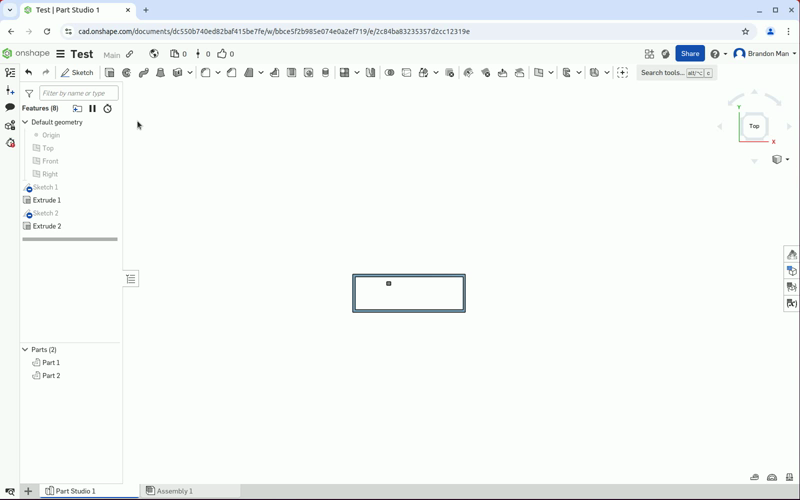
mouse_move(73, 189)
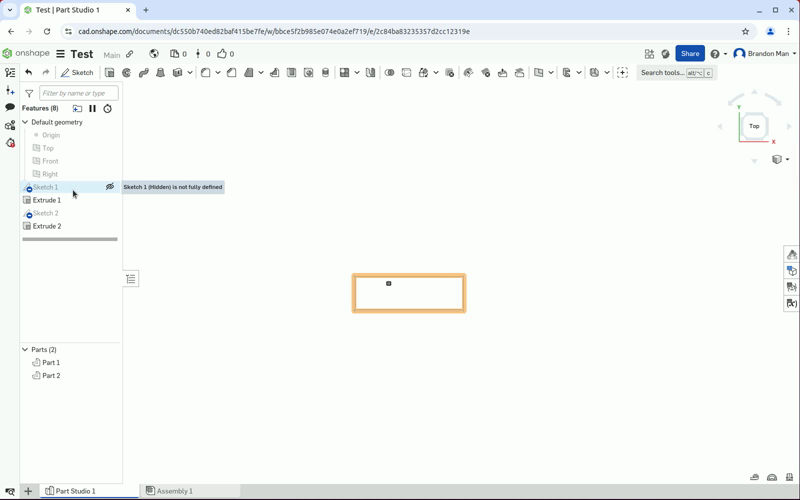
click(73, 189)
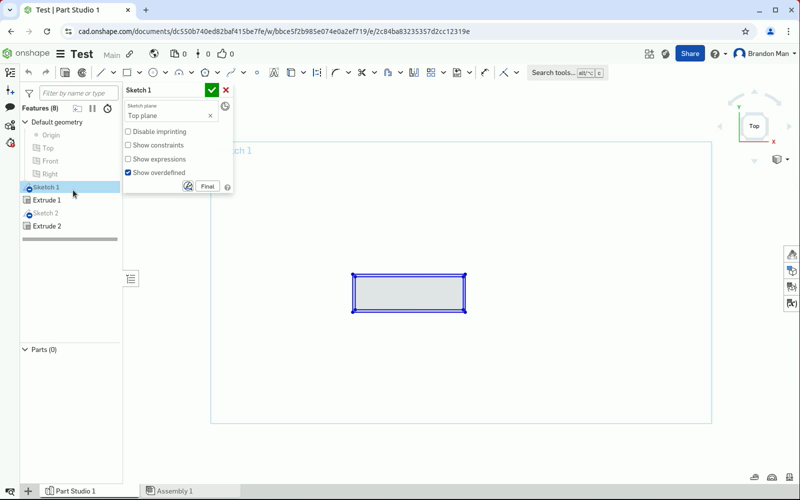
mouse_move(229, 92)
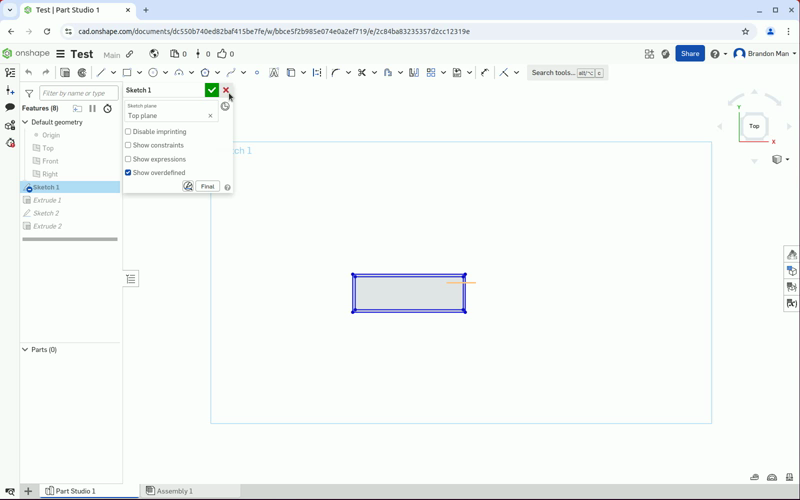
click(229, 92)
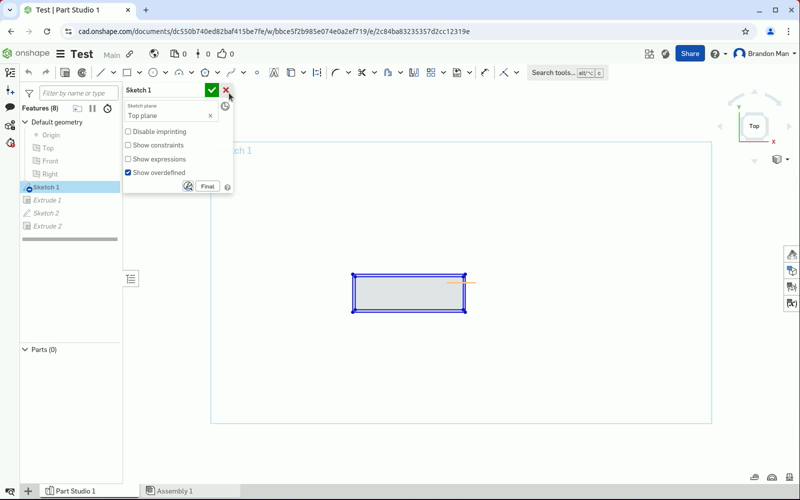
key(shift+s)
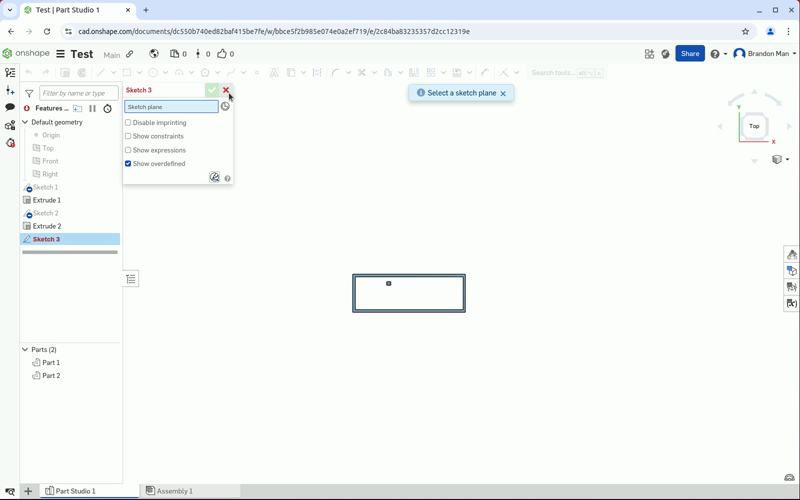
mouse_move(73, 150)
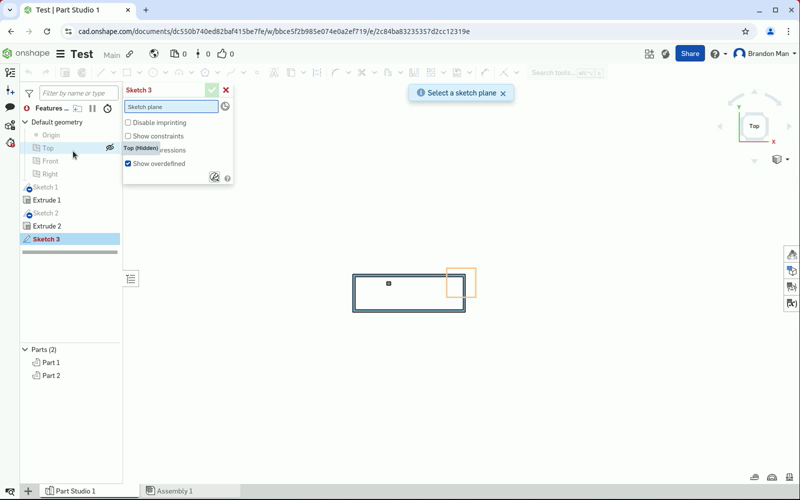
click(73, 150)
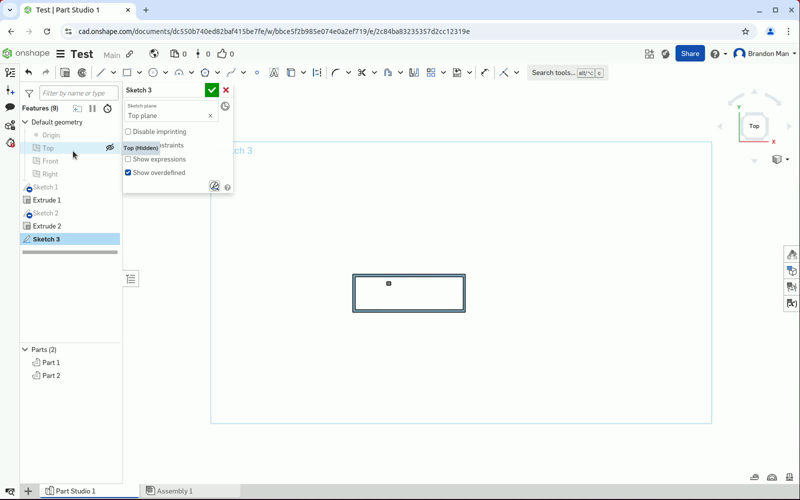
mouse_move(73, 352)
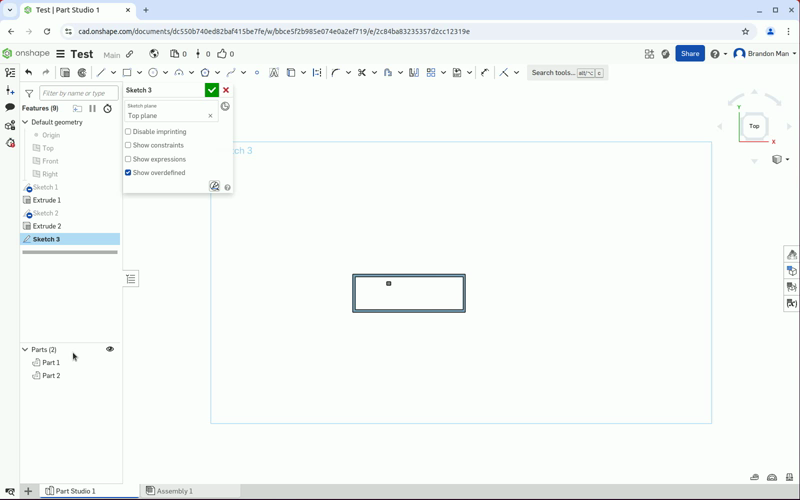
key(y)
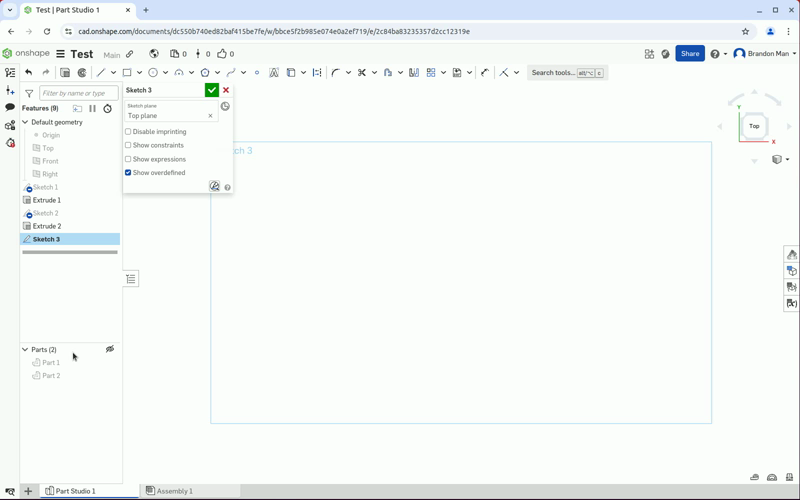
key(l)
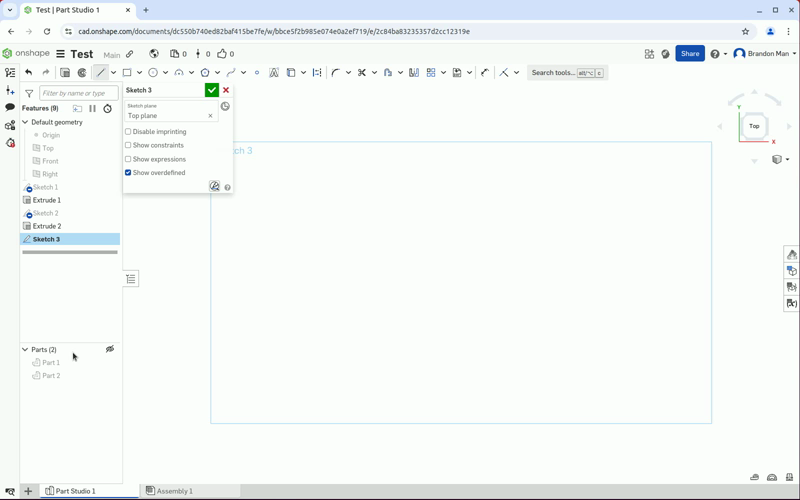
key_down(shift)
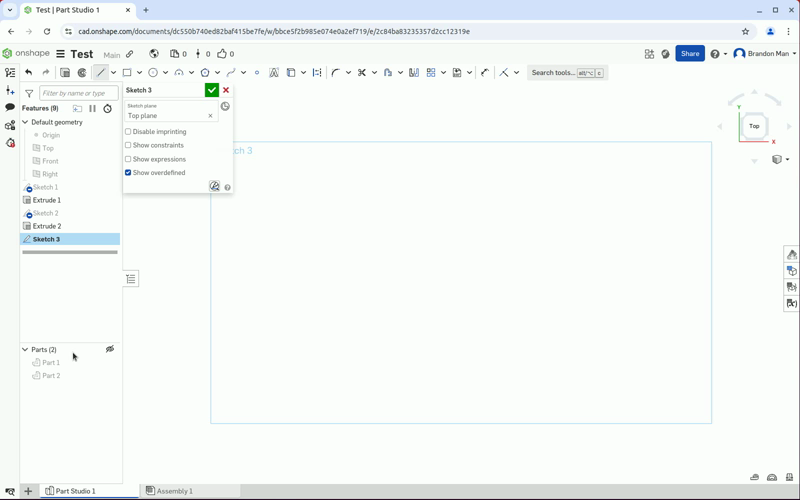
mouse_move(391, 285)
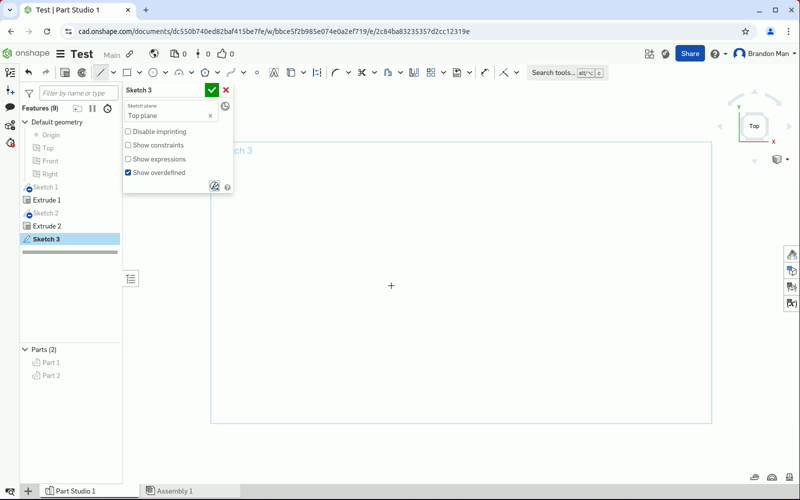
click(391, 285)
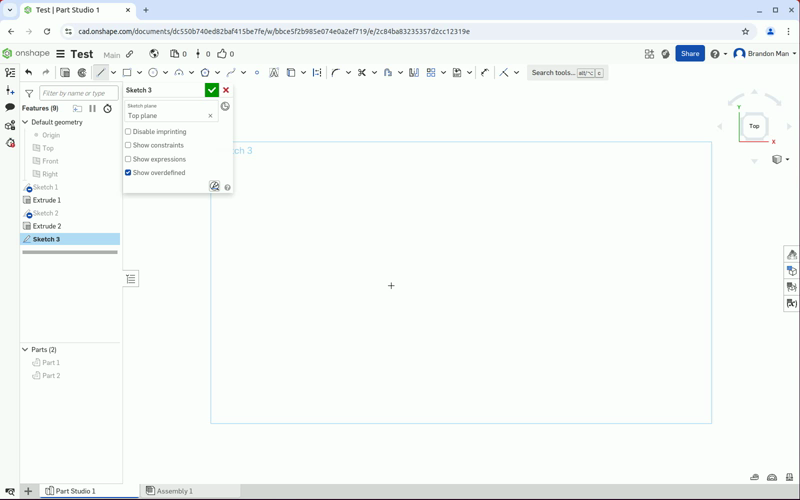
key_up(shift)
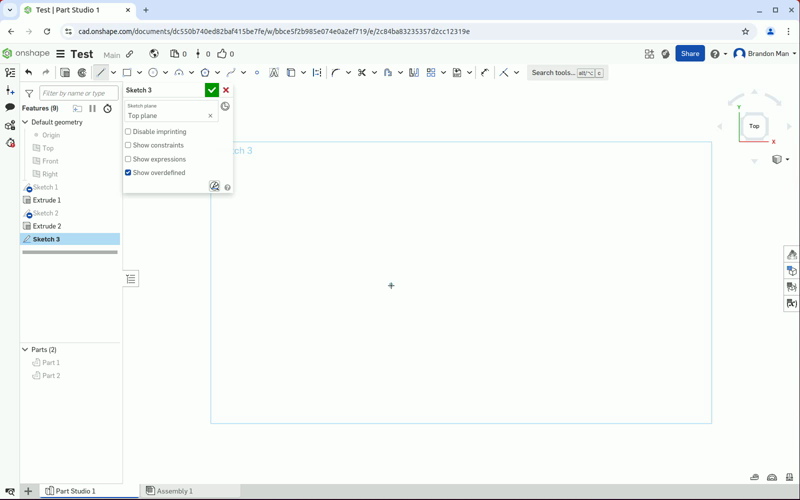
key_down(shift)
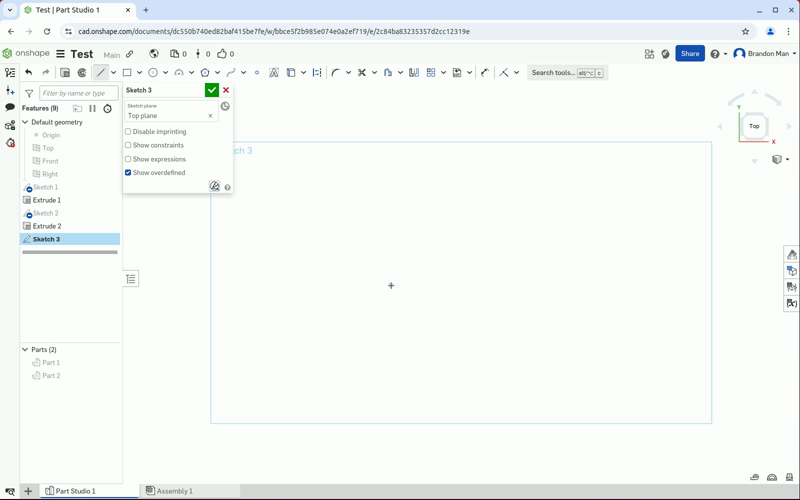
mouse_move(421, 285)
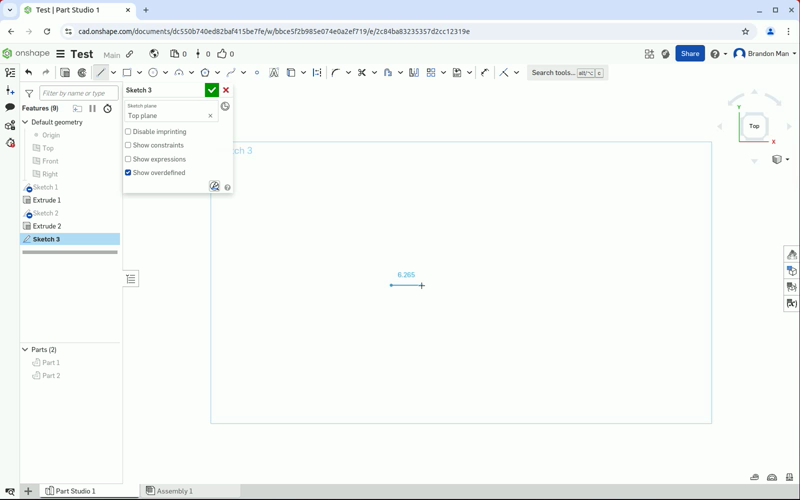
mouse_move(396, 285)
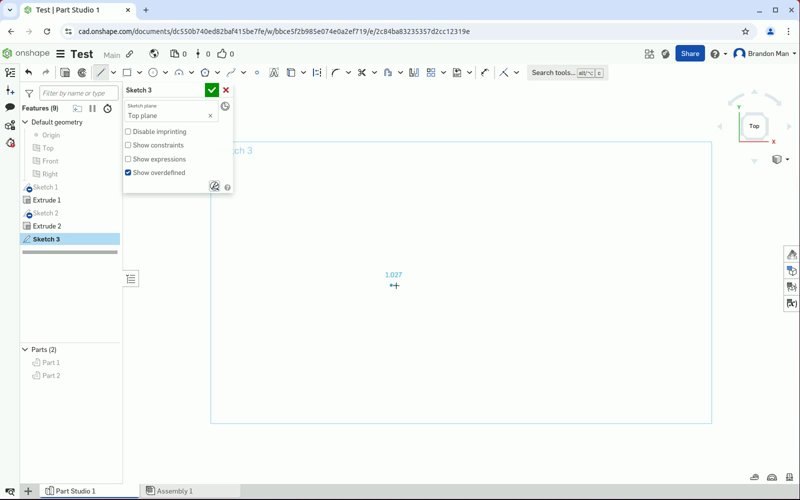
scroll(6)
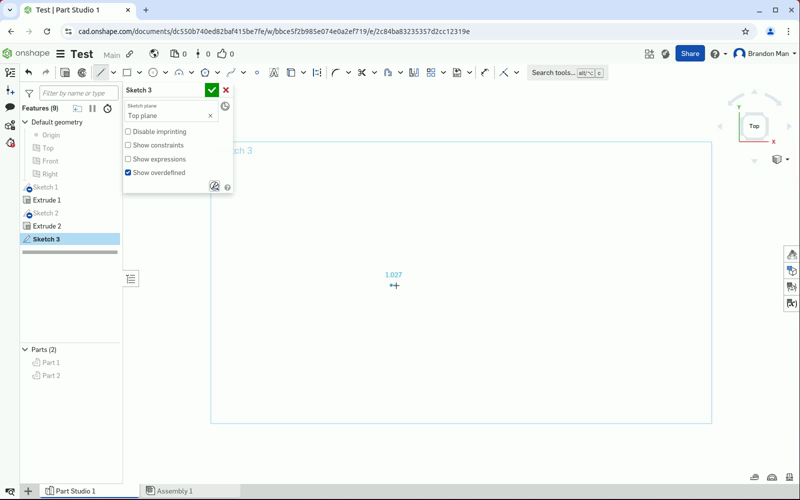
scroll(6)
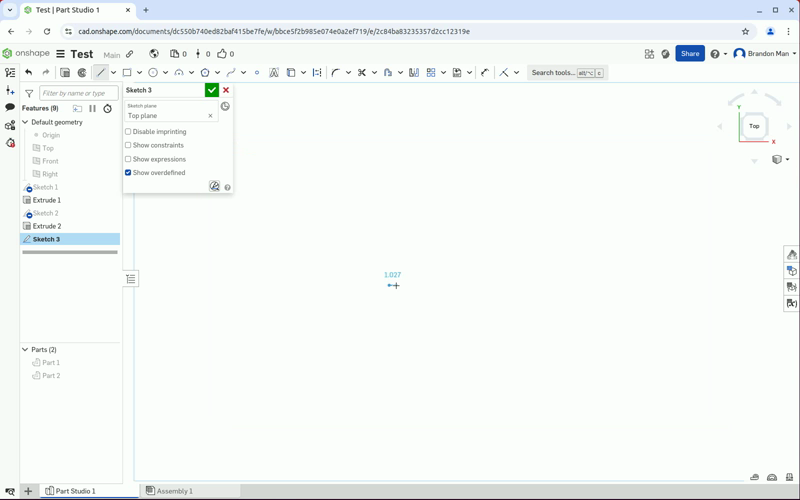
scroll(6)
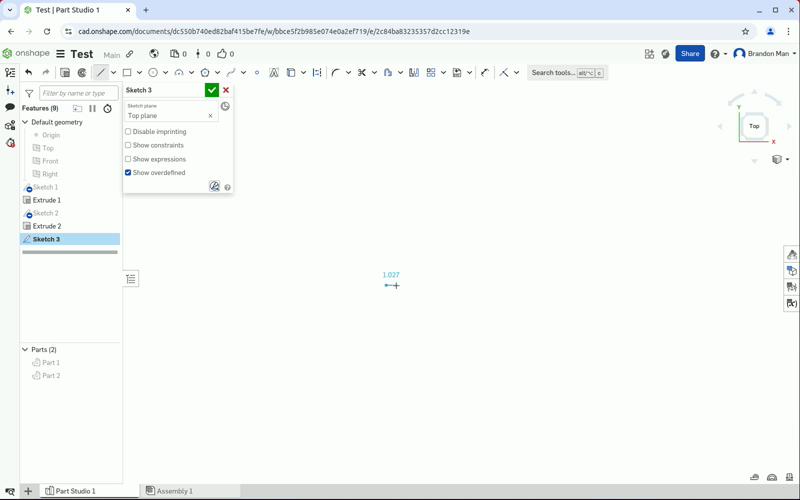
scroll(6)
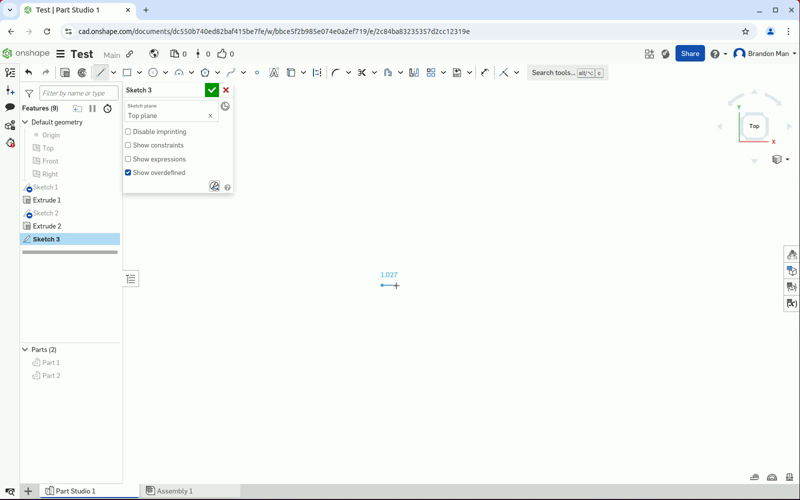
scroll(6)
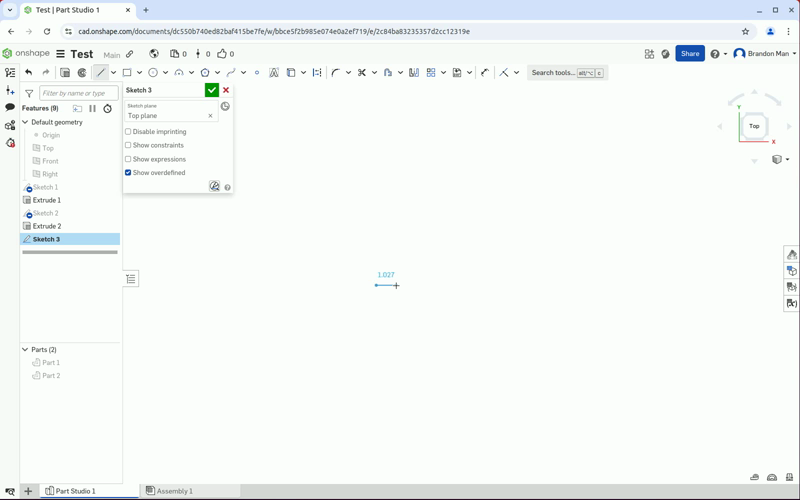
scroll(6)
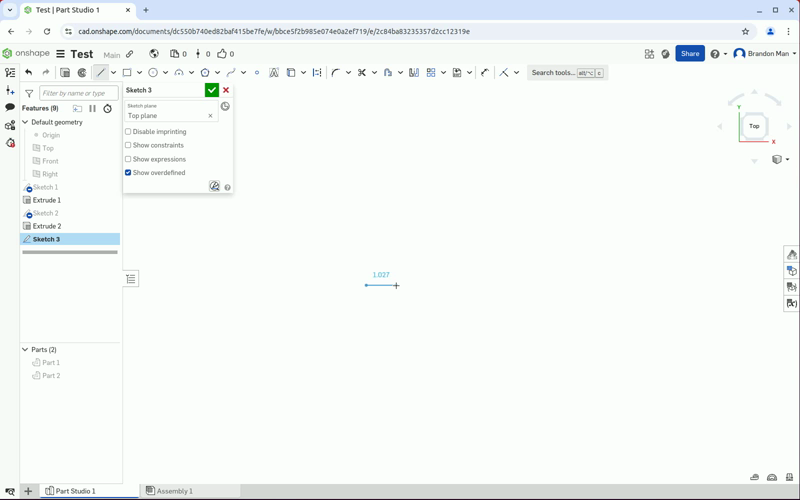
scroll(6)
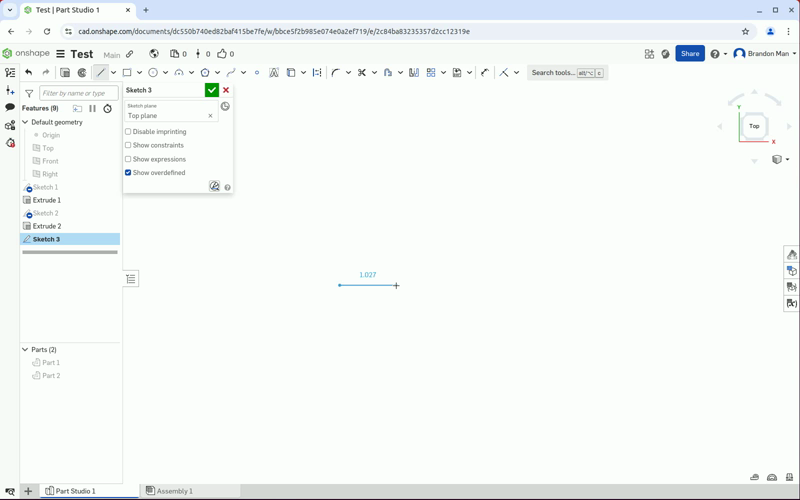
click(396, 285)
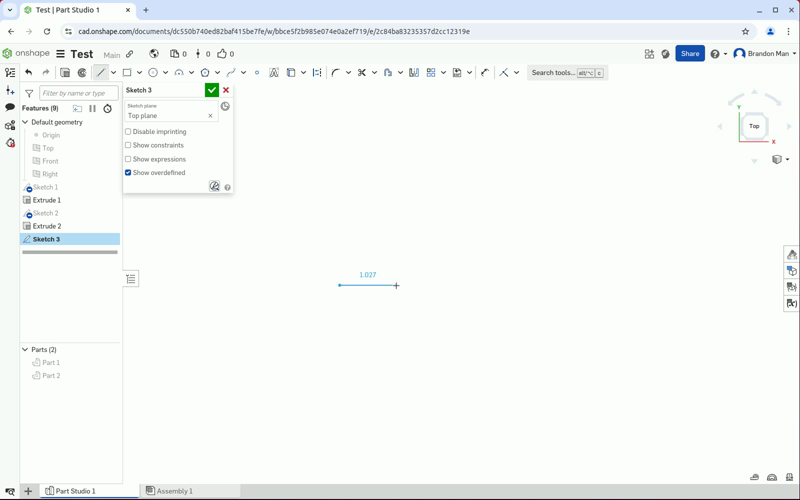
scroll(-6)
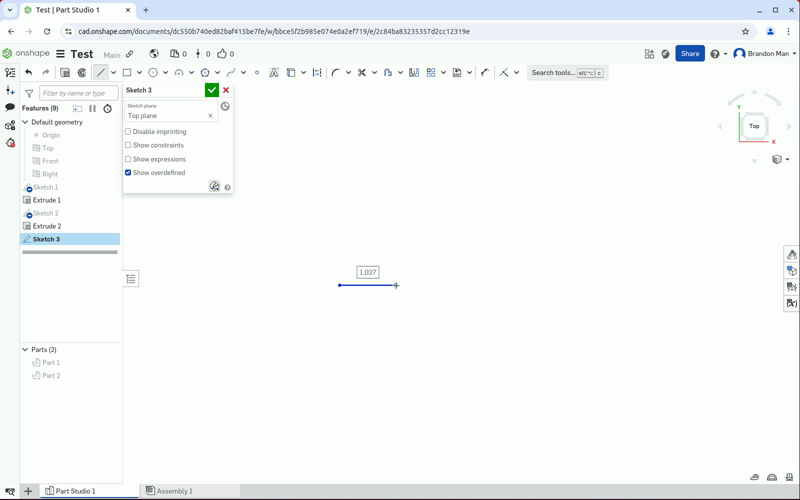
scroll(-6)
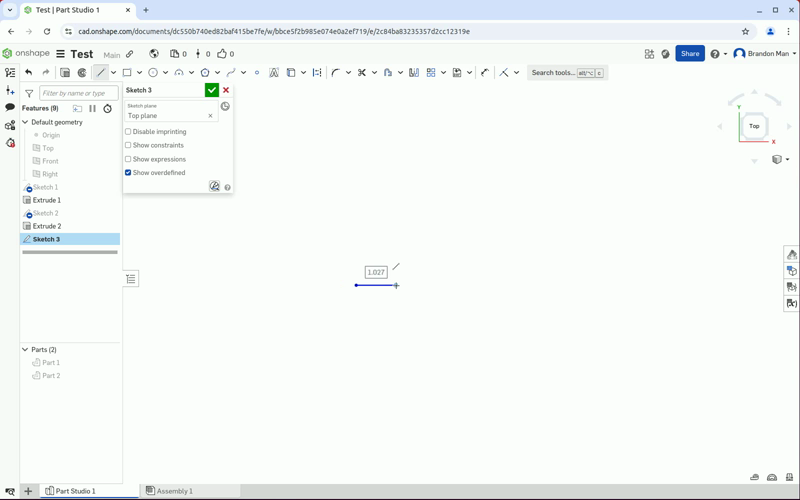
scroll(-6)
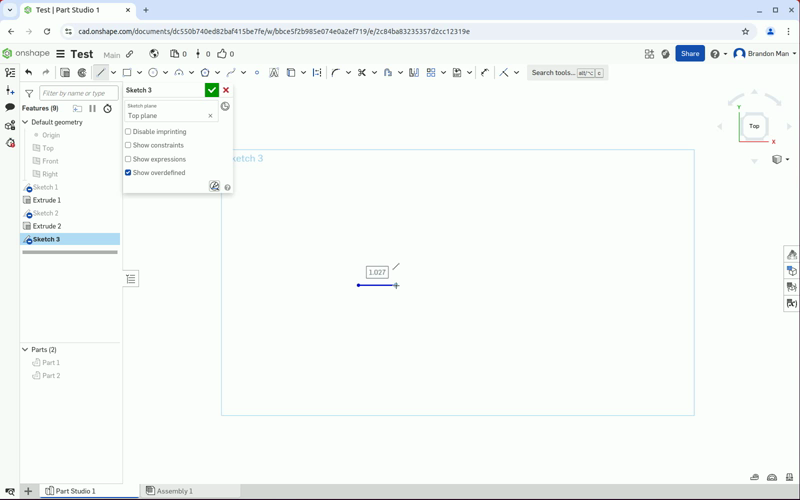
scroll(-6)
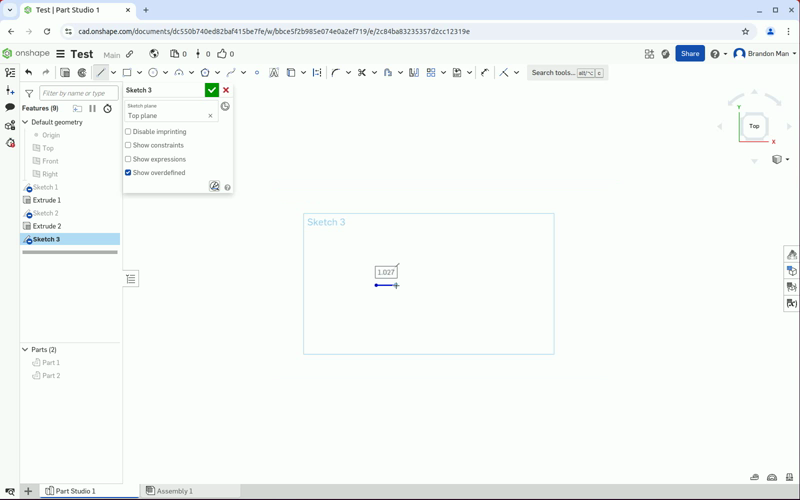
scroll(-6)
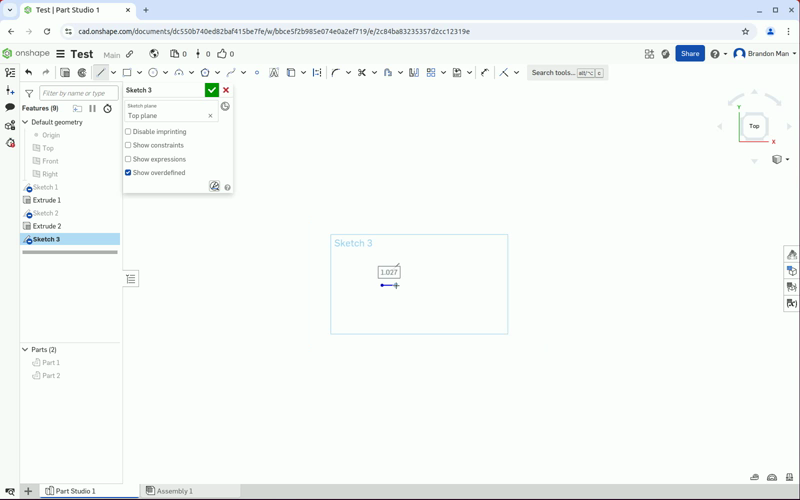
scroll(-6)
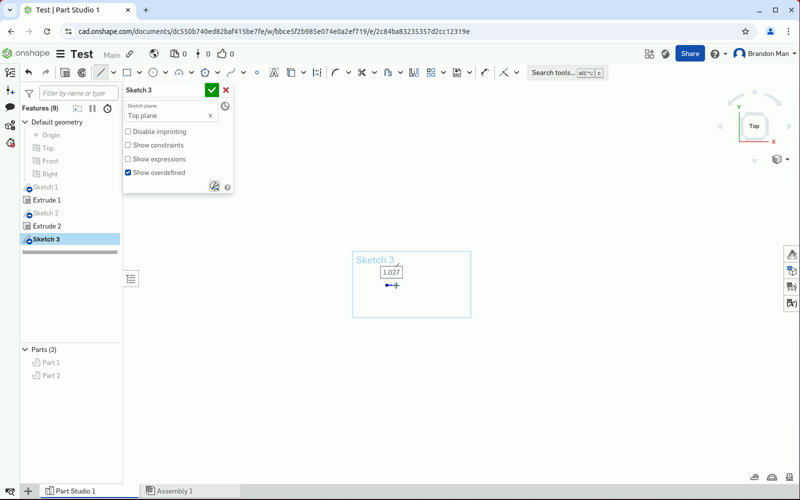
scroll(-6)
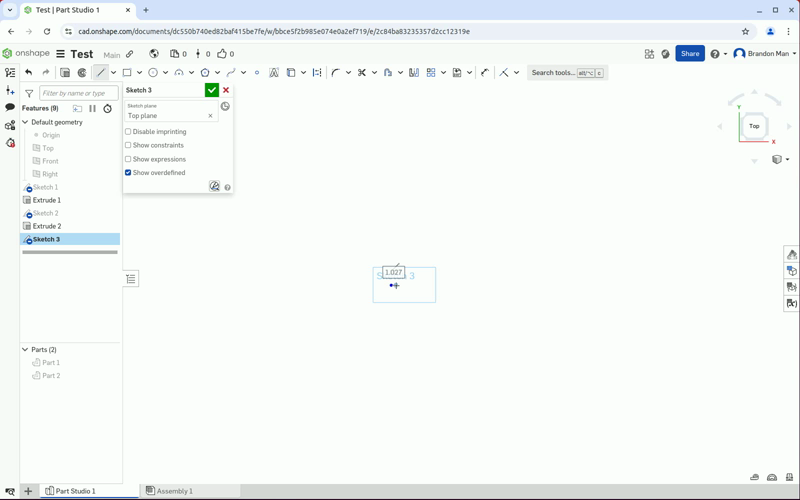
key_up(shift)
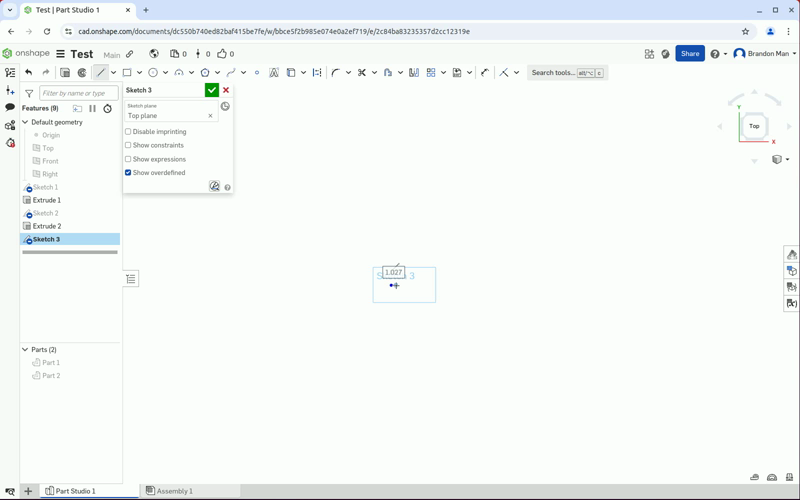
key_down(shift)
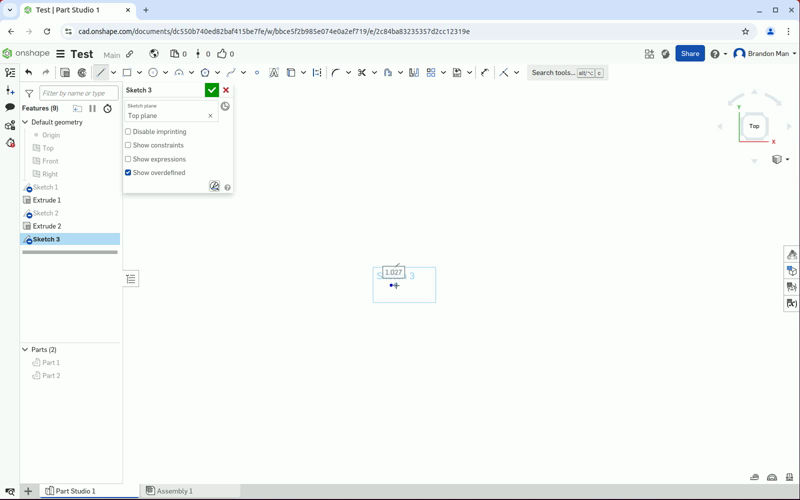
mouse_move(426, 285)
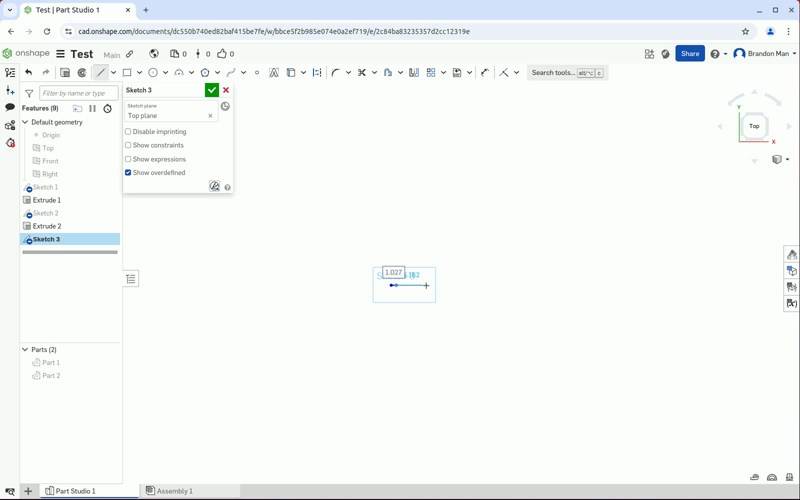
mouse_move(396, 282)
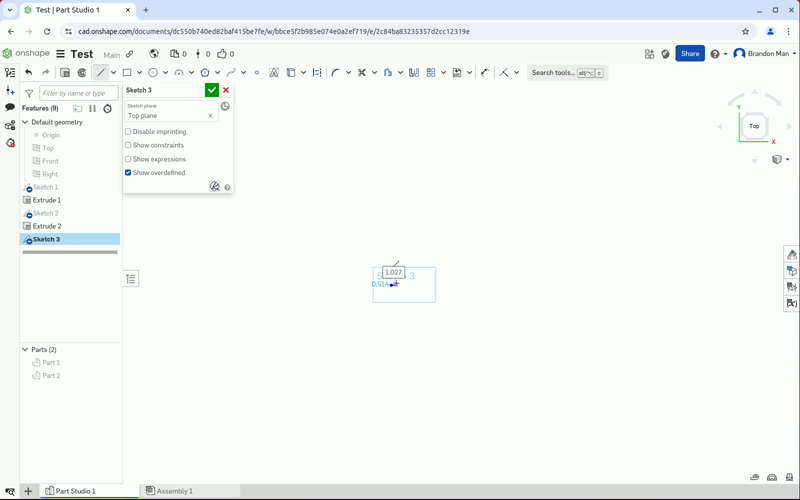
scroll(6)
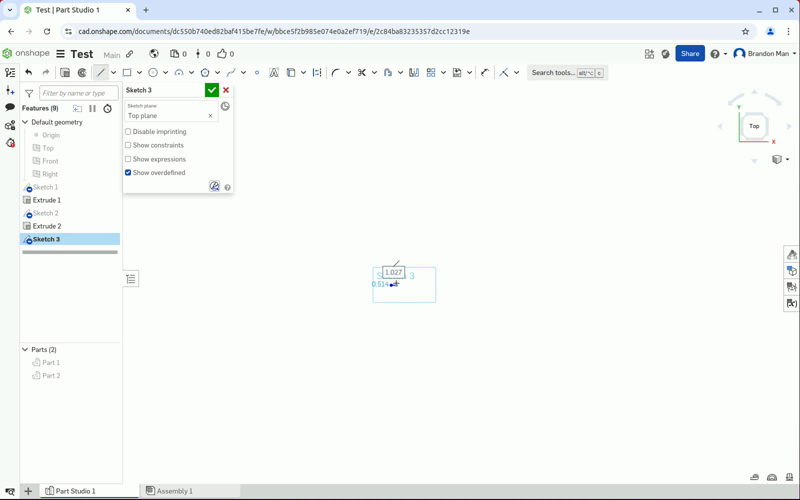
scroll(6)
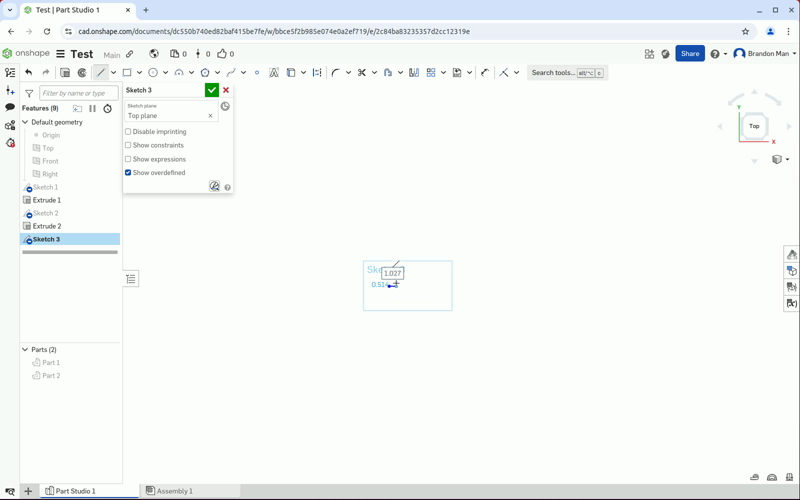
scroll(6)
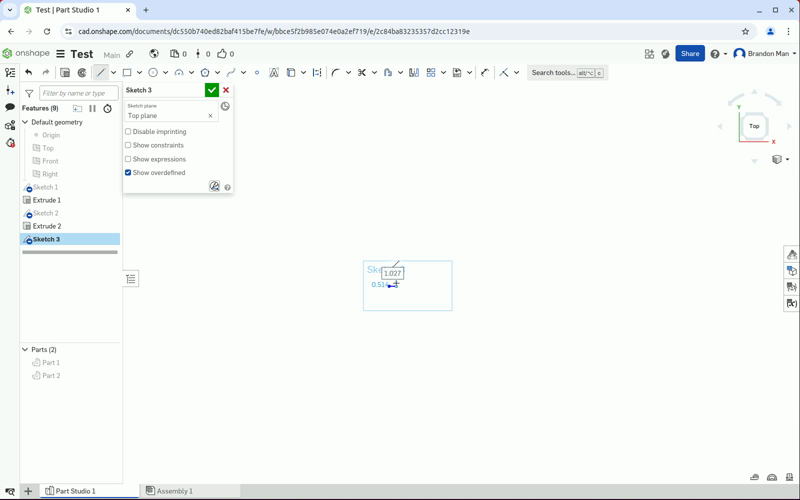
scroll(6)
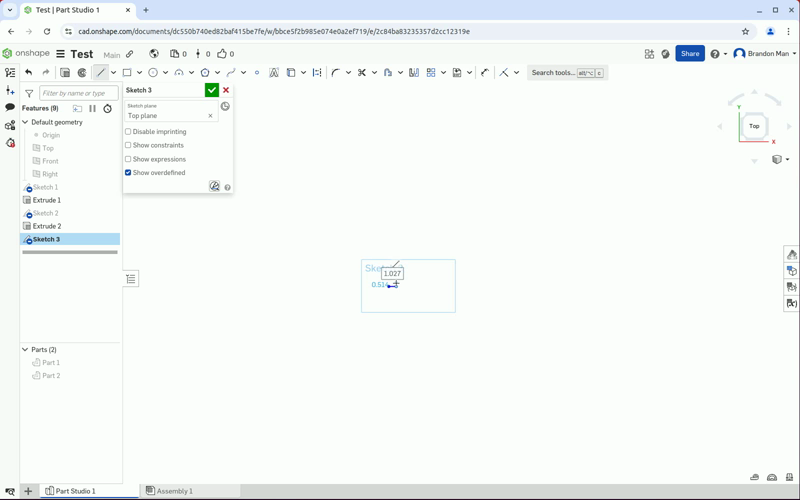
scroll(6)
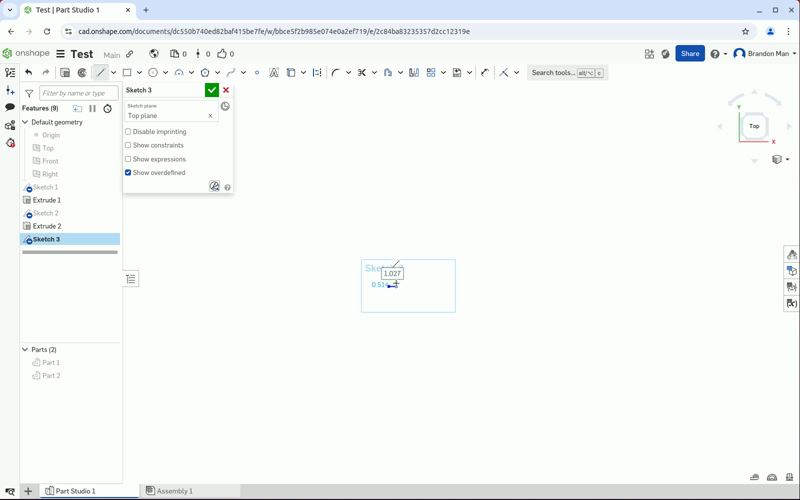
scroll(6)
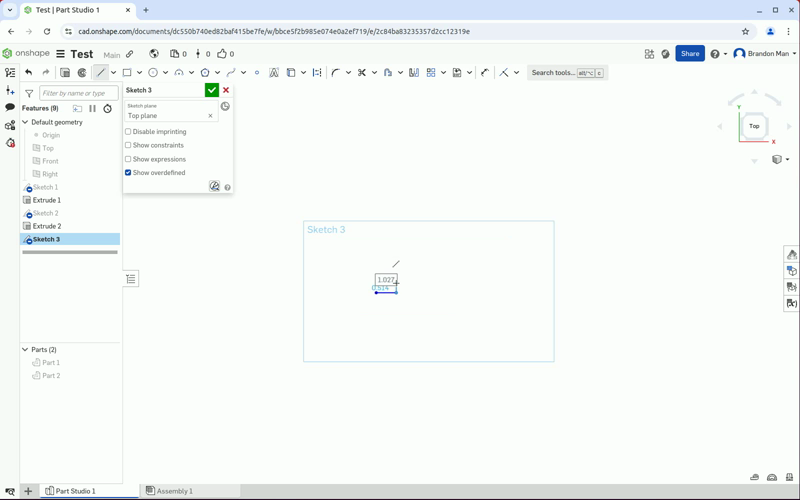
scroll(6)
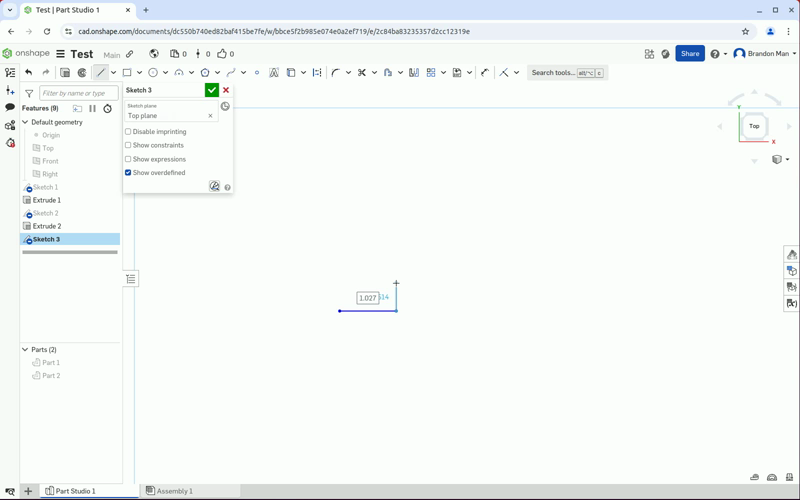
click(396, 282)
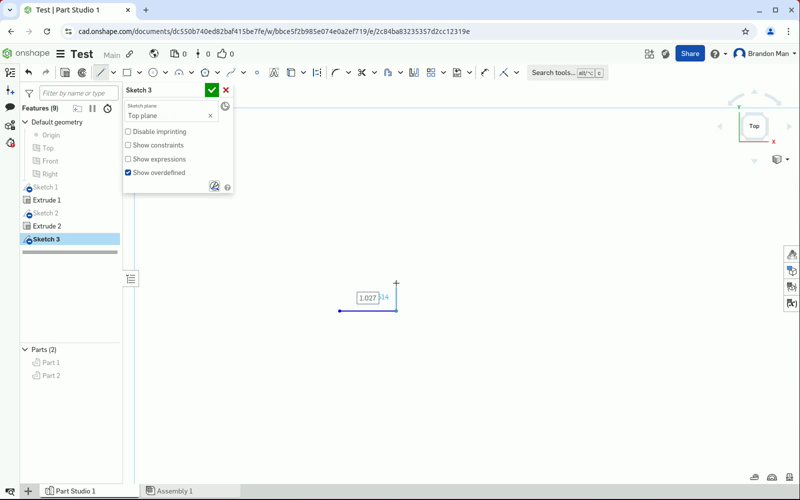
scroll(-6)
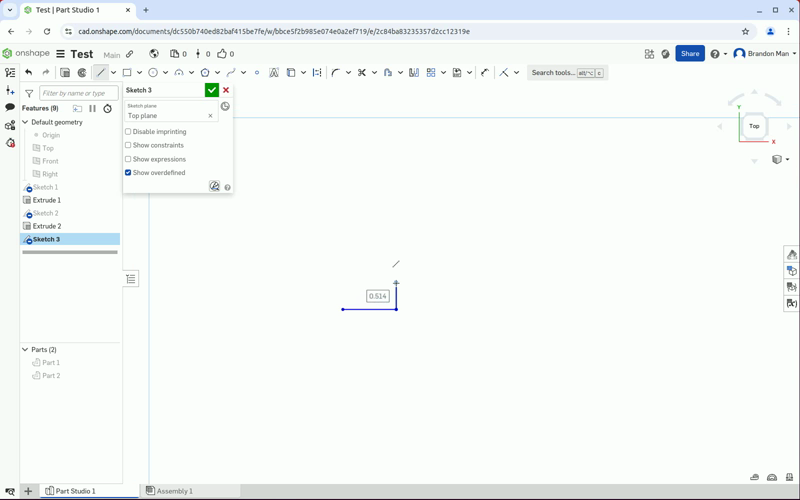
scroll(-6)
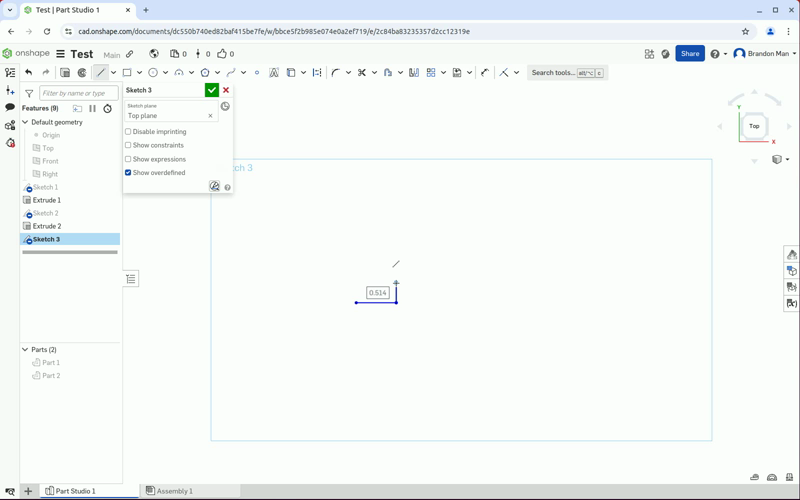
scroll(-6)
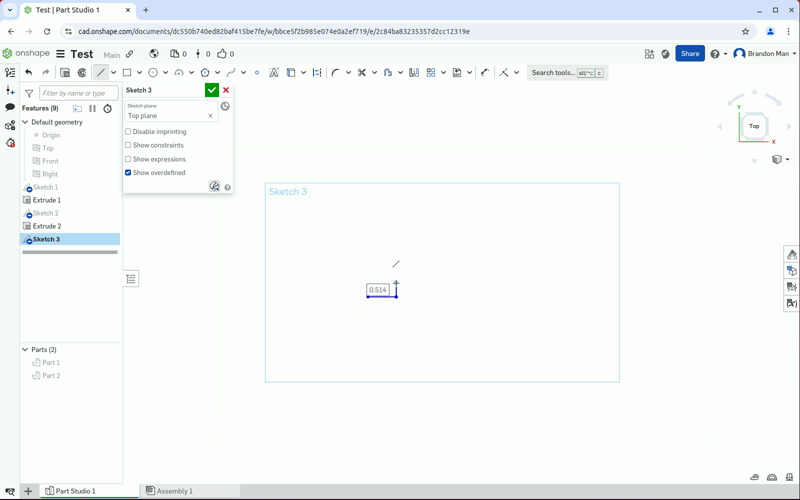
scroll(-6)
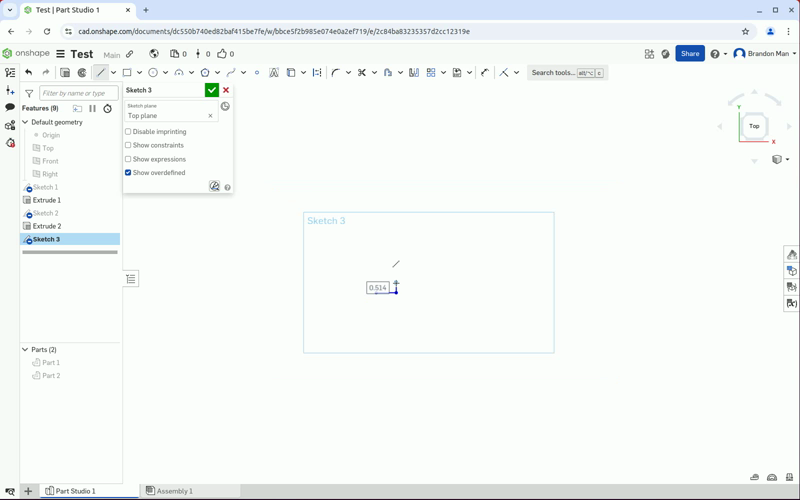
scroll(-6)
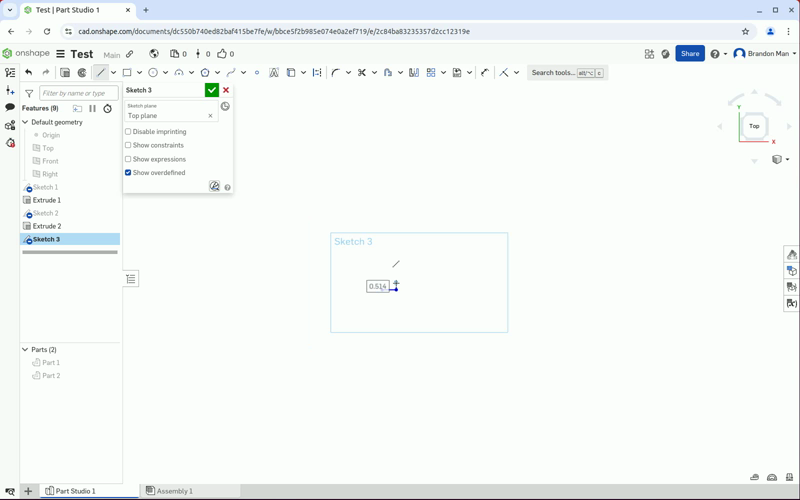
scroll(-6)
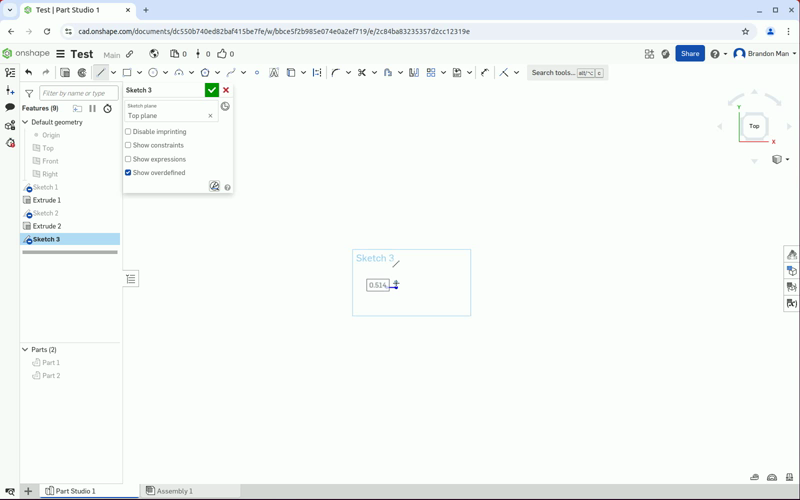
scroll(-6)
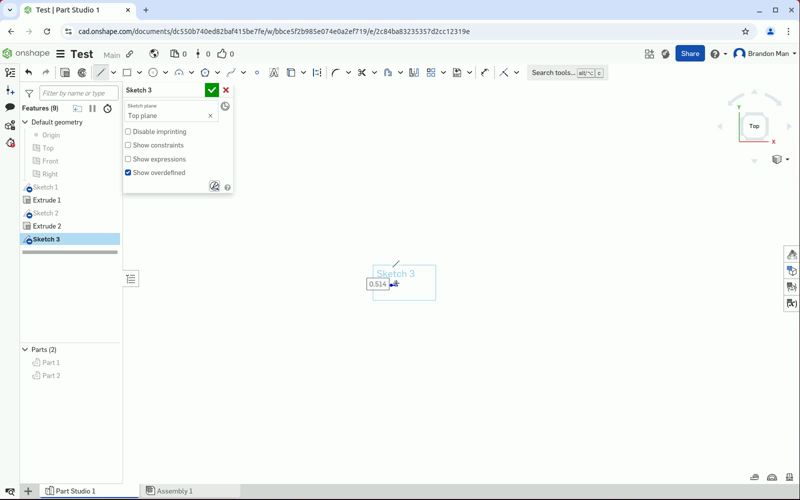
key_up(shift)
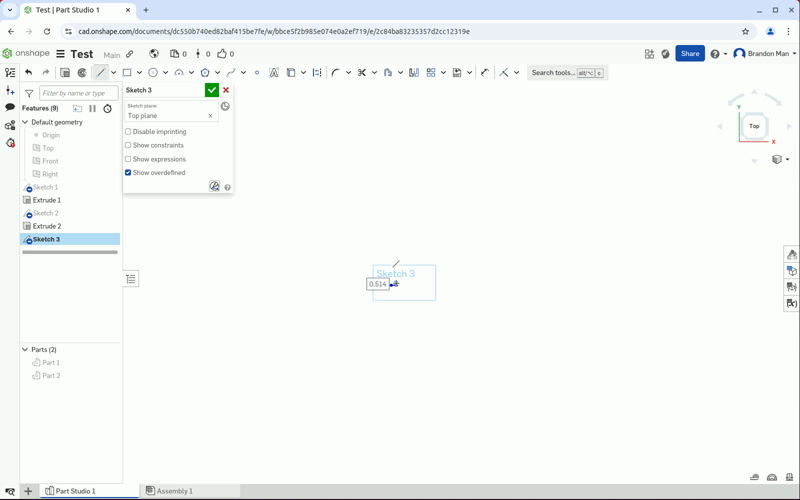
key_down(shift)
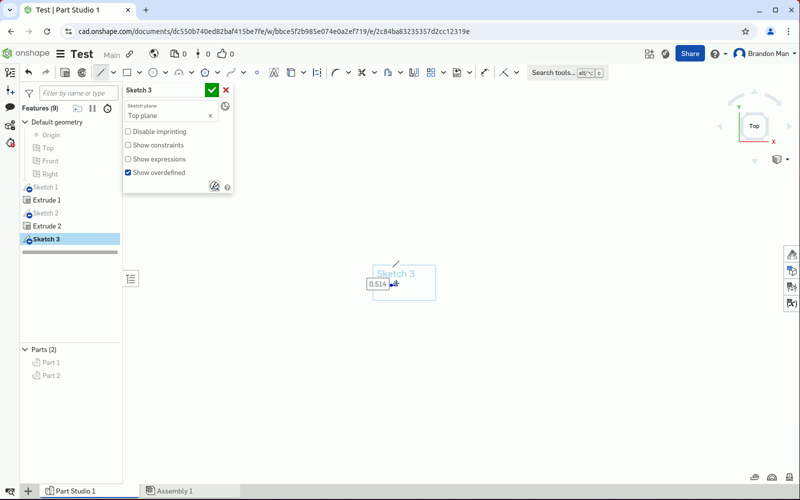
mouse_move(426, 282)
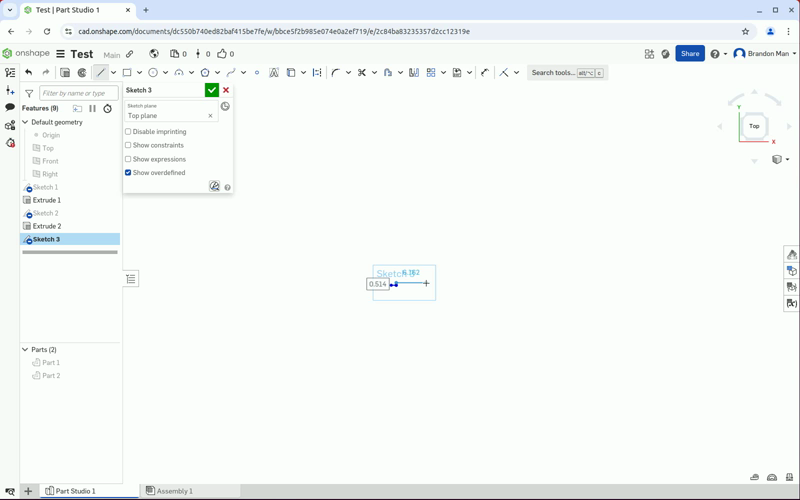
mouse_move(391, 282)
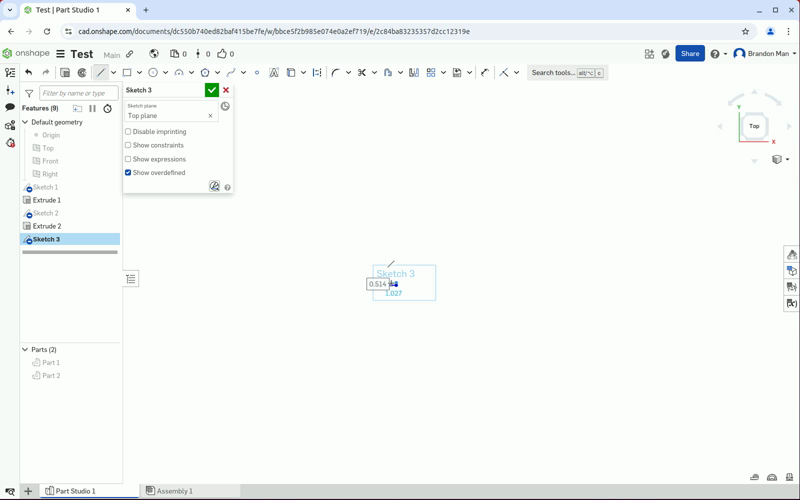
scroll(6)
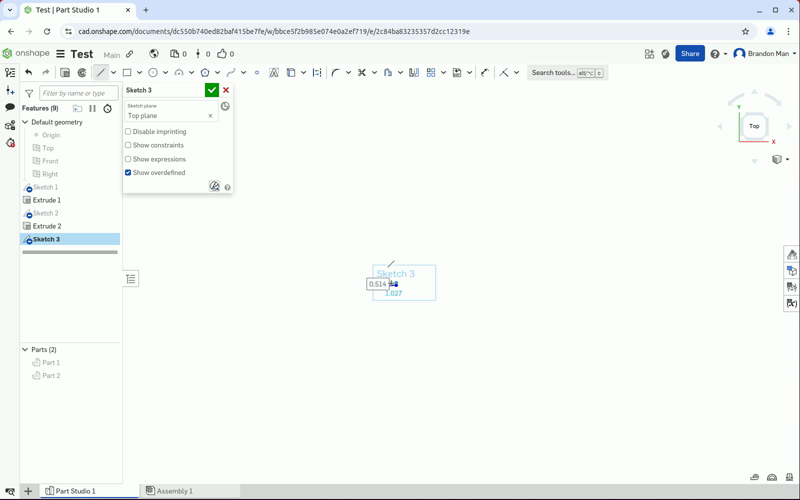
scroll(6)
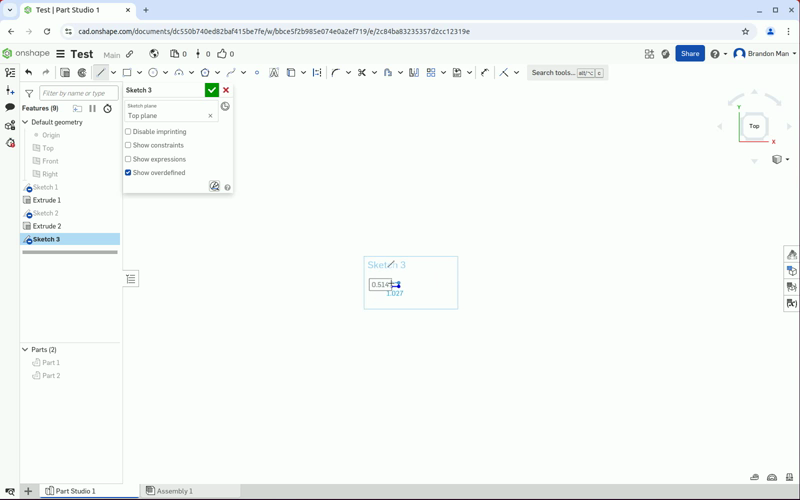
scroll(6)
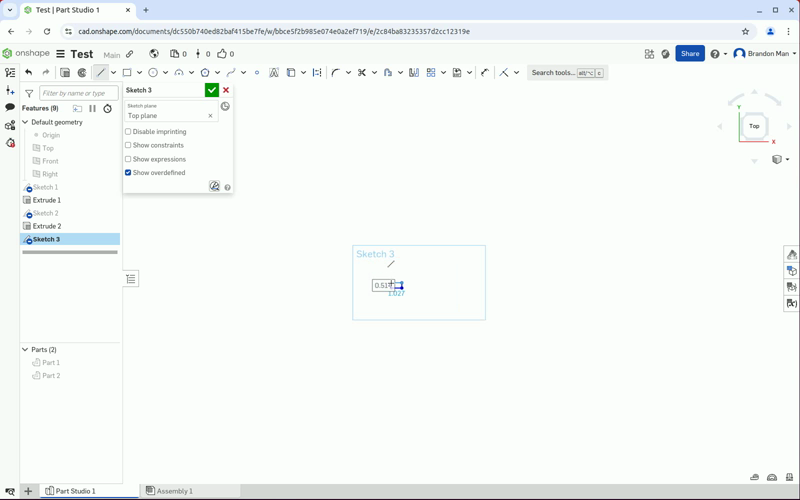
scroll(6)
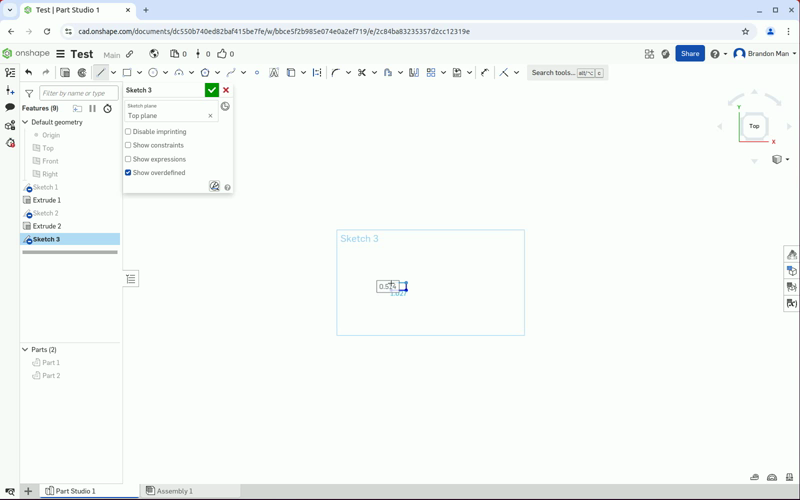
scroll(6)
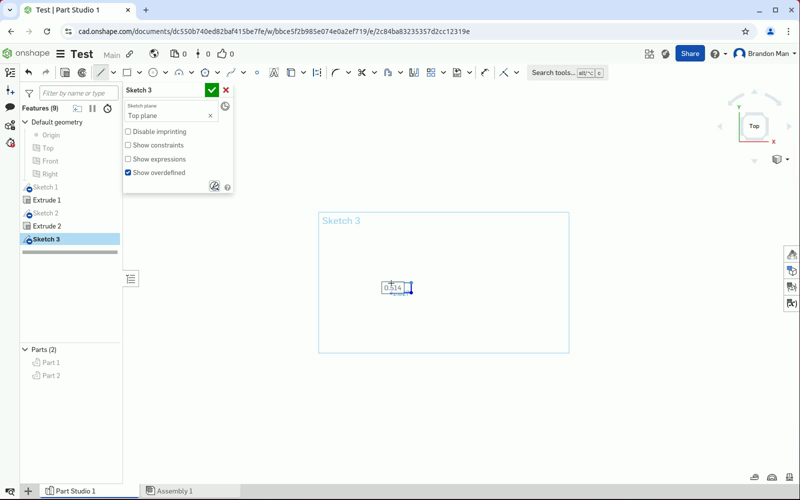
scroll(6)
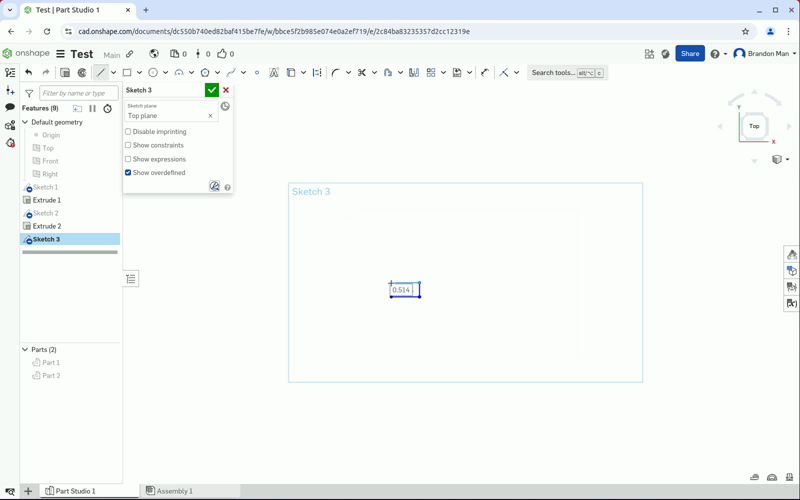
scroll(6)
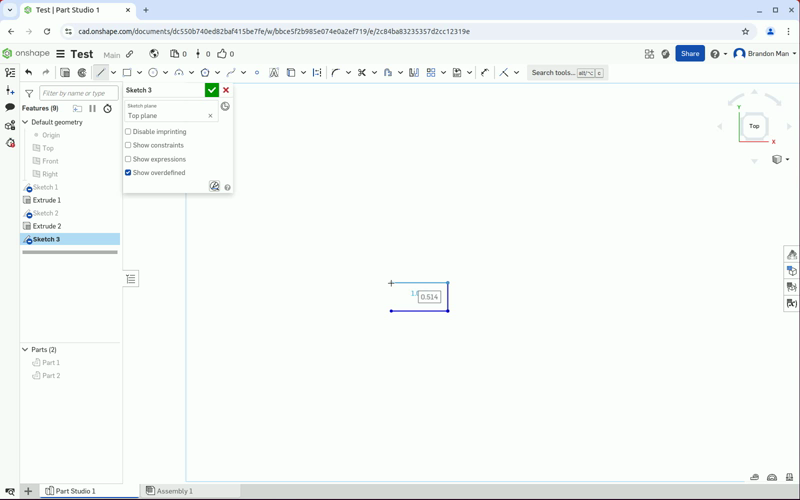
click(391, 282)
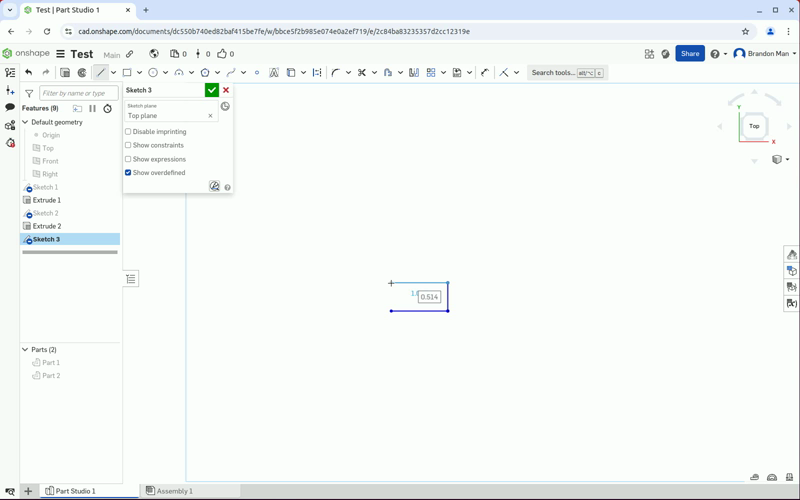
scroll(-6)
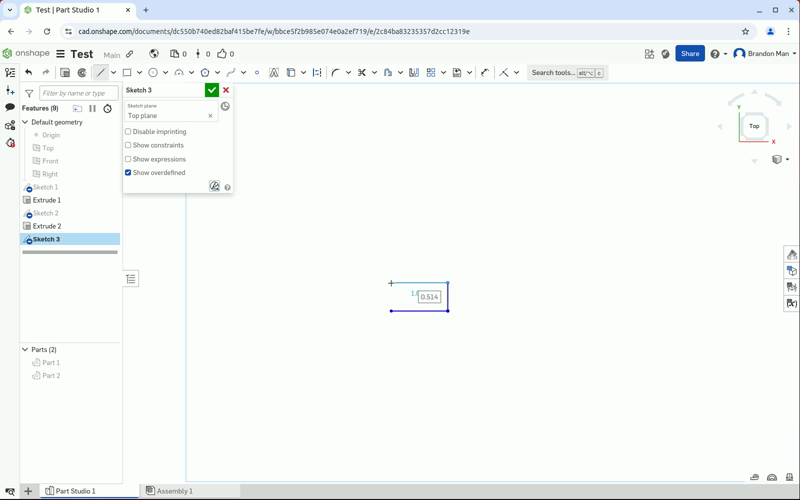
scroll(-6)
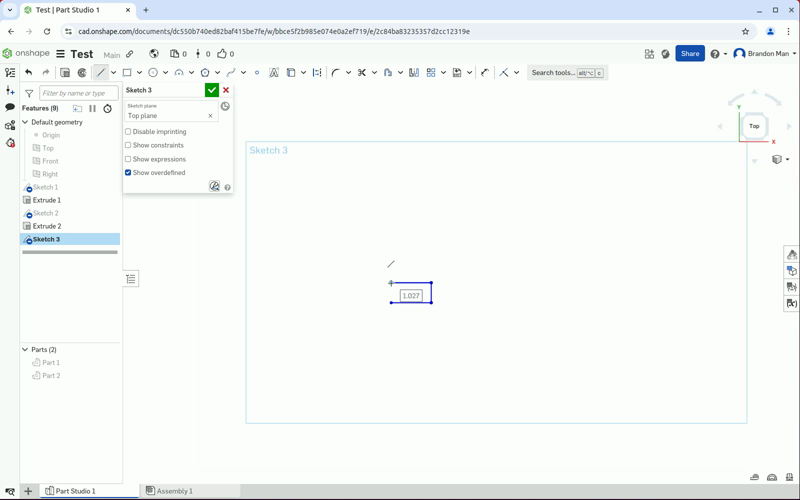
scroll(-6)
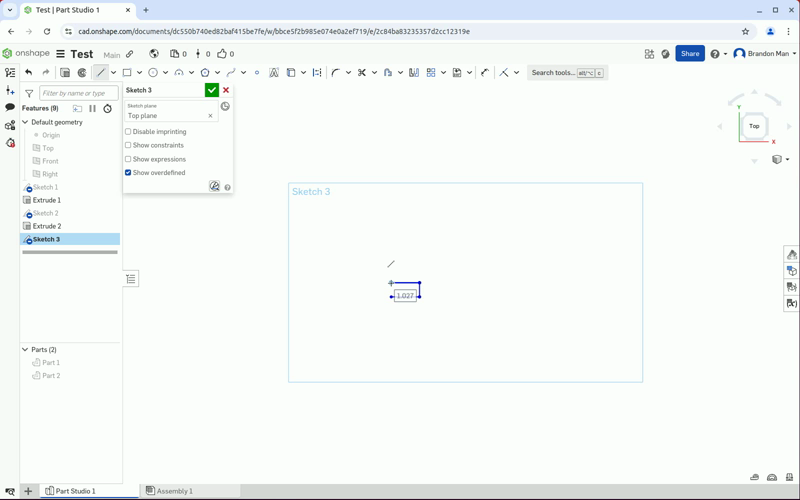
scroll(-6)
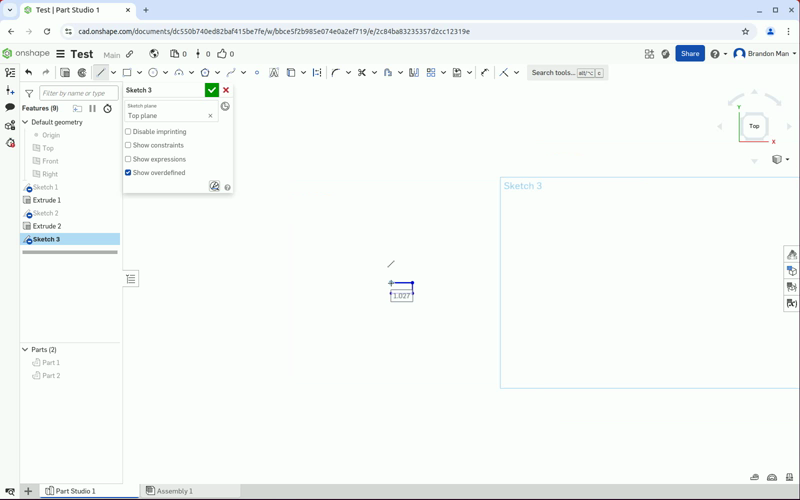
scroll(-6)
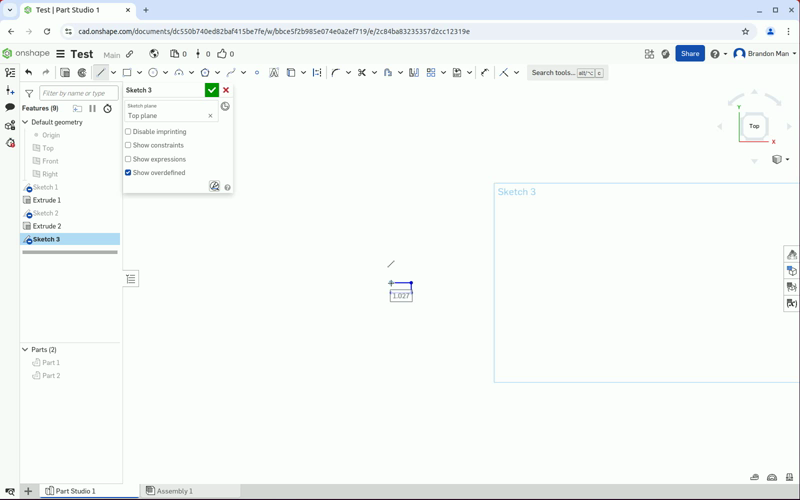
scroll(-6)
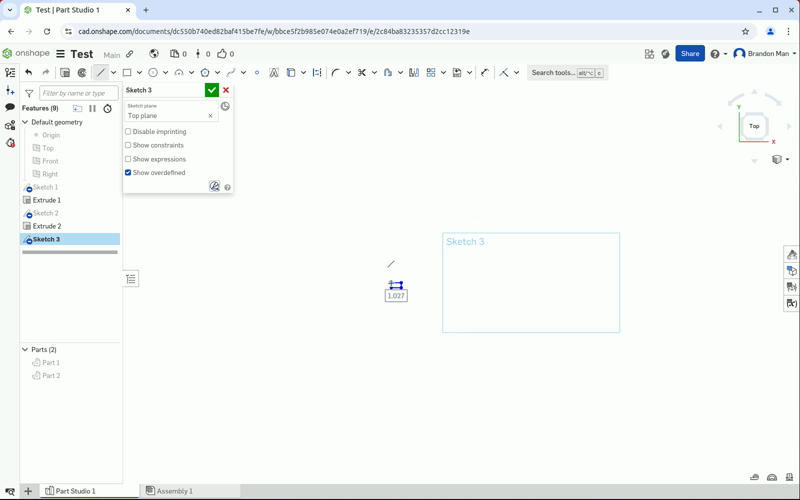
scroll(-6)
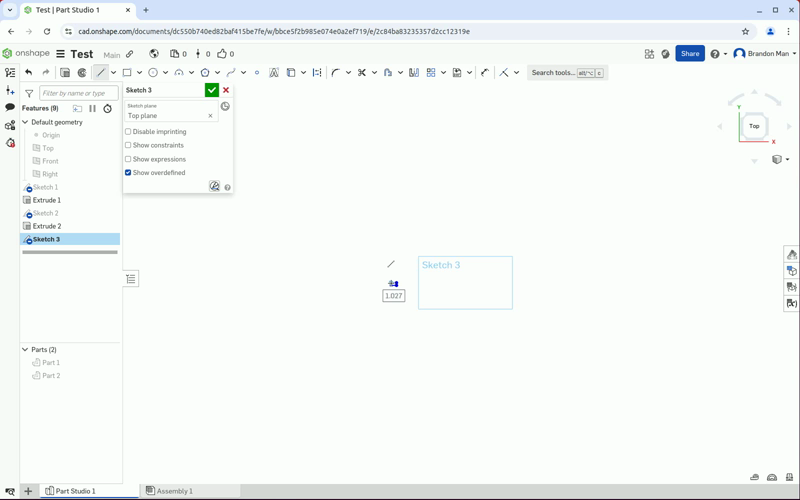
key_up(shift)
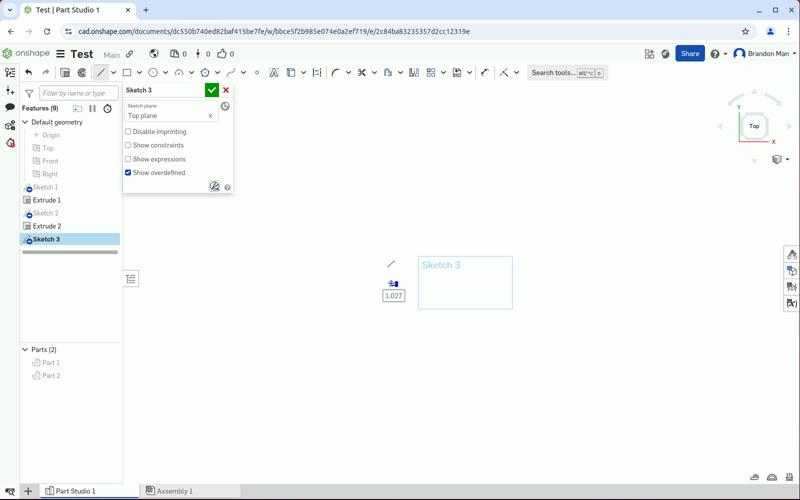
mouse_move(421, 282)
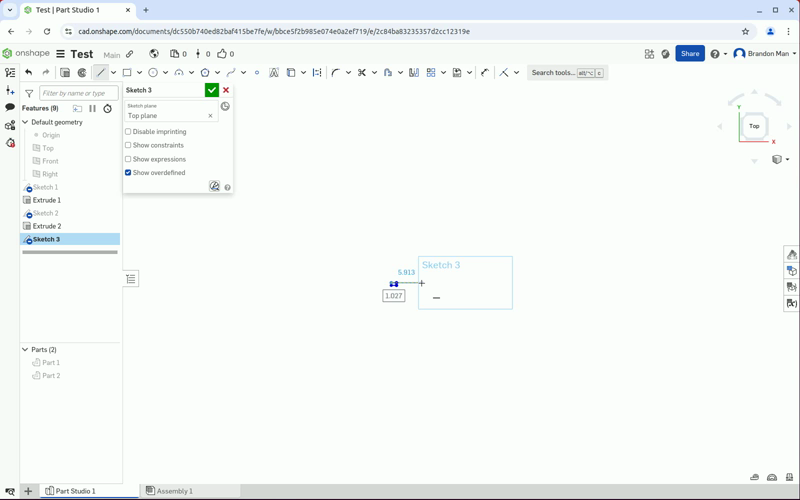
key_down(shift)
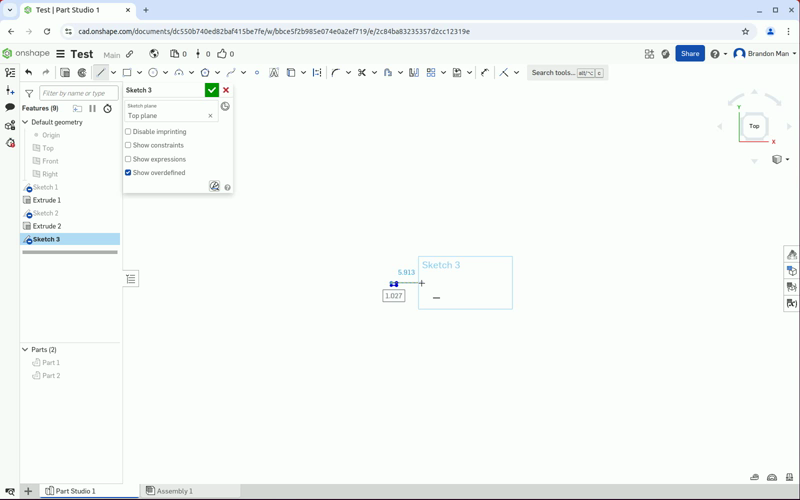
mouse_move(391, 285)
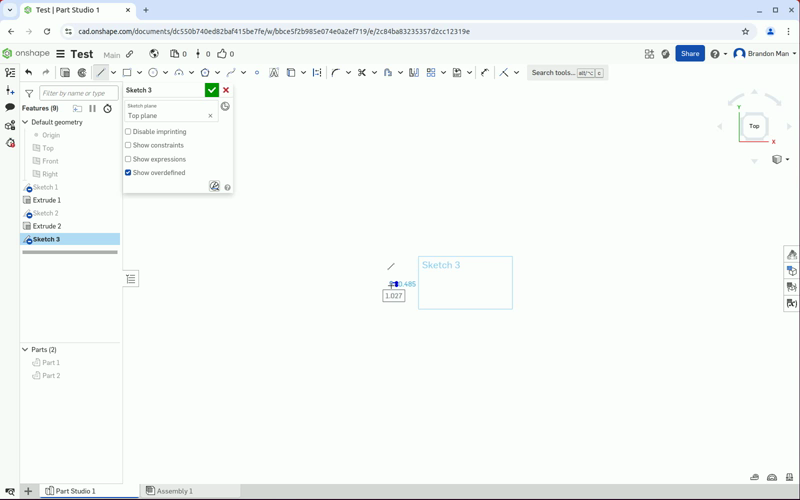
scroll(6)
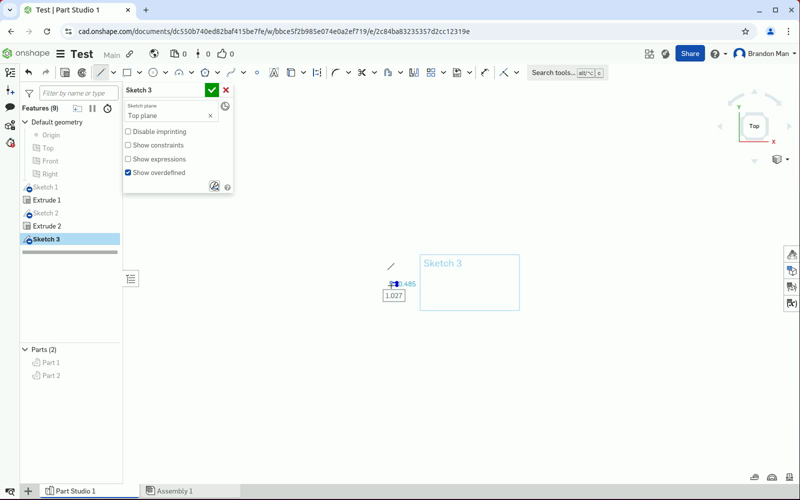
scroll(6)
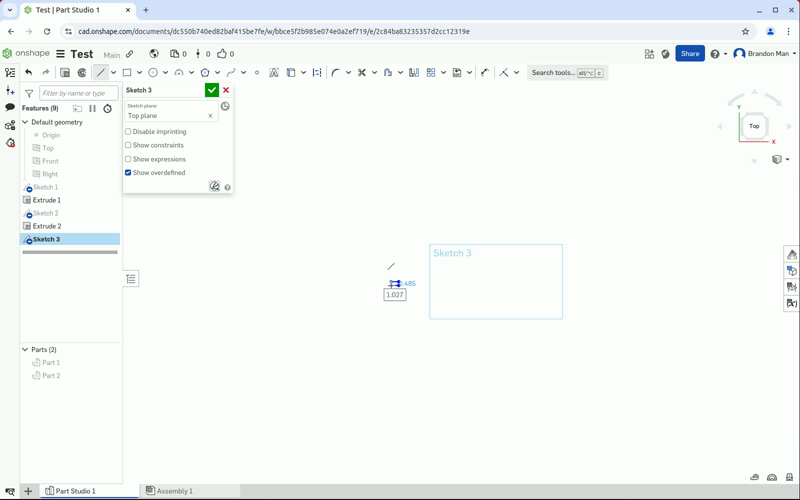
scroll(6)
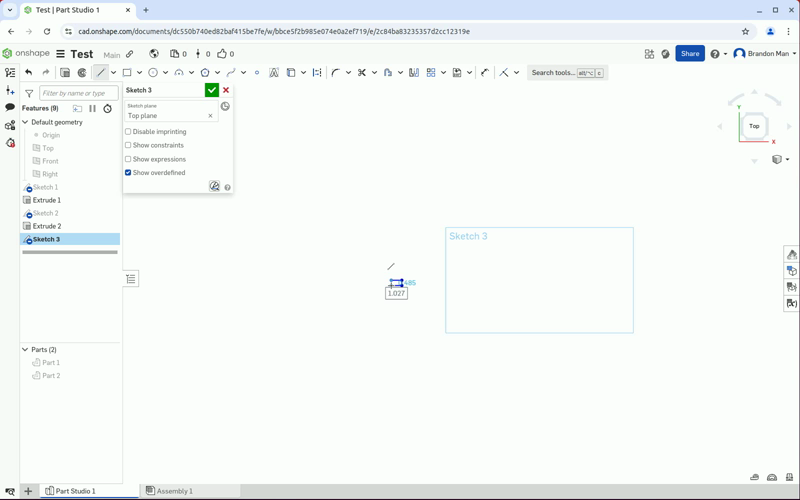
scroll(6)
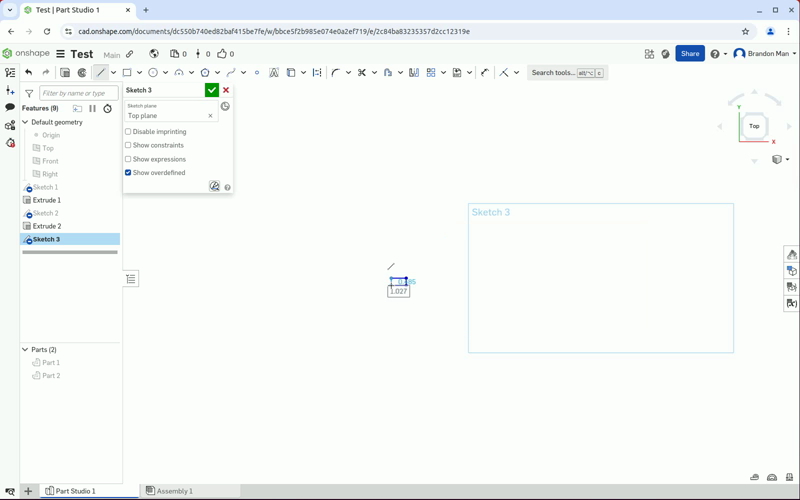
scroll(6)
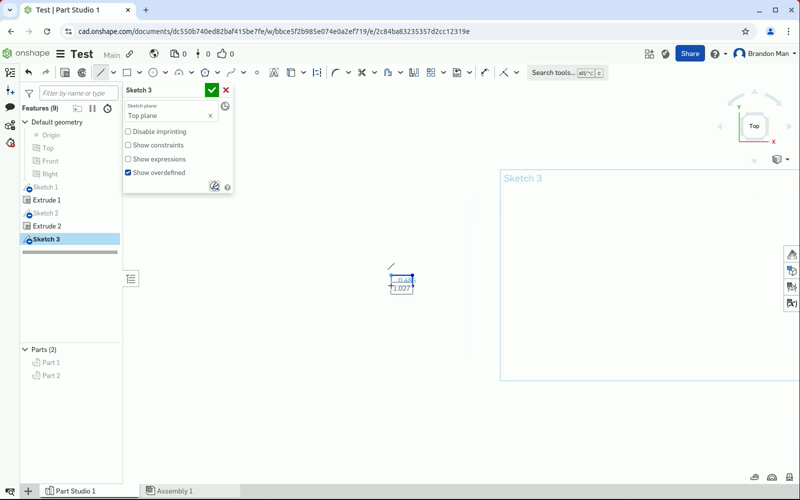
scroll(6)
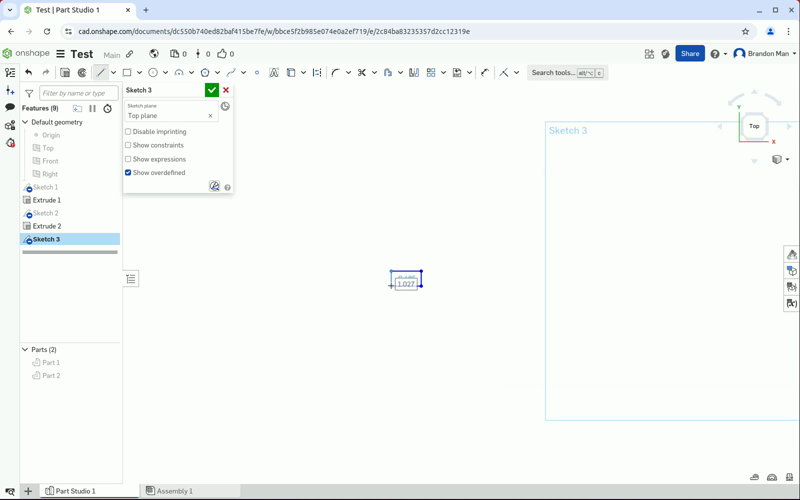
scroll(6)
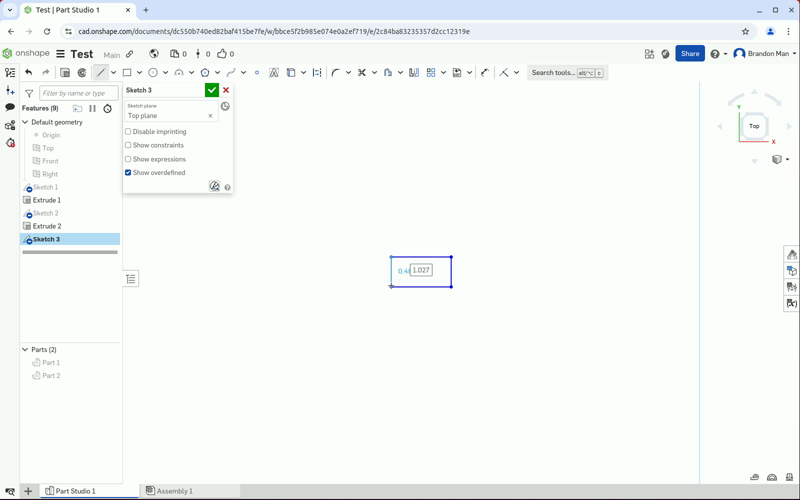
key_up(shift)
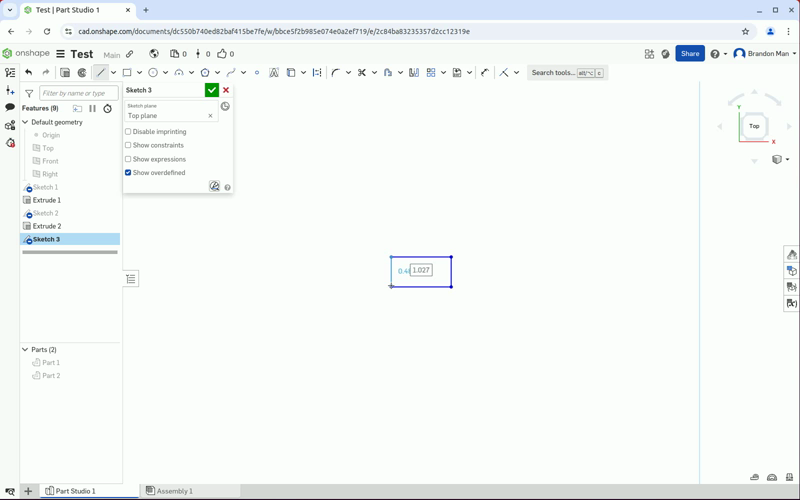
click(391, 285)
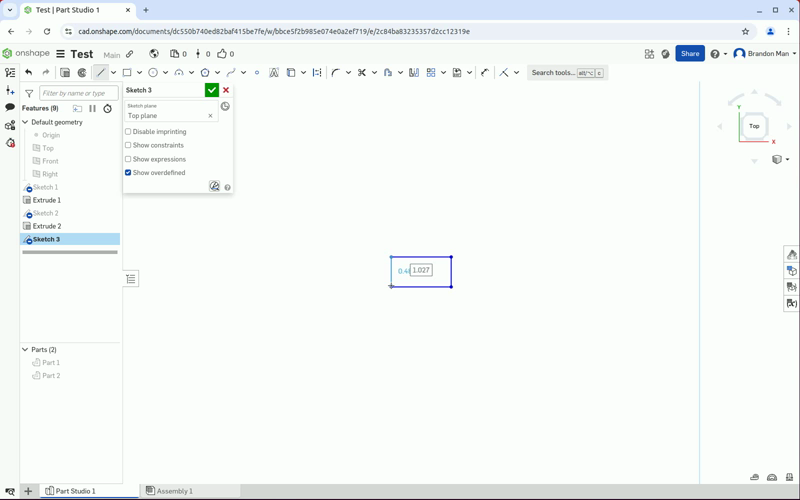
scroll(-6)
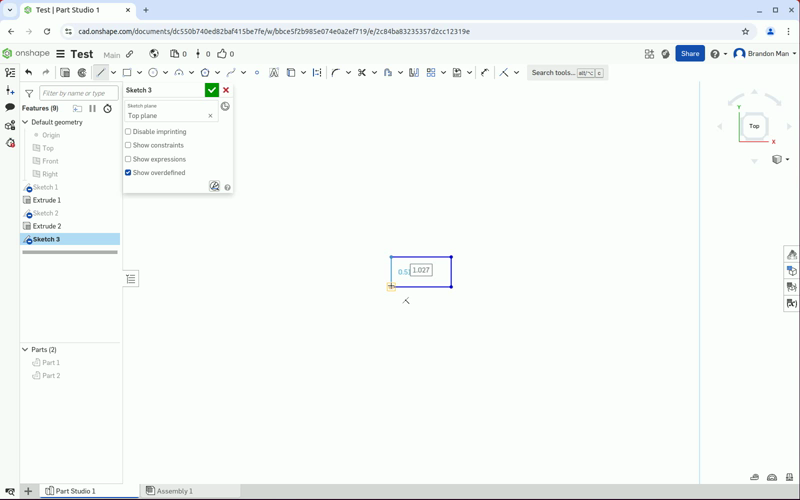
scroll(-6)
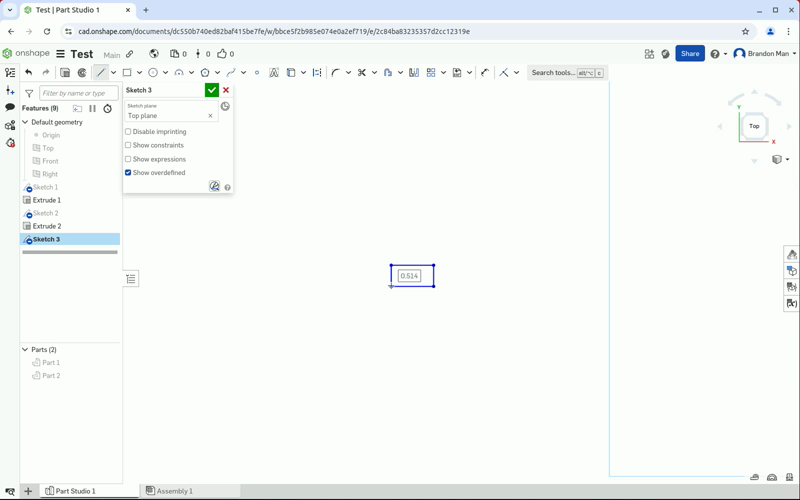
scroll(-6)
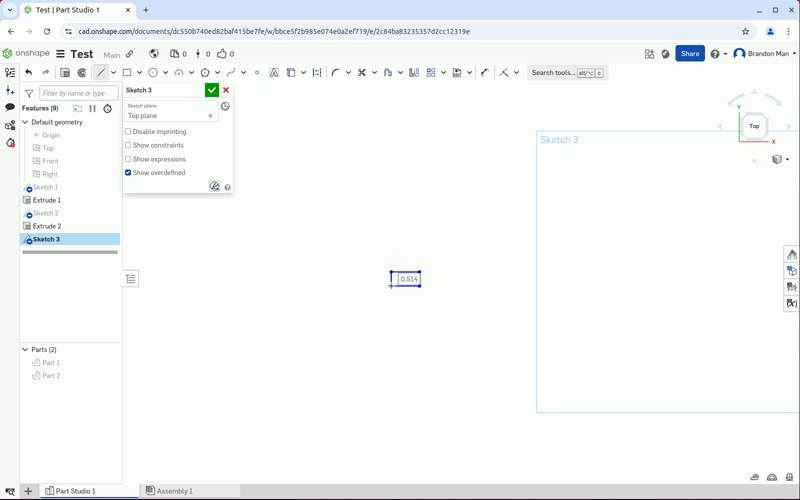
scroll(-6)
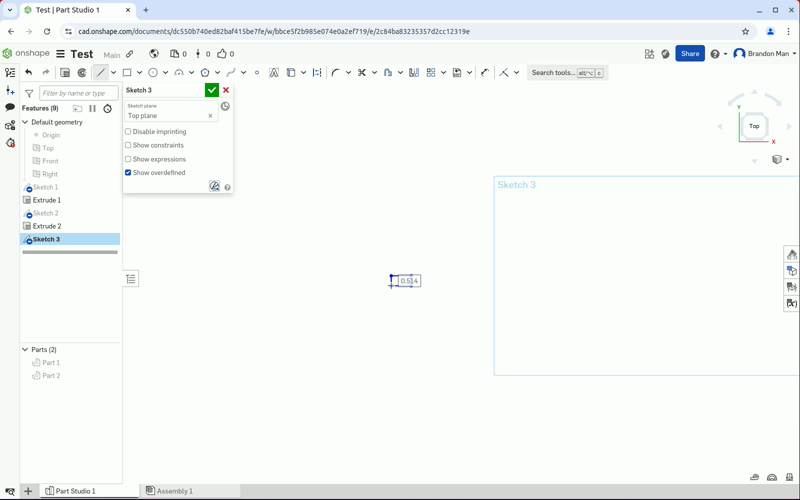
scroll(-6)
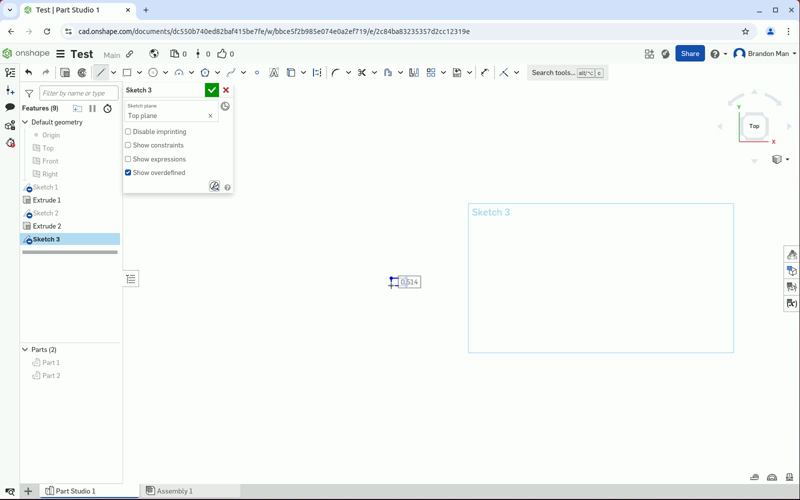
scroll(-6)
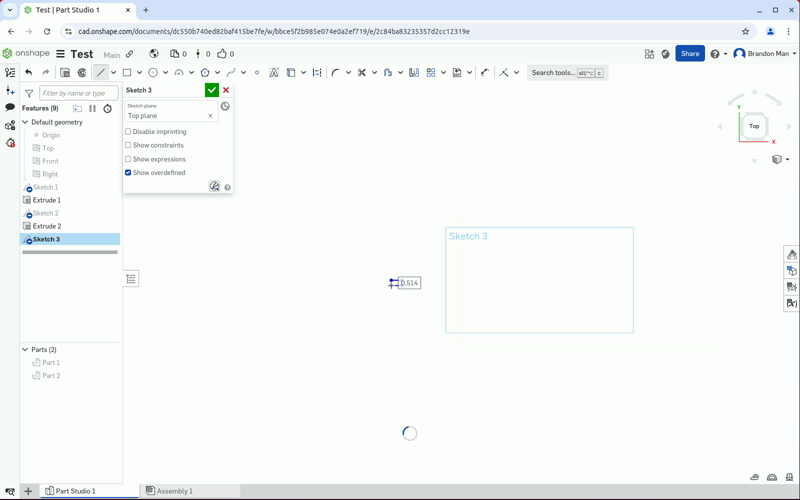
scroll(-6)
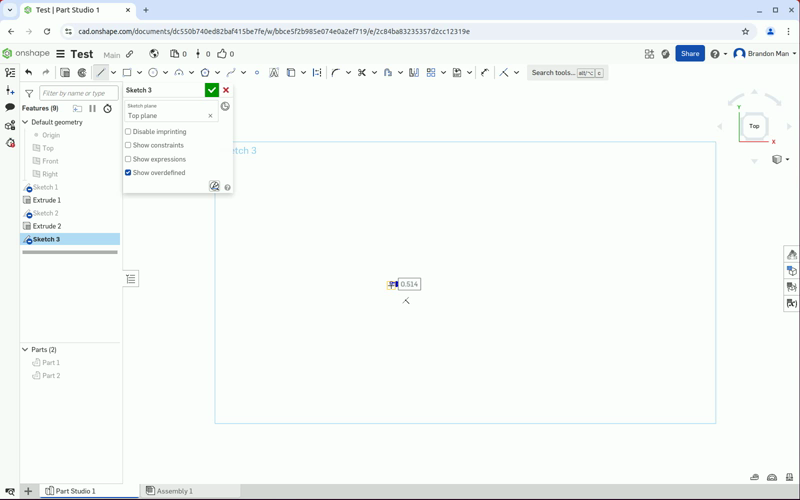
key(esc)
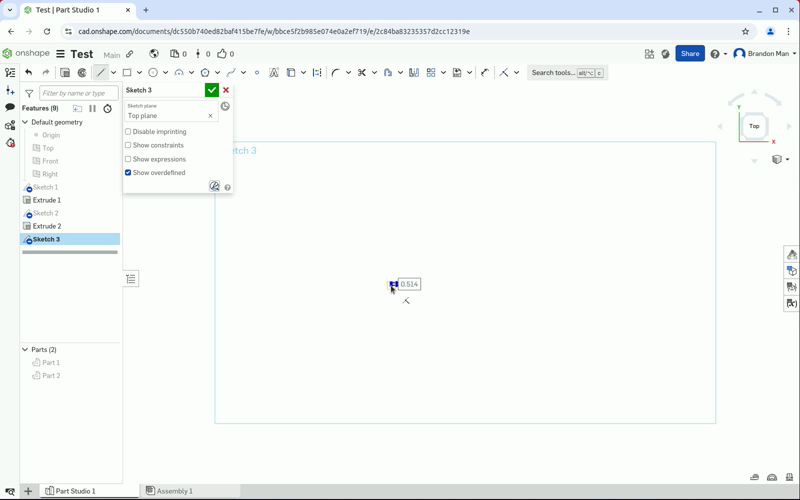
mouse_move(393, 282)
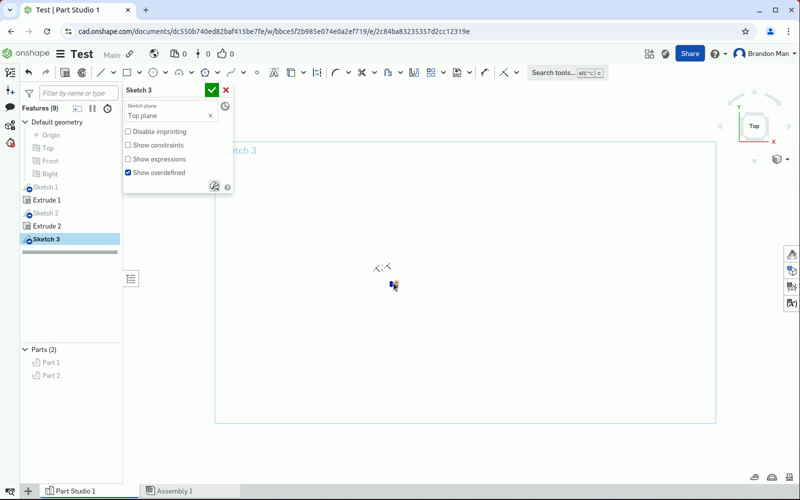
scroll(6)
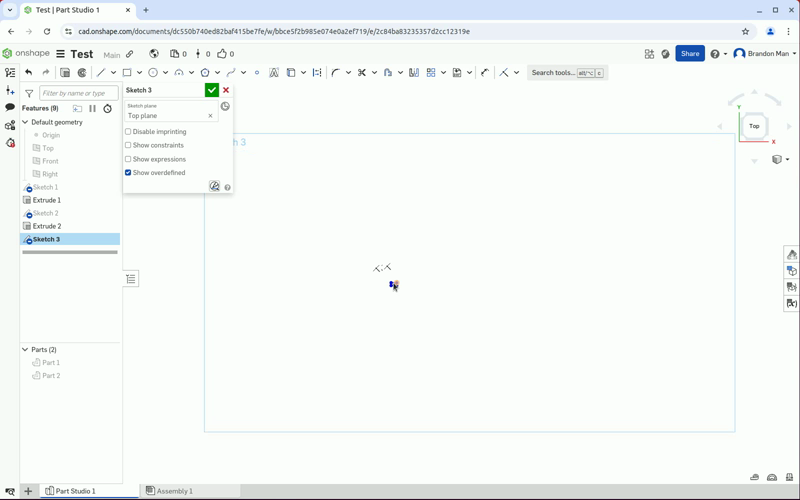
scroll(6)
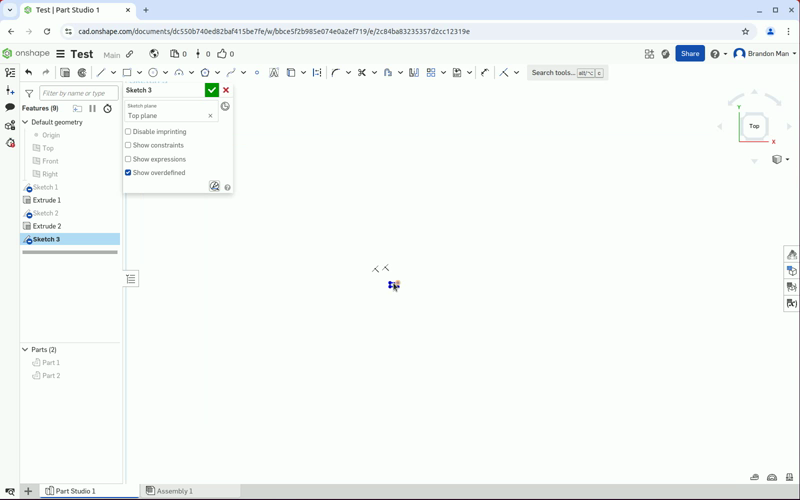
scroll(6)
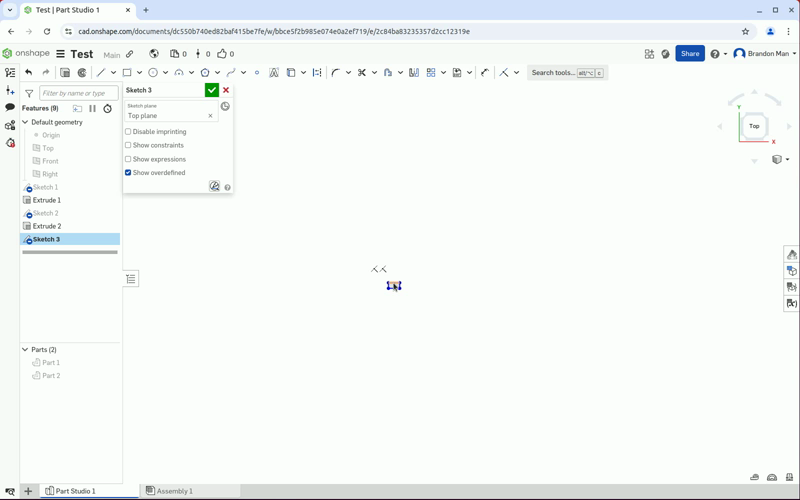
scroll(6)
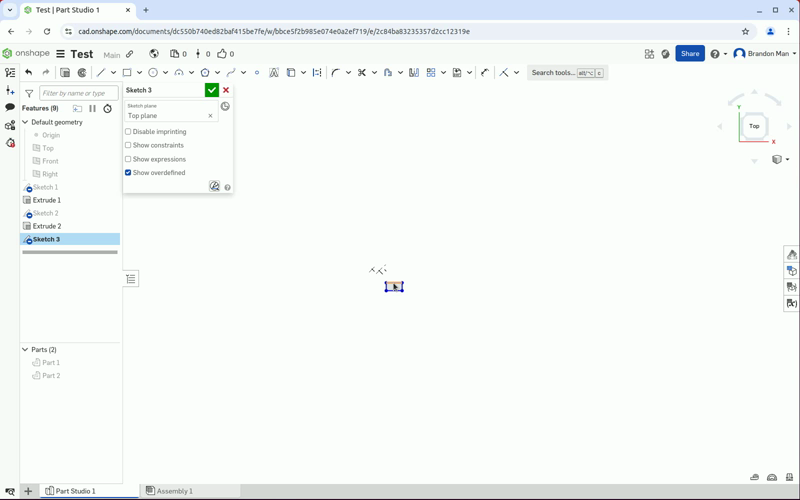
scroll(6)
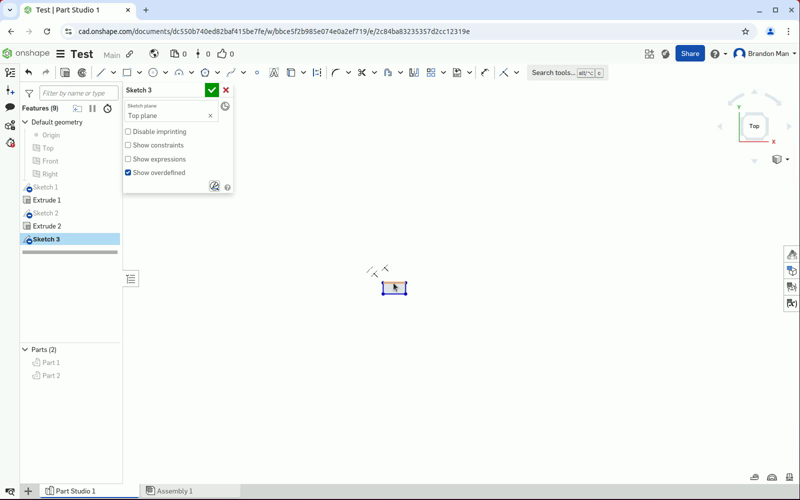
scroll(6)
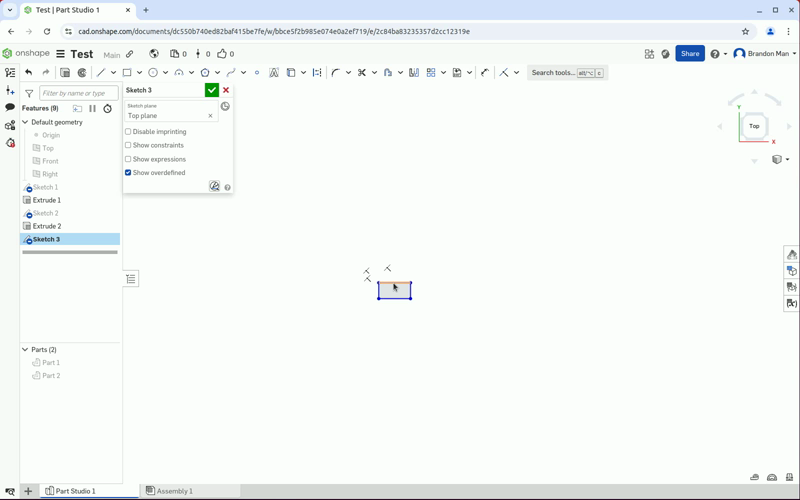
scroll(6)
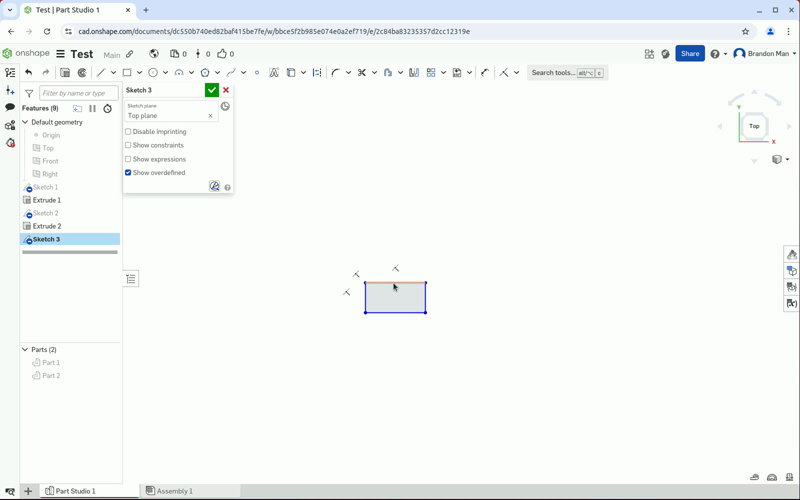
click(393, 282)
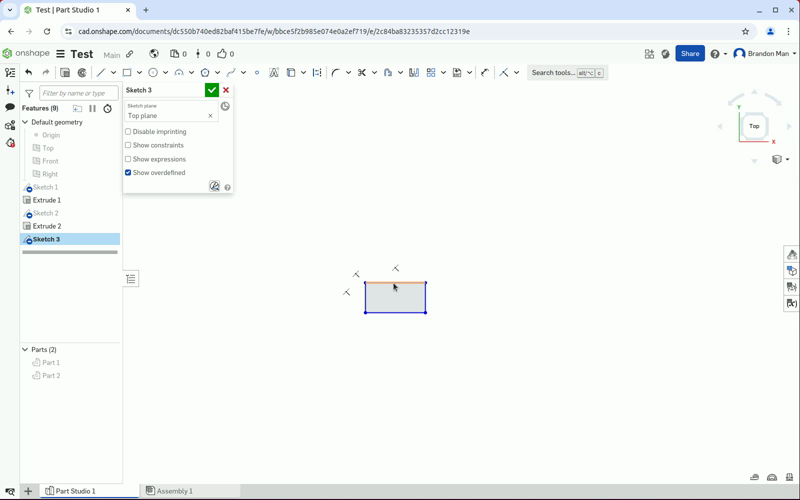
scroll(-6)
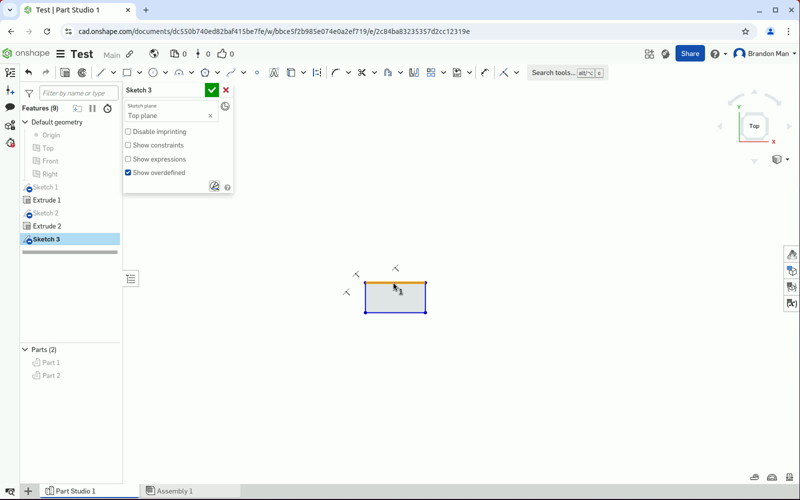
scroll(-6)
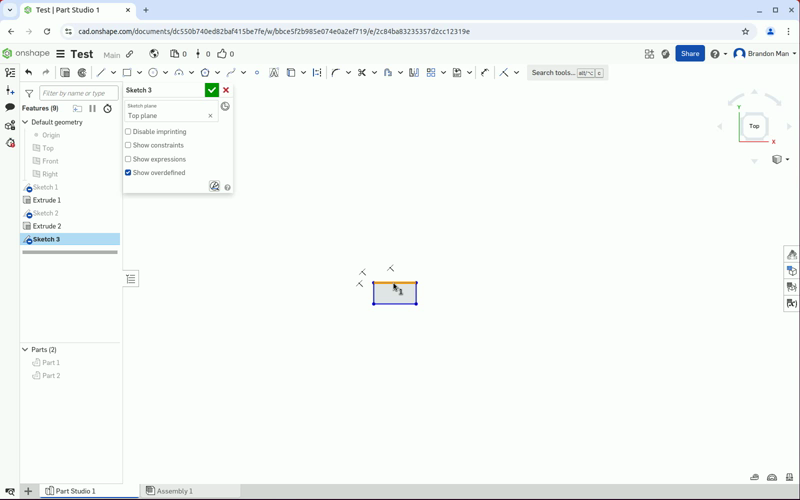
scroll(-6)
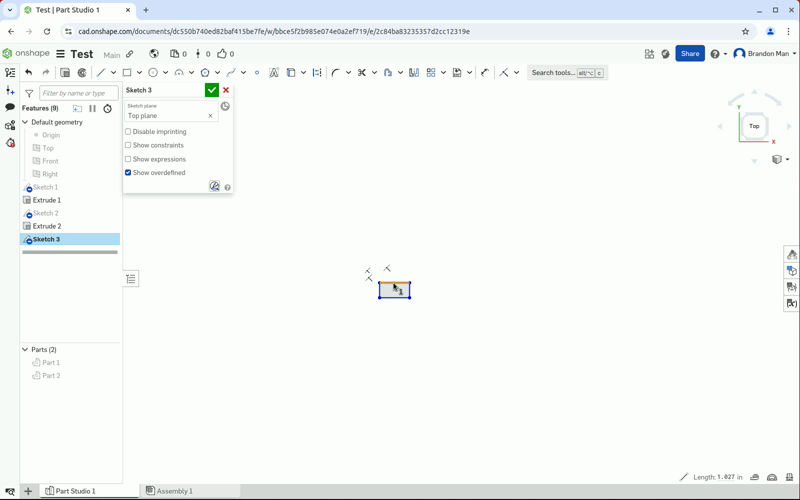
scroll(-6)
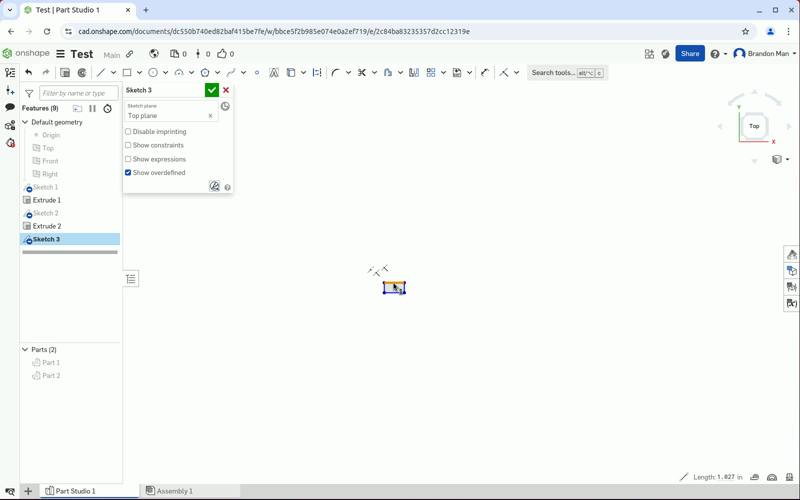
scroll(-6)
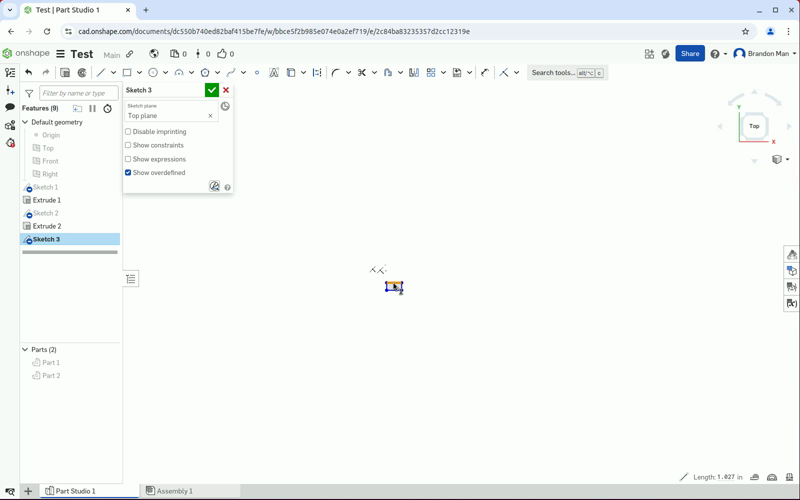
scroll(-6)
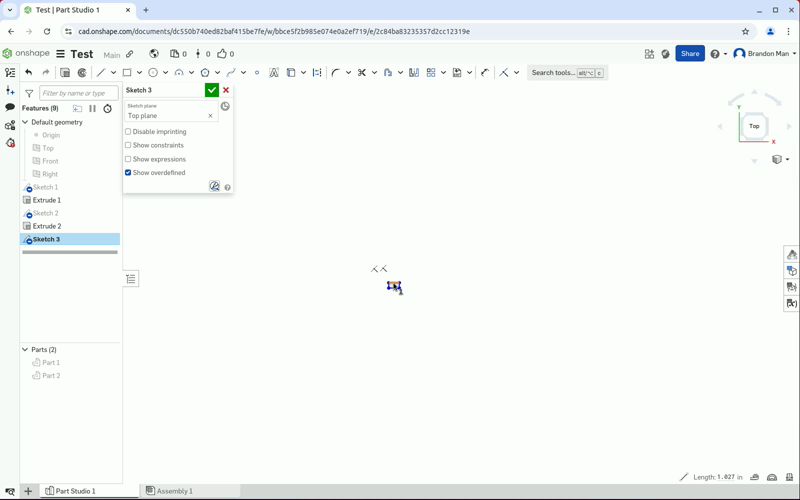
scroll(-6)
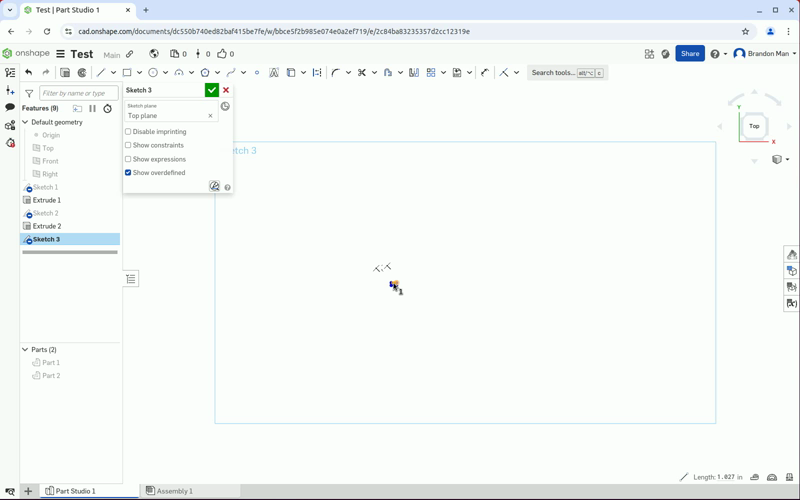
mouse_move(73, 352)
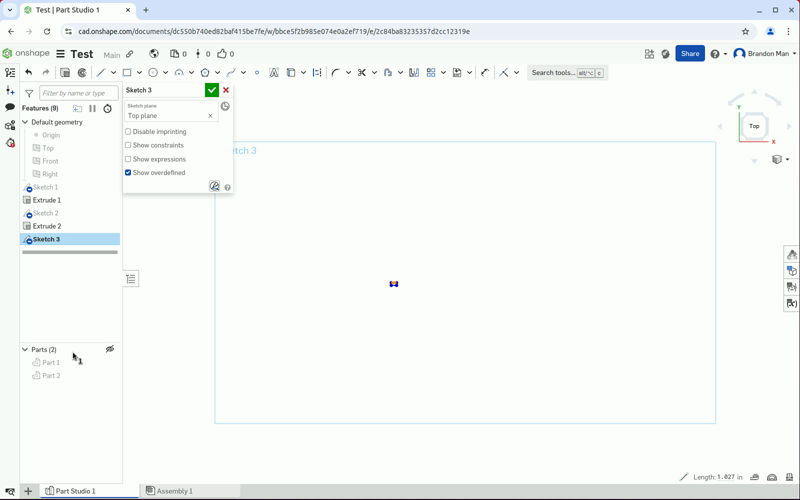
key(shift+y)
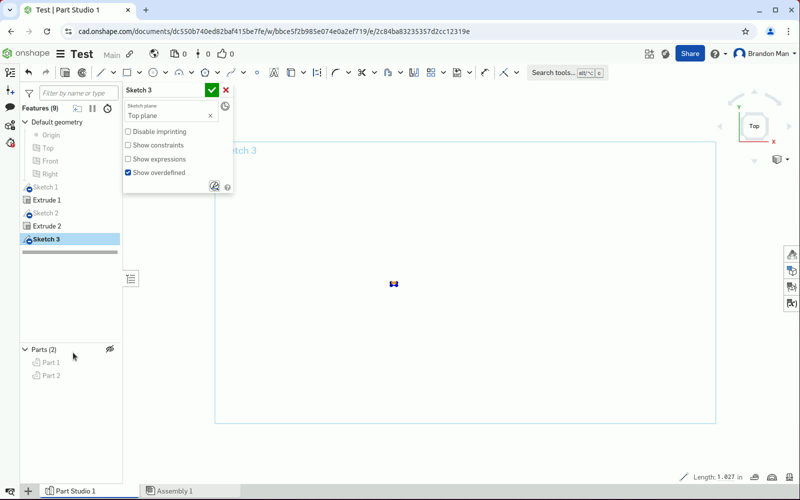
key(shift+e)
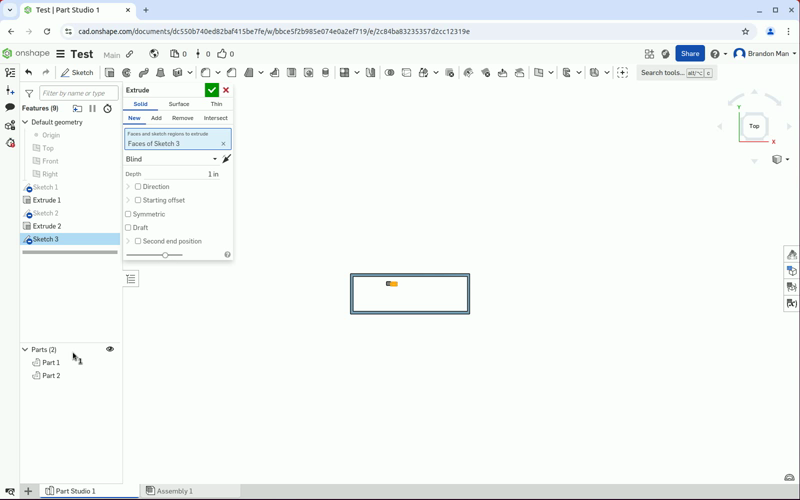
mouse_move(143, 106)
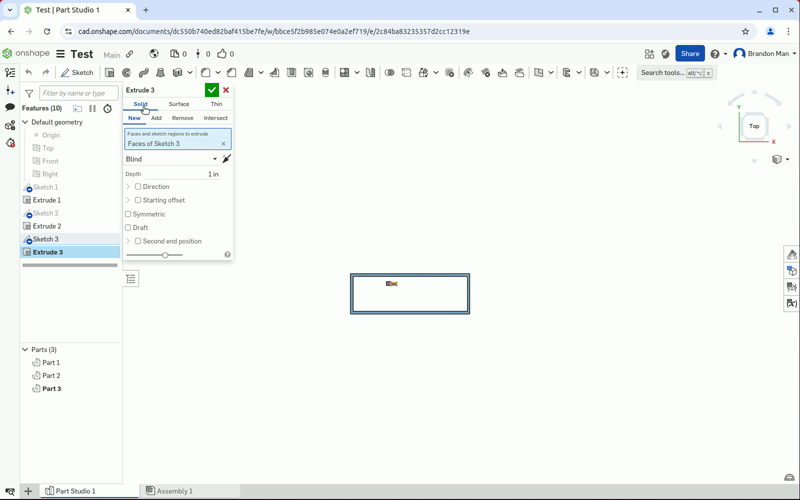
click(143, 106)
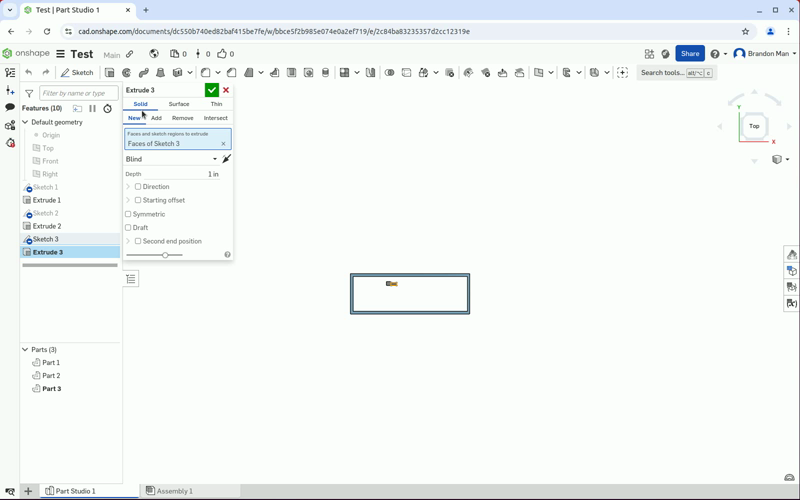
mouse_move(137, 120)
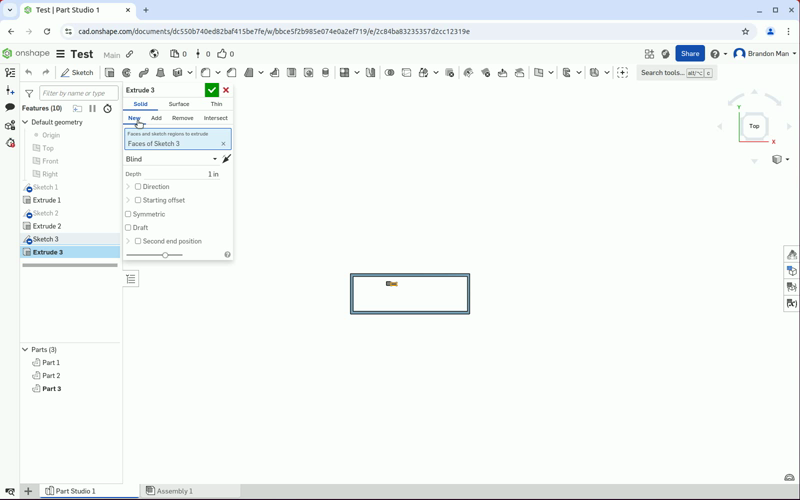
click(137, 120)
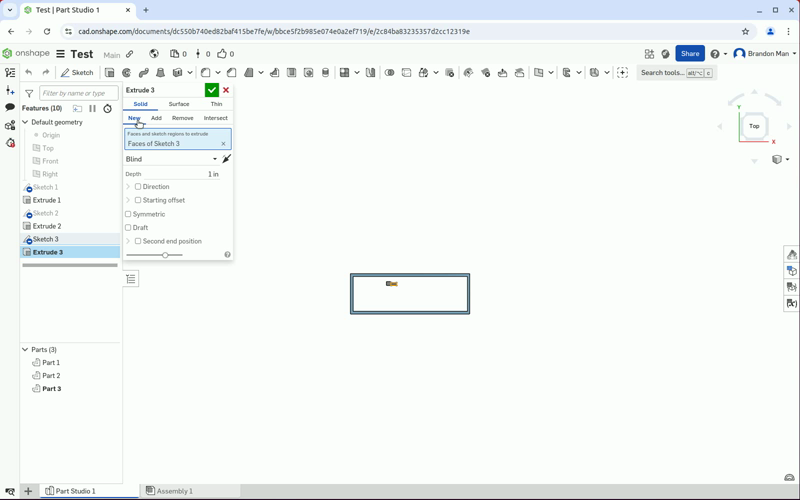
key(tab, 4)
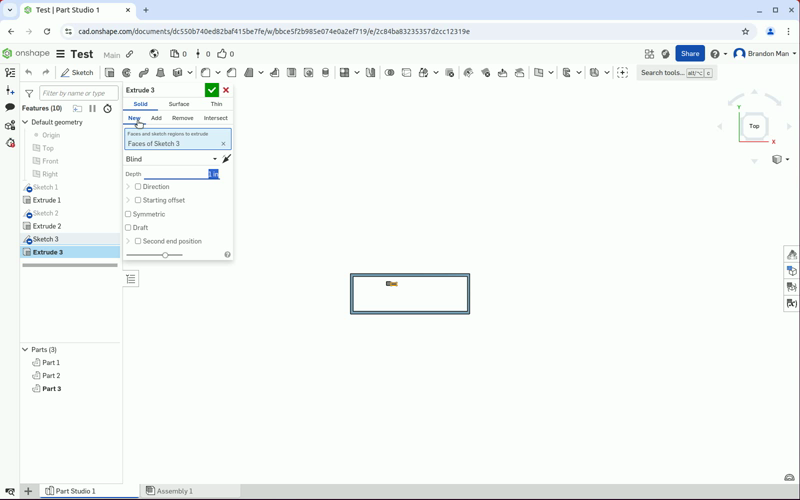
text(23.108)
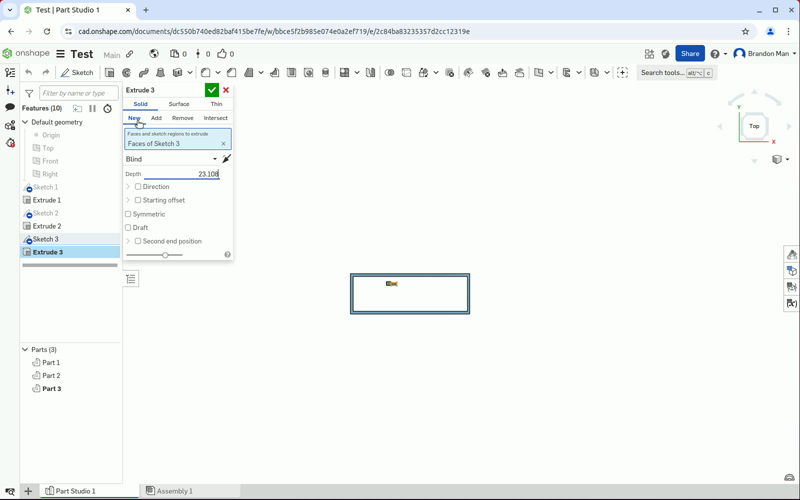
key(enter)
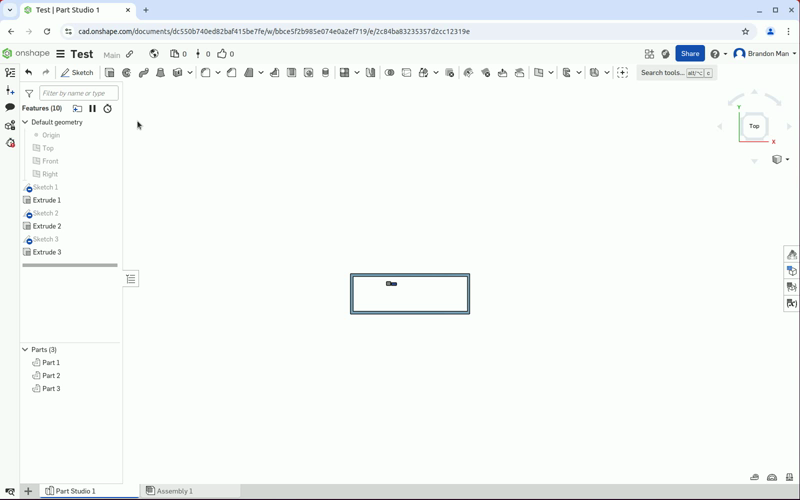
key(shift+h)
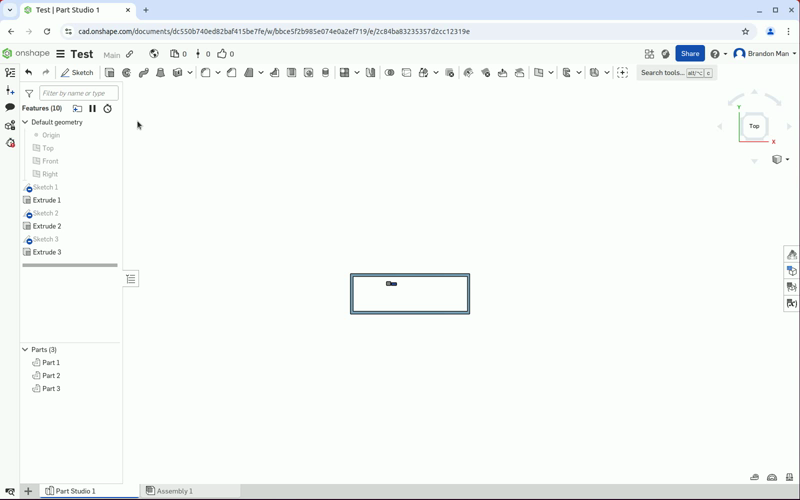
key(shift+h)
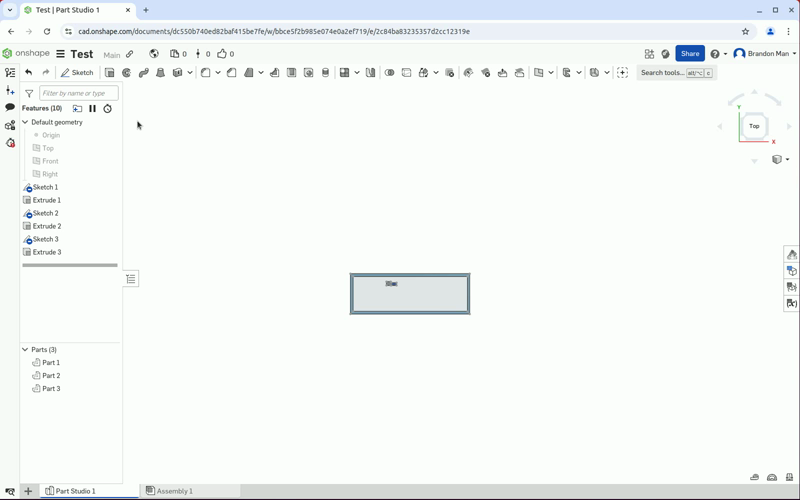
key(shift+7)
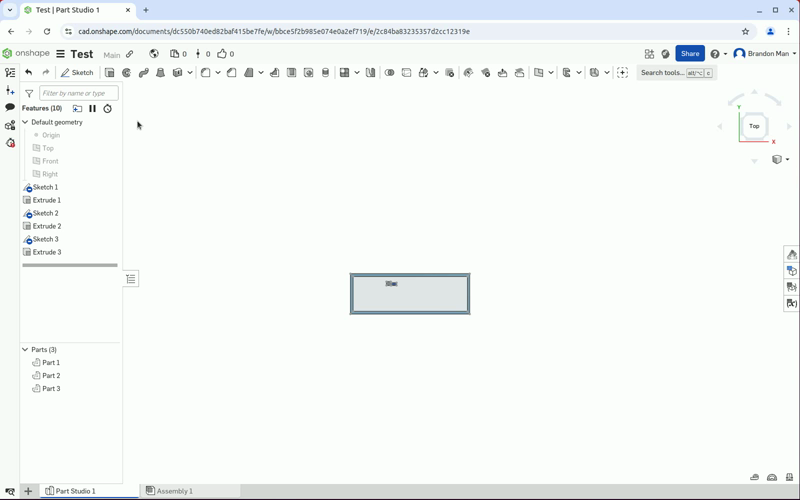
key(up, 3)
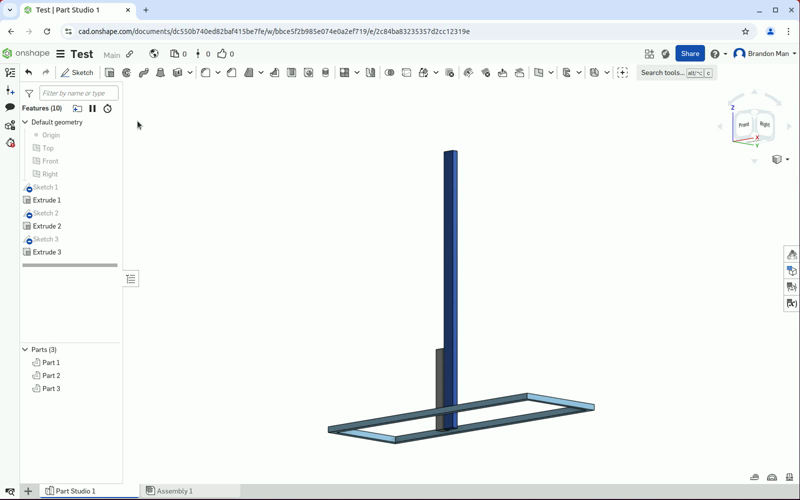
key(left, 3)
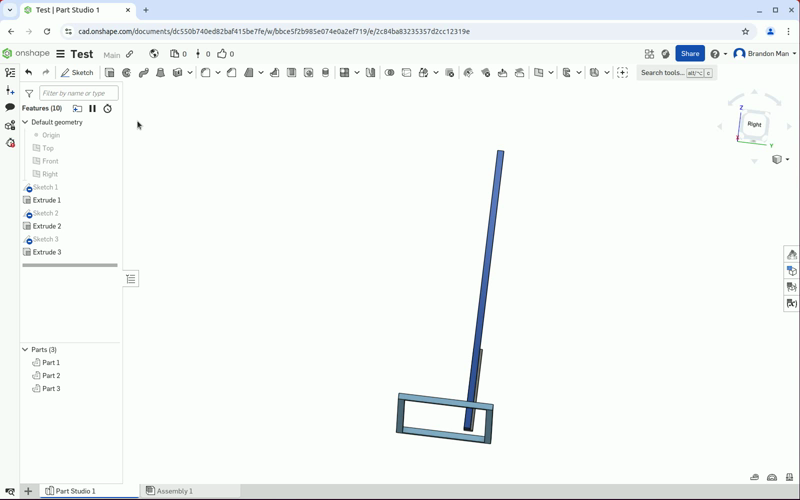
key(right, 3)
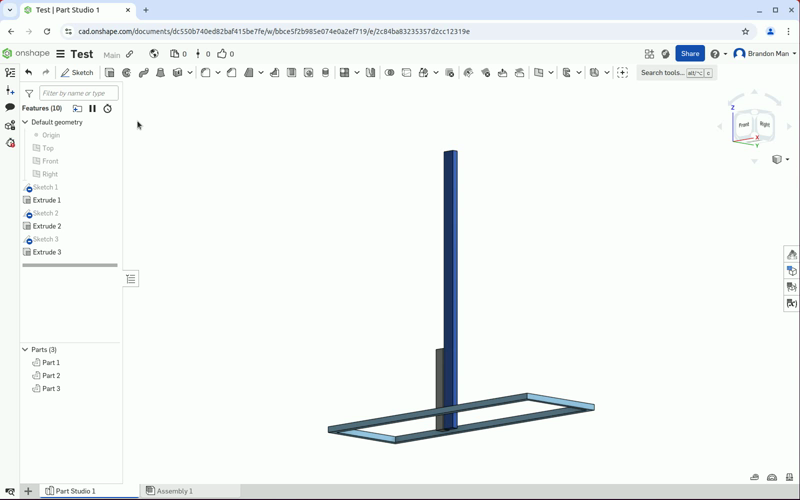
key(down, 3)
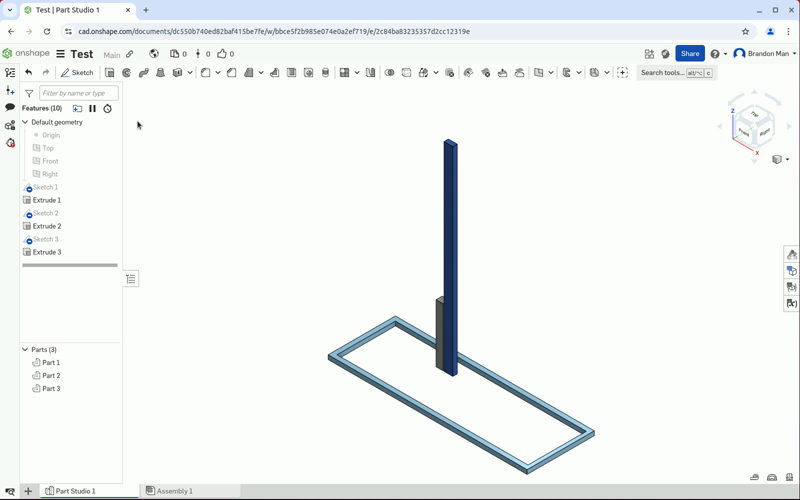
mouse_move(73, 189)
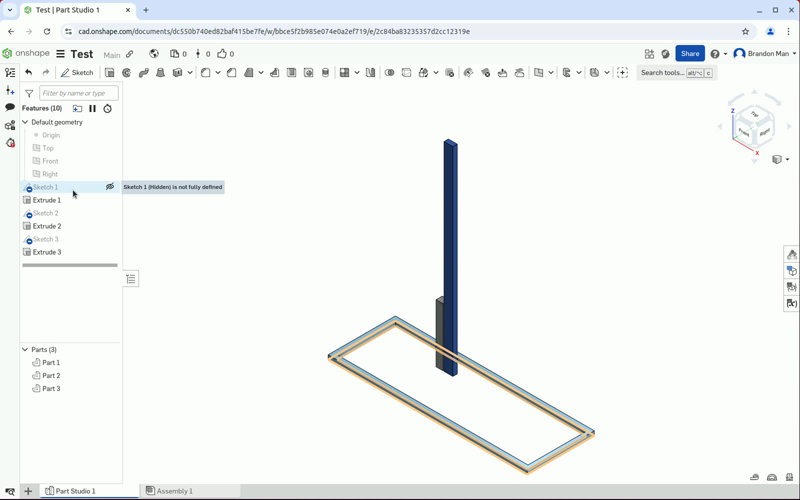
click(73, 189)